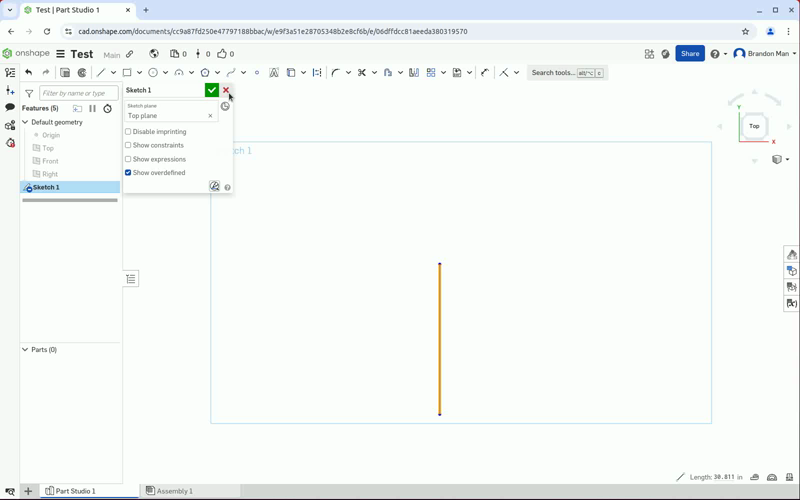
key(shift+h)
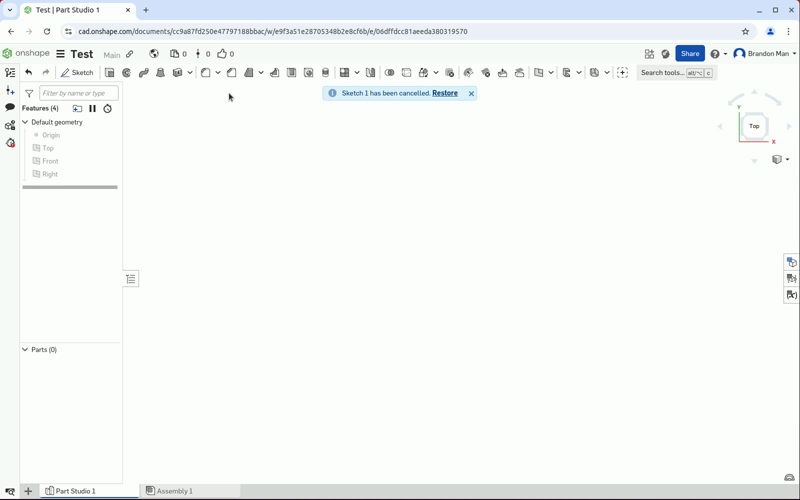
mouse_move(73, 352)
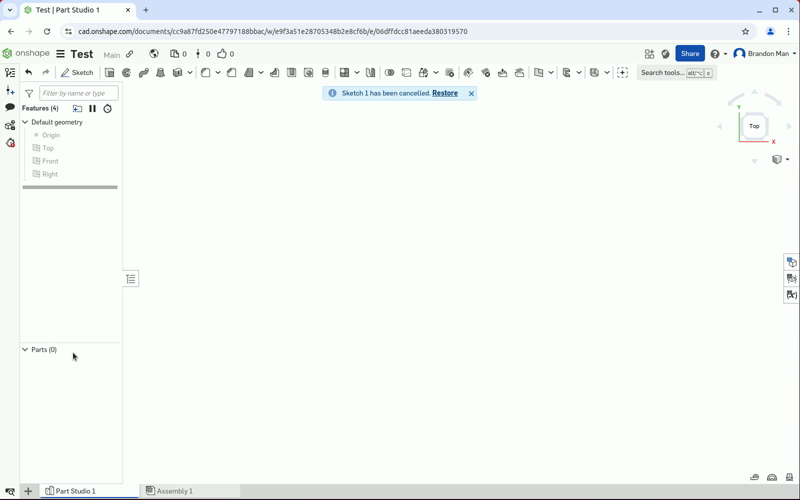
key(y)
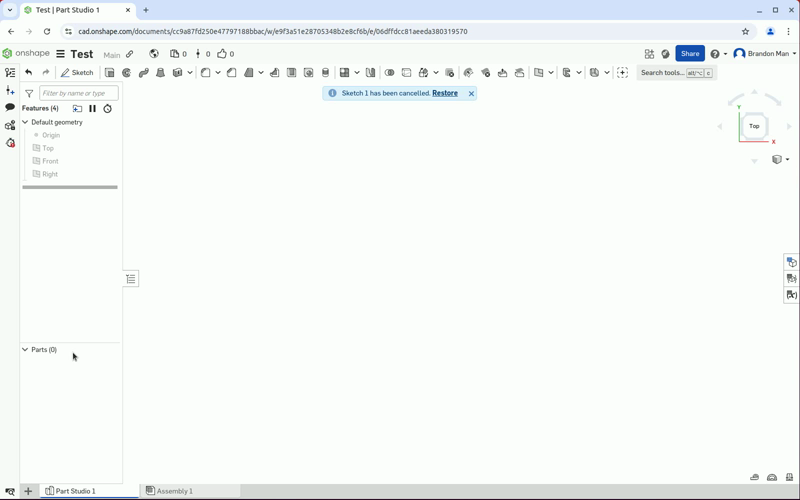
key(shift+p)
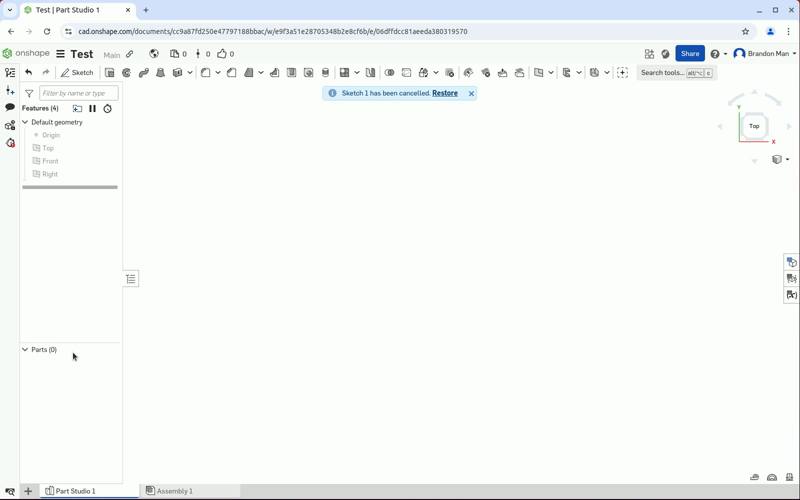
key(space)
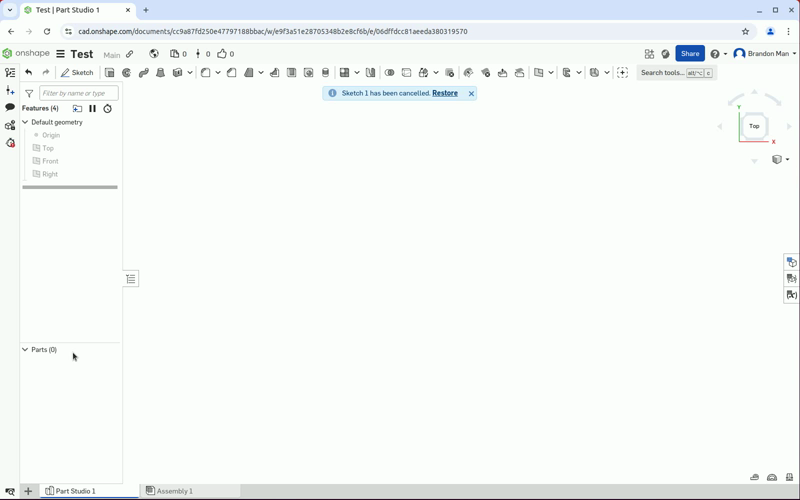
key_down(shift)
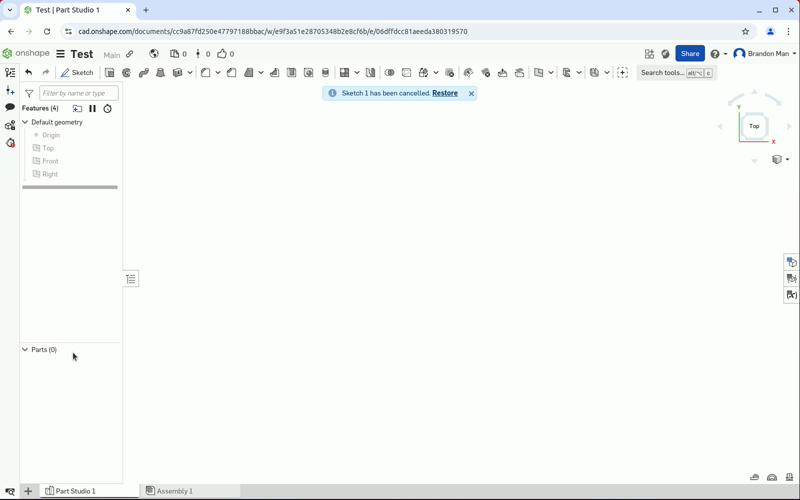
key(up)
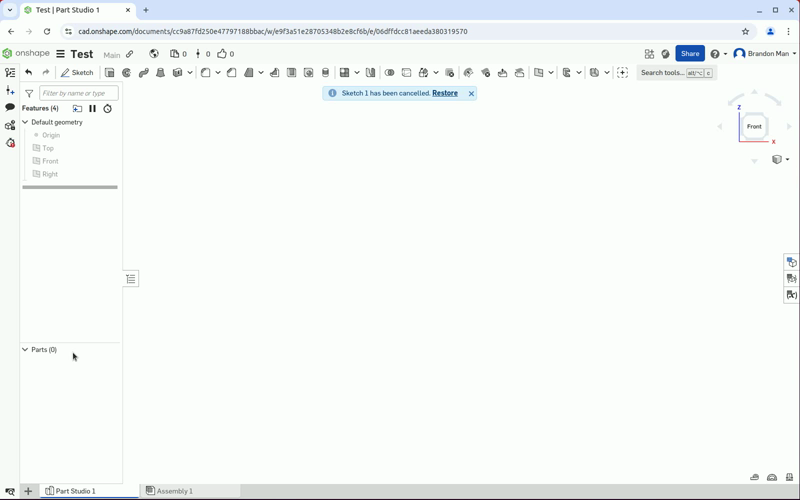
key_up(shift)
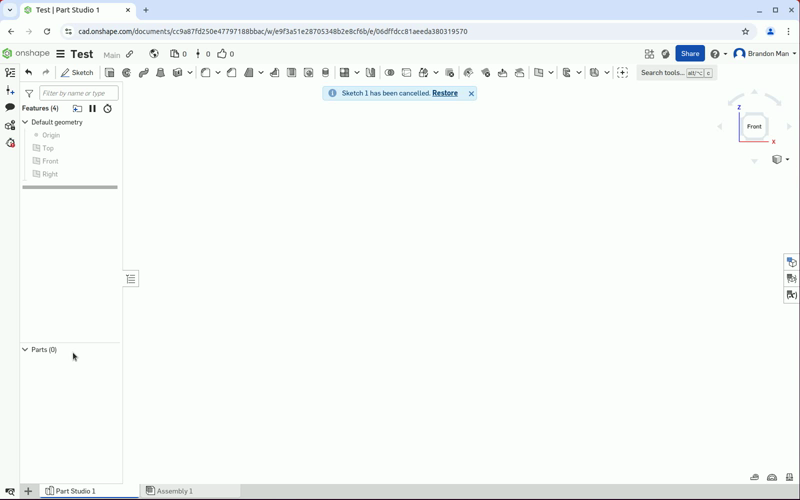
mouse_move(73, 352)
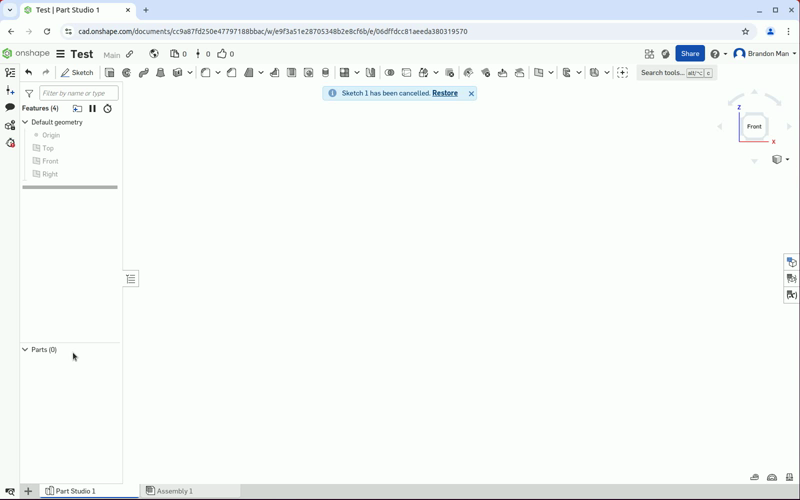
key(shift+y)
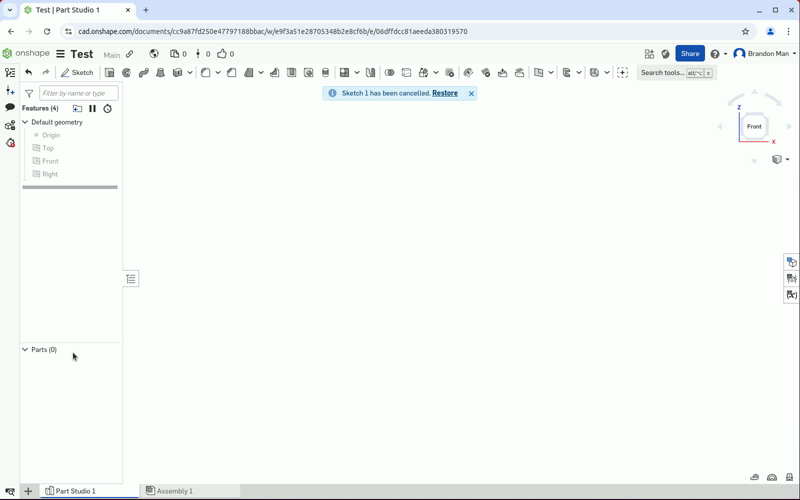
key(shift+s)
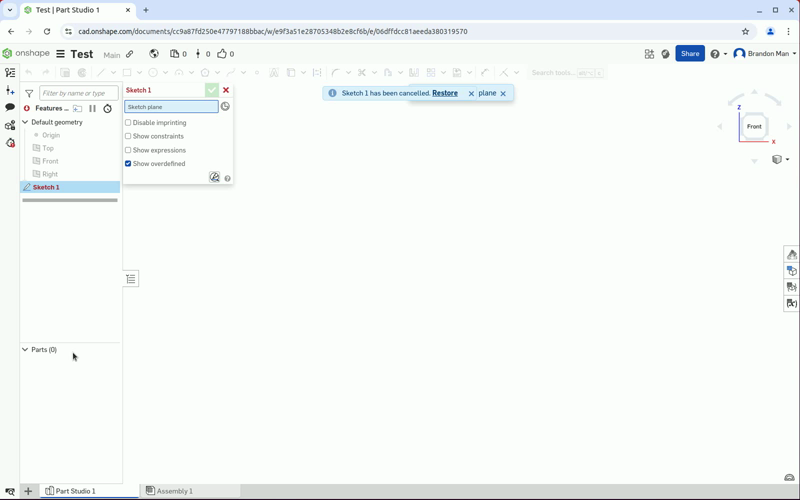
mouse_move(73, 163)
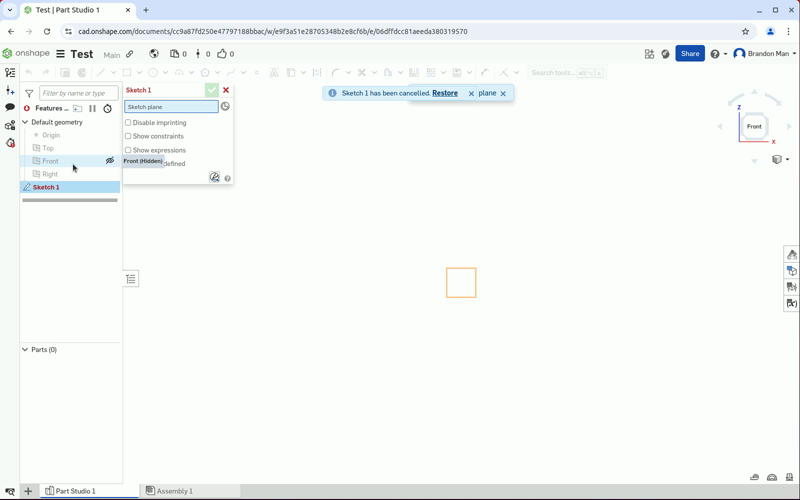
click(73, 163)
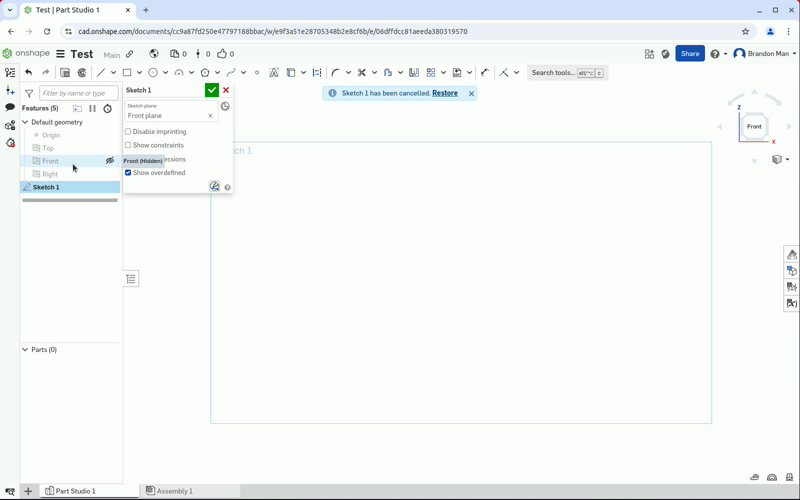
mouse_move(73, 352)
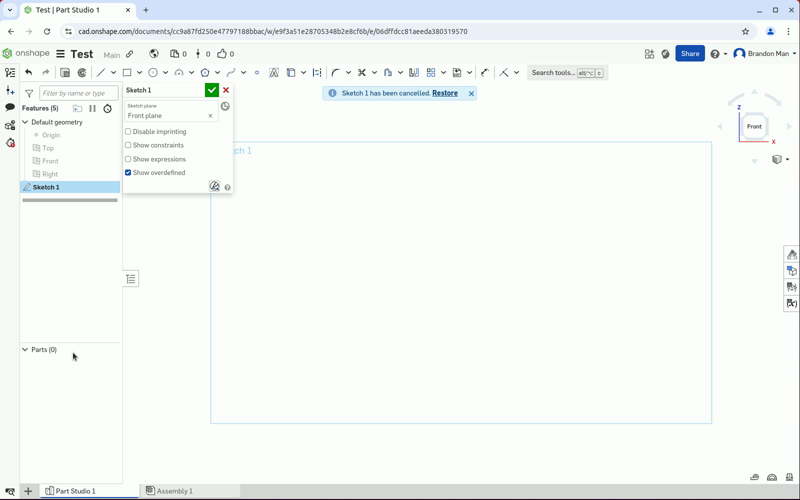
key(y)
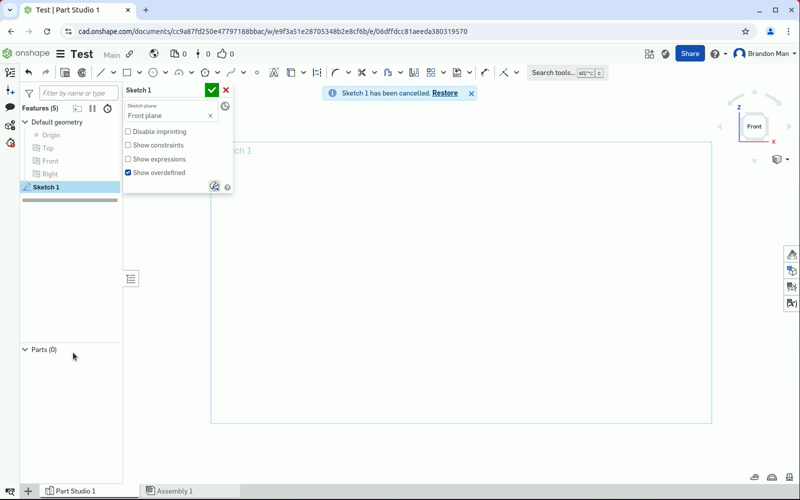
key(l)
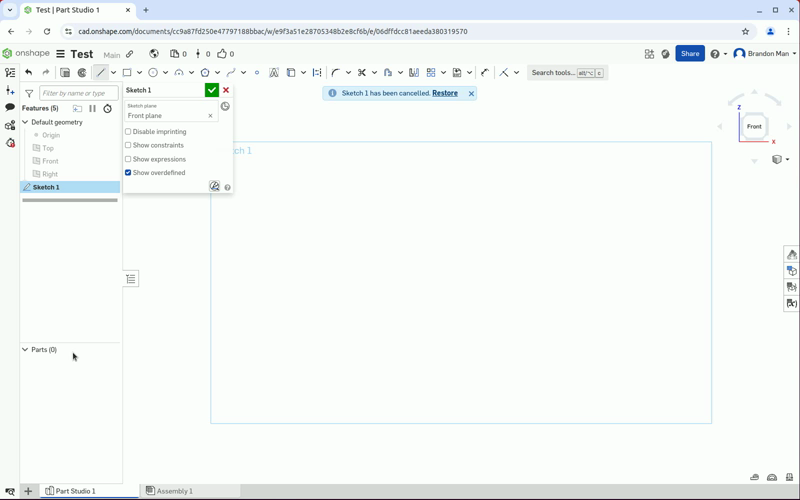
key_down(shift)
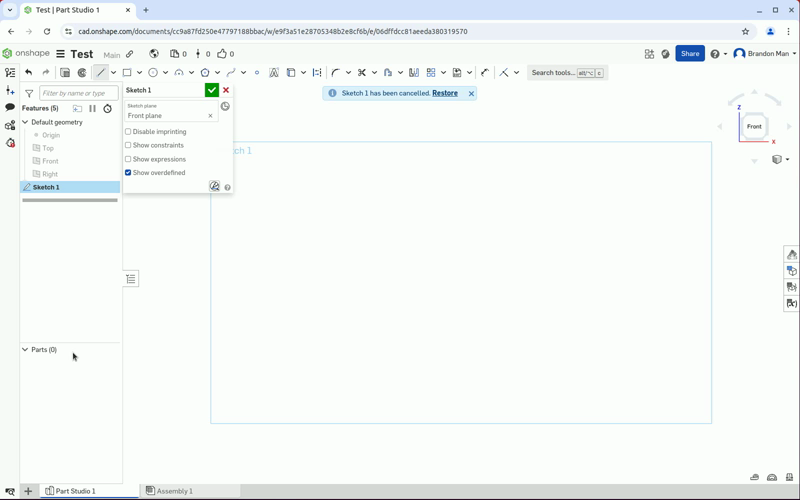
mouse_move(460, 282)
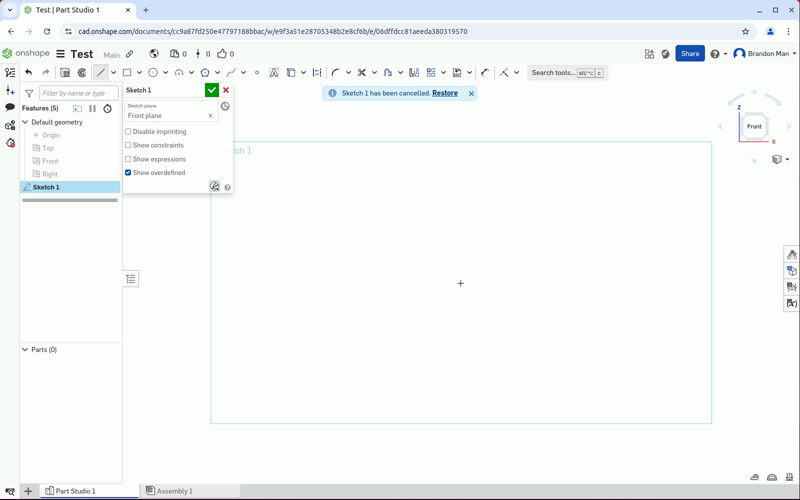
click(460, 282)
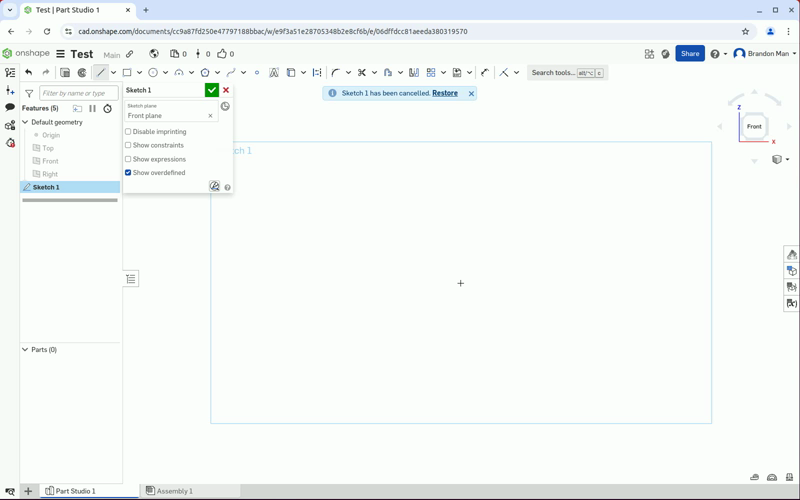
key_up(shift)
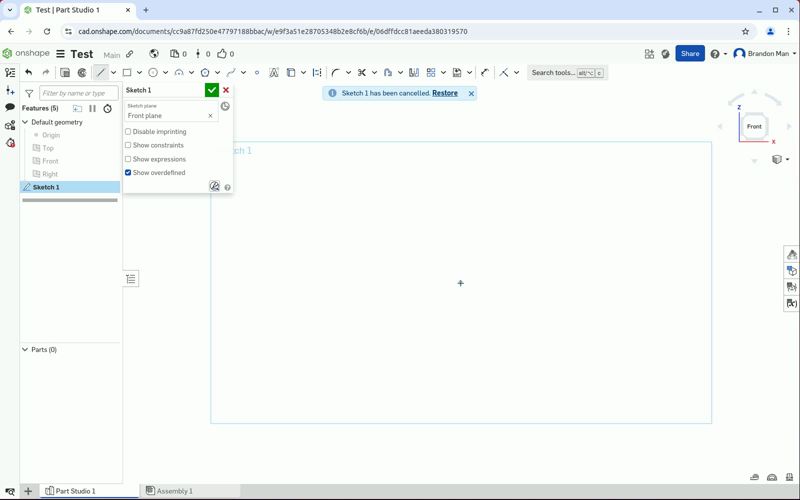
key_down(shift)
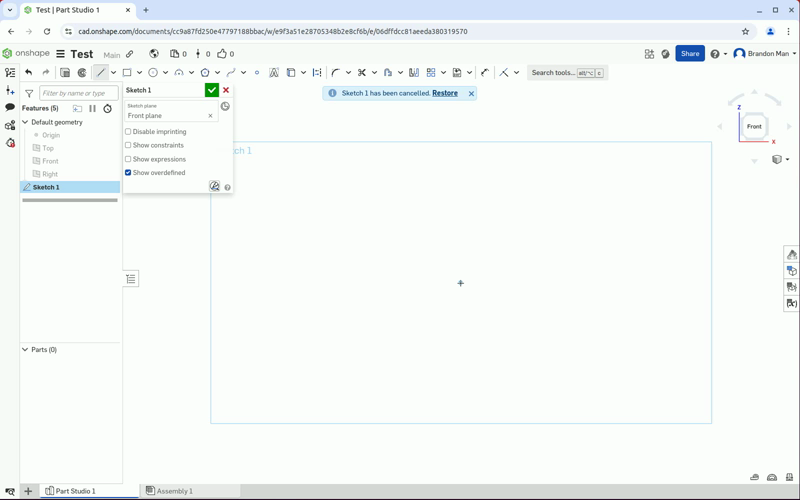
mouse_move(573, 282)
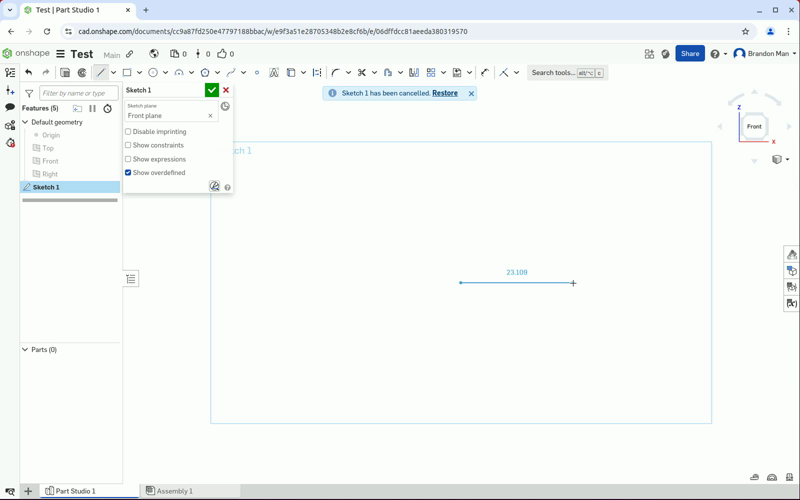
click(573, 282)
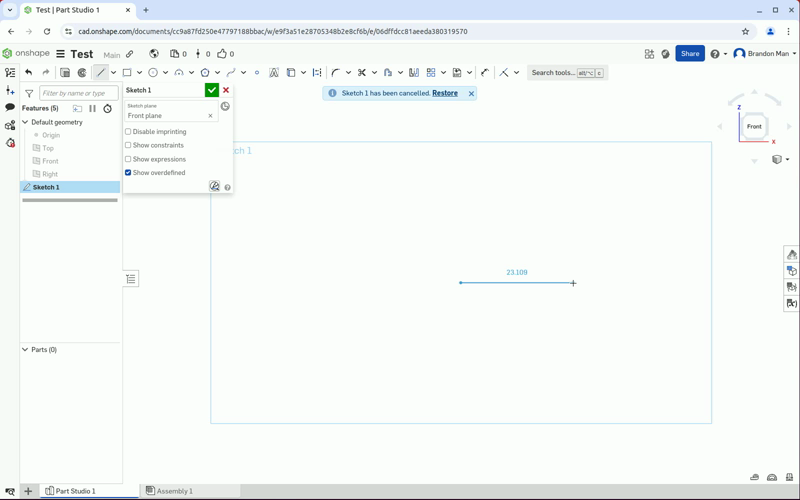
key_up(shift)
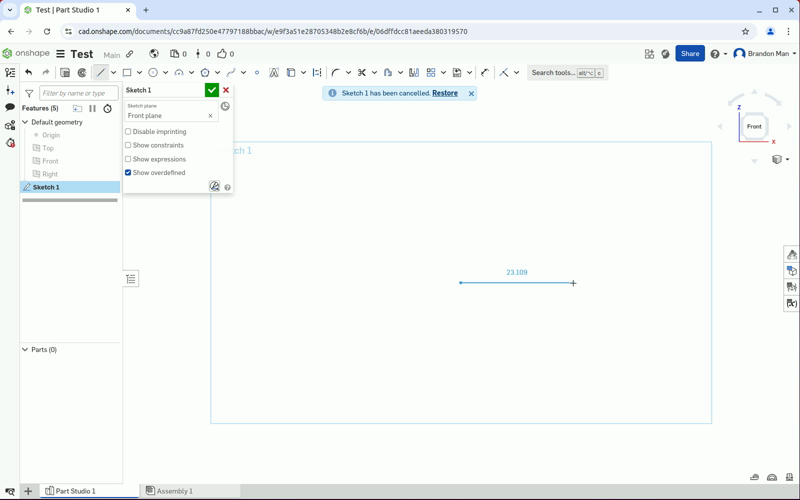
key_down(shift)
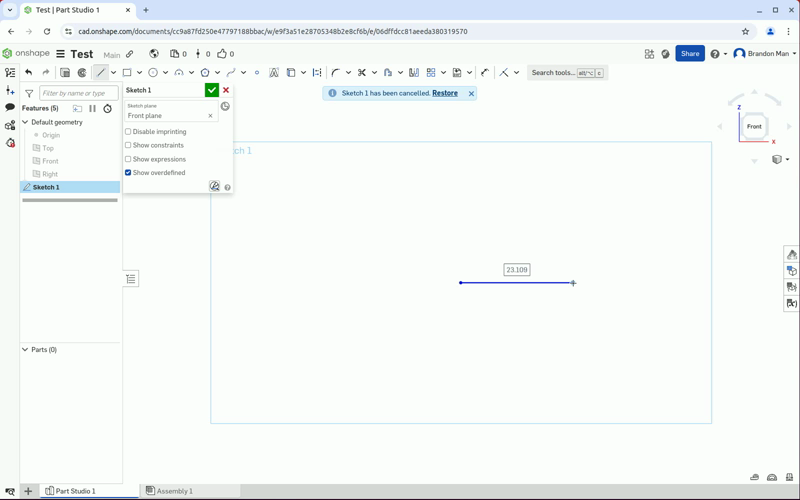
mouse_move(589, 282)
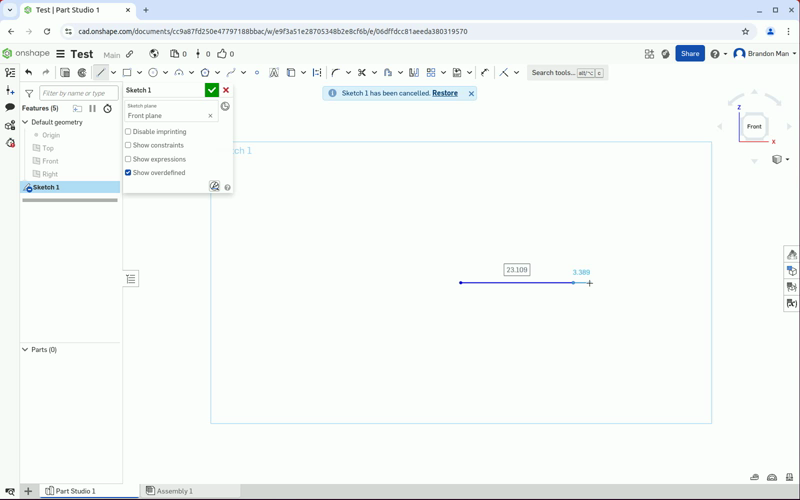
mouse_move(573, 254)
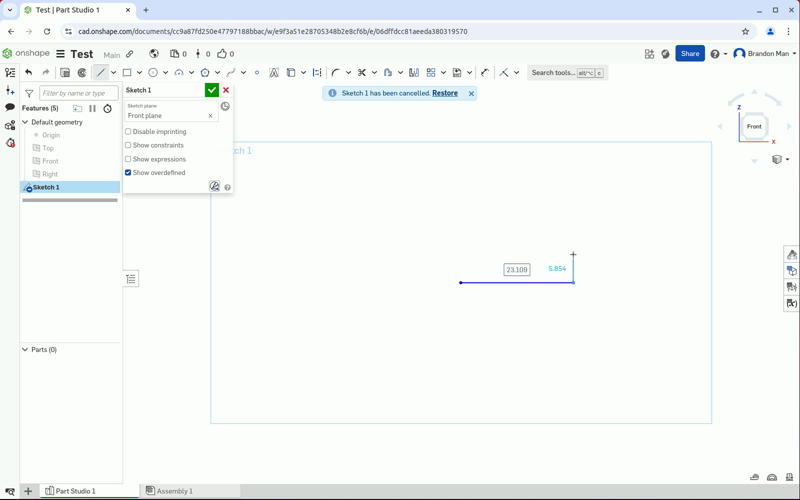
click(573, 254)
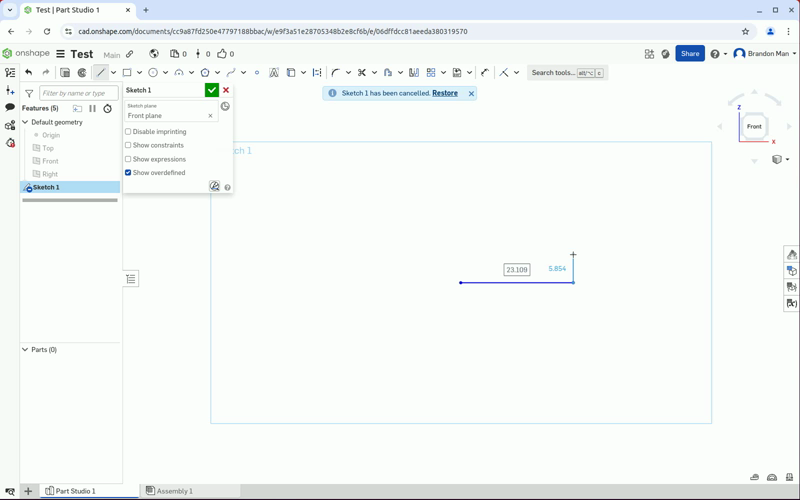
key_up(shift)
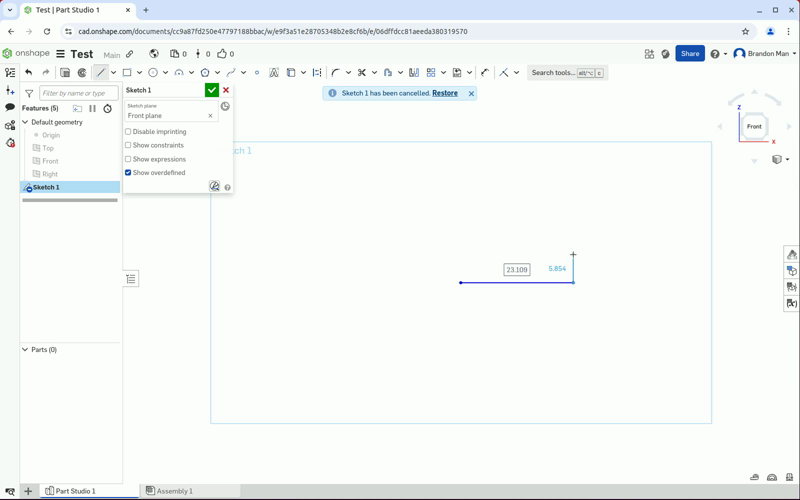
key_down(shift)
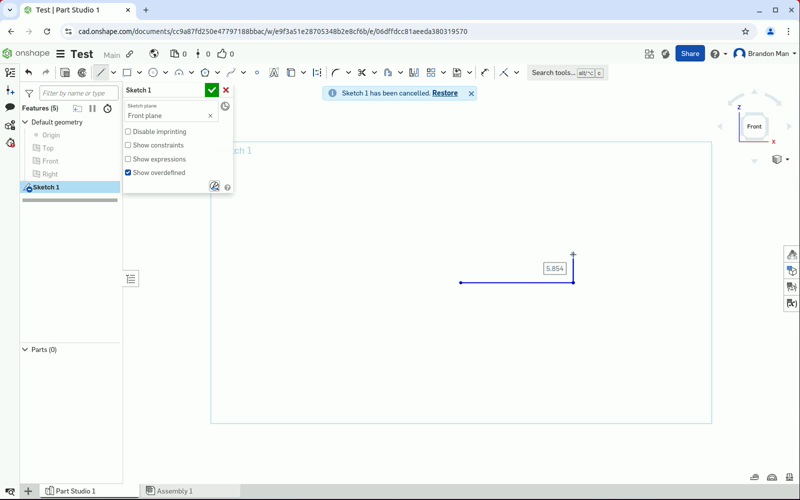
mouse_move(589, 254)
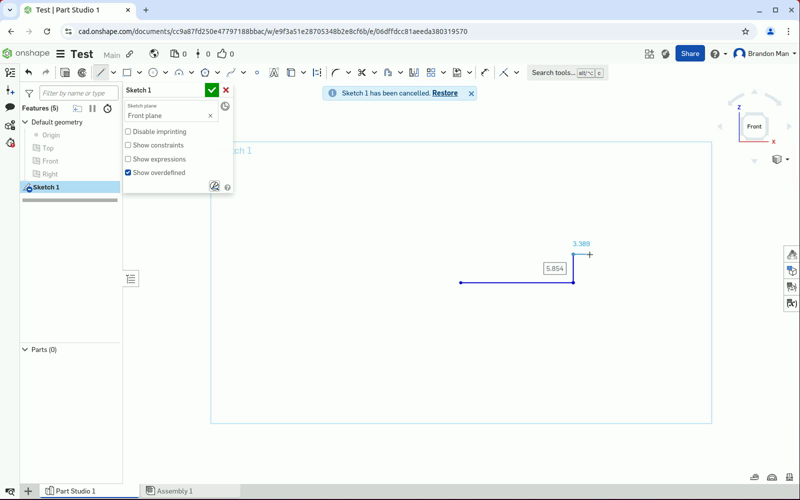
mouse_move(517, 254)
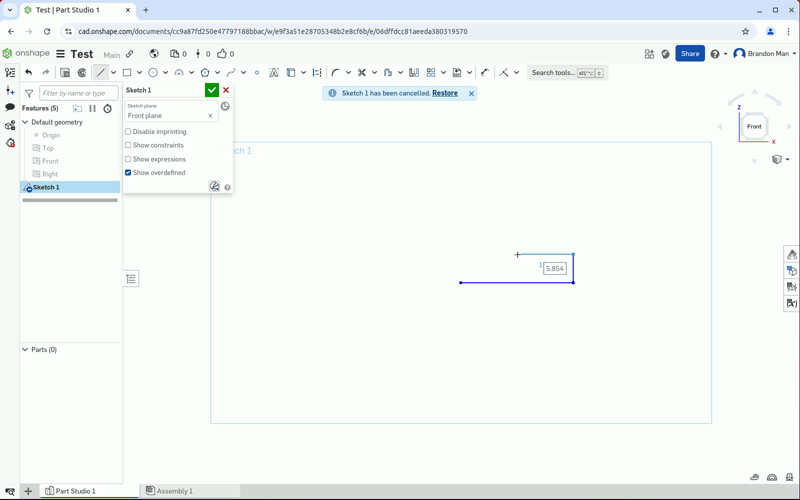
click(517, 254)
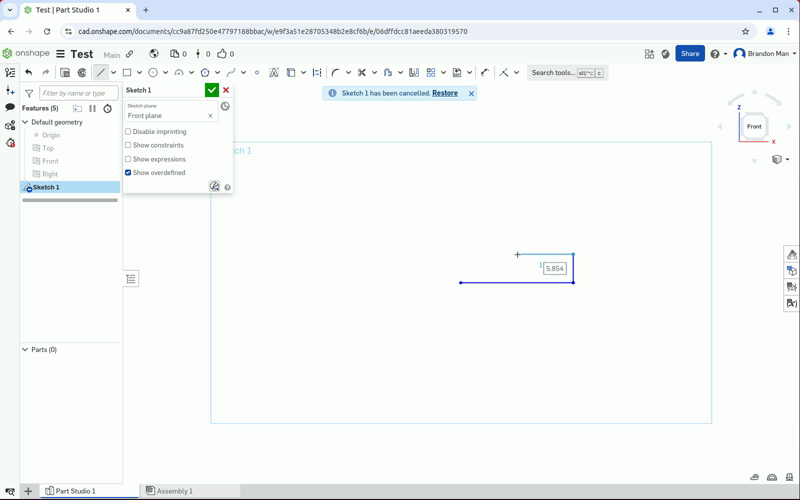
key_up(shift)
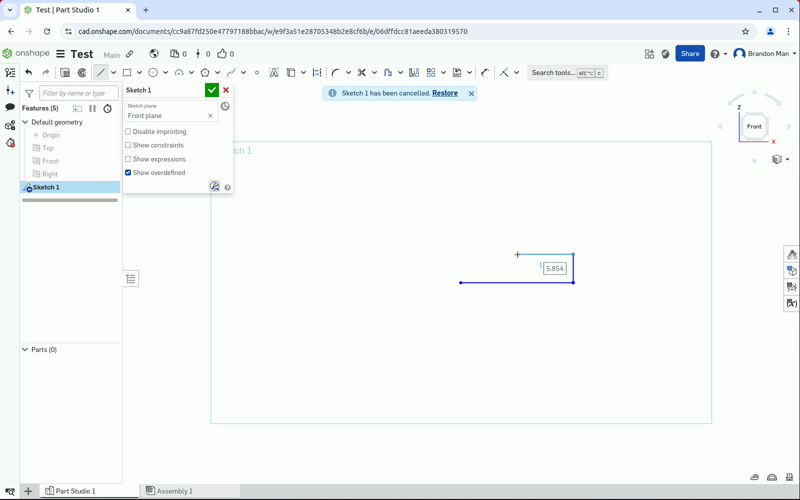
key_down(shift)
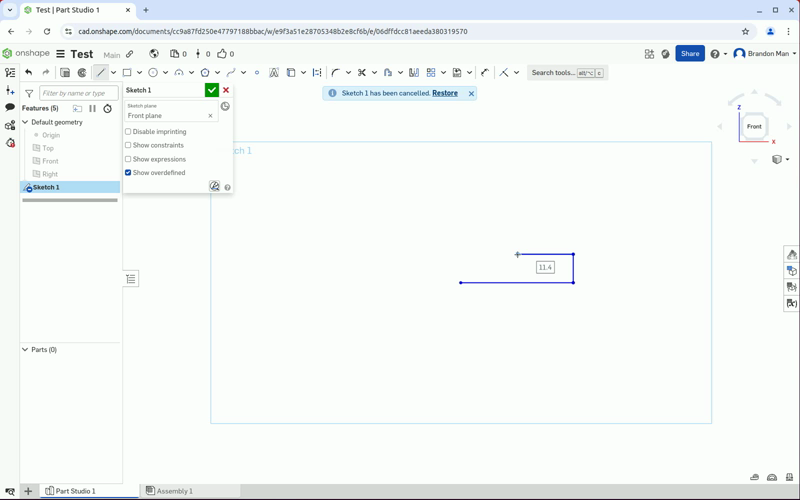
mouse_move(547, 254)
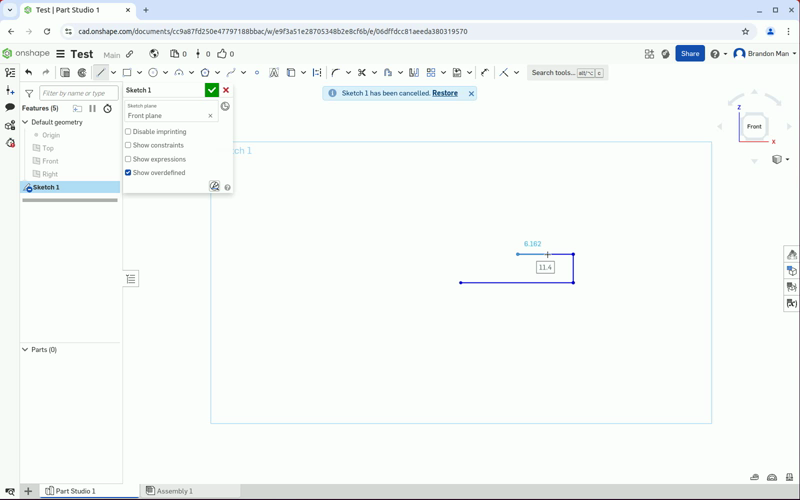
mouse_move(517, 198)
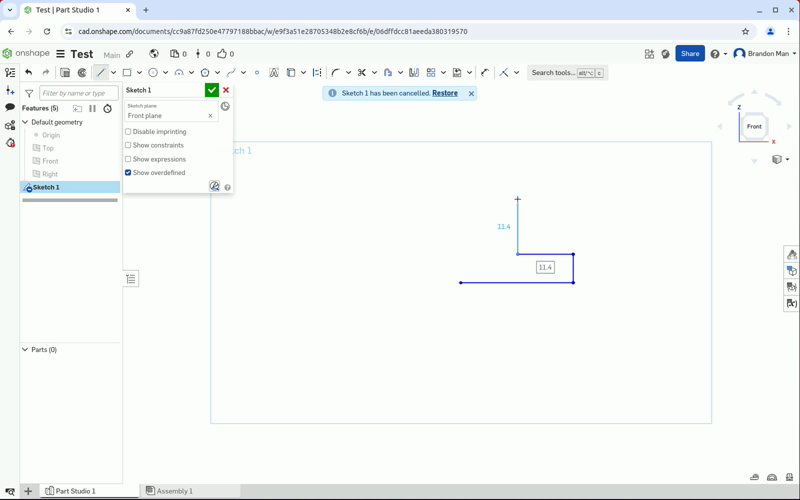
click(517, 198)
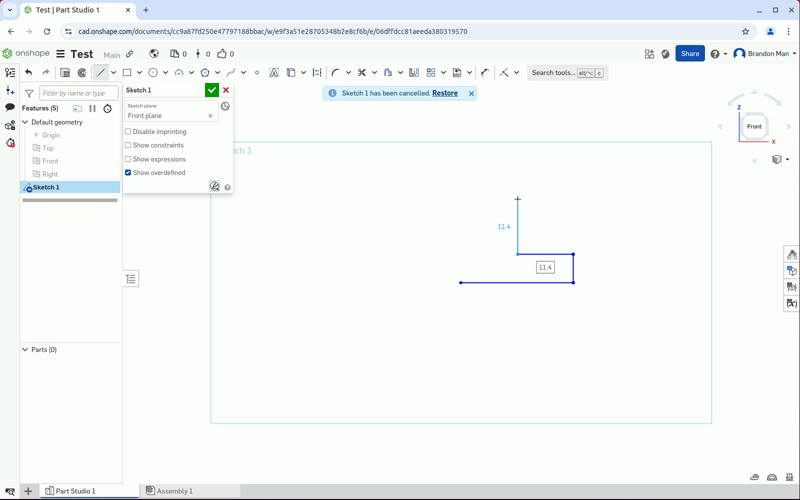
key_up(shift)
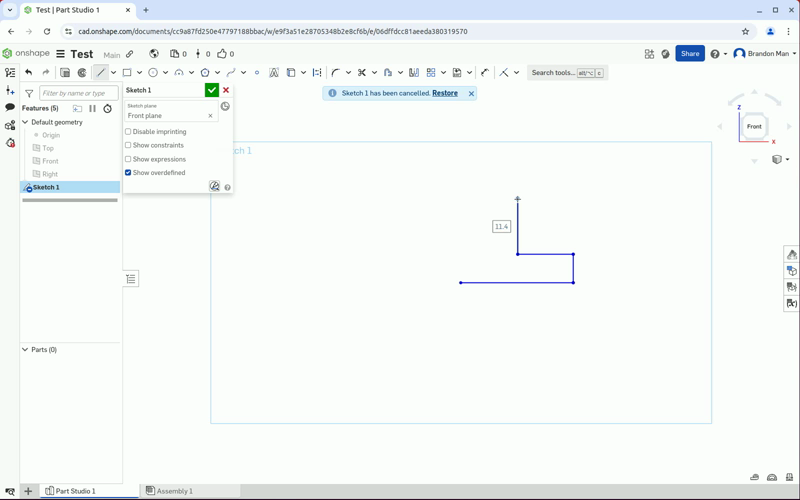
key_down(shift)
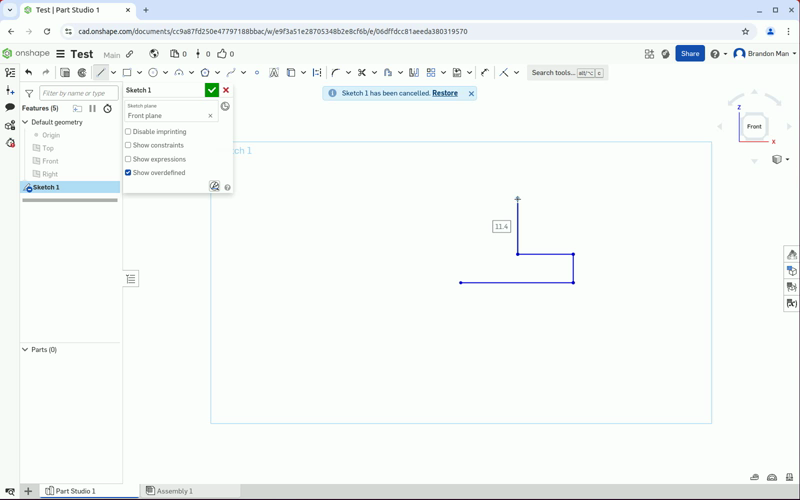
mouse_move(547, 198)
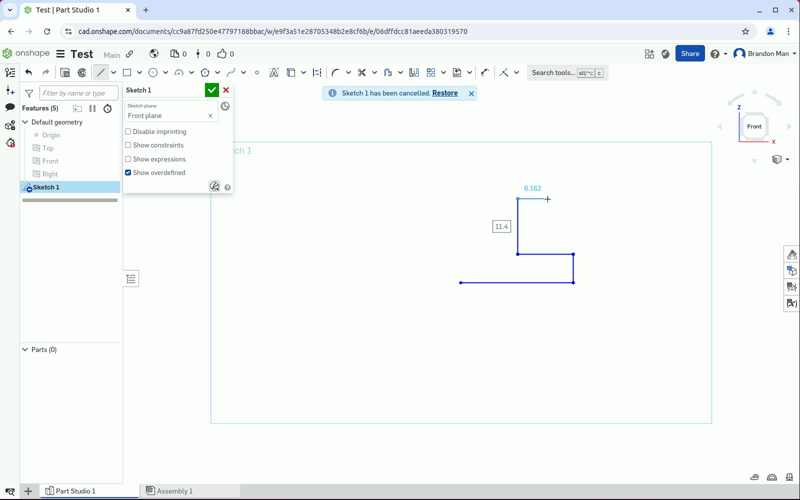
mouse_move(460, 198)
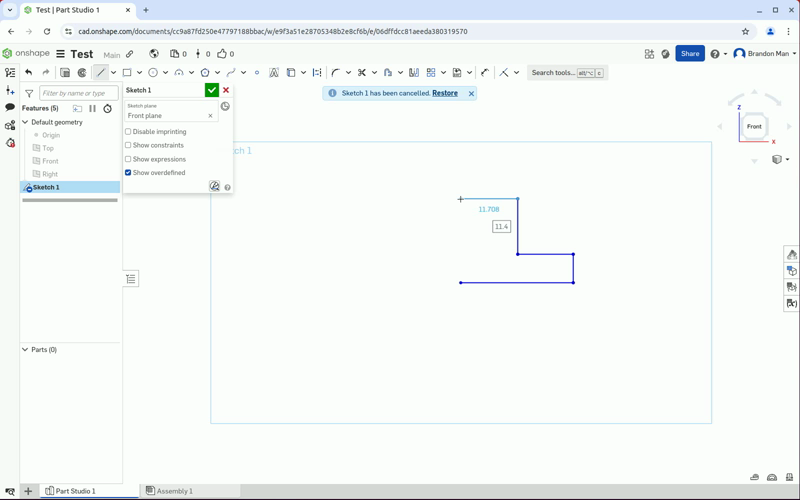
click(460, 198)
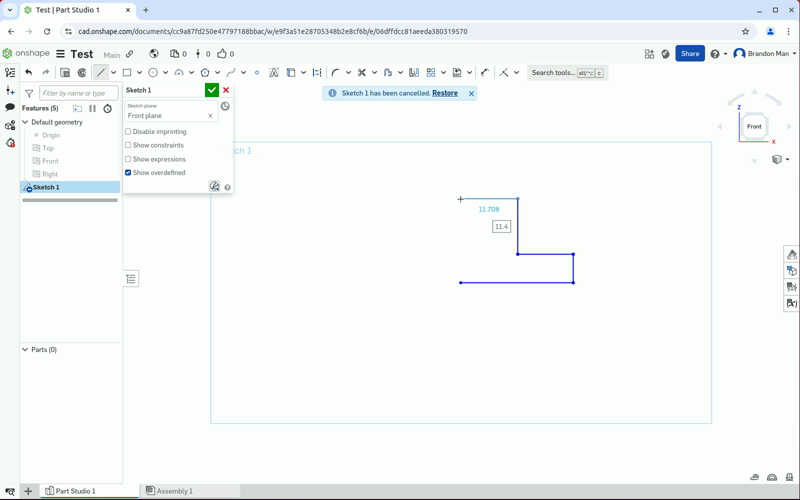
key_up(shift)
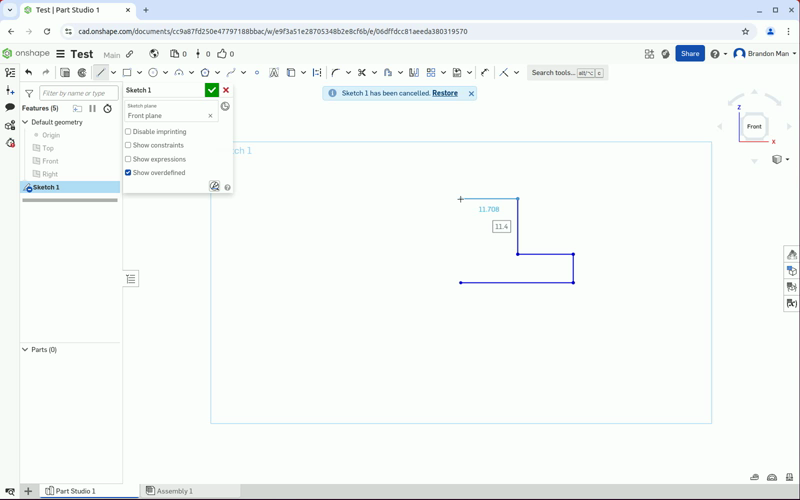
key_down(shift)
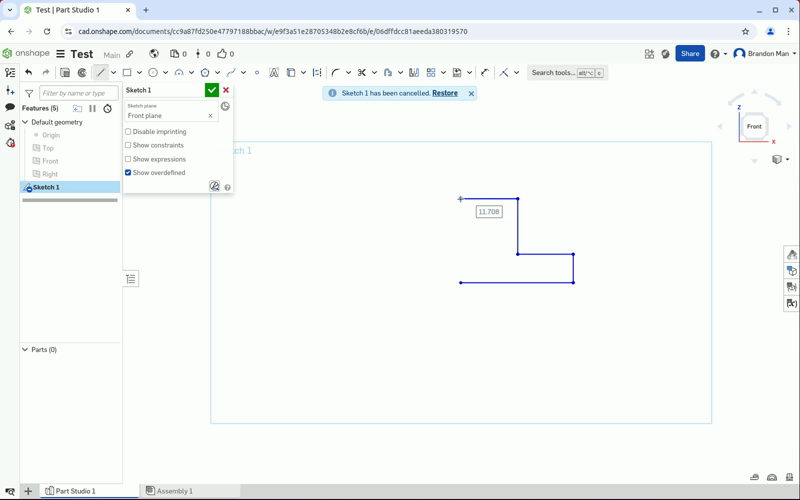
mouse_move(460, 282)
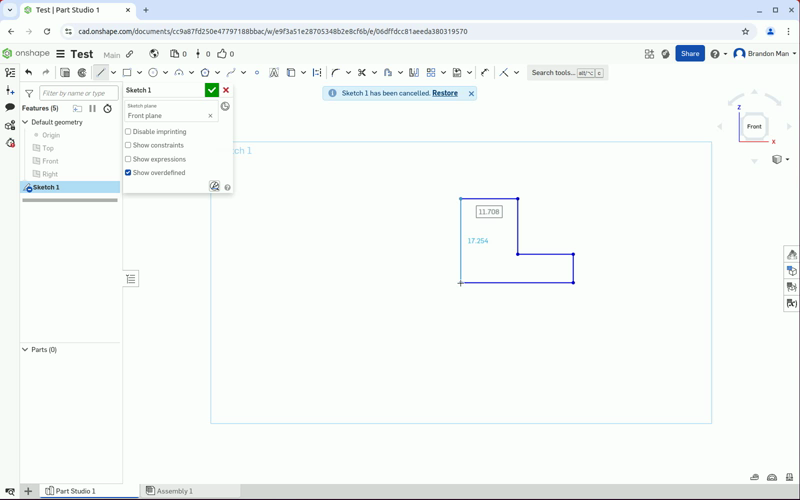
key_up(shift)
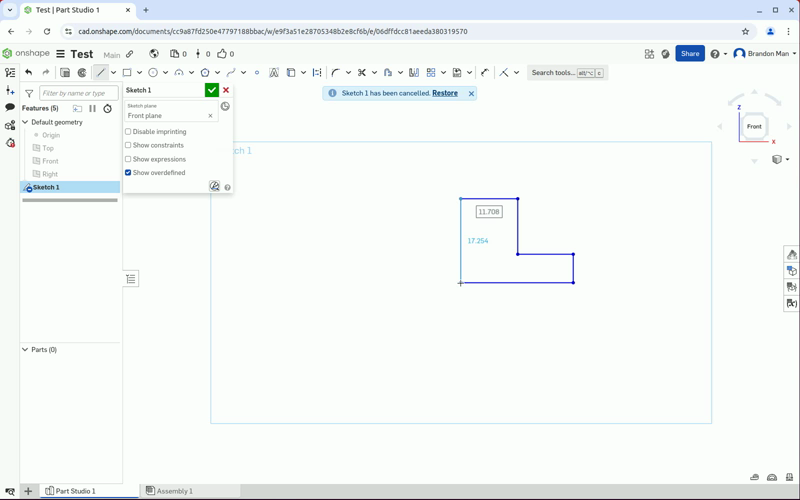
click(460, 282)
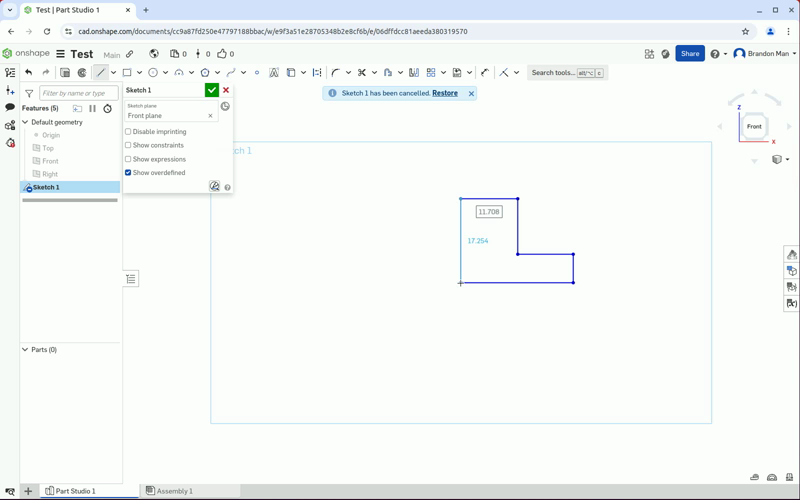
key(esc)
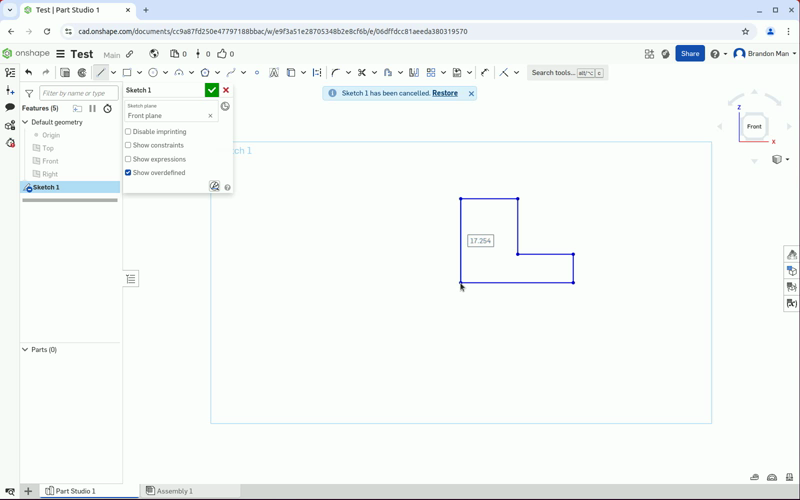
mouse_move(502, 263)
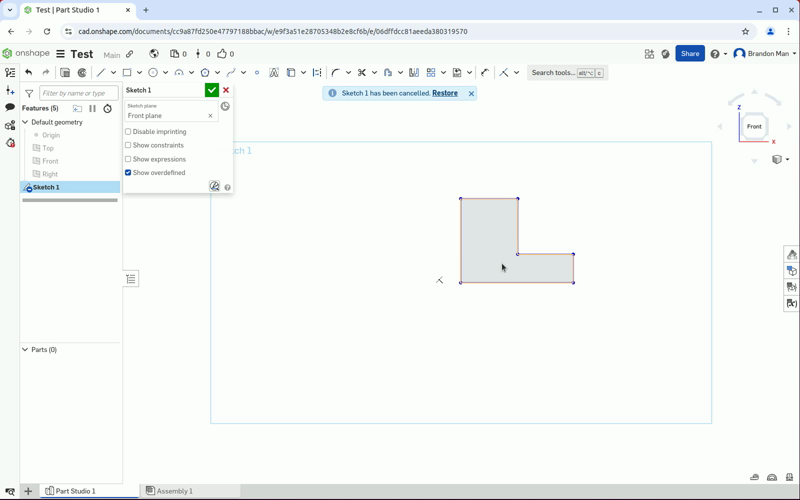
click(502, 263)
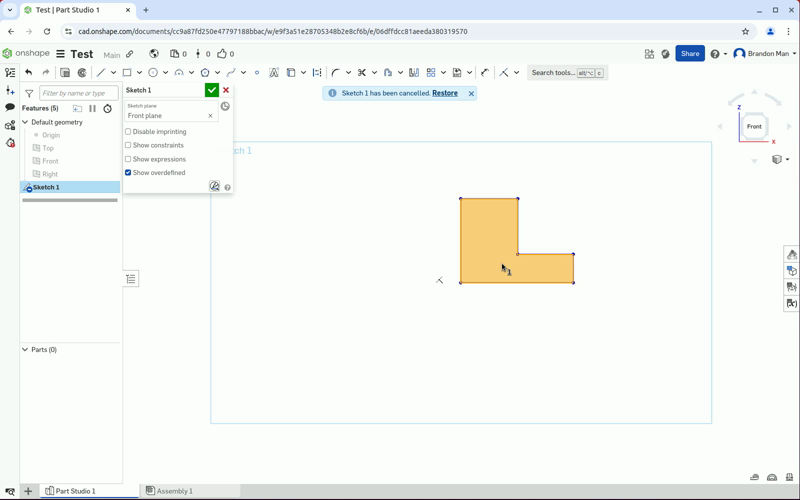
mouse_move(73, 352)
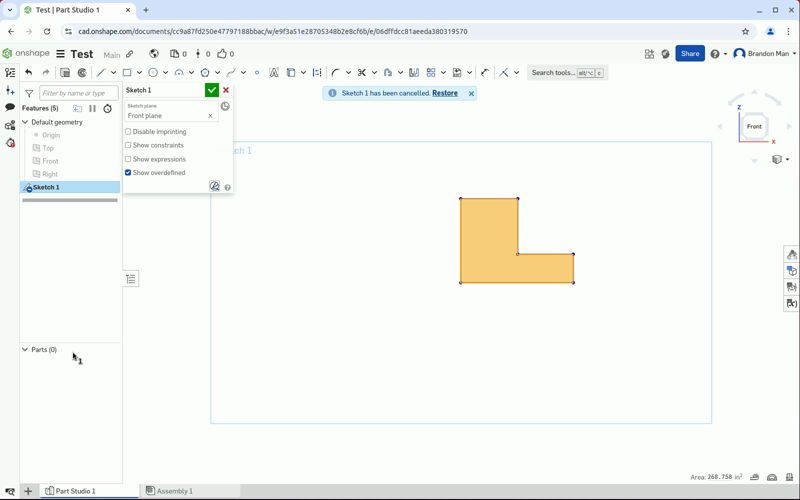
key(shift+y)
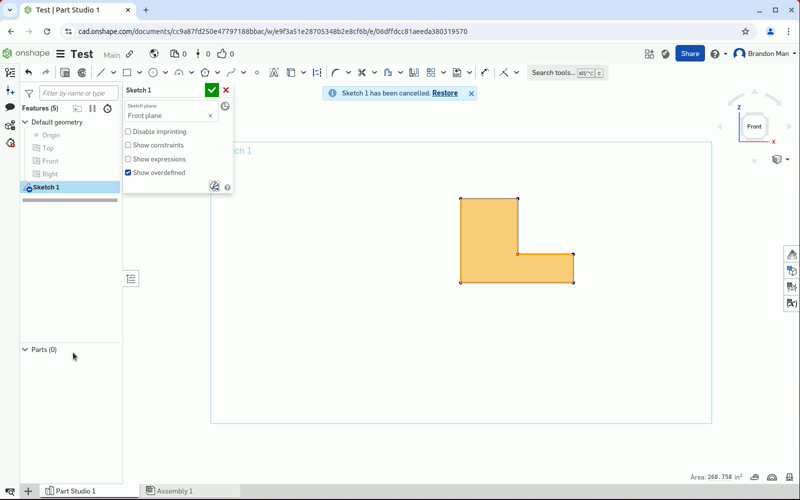
key(shift+e)
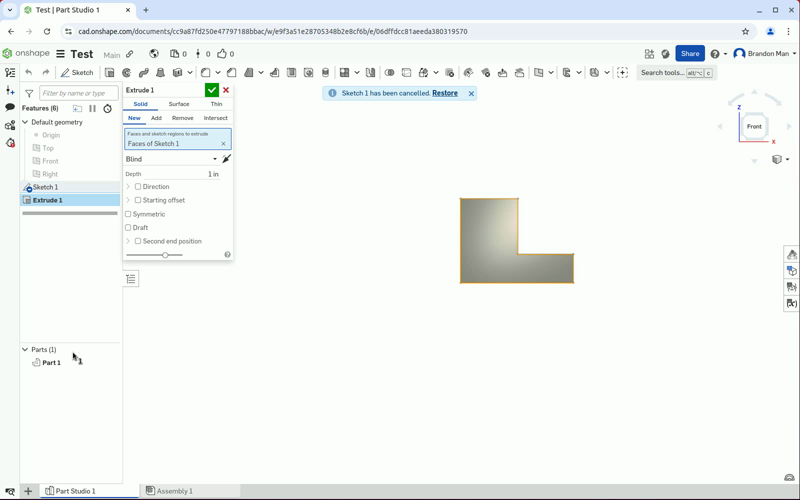
mouse_move(143, 106)
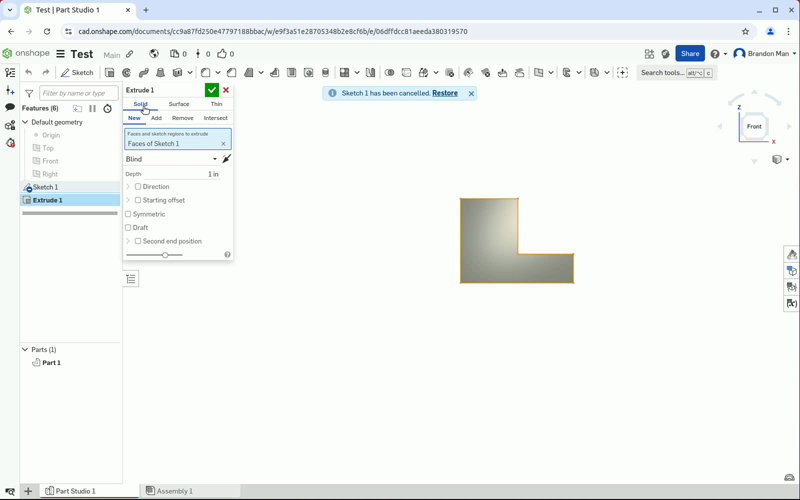
click(143, 106)
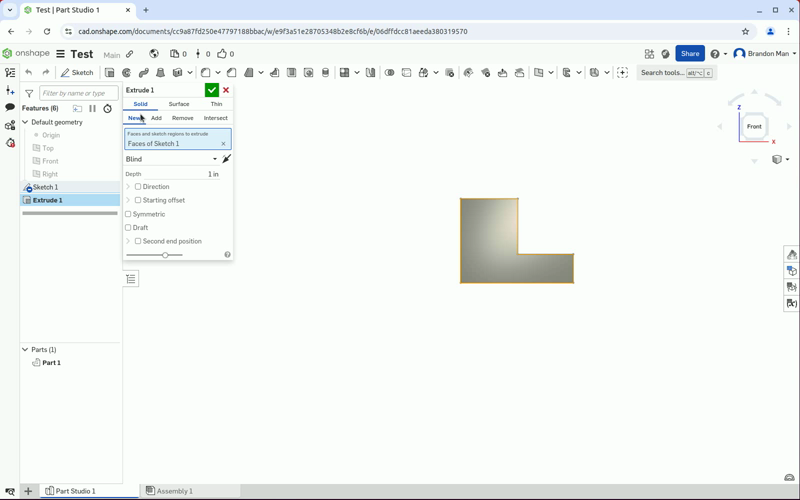
mouse_move(137, 120)
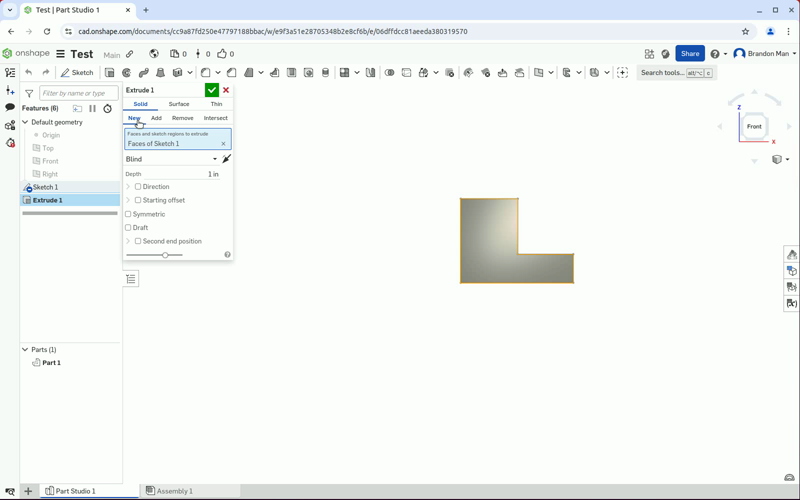
click(137, 120)
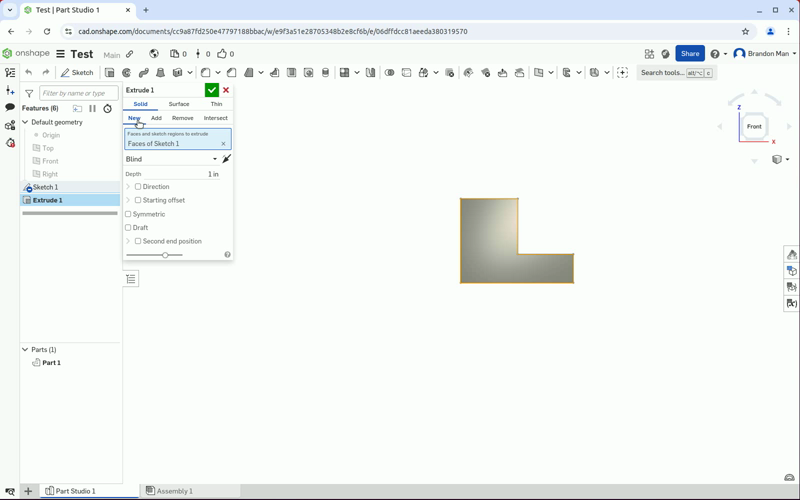
key(tab, 4)
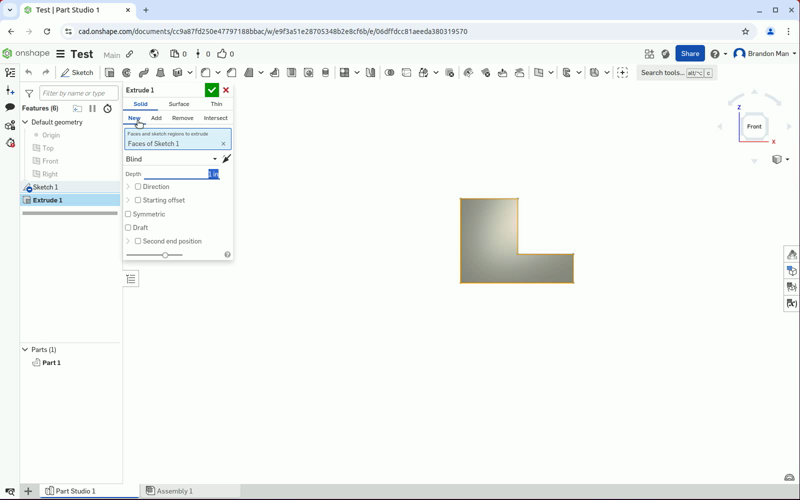
text(23.108)
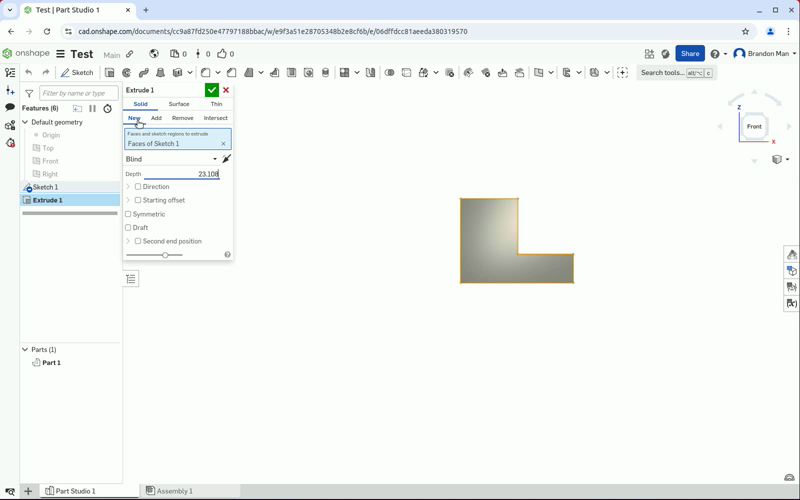
key(enter)
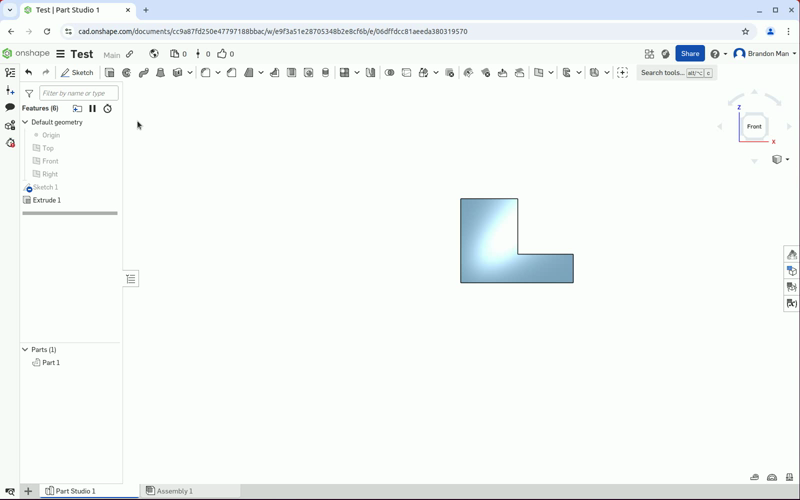
key(shift+h)
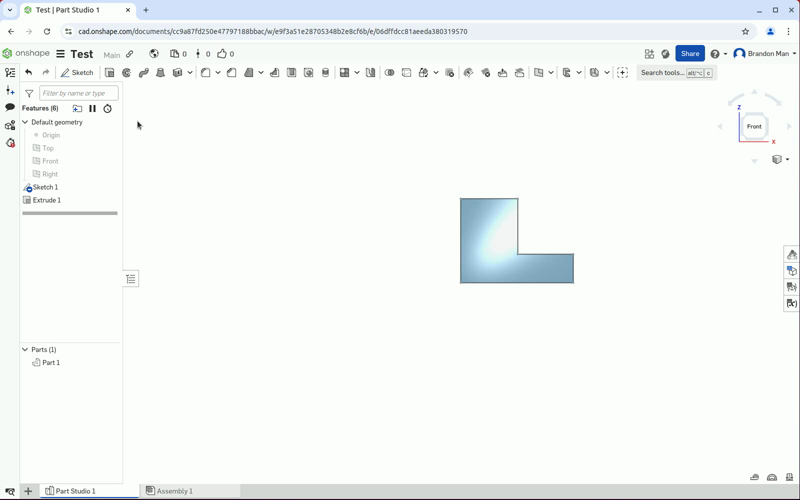
key(shift+h)
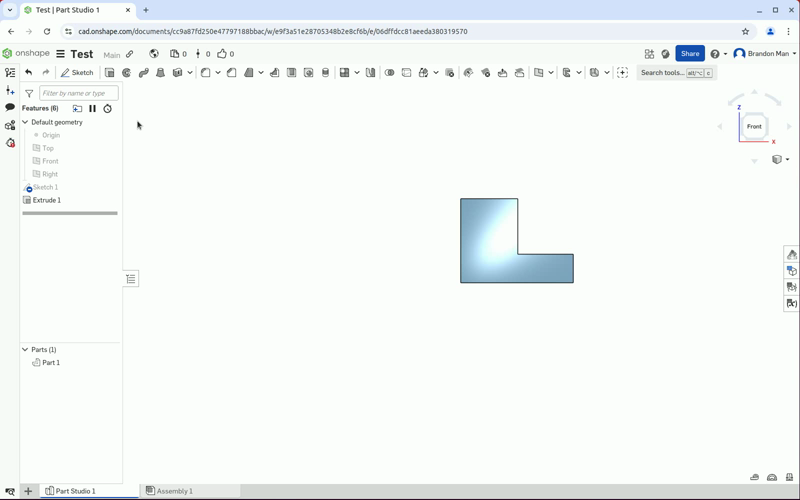
mouse_move(73, 189)
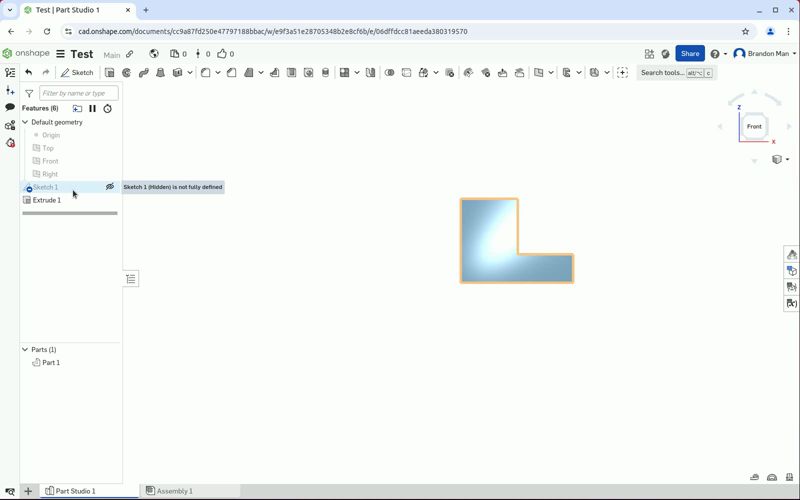
click(73, 189)
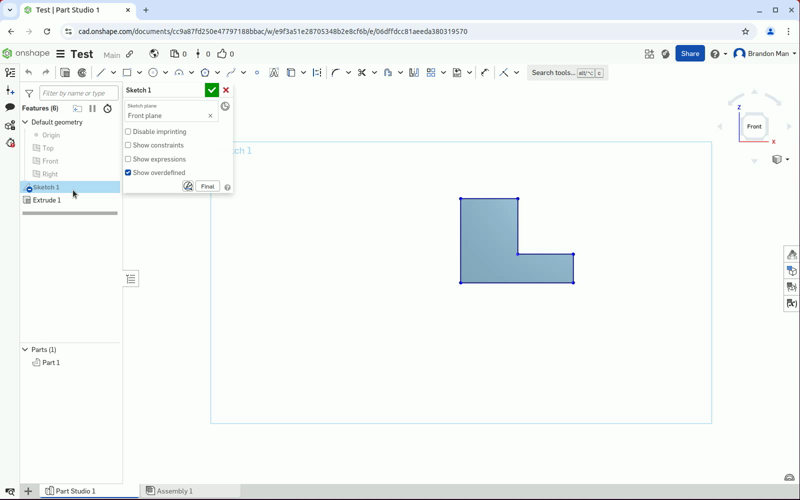
mouse_move(229, 92)
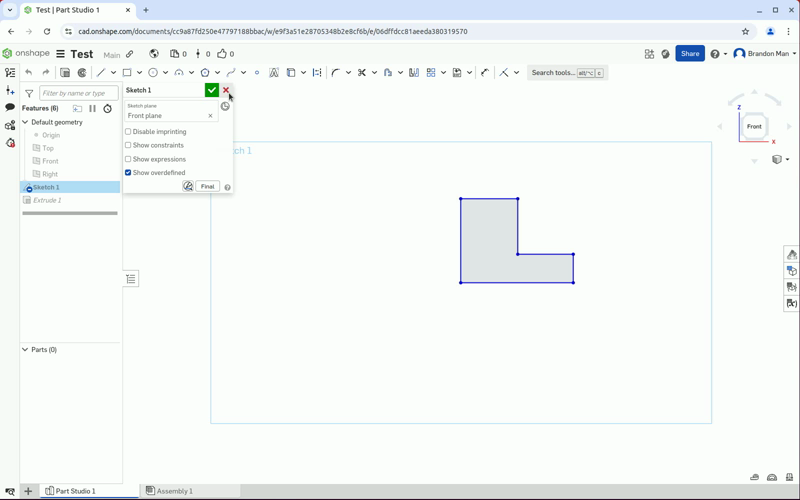
click(229, 92)
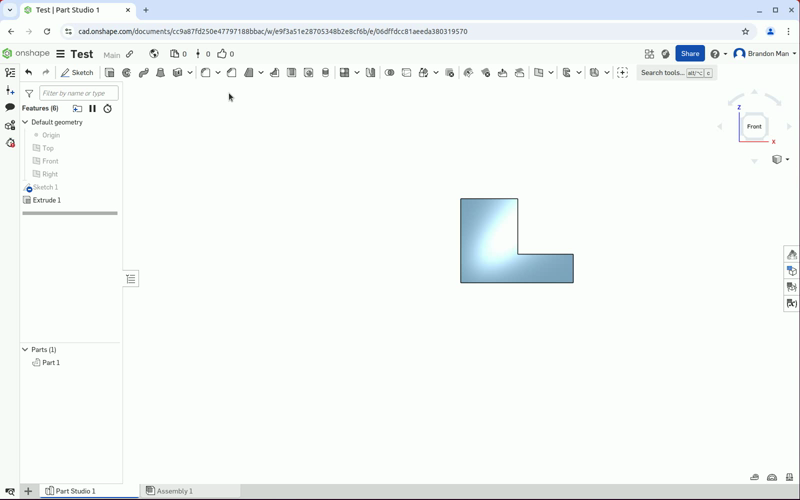
mouse_move(73, 352)
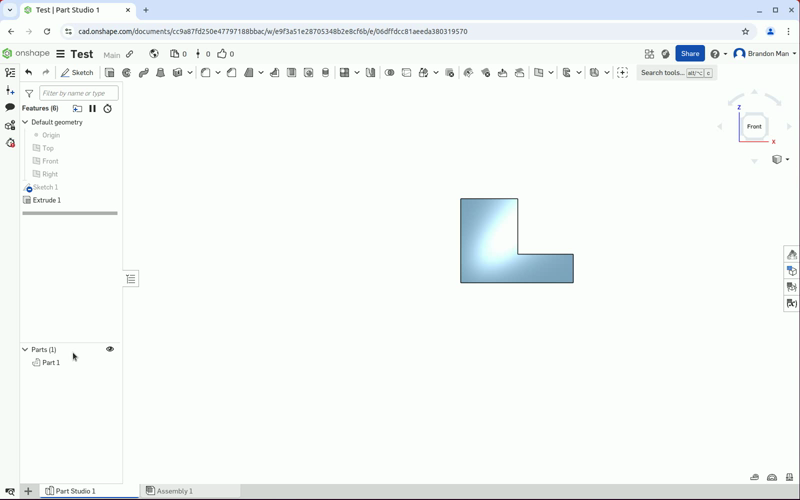
key(y)
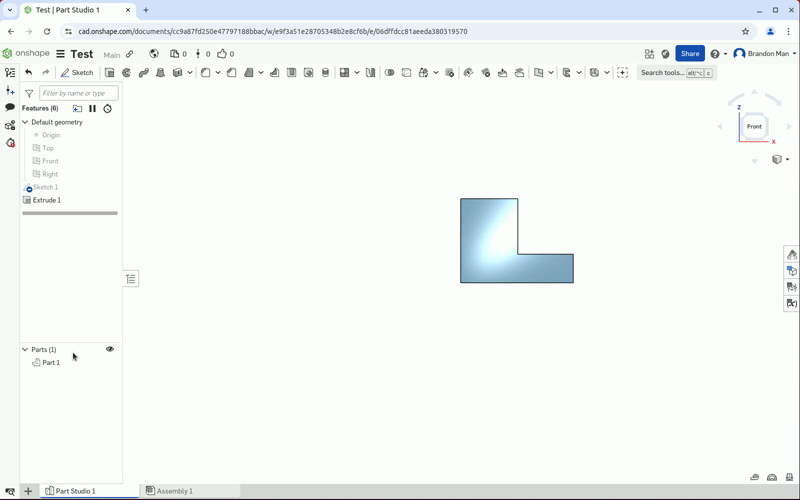
key(shift+p)
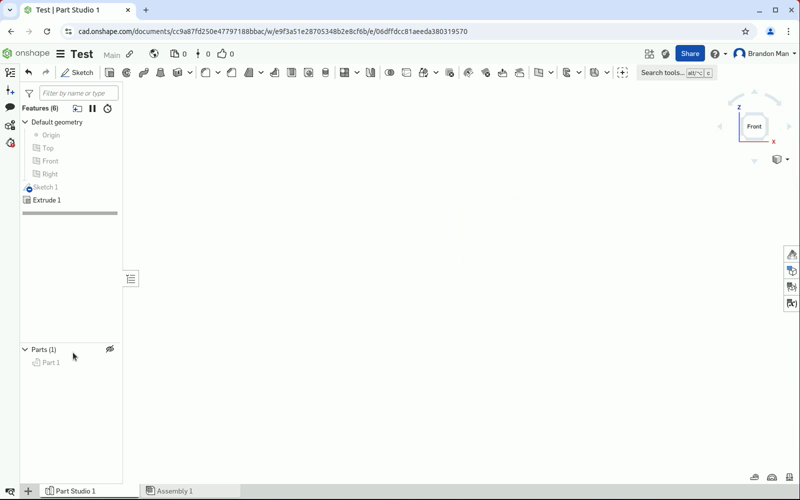
key(space)
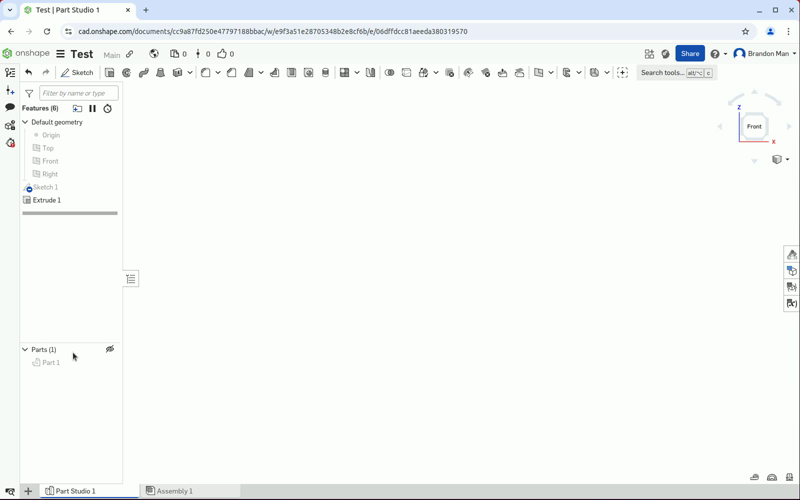
key_down(shift)
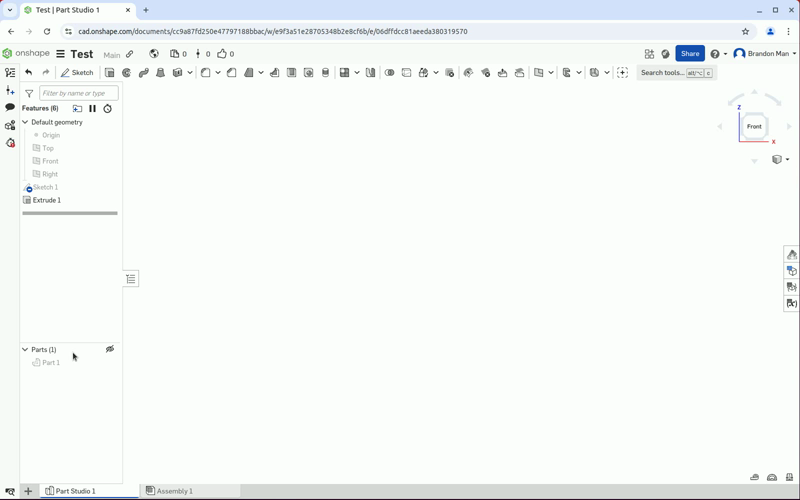
key(left)
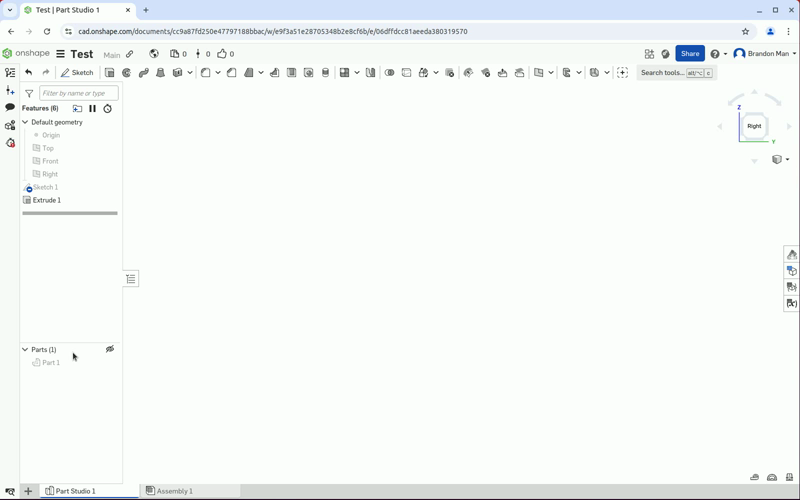
key_up(shift)
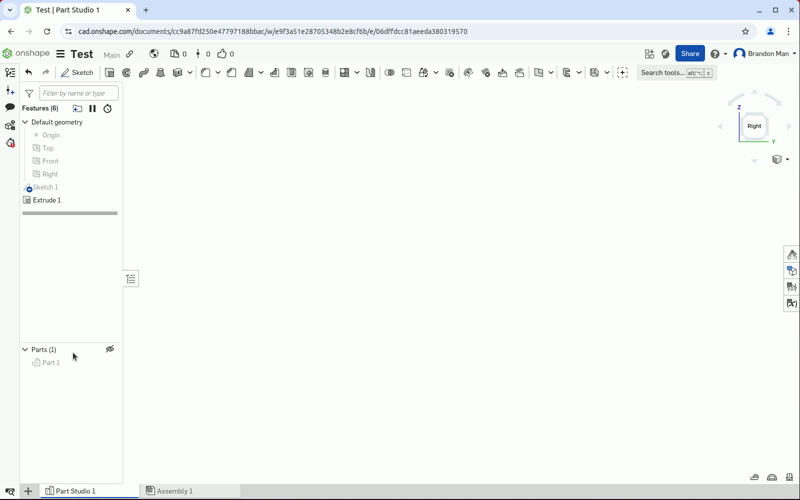
mouse_move(73, 352)
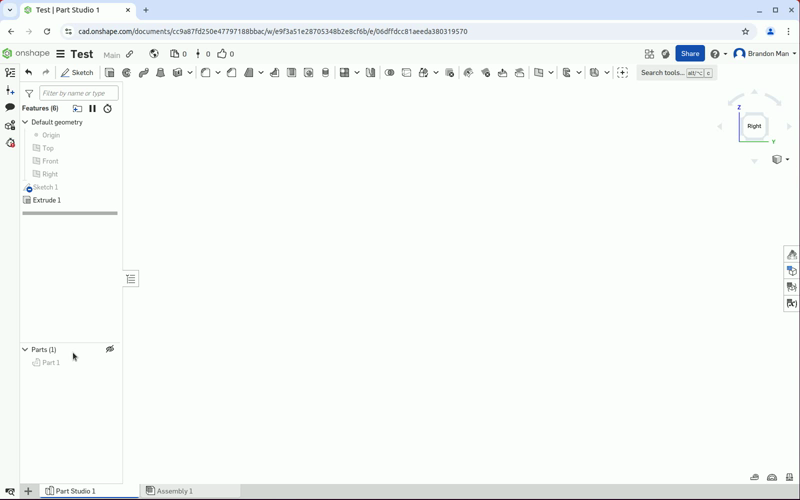
key(shift+y)
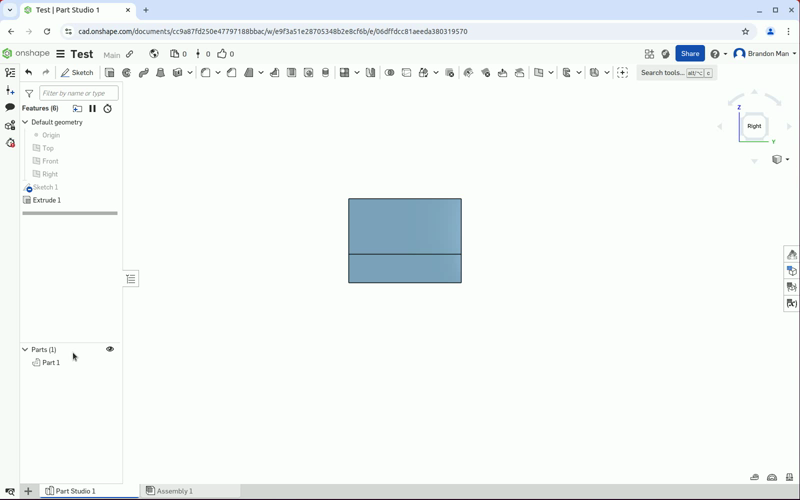
mouse_move(541, 75)
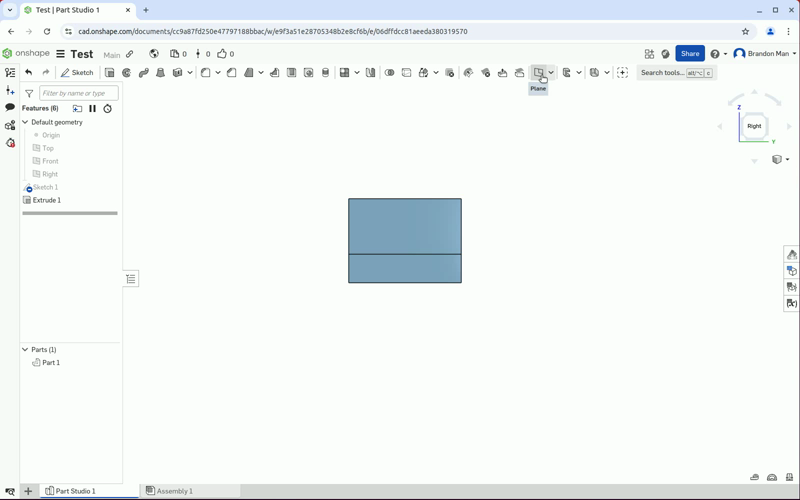
click(541, 75)
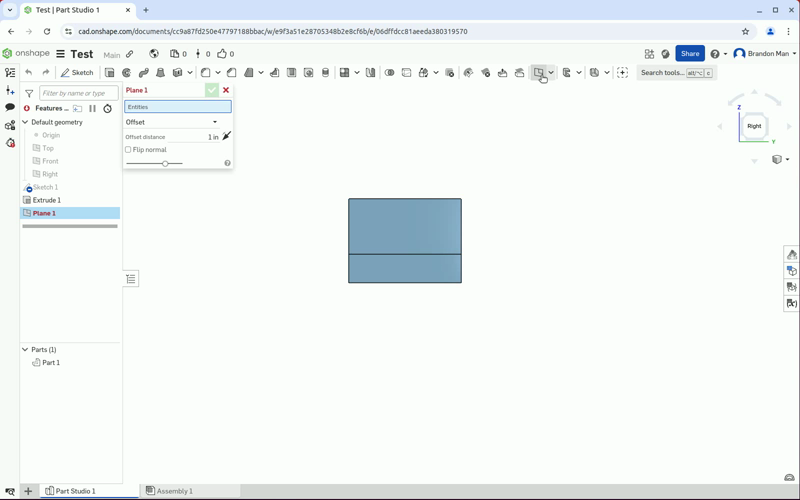
mouse_move(73, 176)
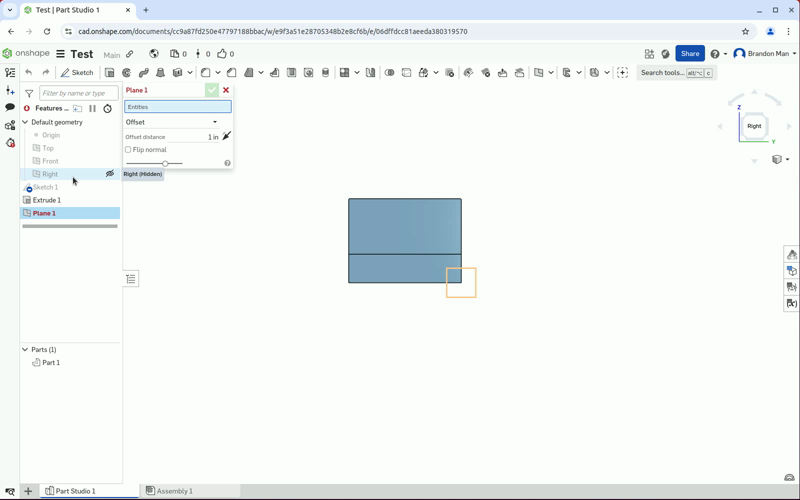
click(73, 176)
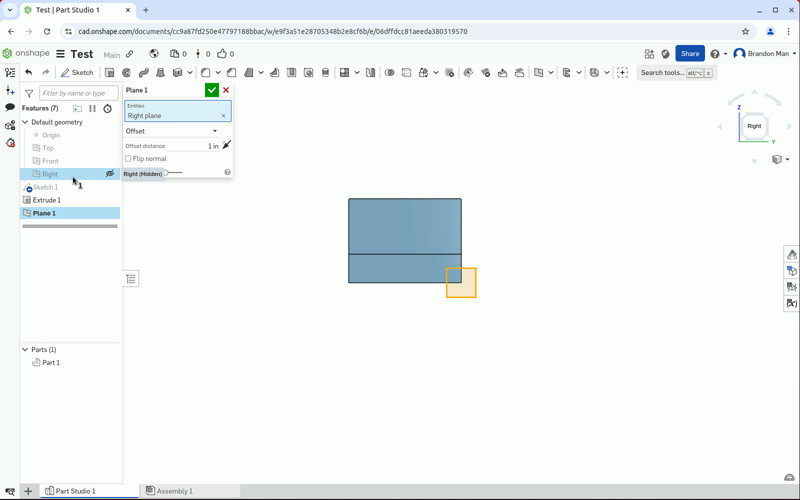
key(tab, 2)
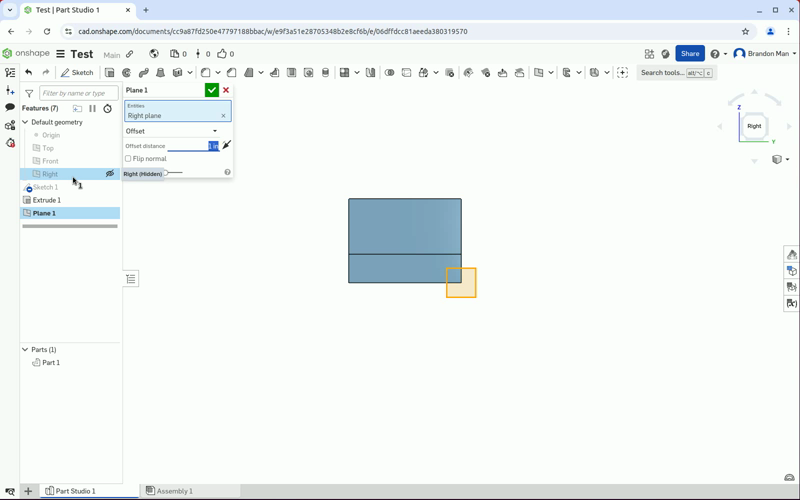
text(11.554)
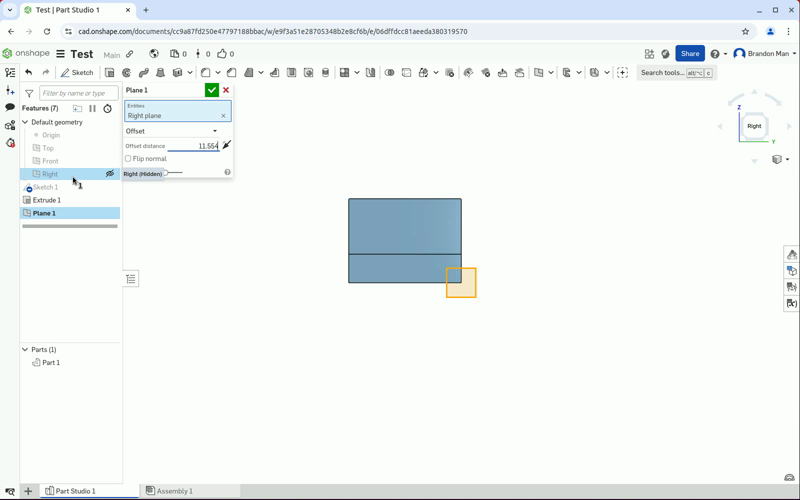
key(enter, 2)
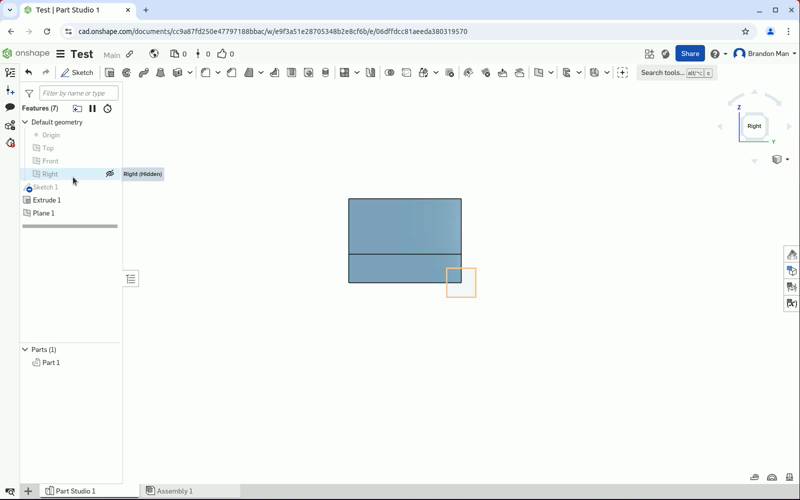
key(shift+s)
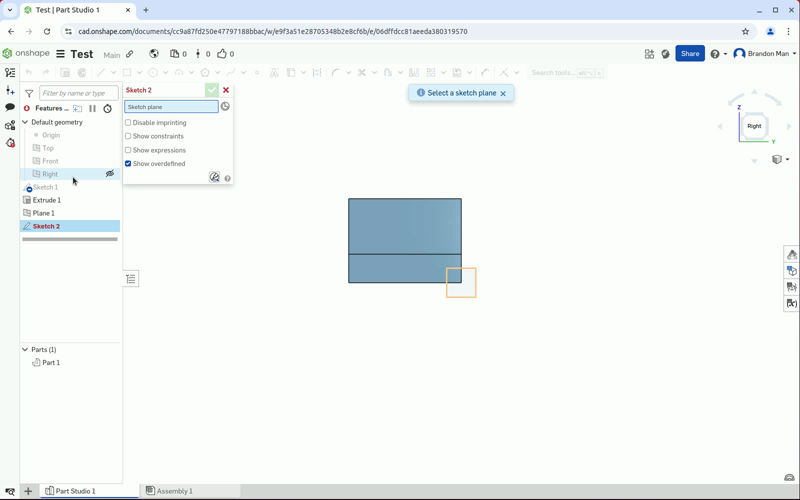
mouse_move(73, 215)
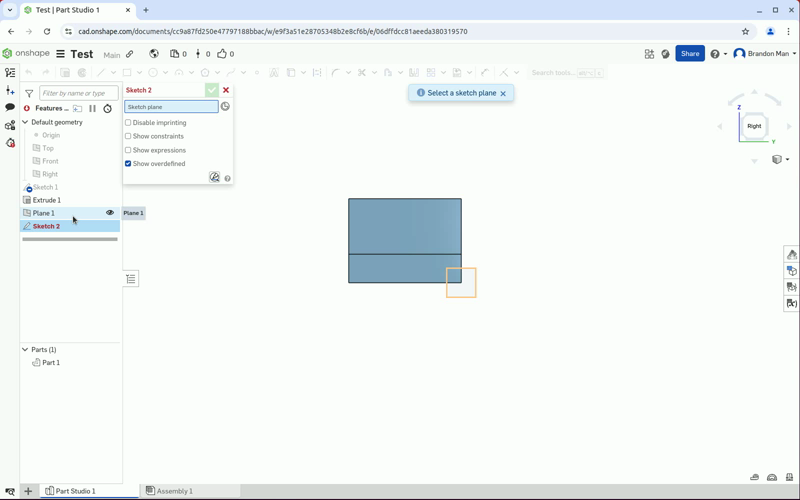
click(73, 215)
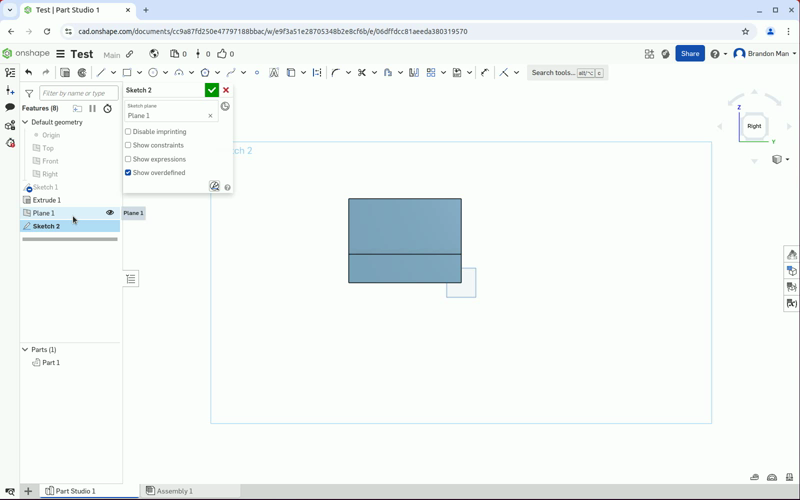
mouse_move(73, 352)
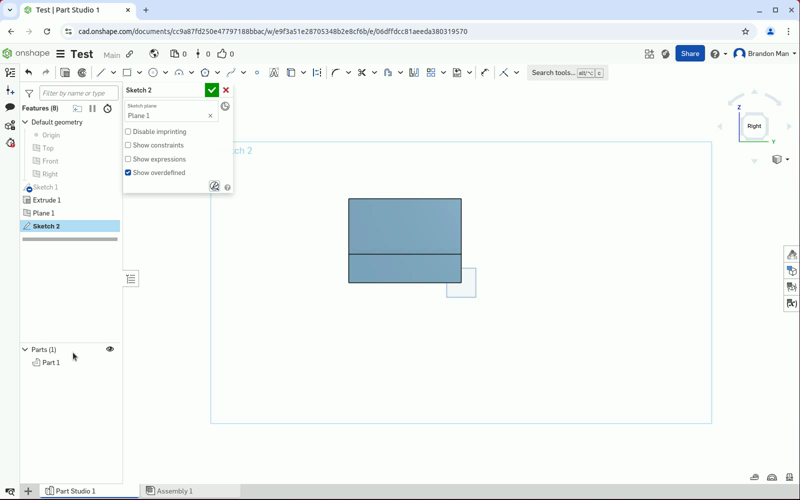
key(y)
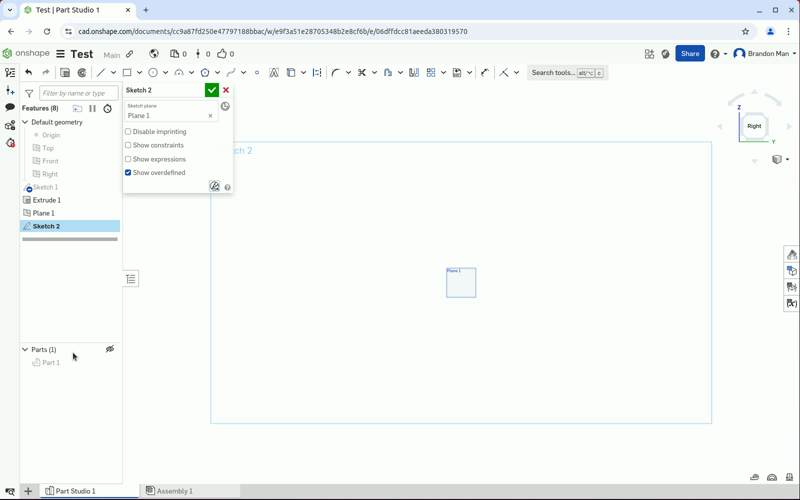
key(l)
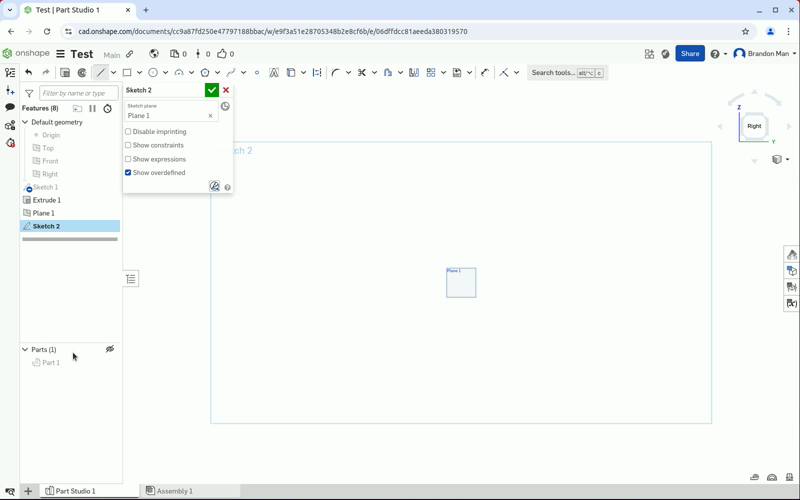
key_down(shift)
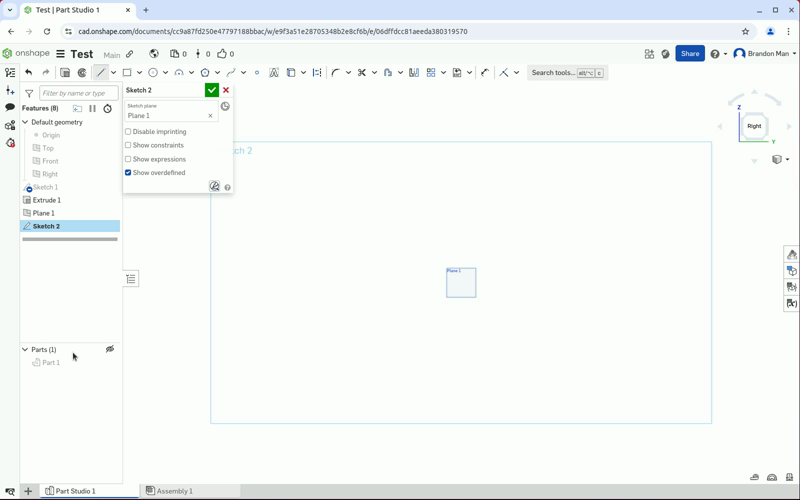
mouse_move(432, 254)
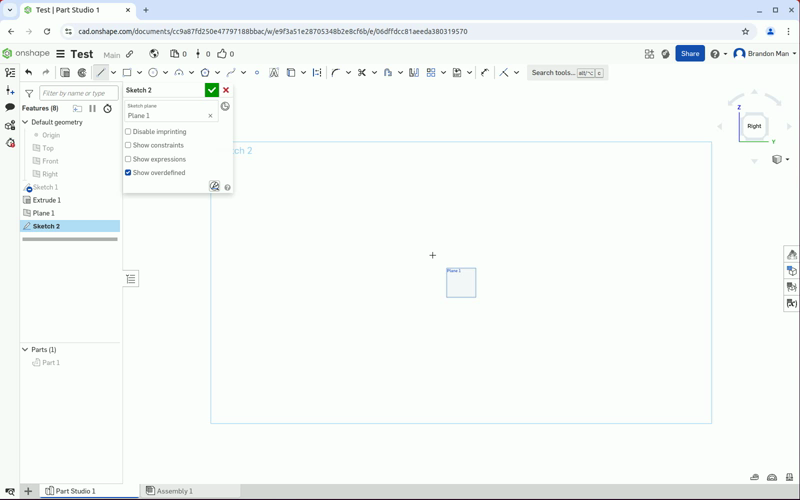
click(432, 254)
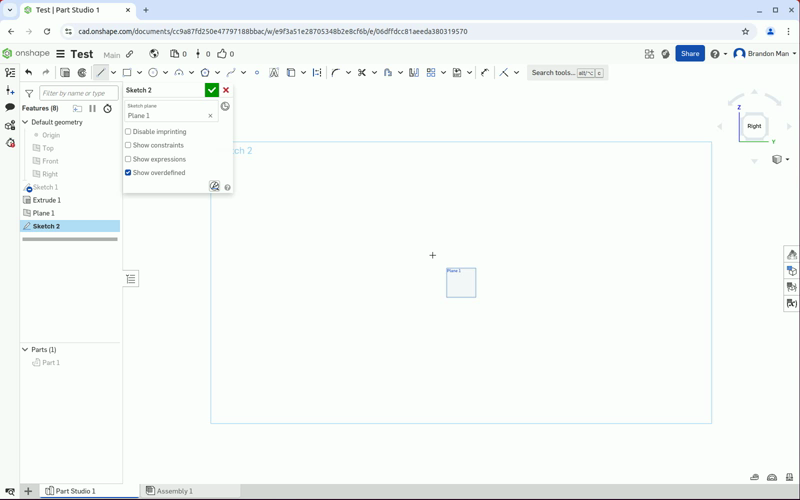
key_up(shift)
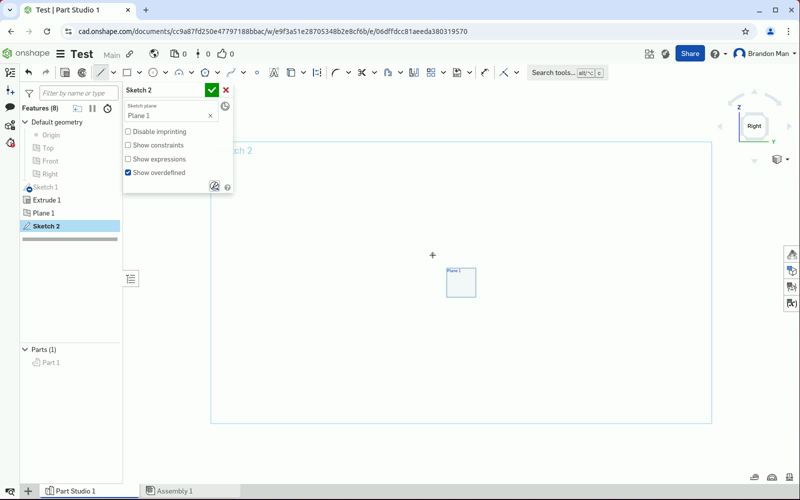
key_down(shift)
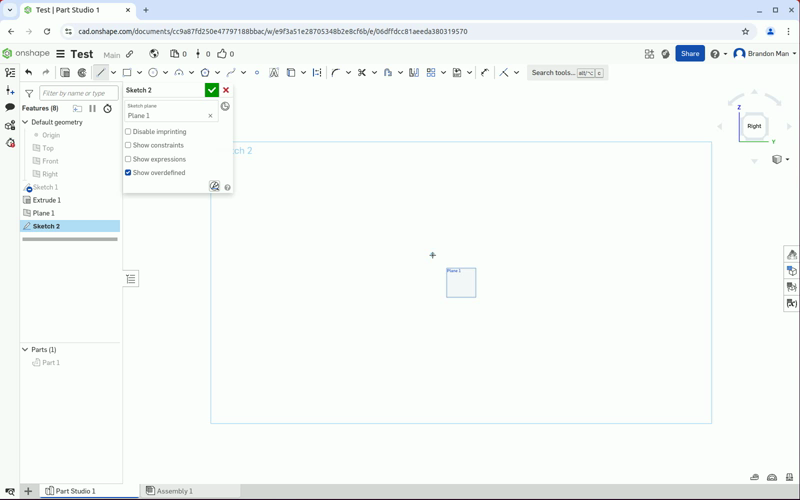
mouse_move(462, 254)
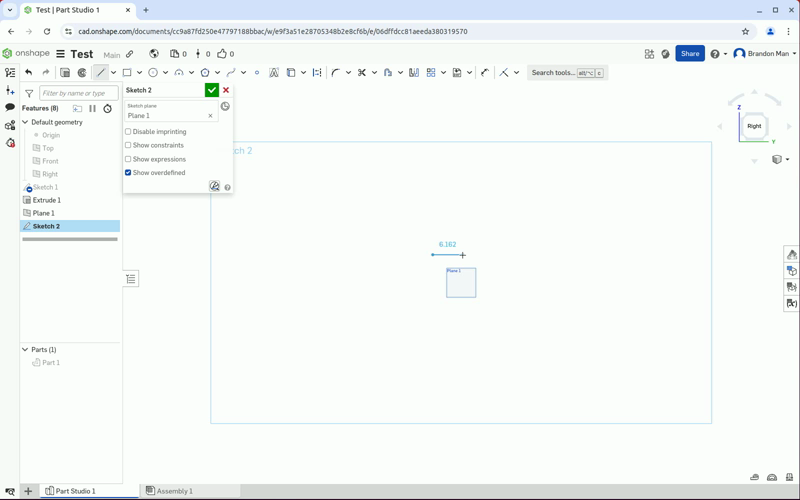
mouse_move(461, 254)
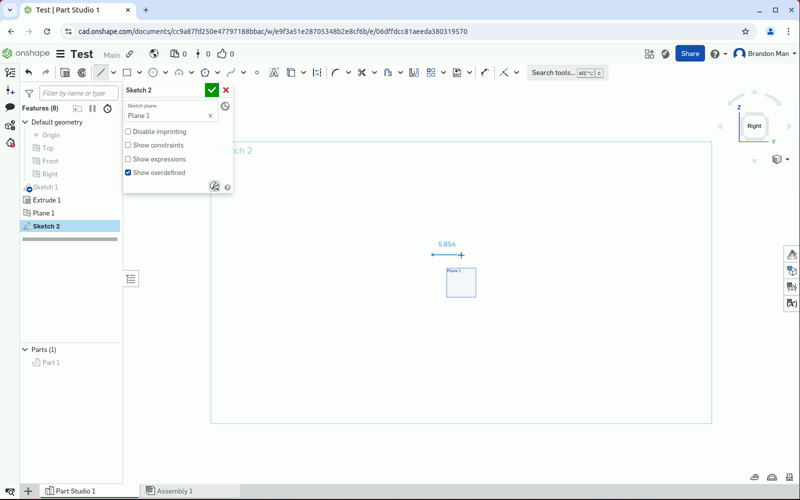
click(461, 254)
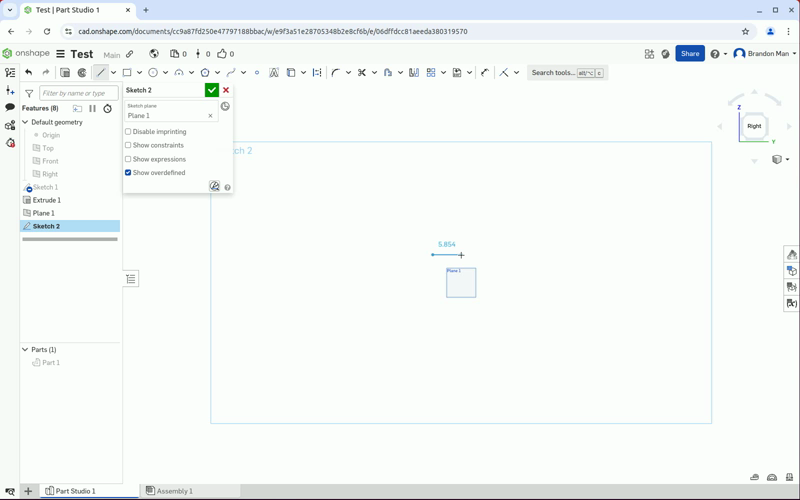
key_up(shift)
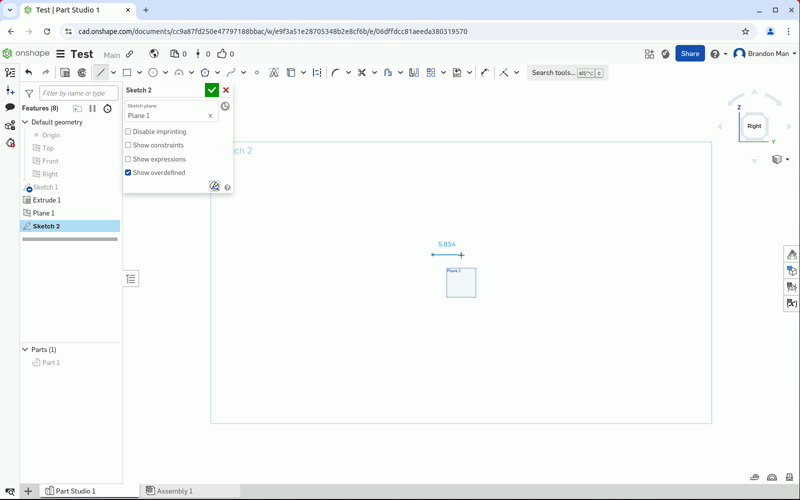
key_down(shift)
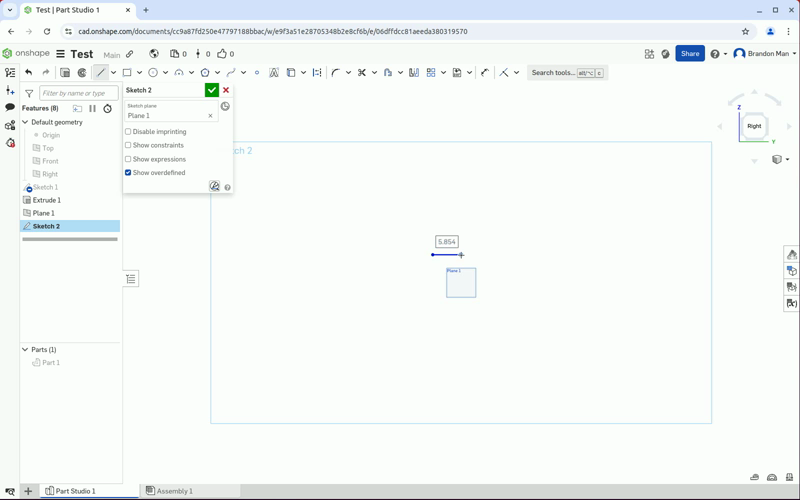
mouse_move(491, 254)
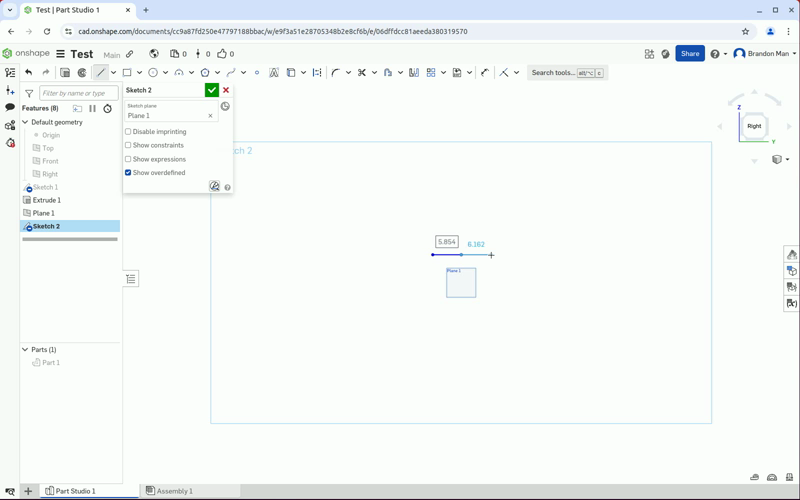
mouse_move(461, 198)
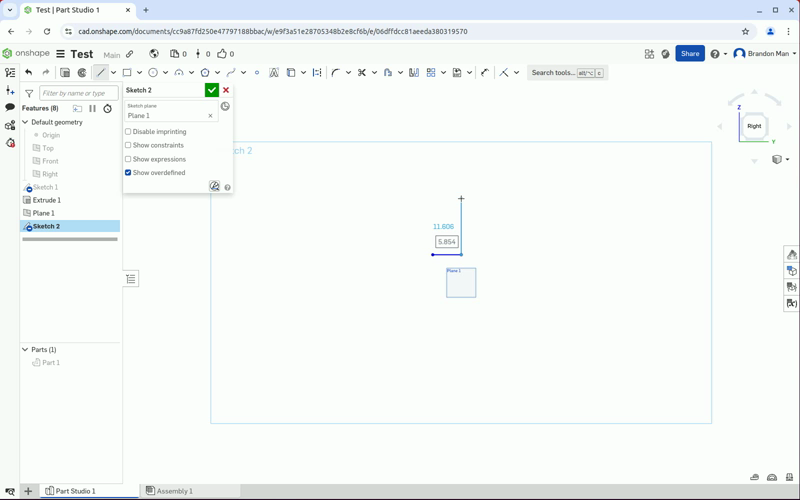
click(461, 198)
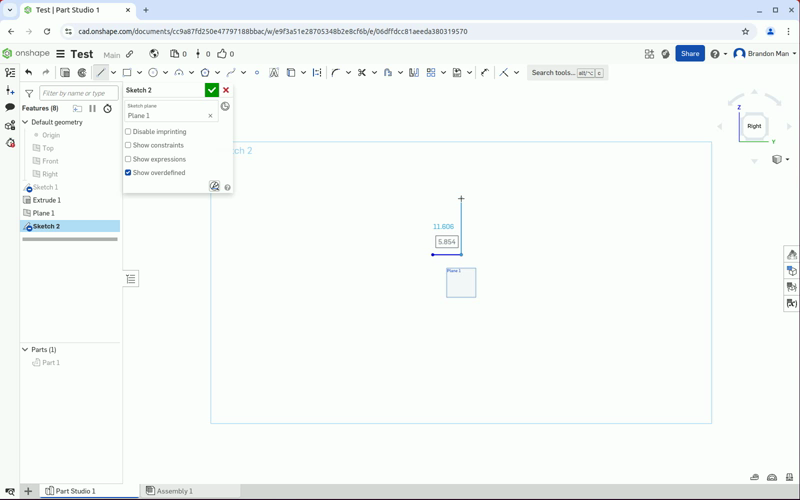
key_up(shift)
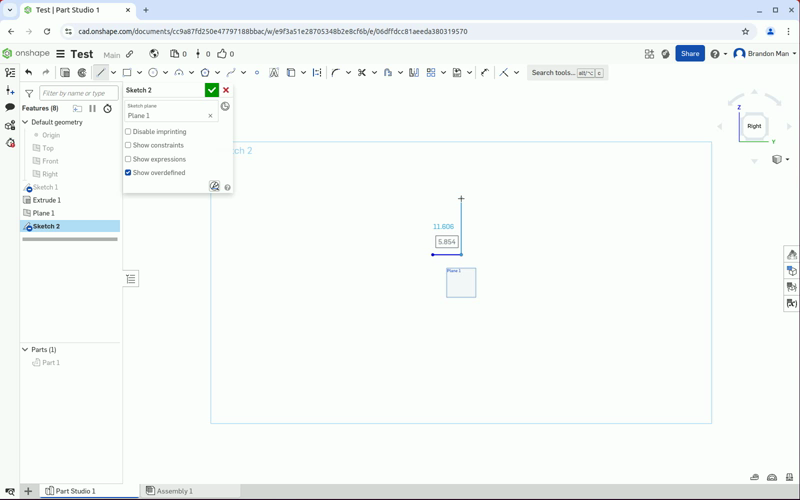
key_down(shift)
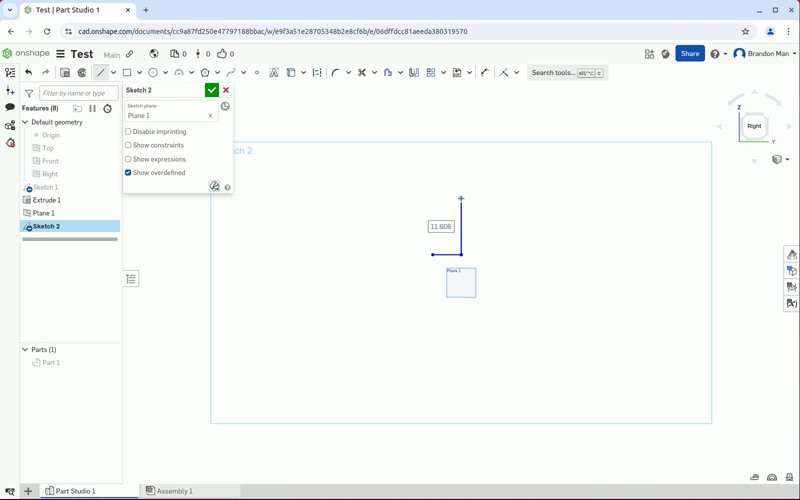
mouse_move(491, 198)
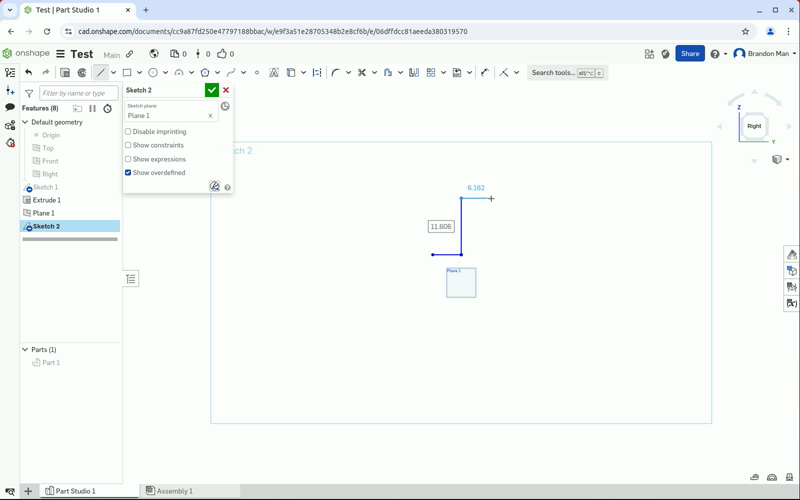
mouse_move(432, 198)
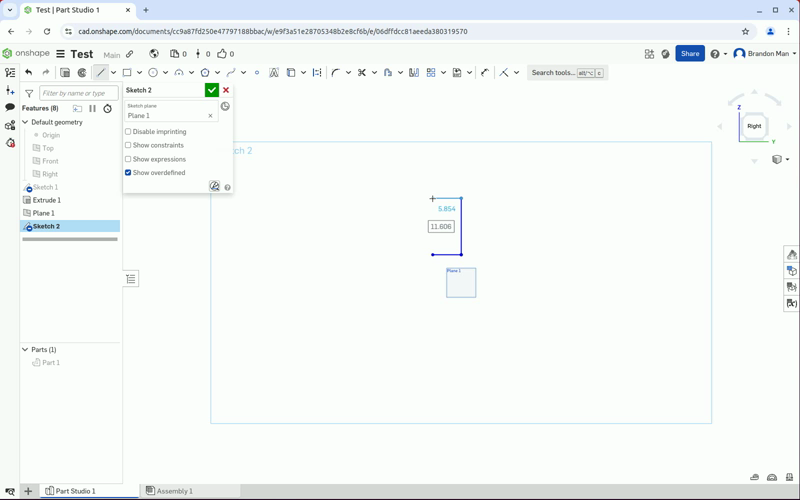
click(432, 198)
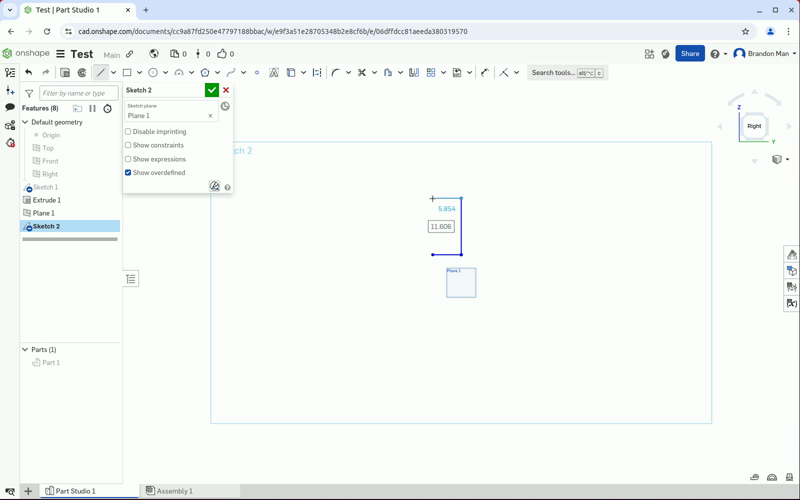
key_up(shift)
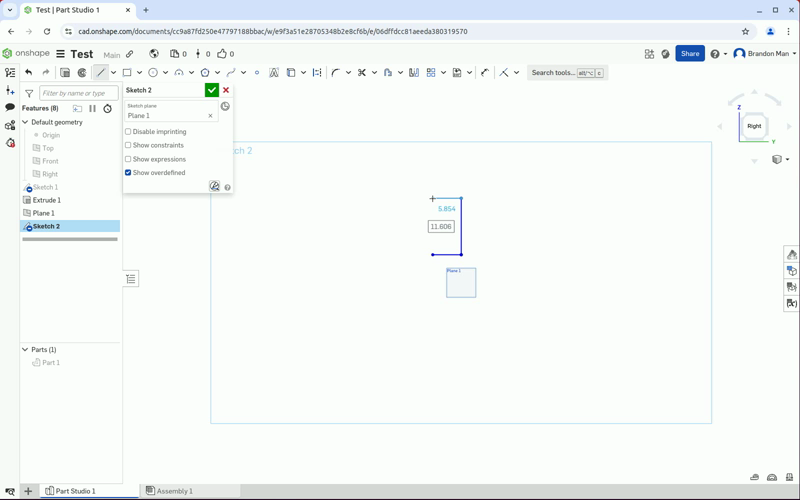
mouse_move(462, 198)
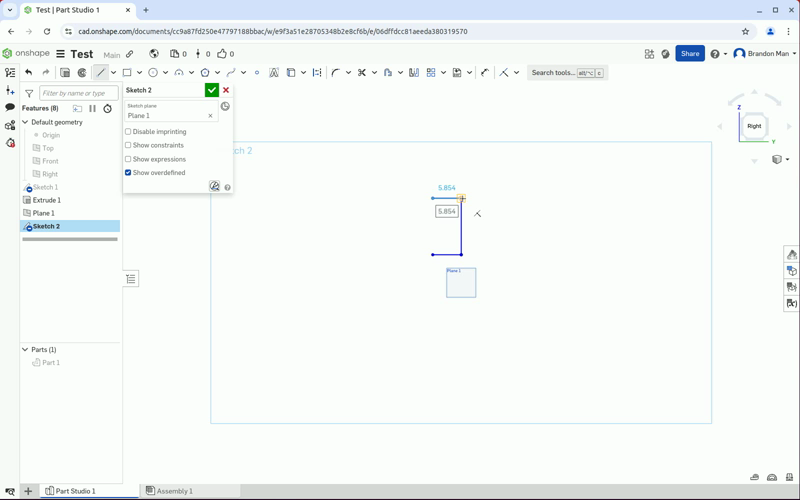
key_down(shift)
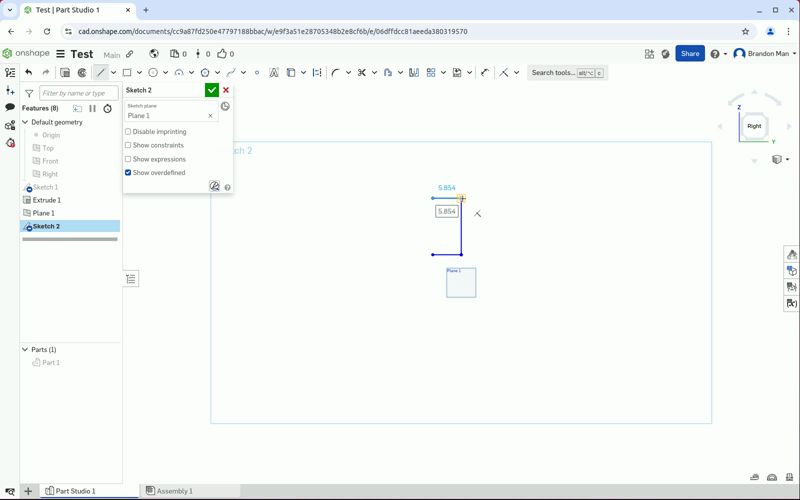
mouse_move(432, 254)
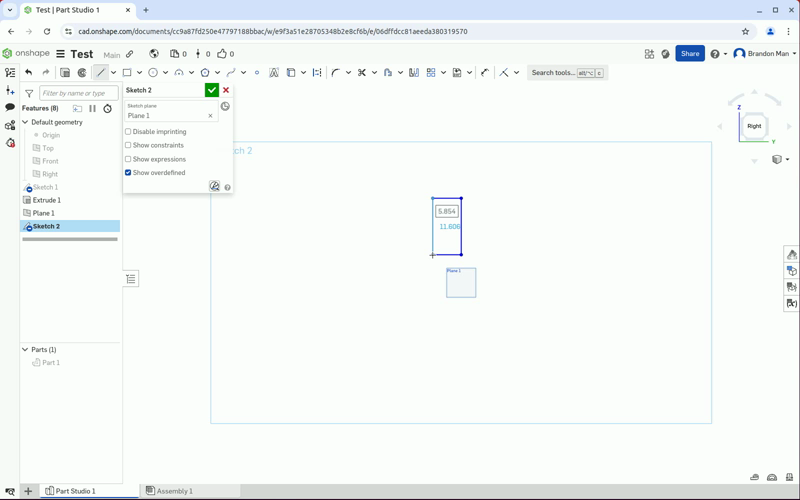
key_up(shift)
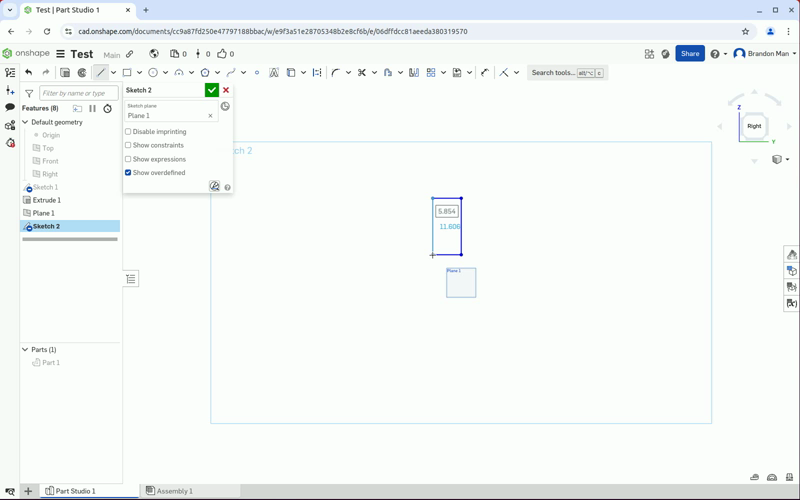
click(432, 254)
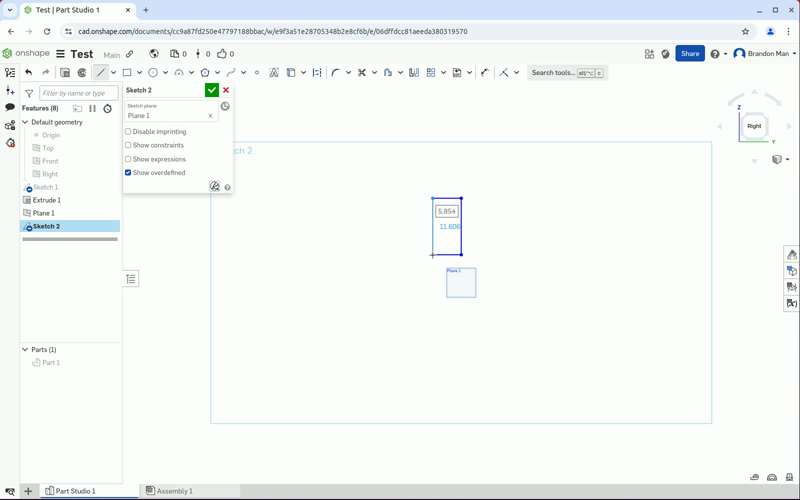
key(esc)
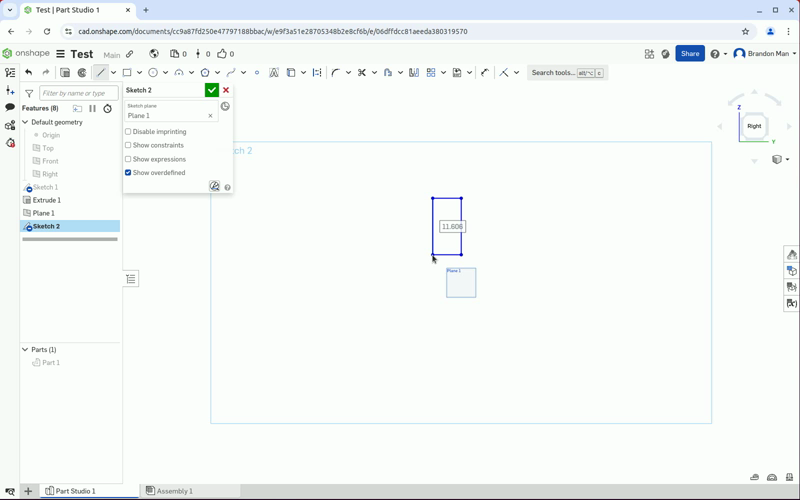
mouse_move(442, 221)
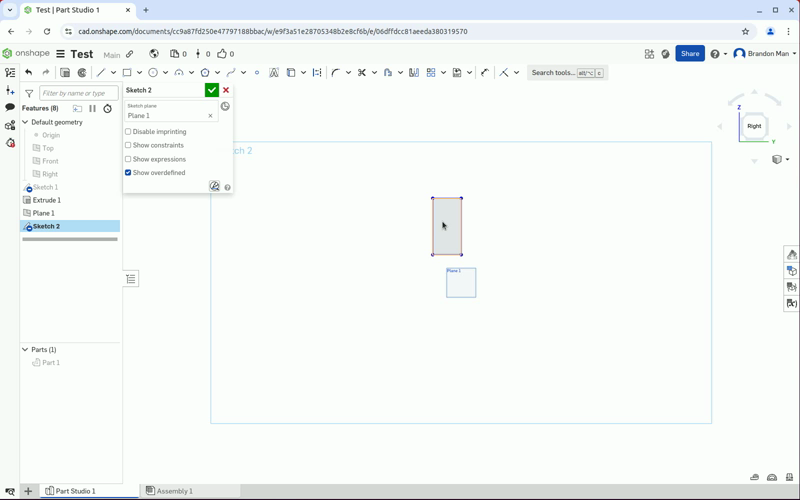
scroll(6)
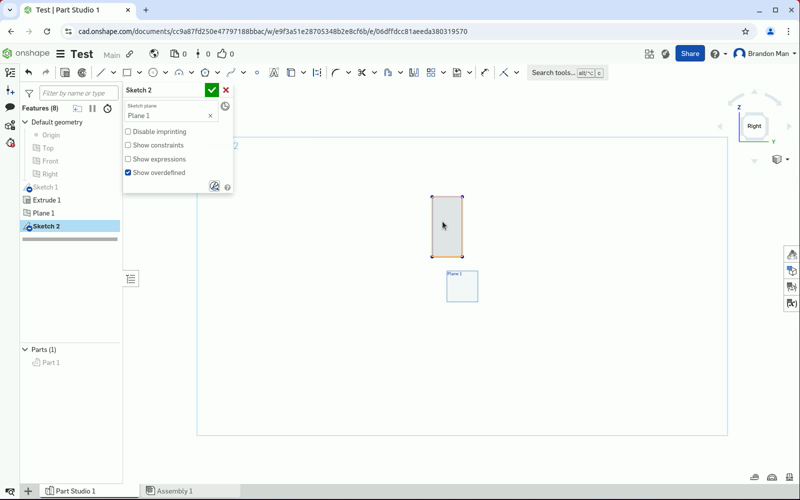
scroll(6)
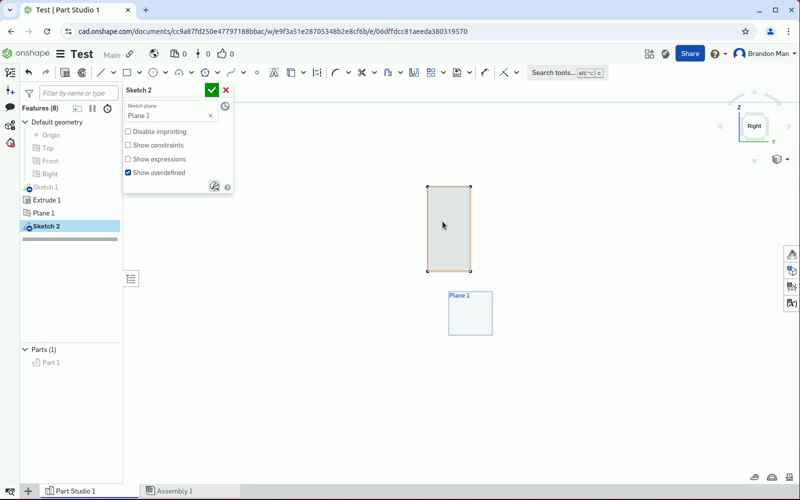
scroll(6)
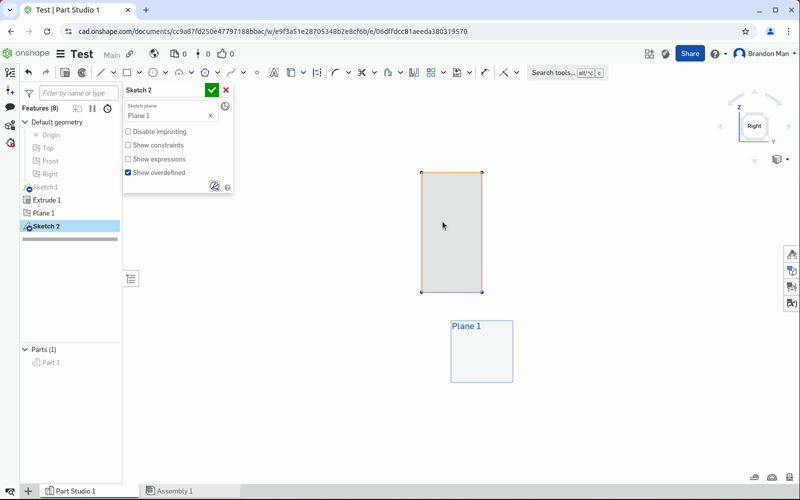
scroll(6)
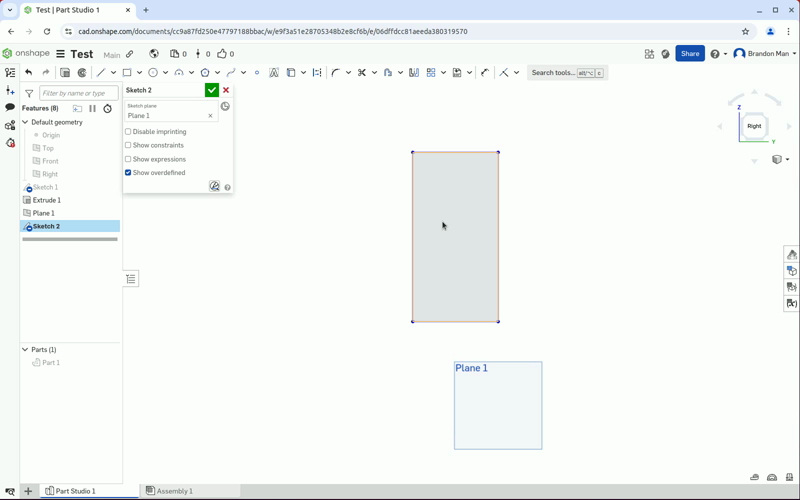
scroll(6)
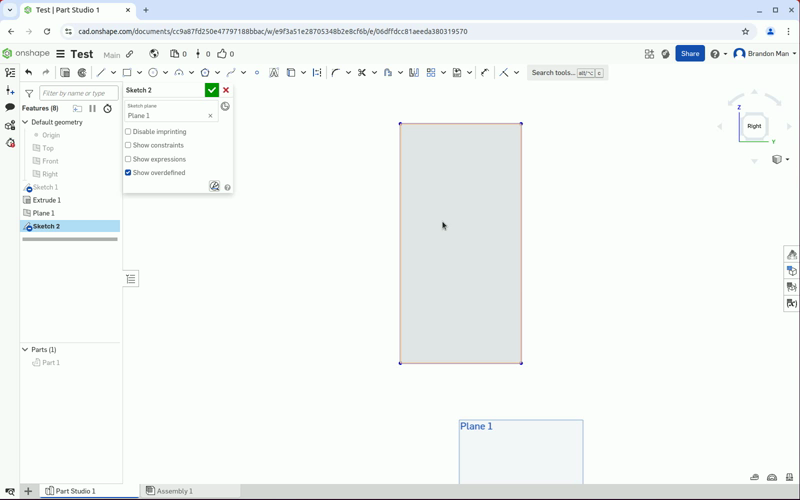
scroll(6)
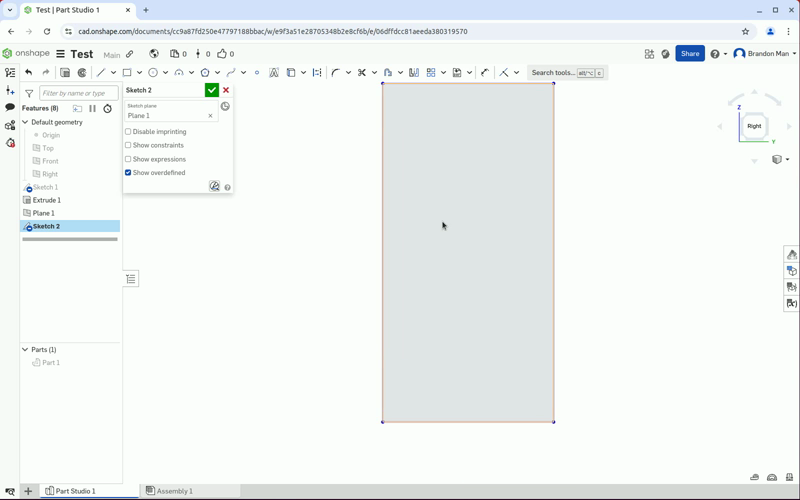
scroll(6)
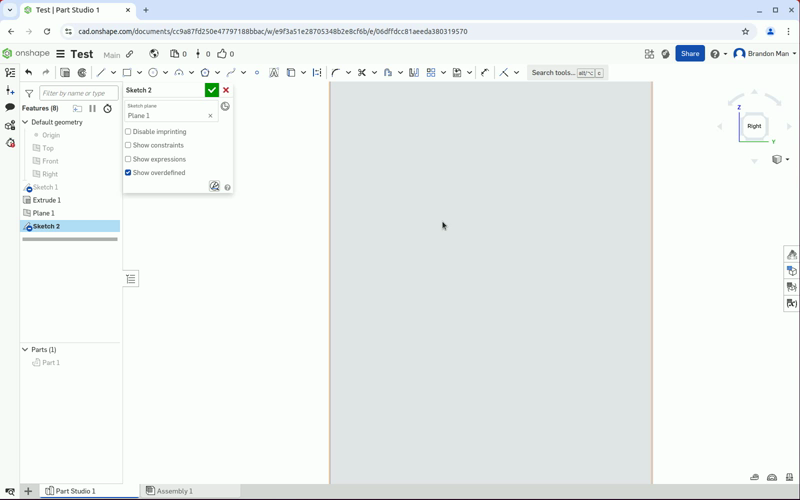
click(442, 221)
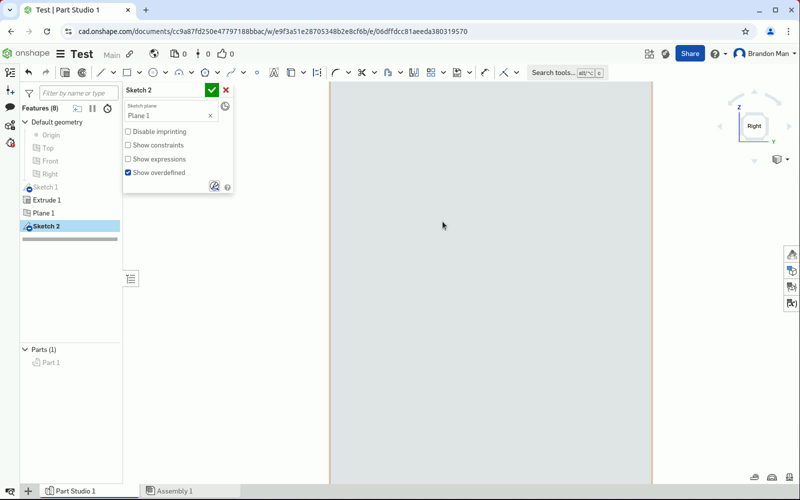
scroll(-6)
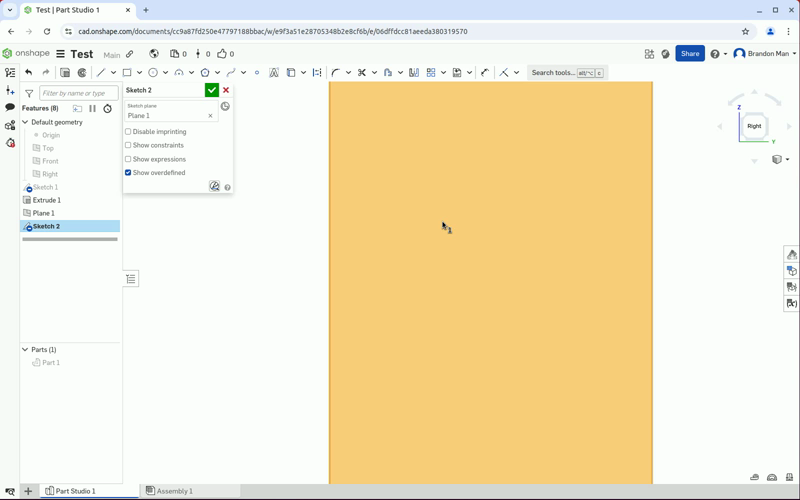
scroll(-6)
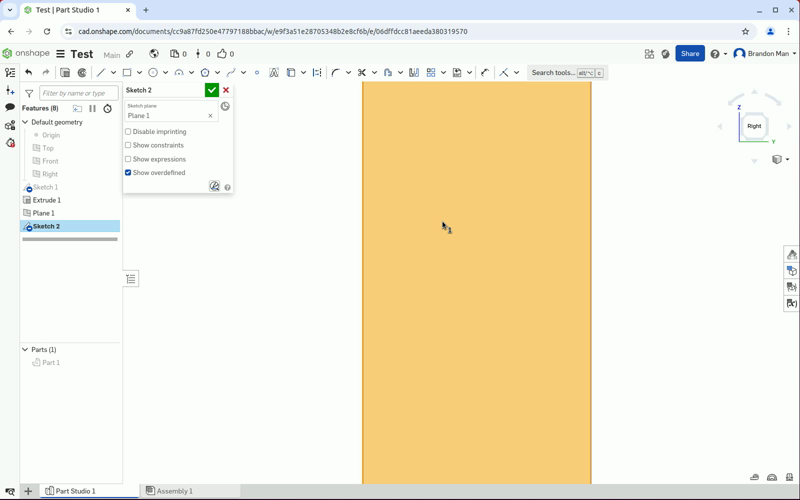
scroll(-6)
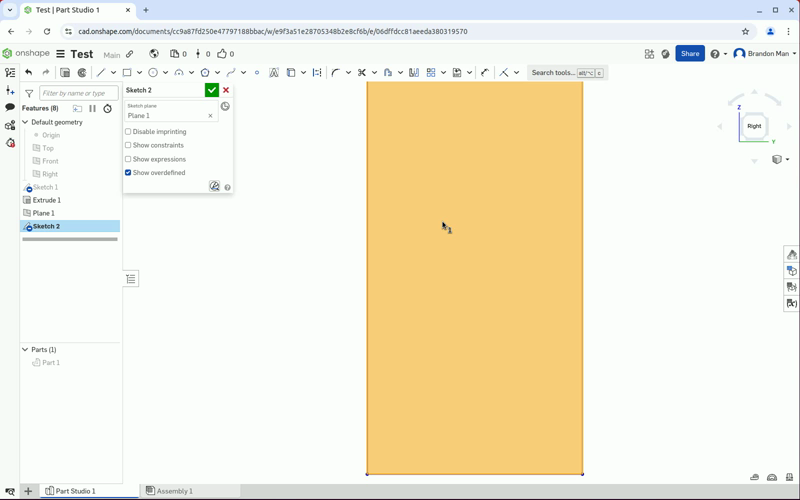
scroll(-6)
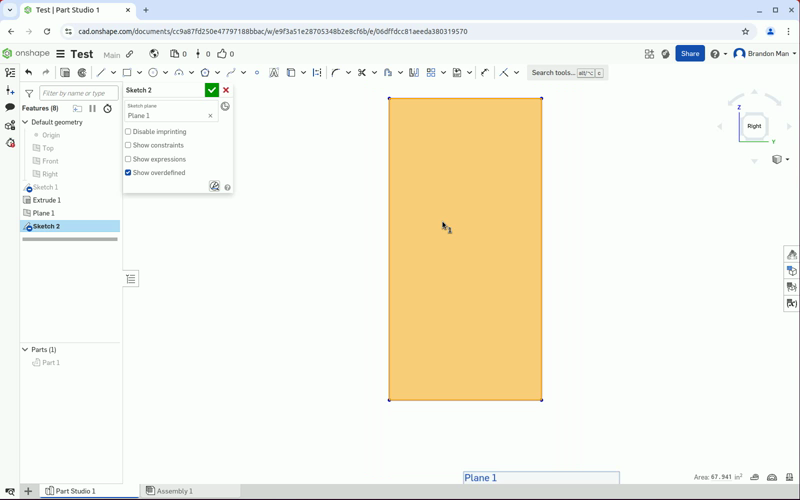
scroll(-6)
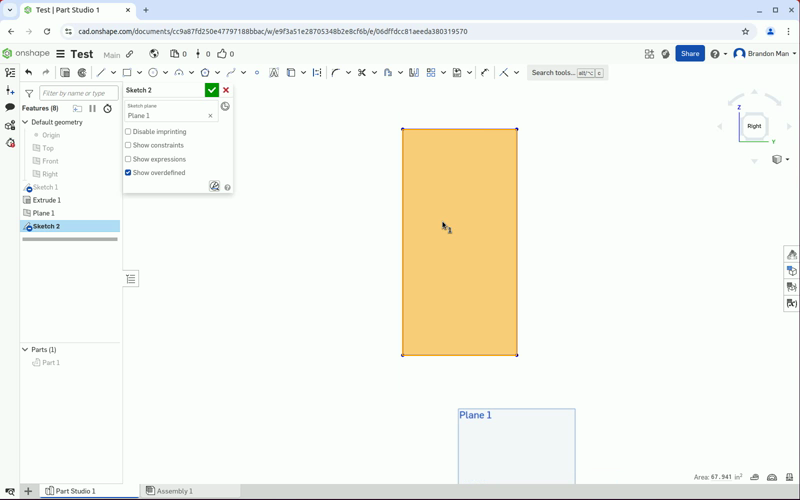
scroll(-6)
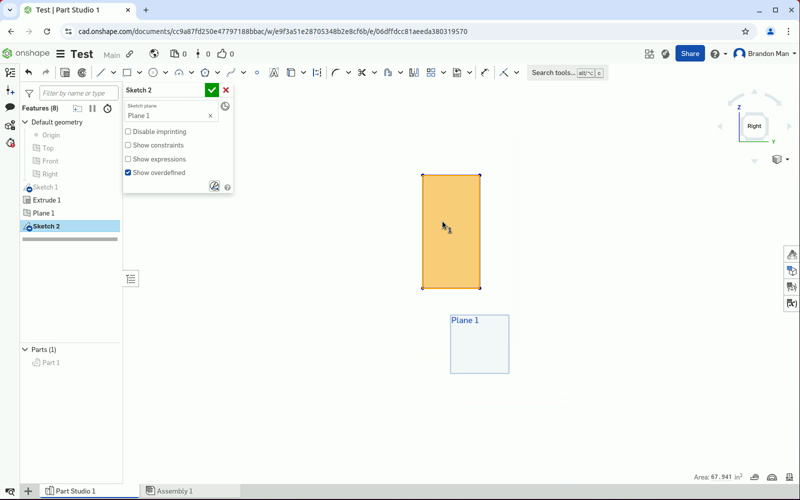
scroll(-6)
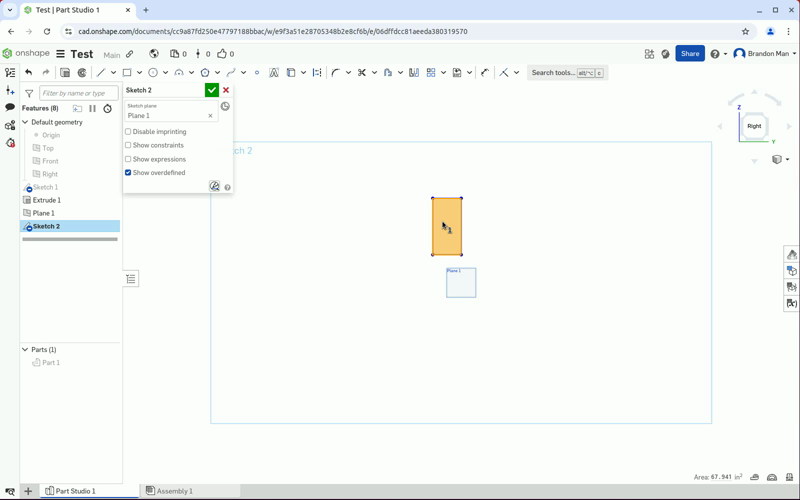
mouse_move(73, 352)
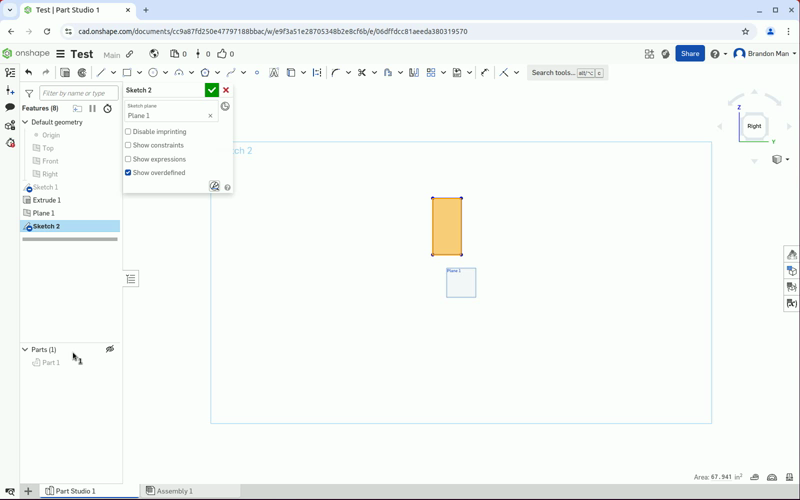
key(shift+y)
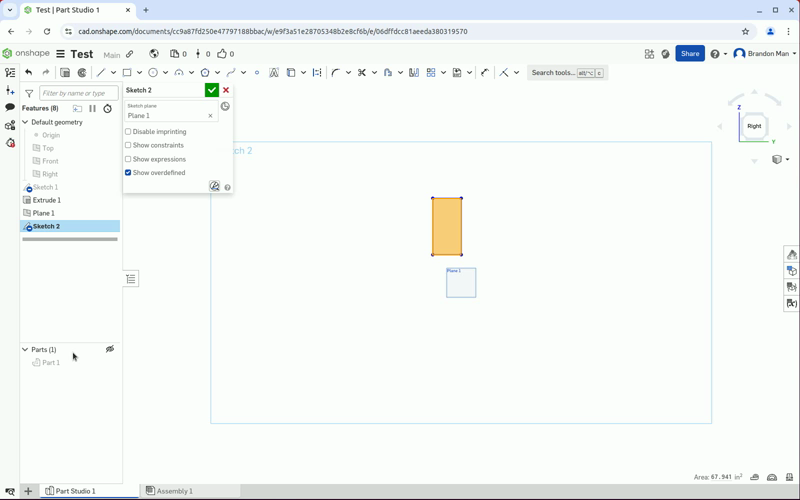
key(shift+e)
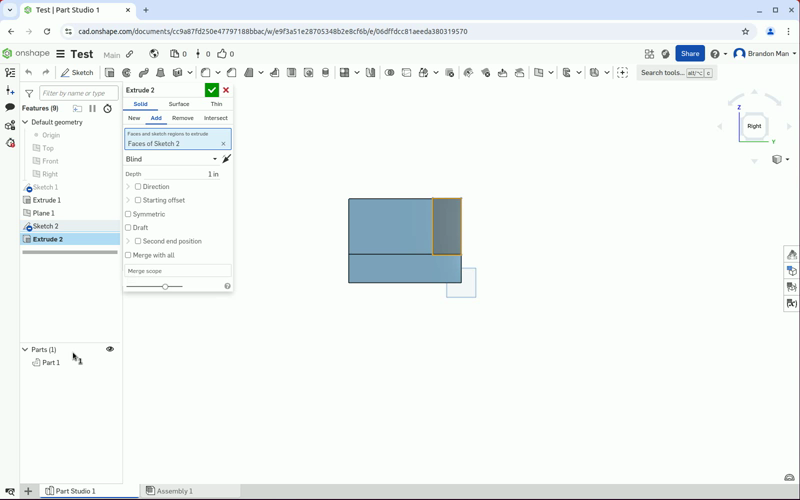
mouse_move(143, 106)
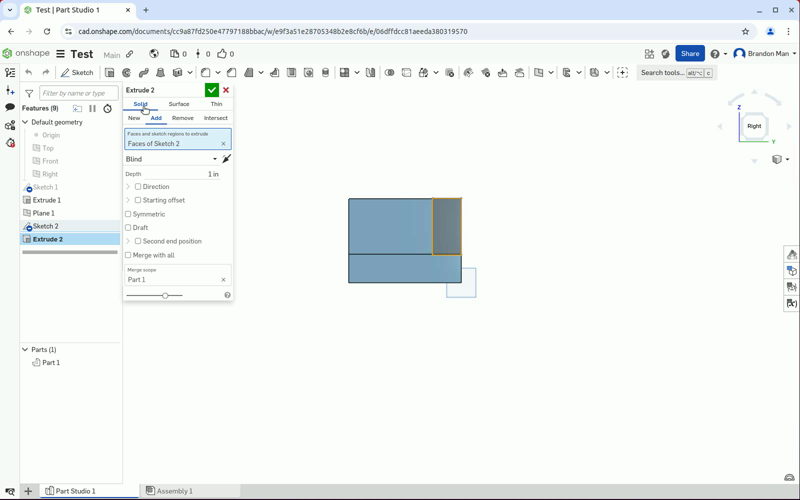
click(143, 106)
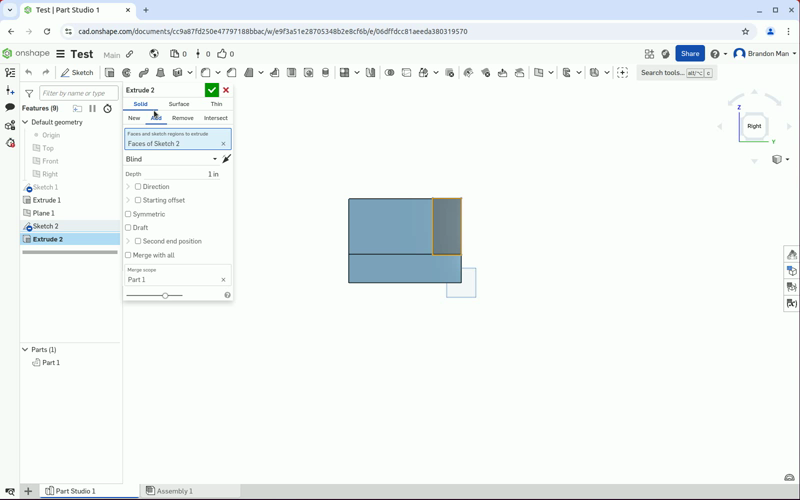
mouse_move(186, 120)
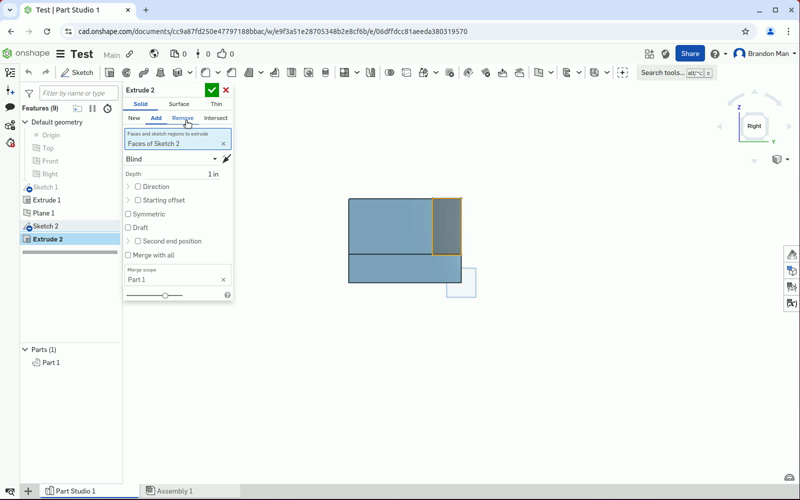
click(186, 120)
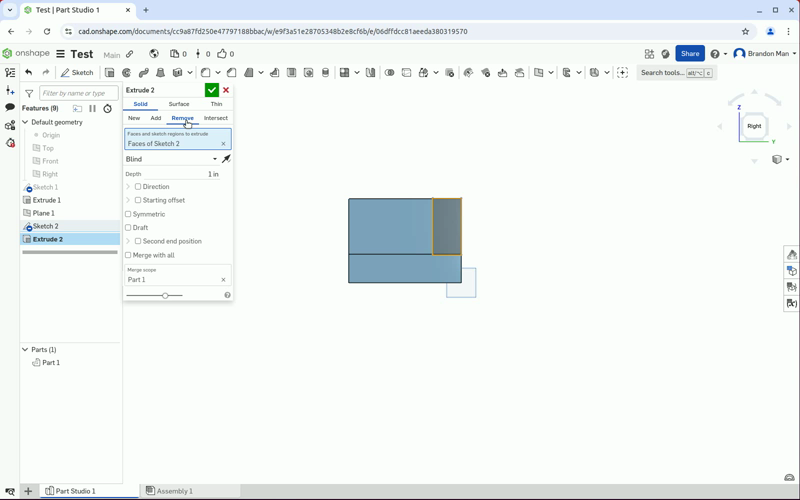
key(tab, 4)
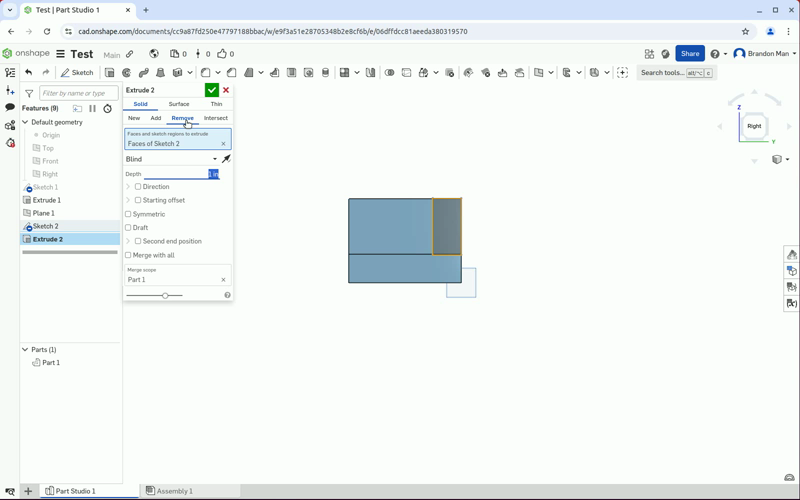
text(11.554)
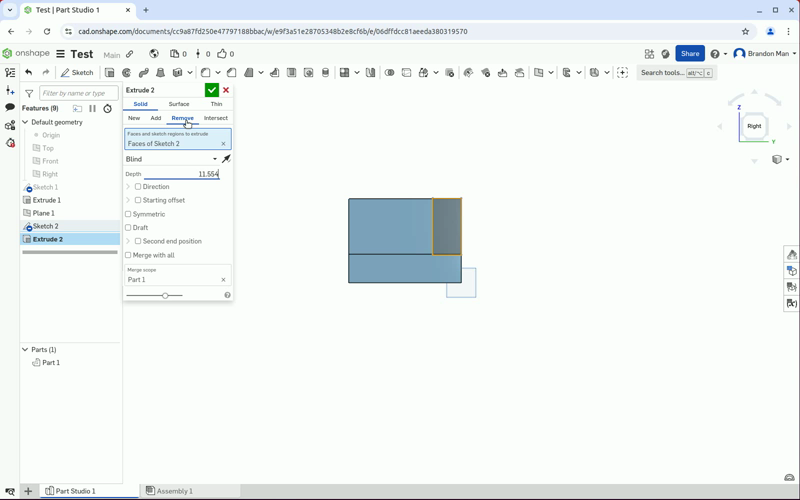
key(tab, 6)
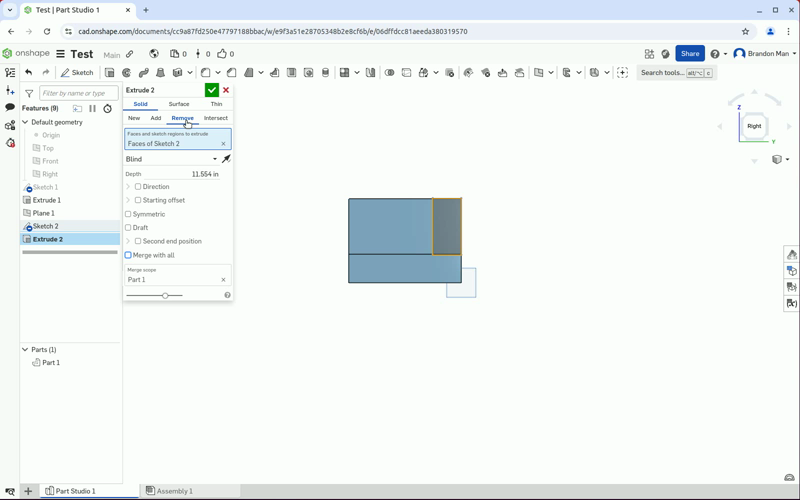
key(space)
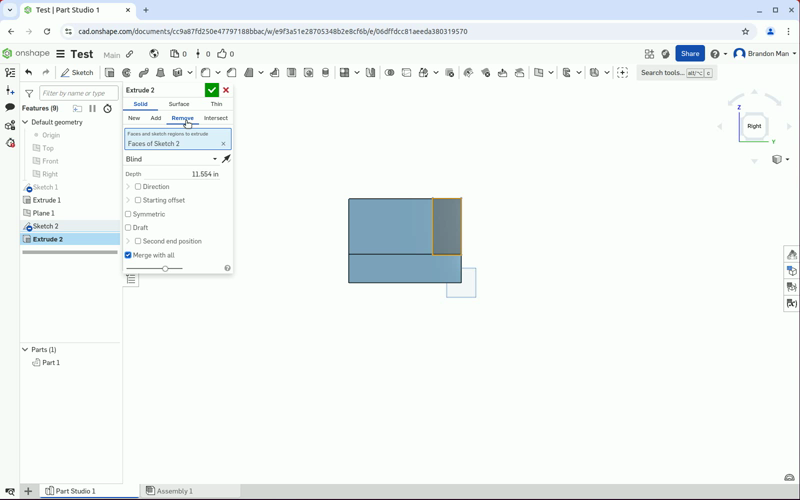
key(enter)
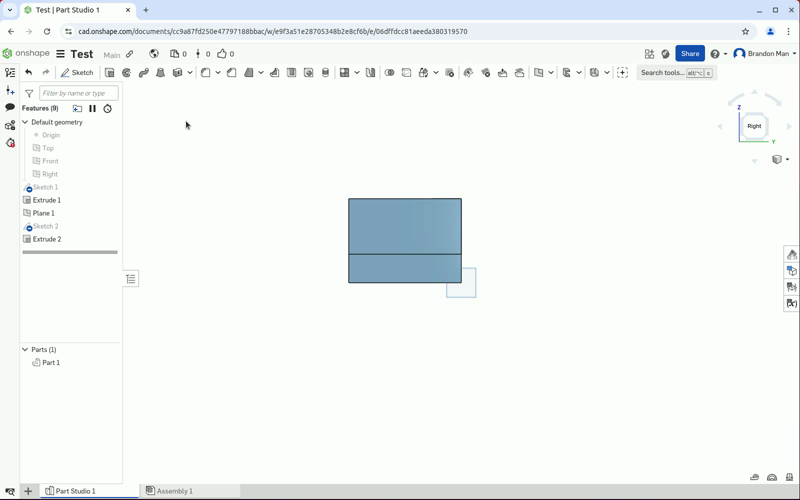
key(shift+h)
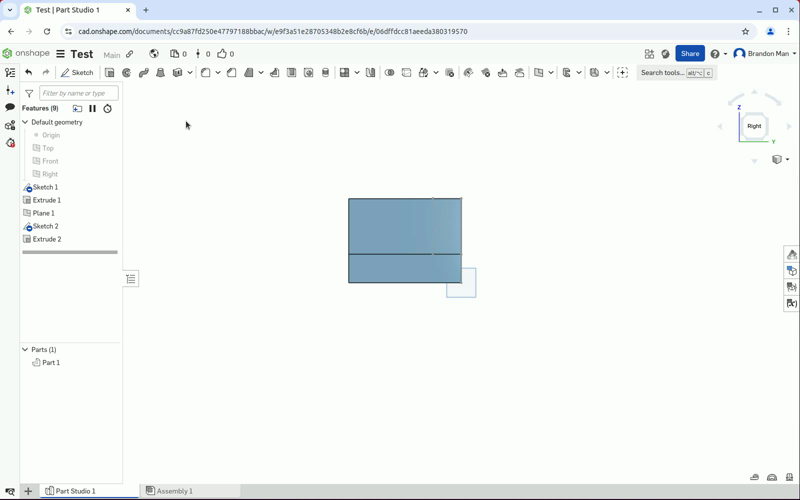
key(shift+h)
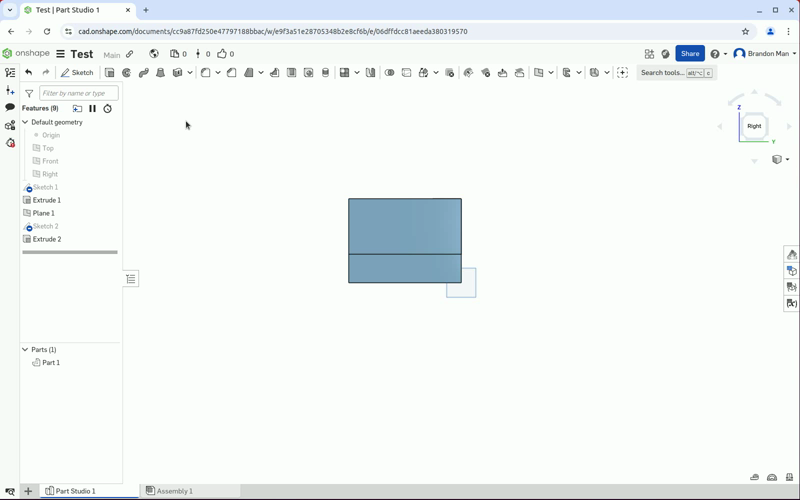
mouse_move(73, 189)
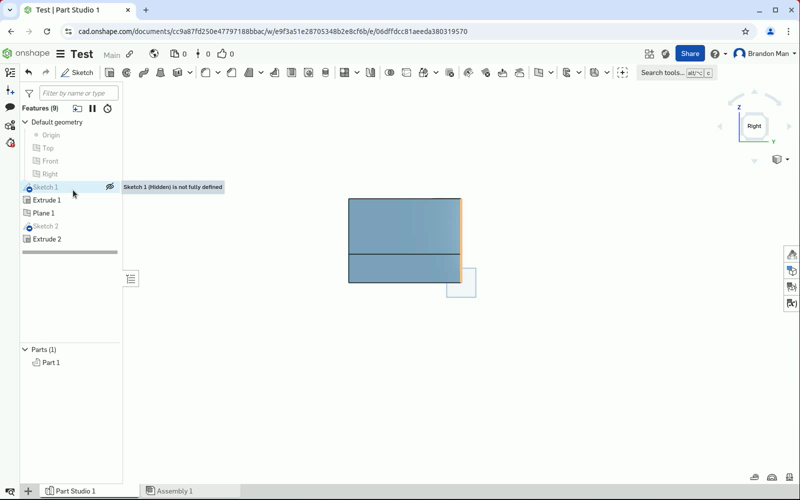
click(73, 189)
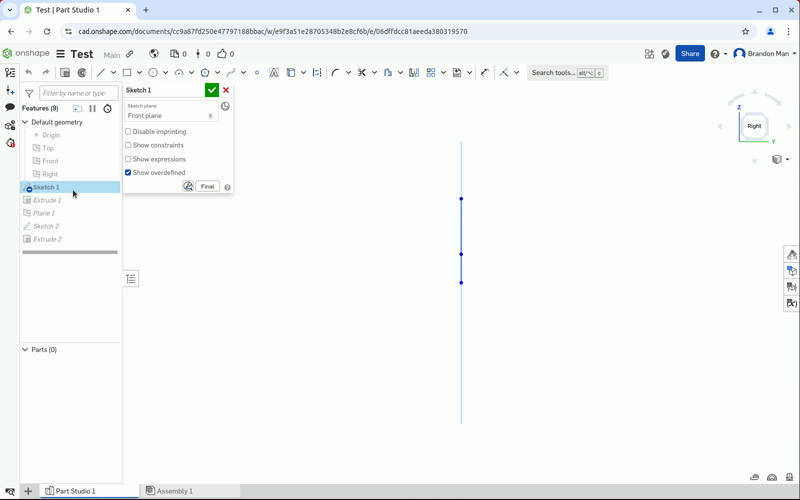
mouse_move(229, 92)
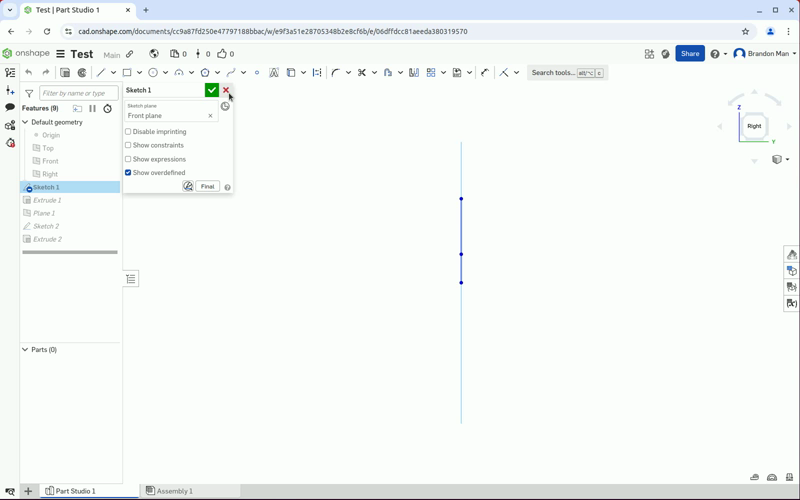
click(229, 92)
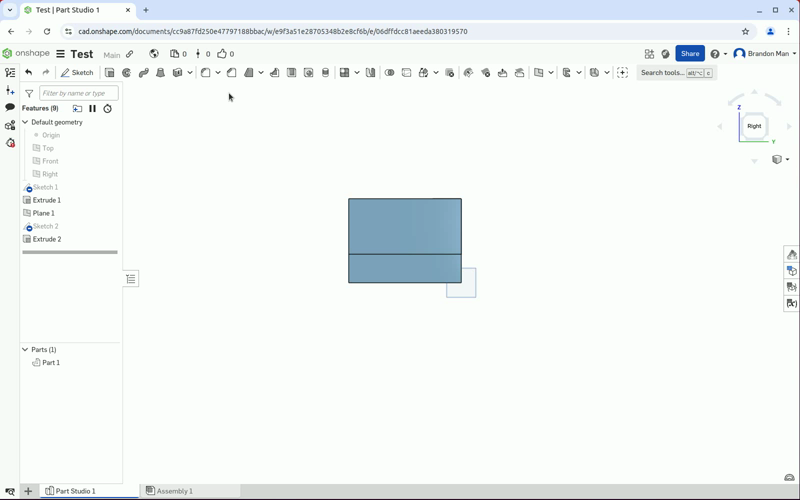
mouse_move(73, 352)
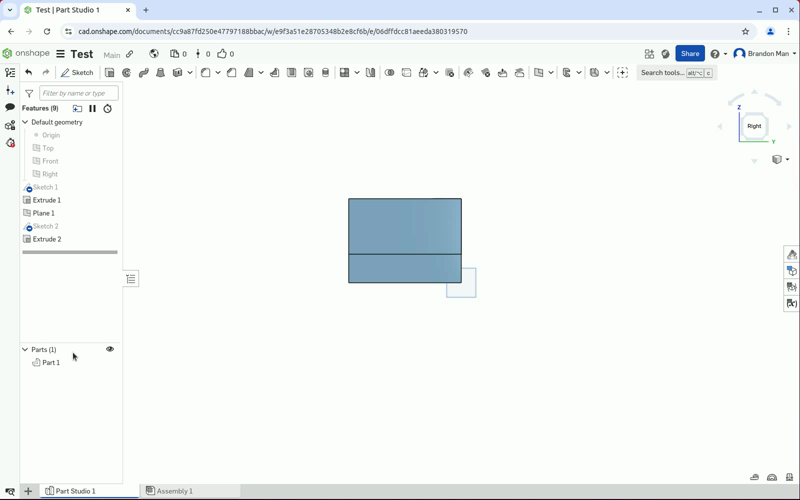
key(y)
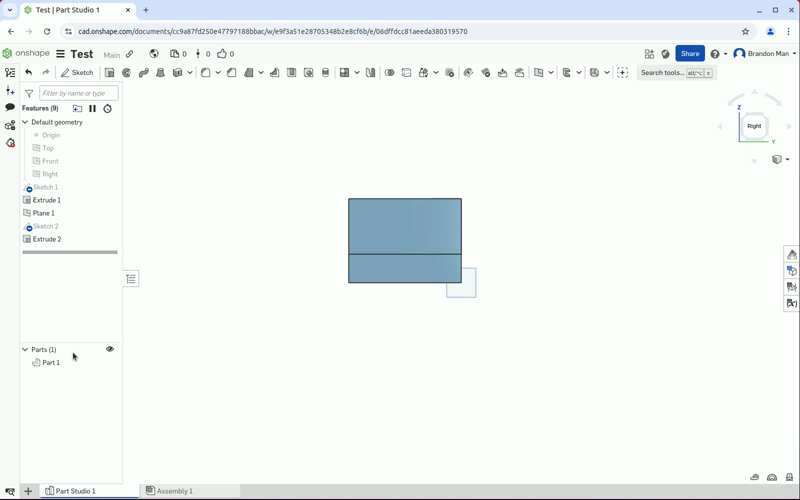
key(shift+p)
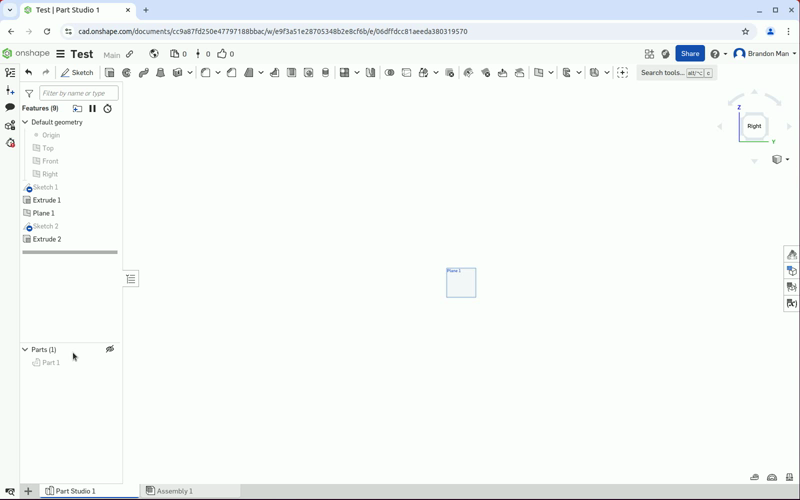
key(space)
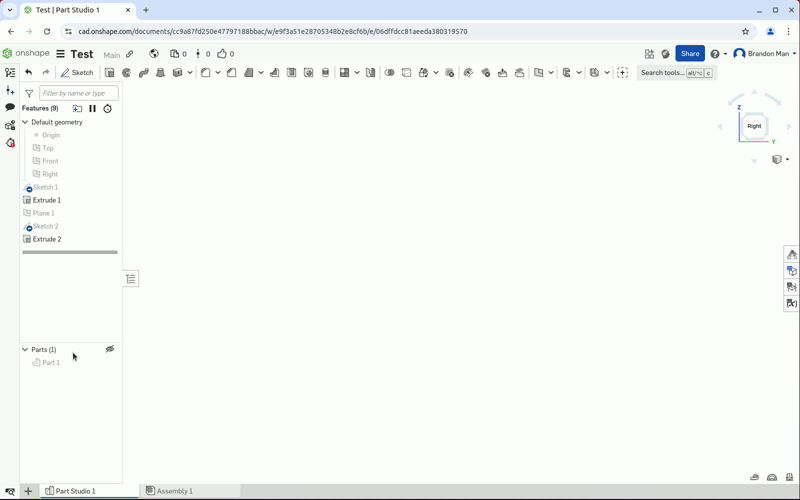
key_down(shift)
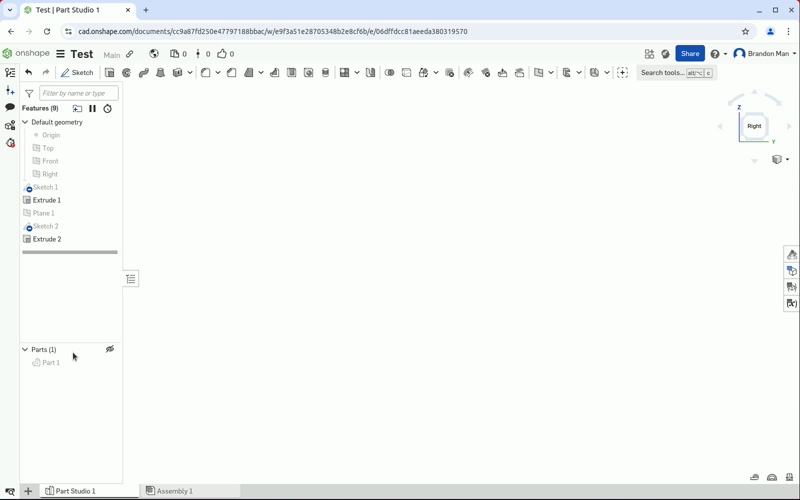
key(right)
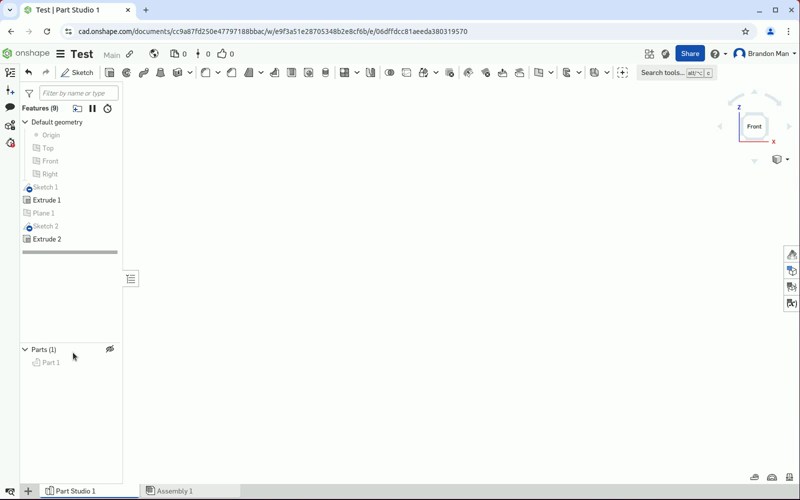
key_up(shift)
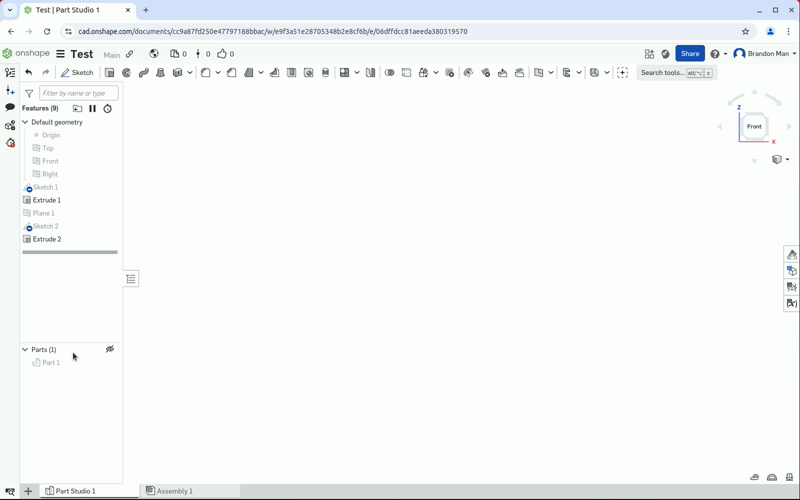
key(space)
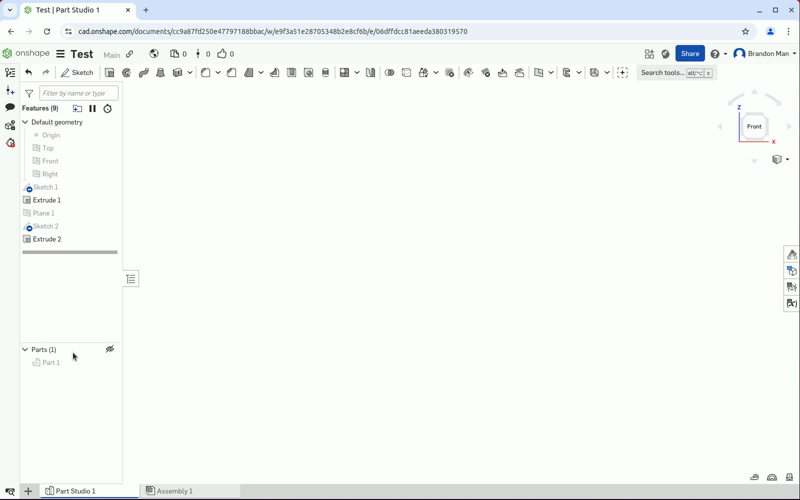
key_down(shift)
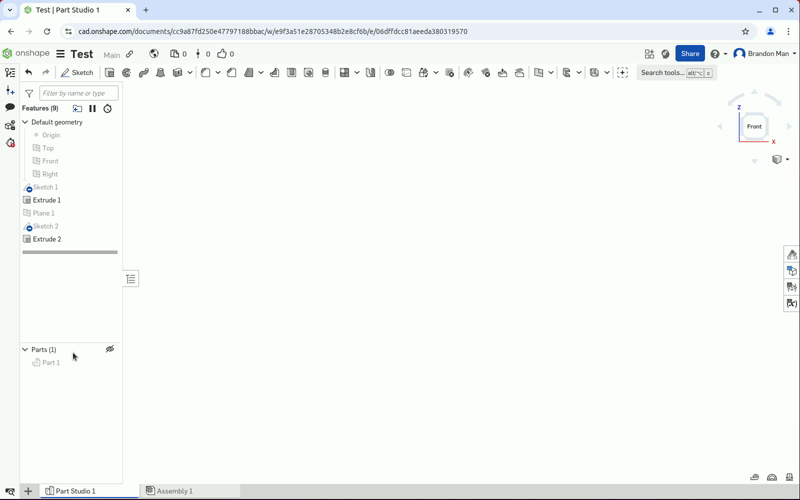
key(down)
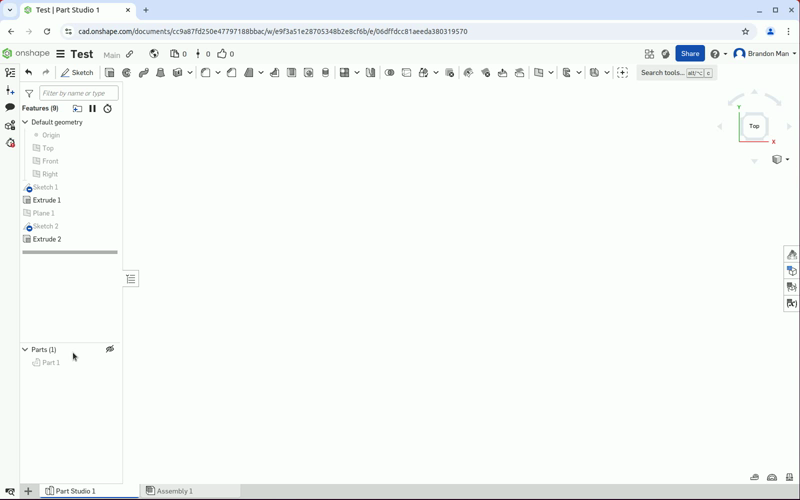
key_up(shift)
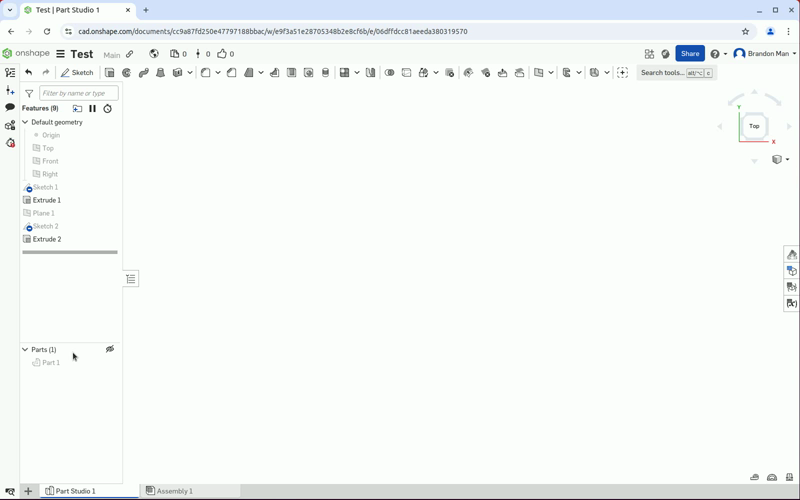
mouse_move(73, 352)
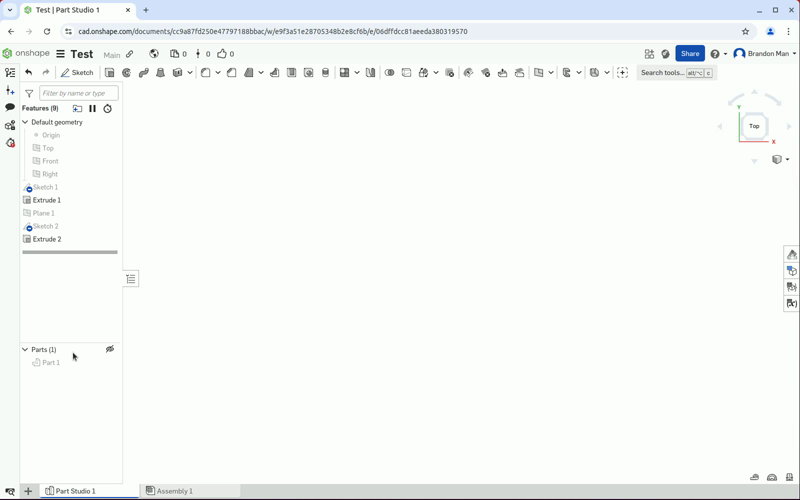
key(shift+y)
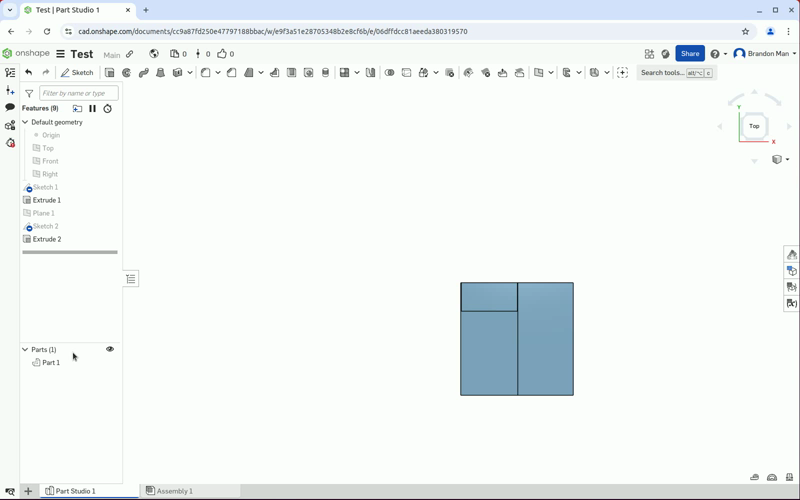
mouse_move(541, 75)
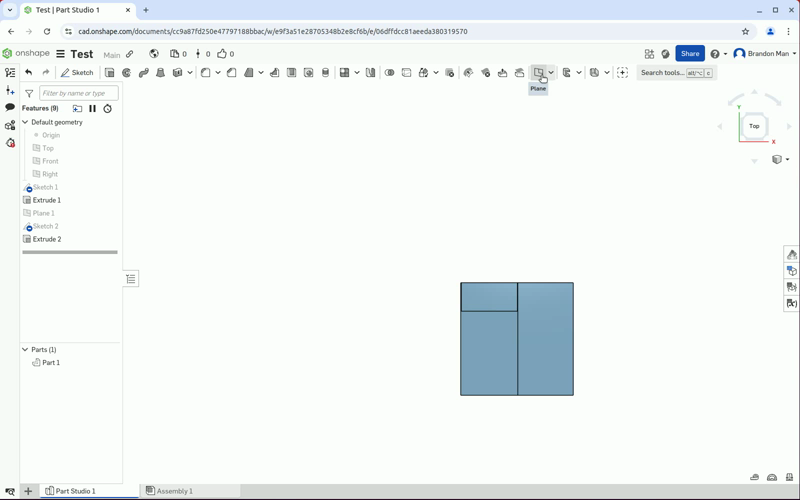
click(541, 75)
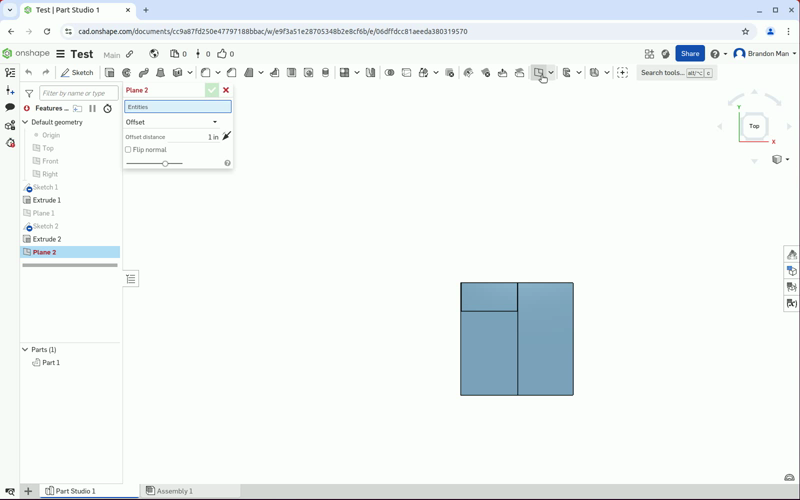
mouse_move(73, 150)
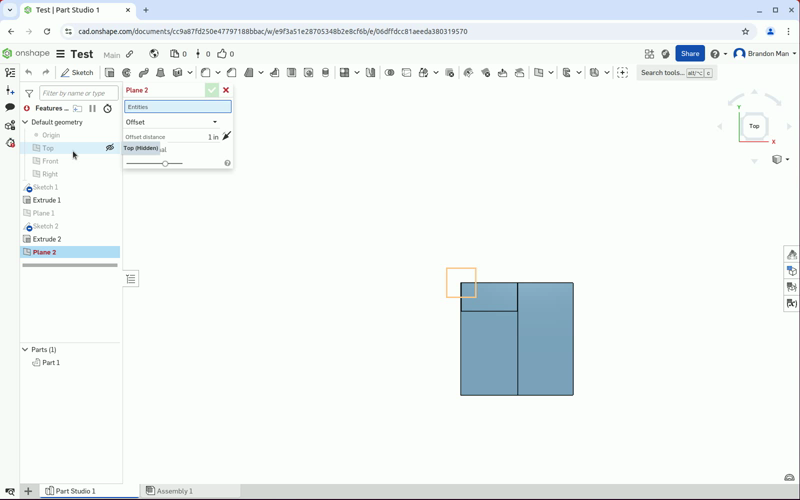
click(73, 150)
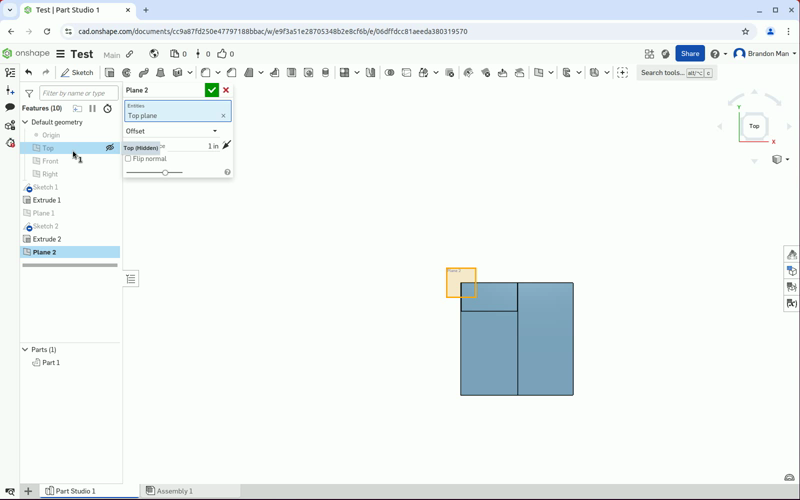
key(tab, 2)
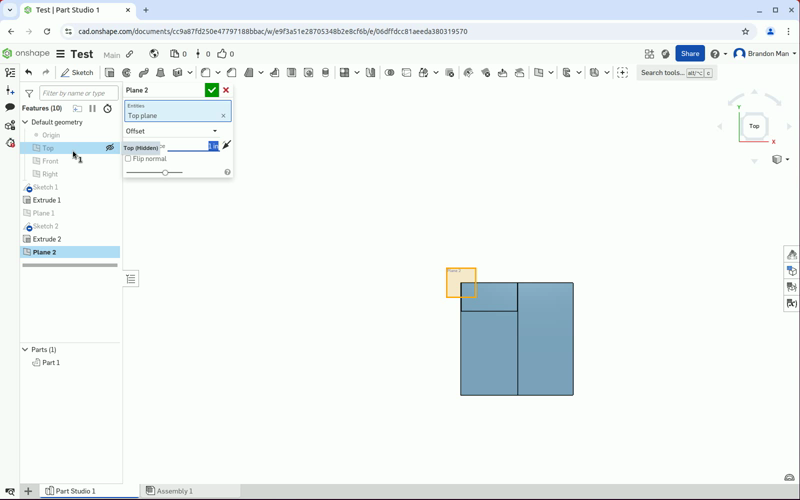
text(5.792)
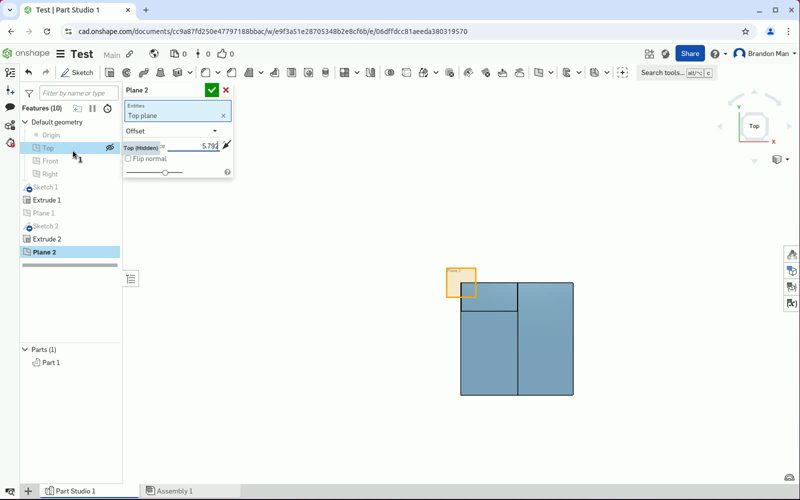
key(enter, 2)
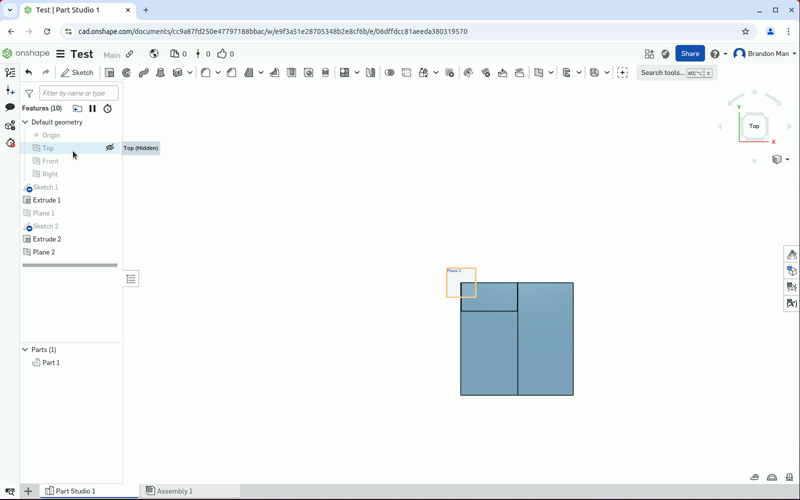
key(shift+s)
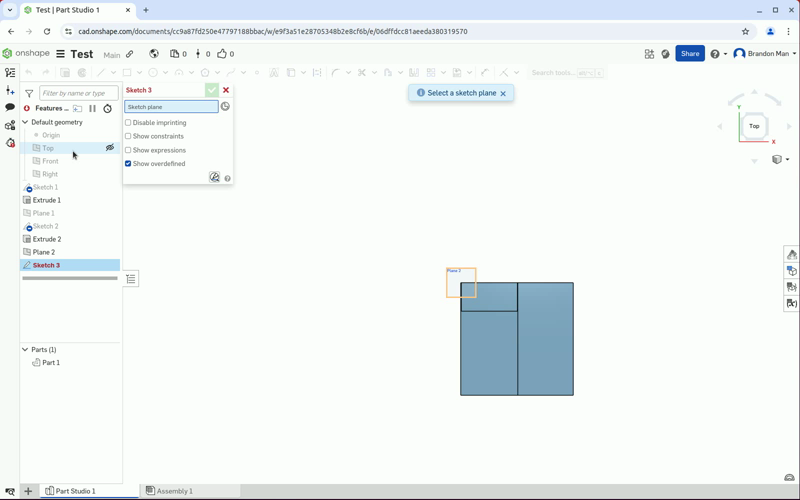
mouse_move(73, 254)
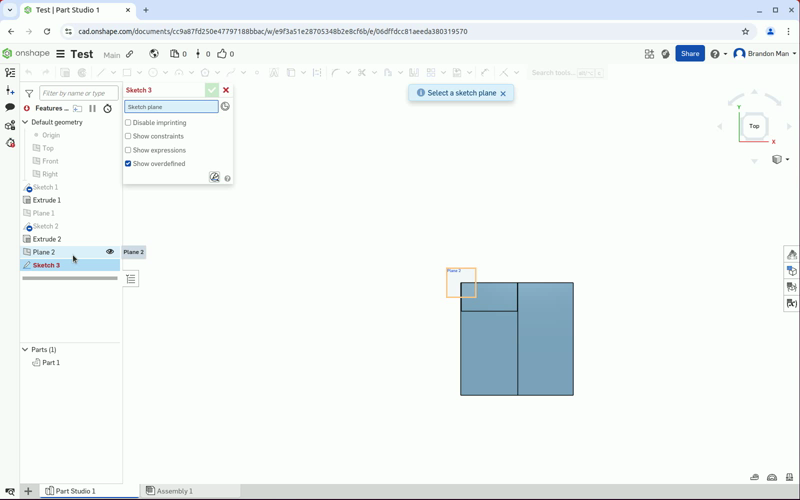
click(73, 254)
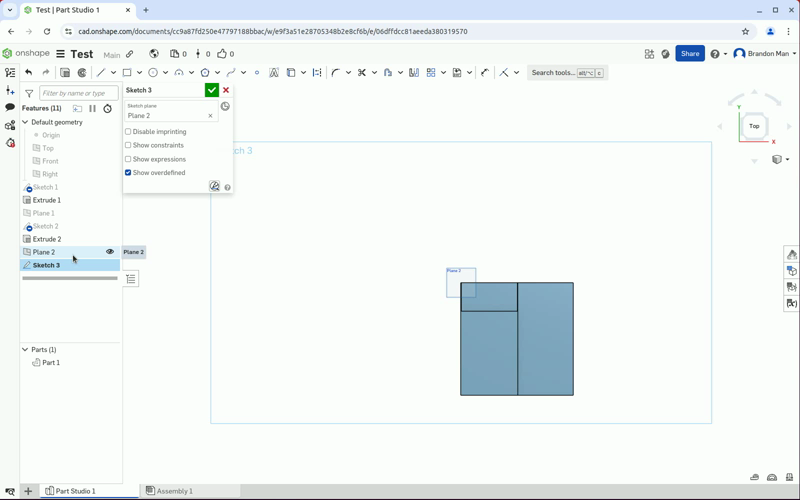
mouse_move(73, 352)
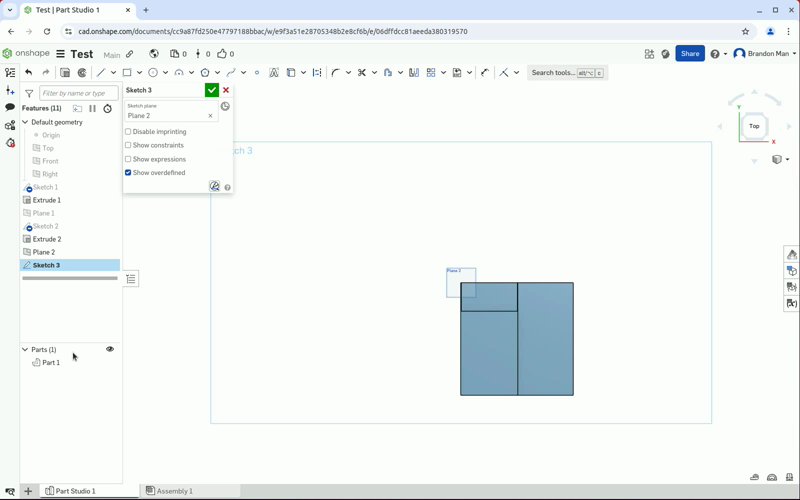
key(y)
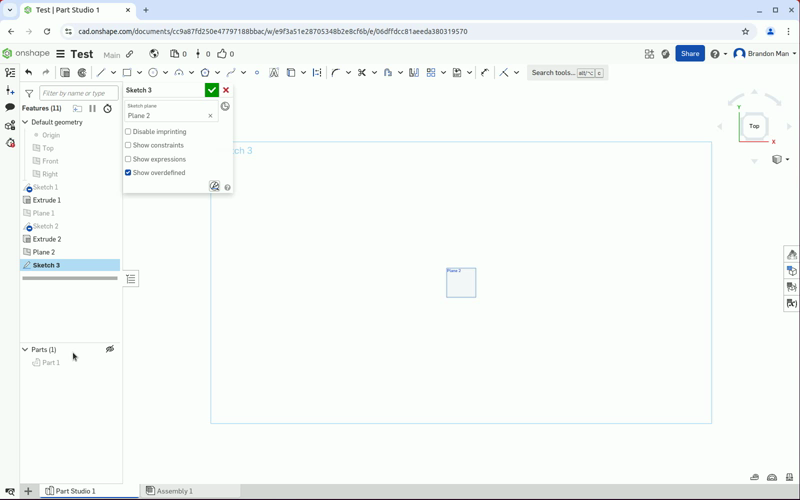
key(l)
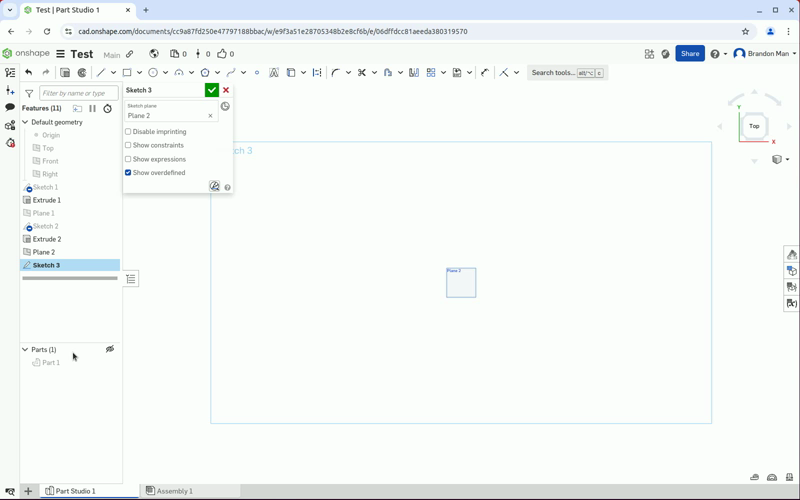
key_down(shift)
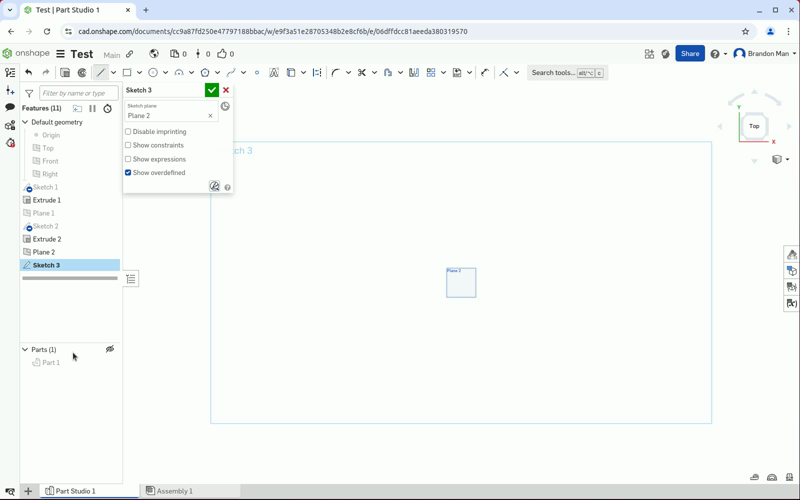
mouse_move(545, 339)
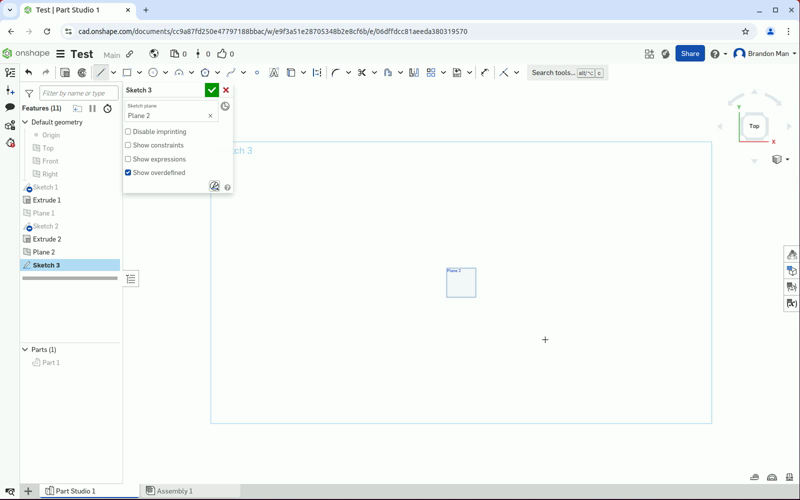
click(545, 339)
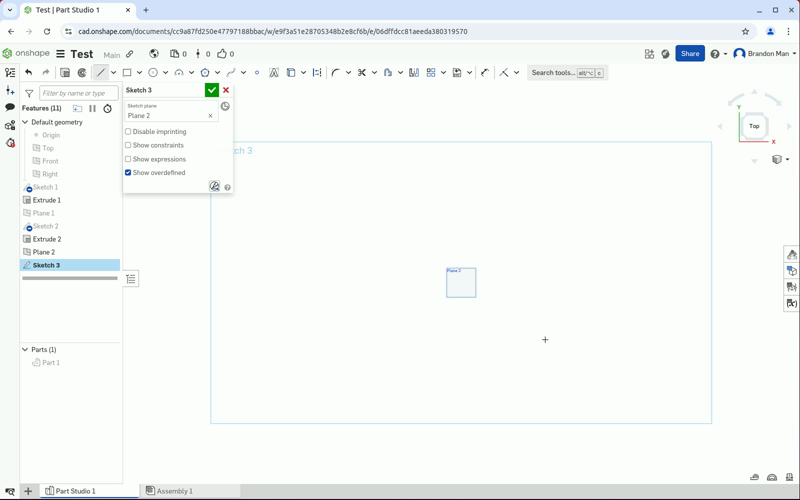
key_up(shift)
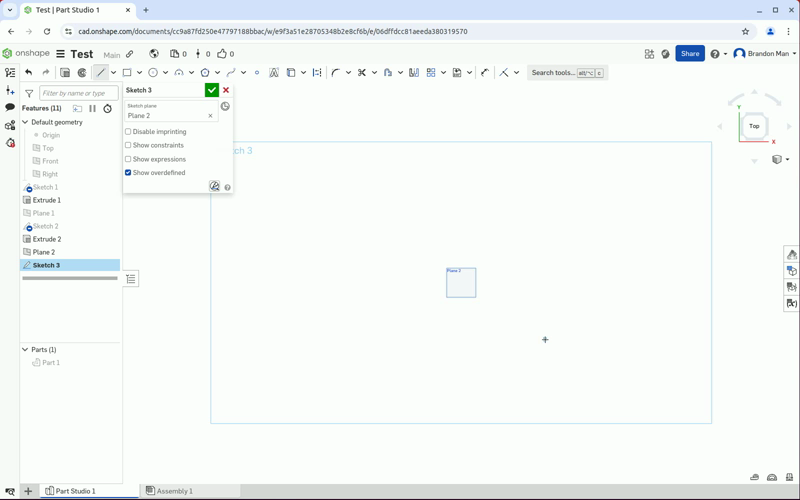
key_down(shift)
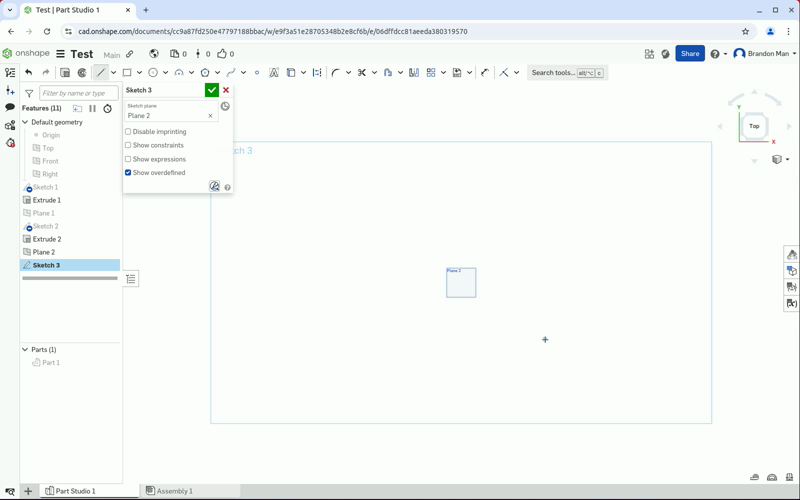
mouse_move(575, 339)
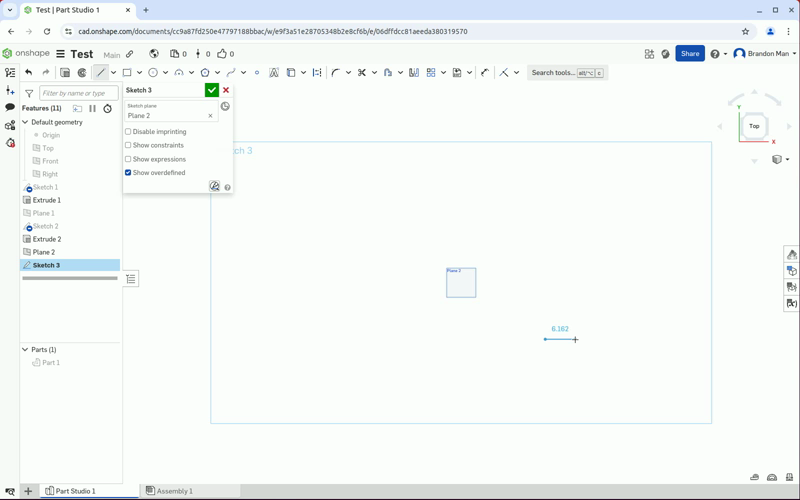
mouse_move(573, 339)
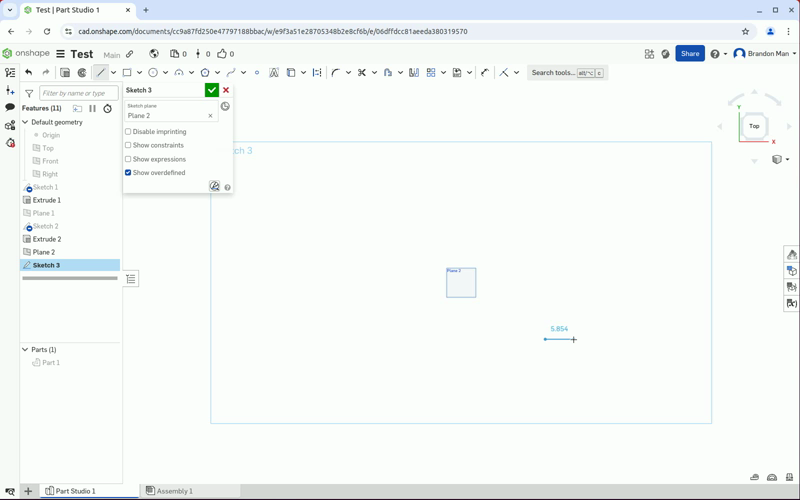
click(573, 339)
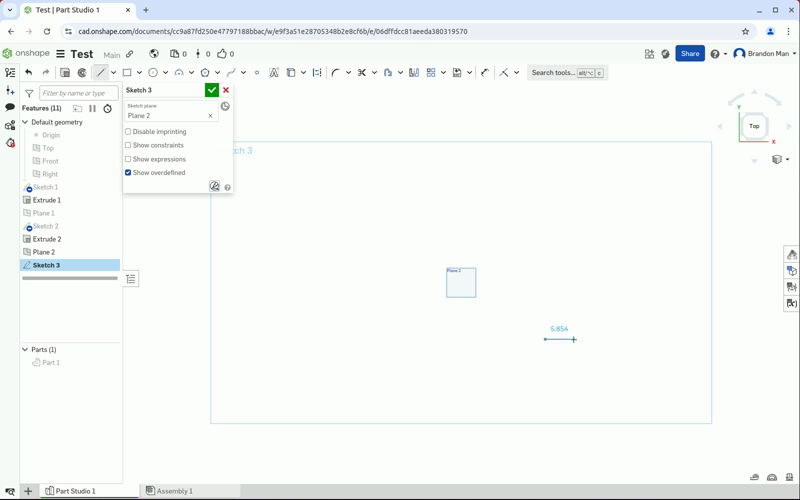
key_up(shift)
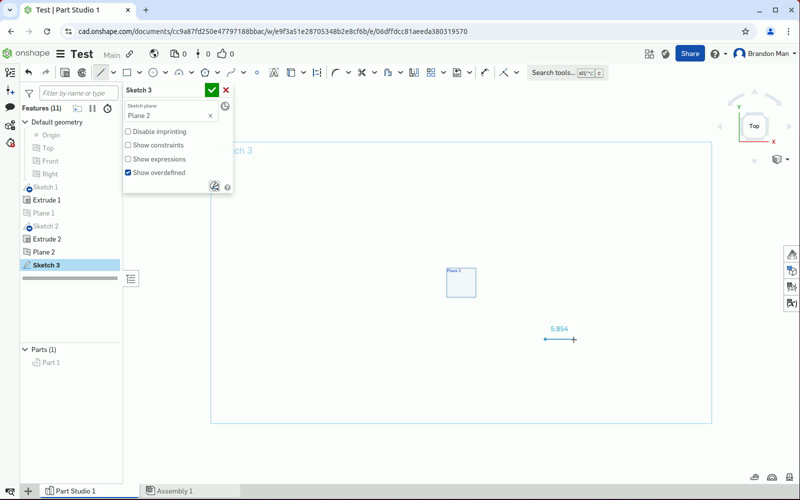
key_down(shift)
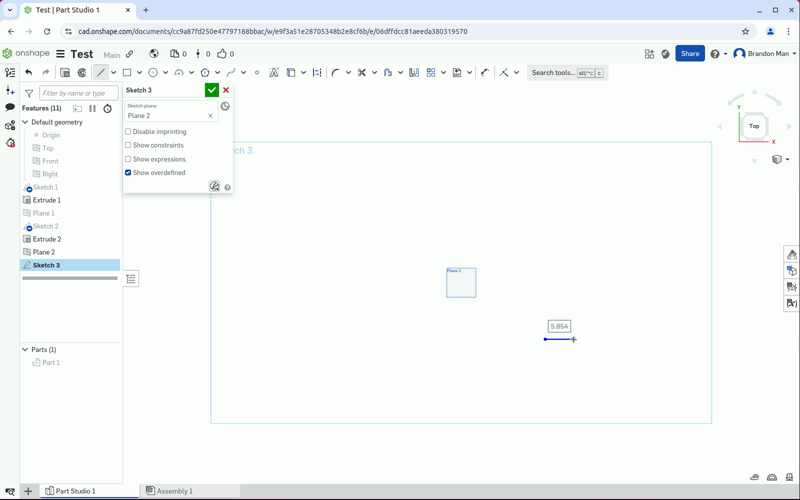
mouse_move(589, 339)
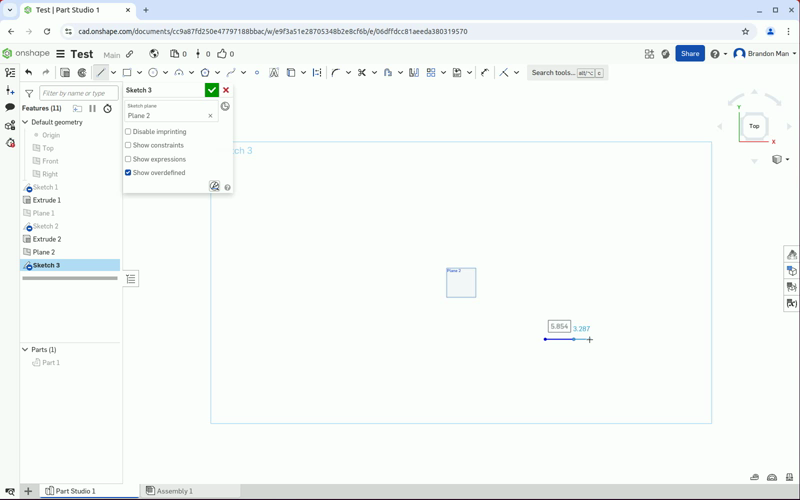
mouse_move(573, 282)
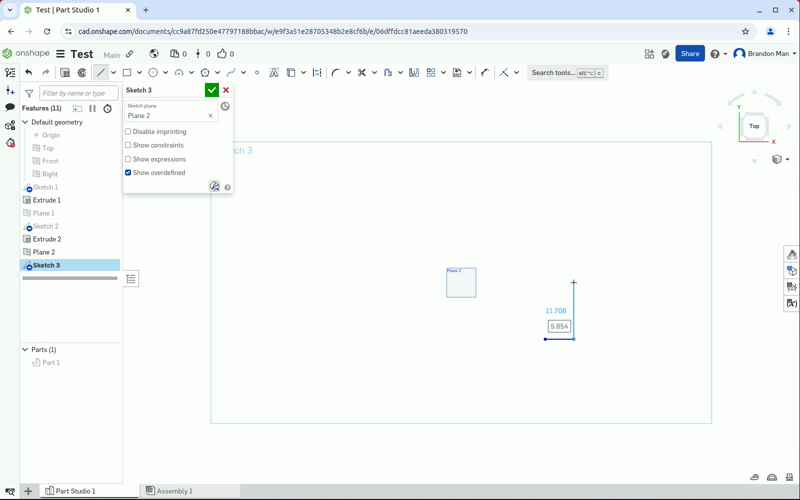
click(573, 282)
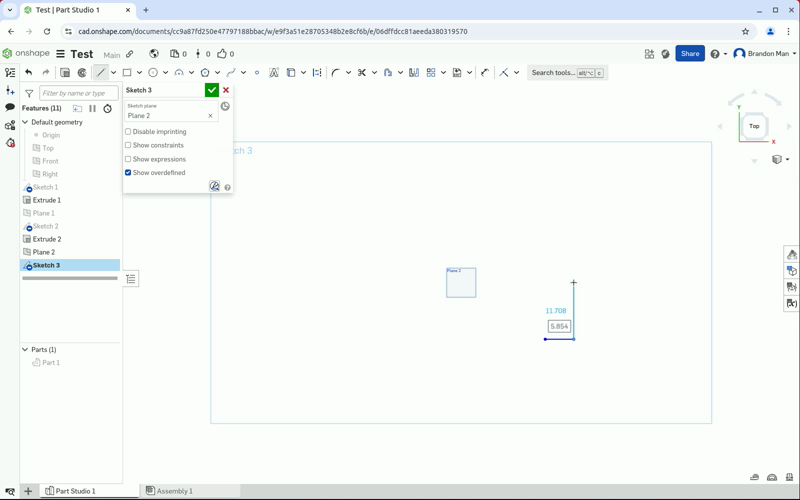
key_up(shift)
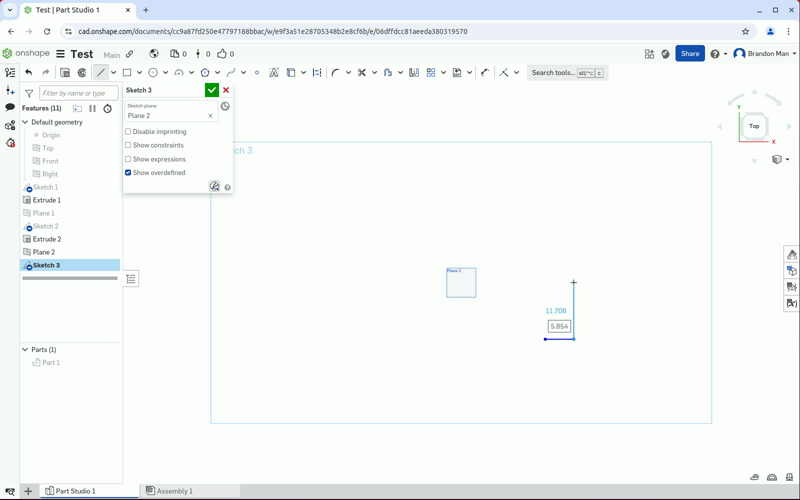
key_down(shift)
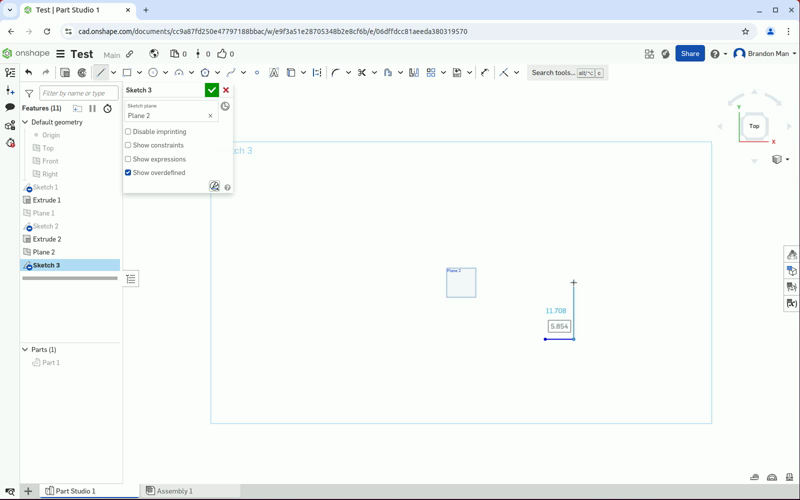
mouse_move(589, 282)
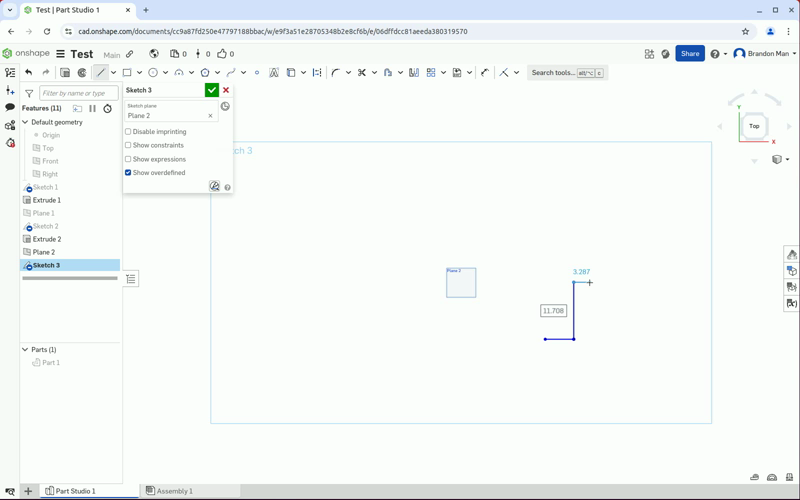
mouse_move(545, 282)
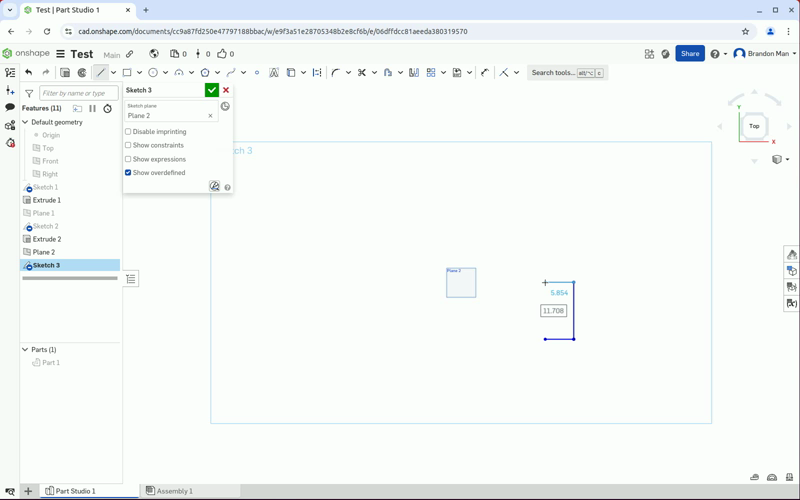
click(545, 282)
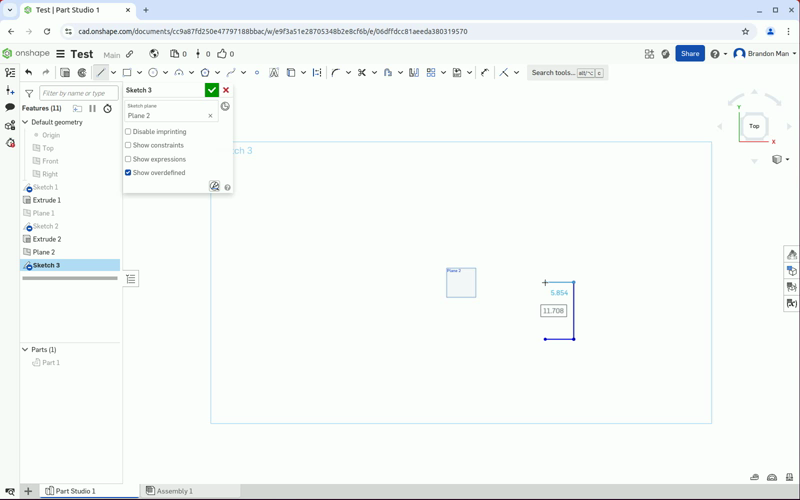
key_up(shift)
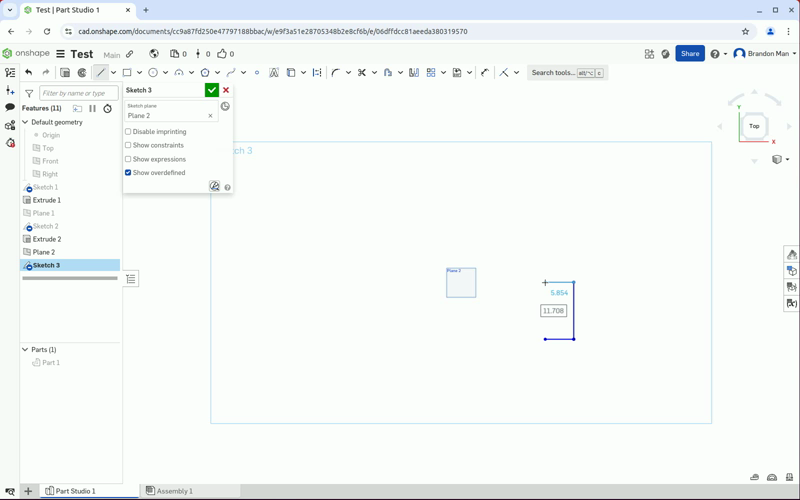
mouse_move(575, 282)
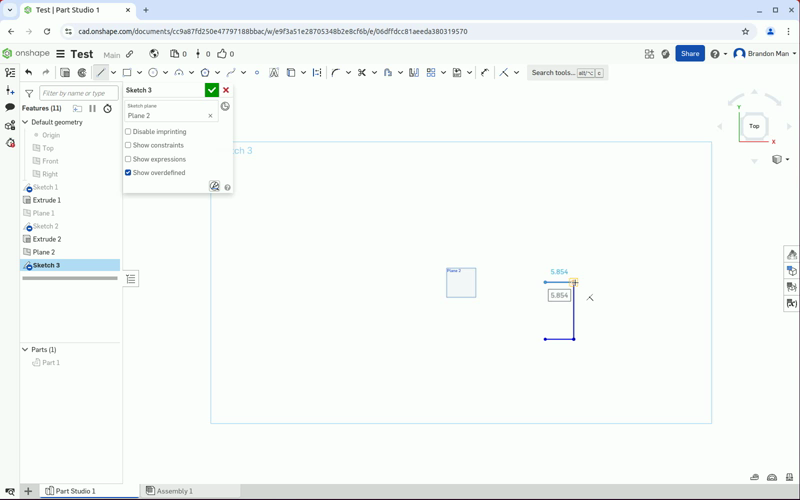
key_down(shift)
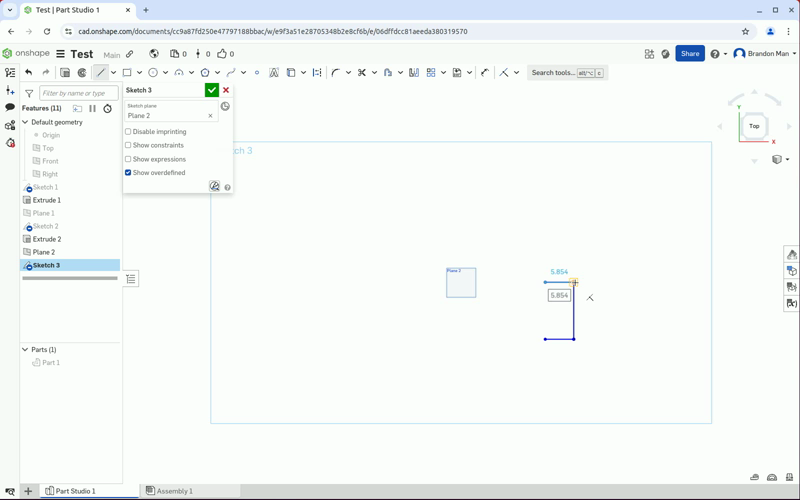
mouse_move(545, 339)
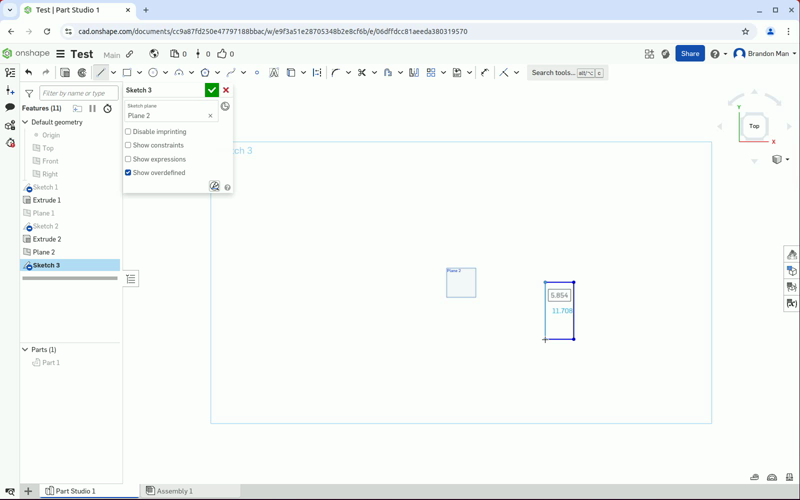
key_up(shift)
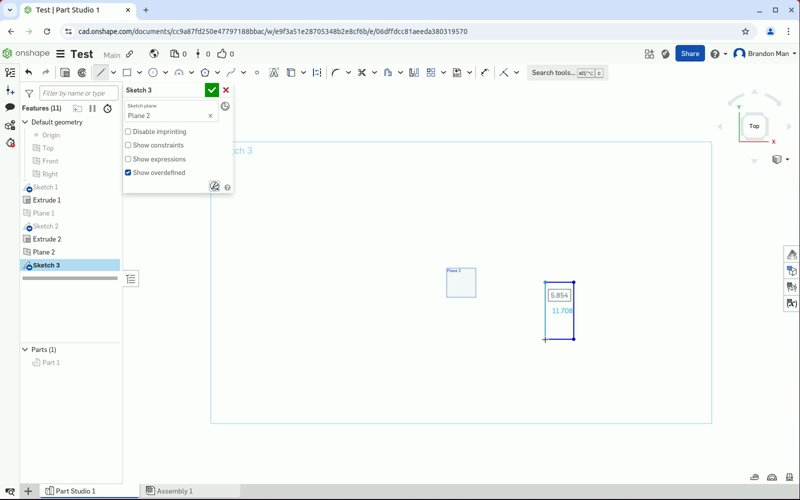
click(545, 339)
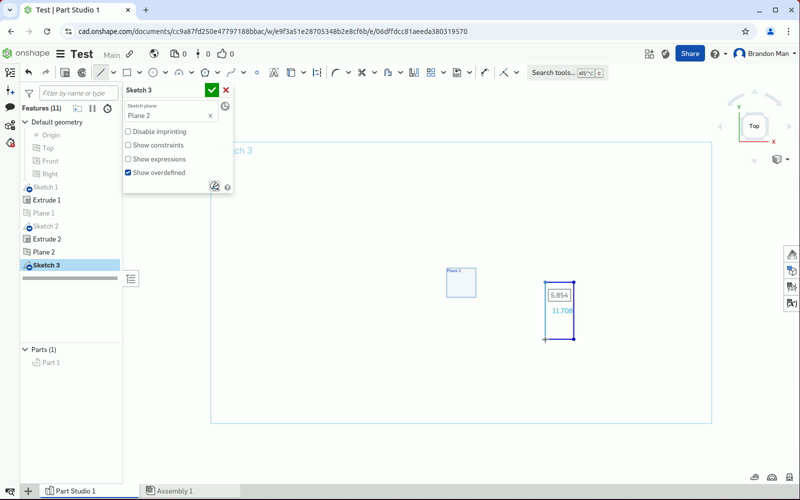
key(esc)
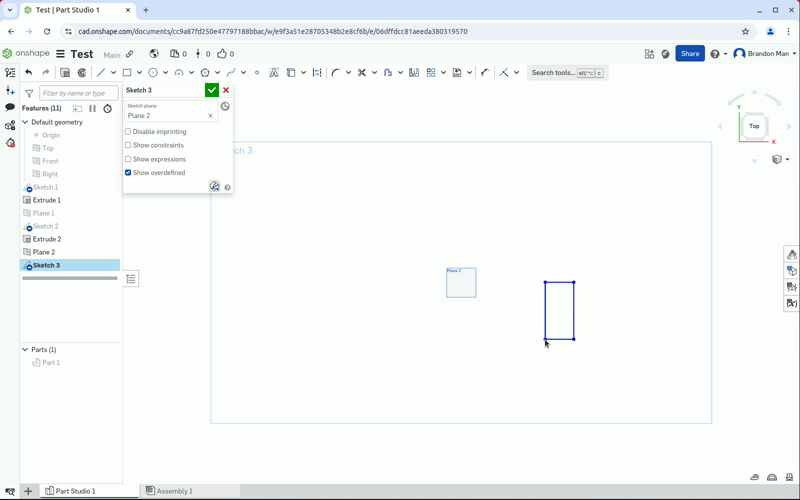
mouse_move(557, 289)
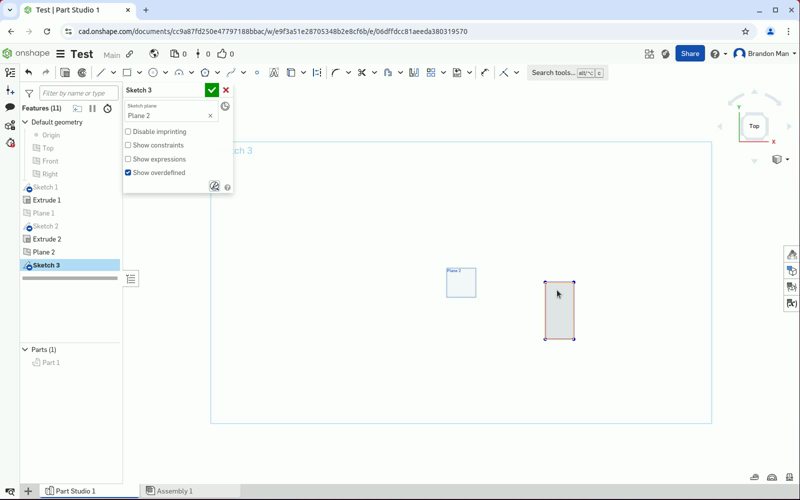
scroll(6)
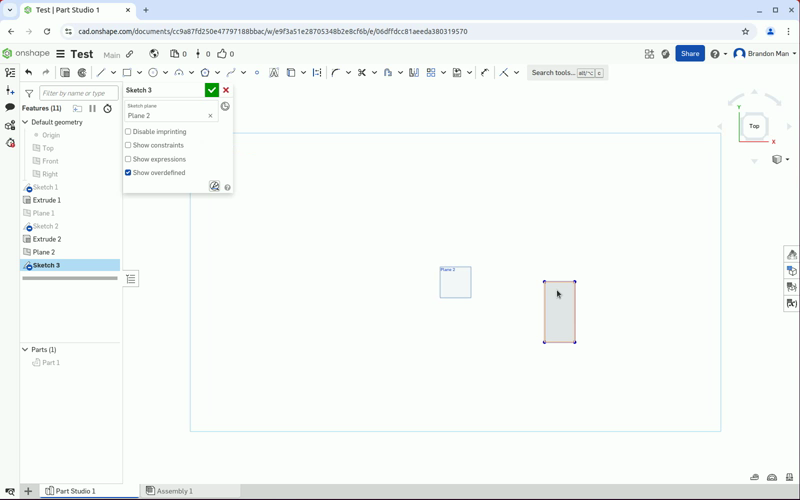
scroll(6)
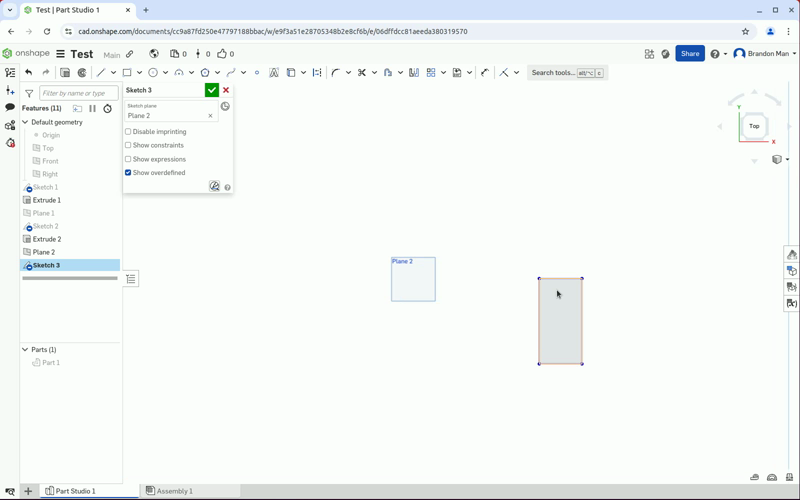
scroll(6)
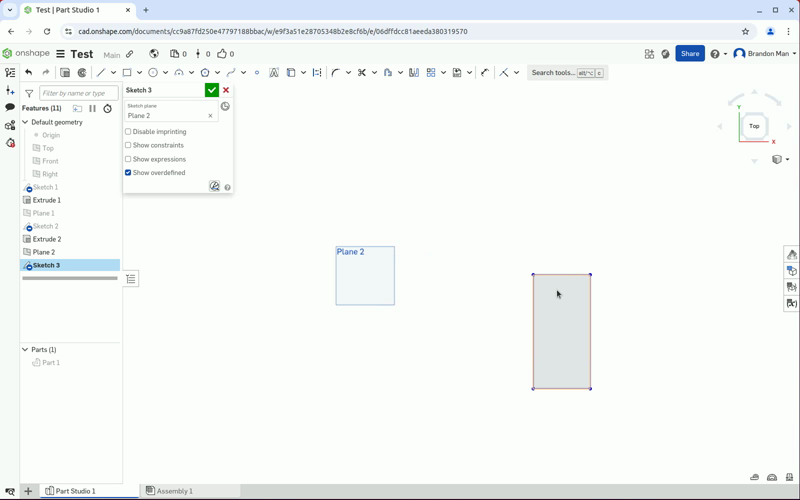
scroll(6)
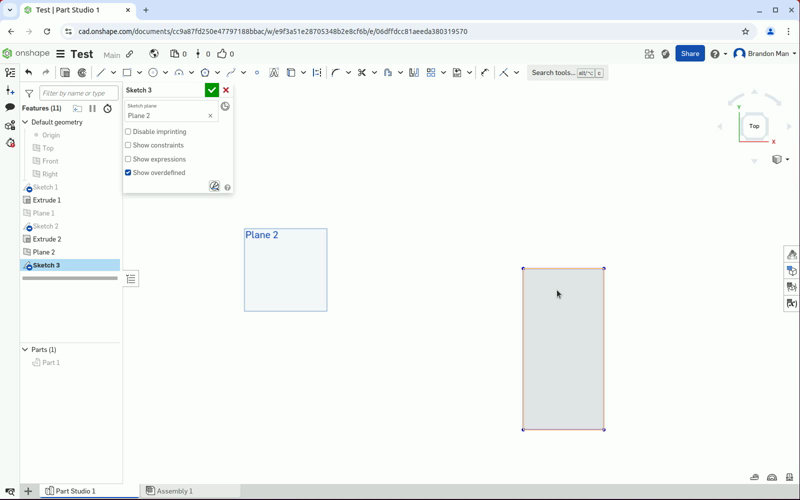
scroll(6)
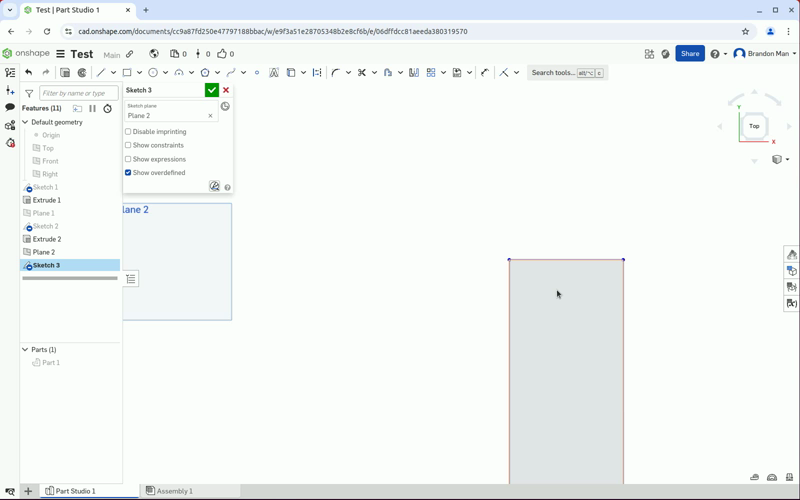
scroll(6)
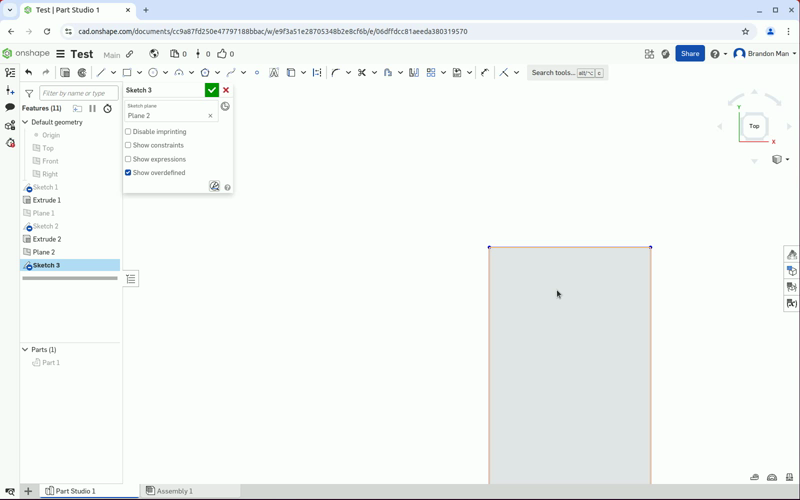
scroll(6)
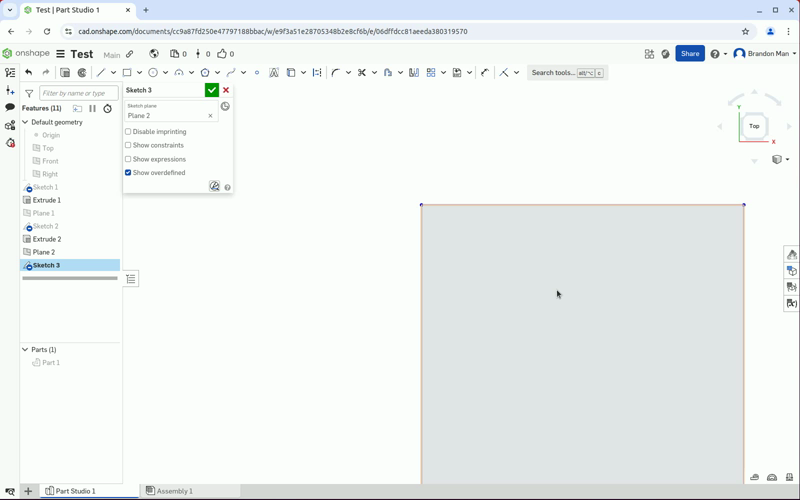
click(557, 289)
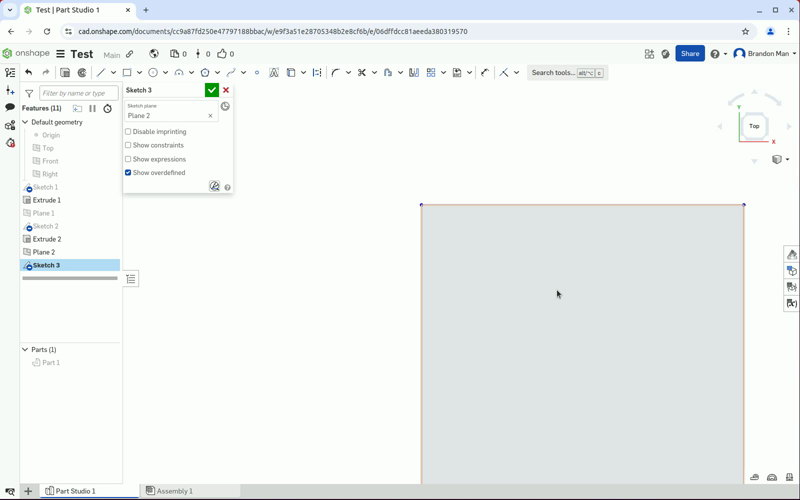
scroll(-6)
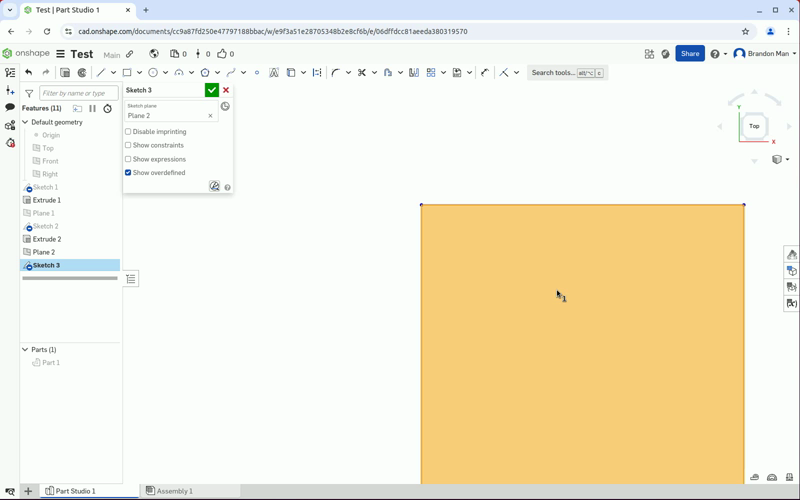
scroll(-6)
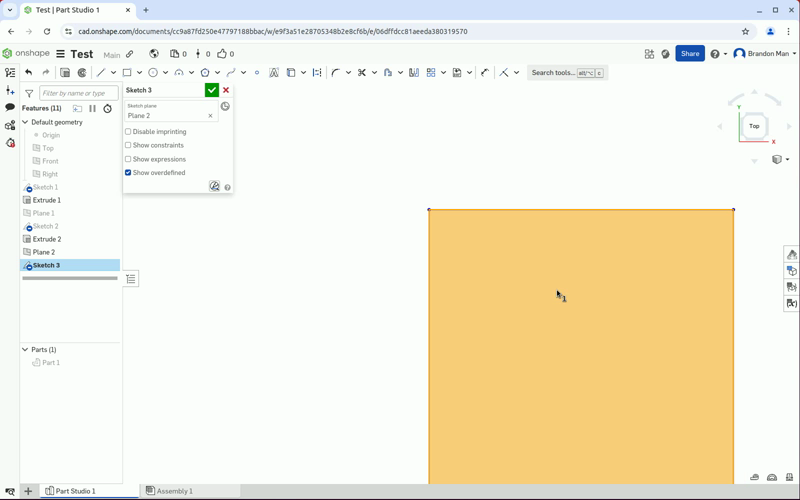
scroll(-6)
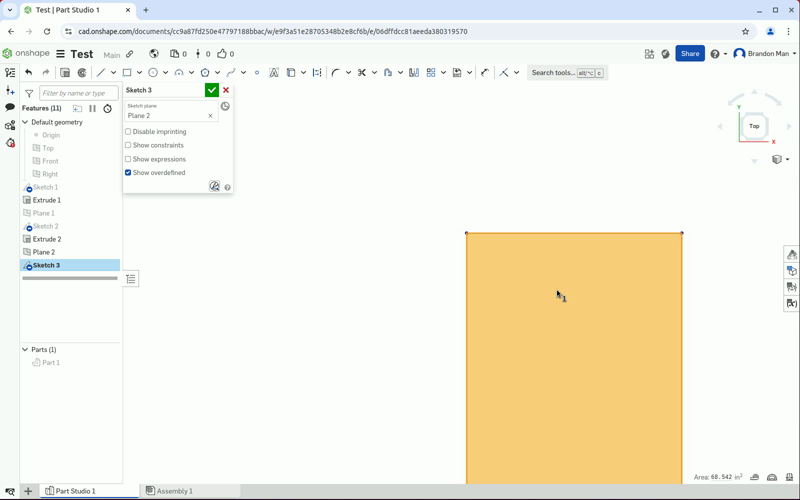
scroll(-6)
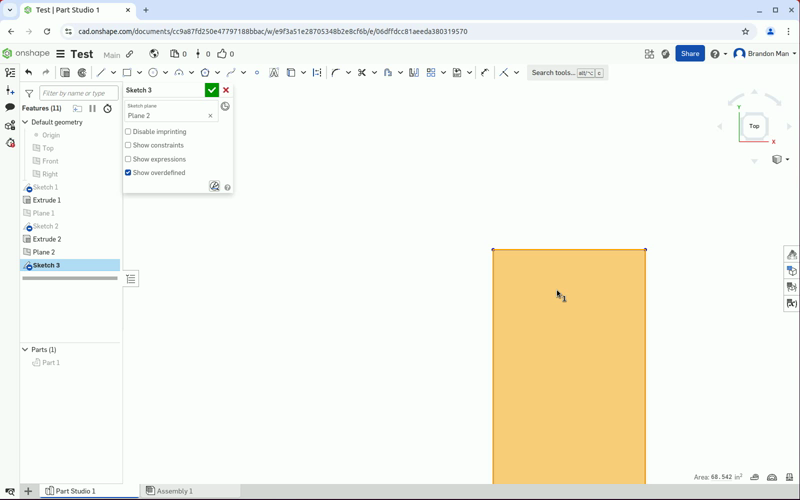
scroll(-6)
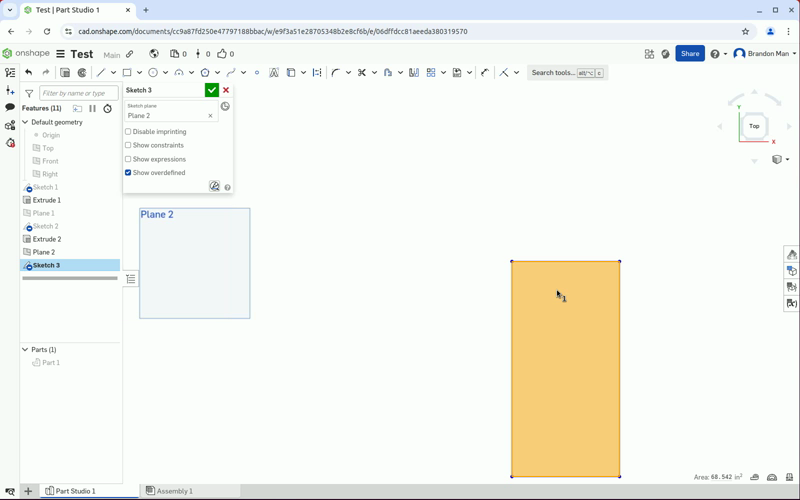
scroll(-6)
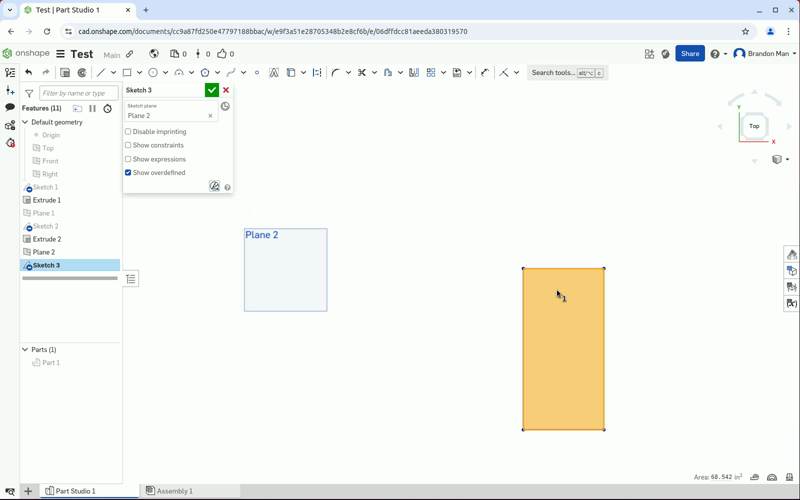
scroll(-6)
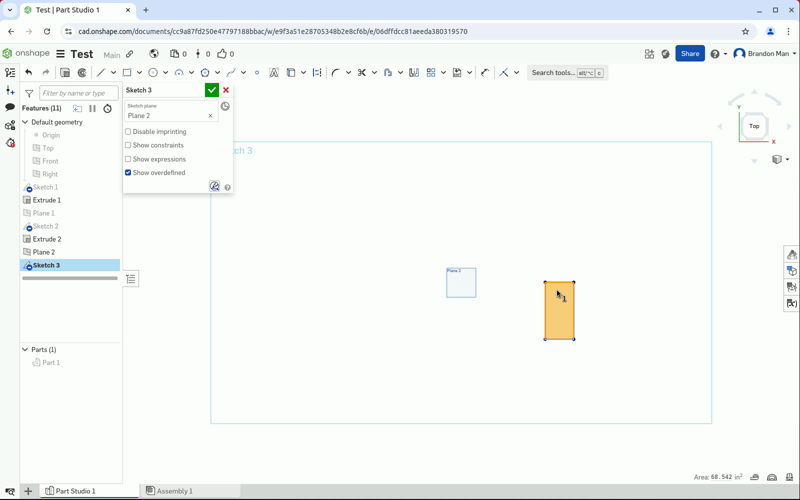
mouse_move(73, 352)
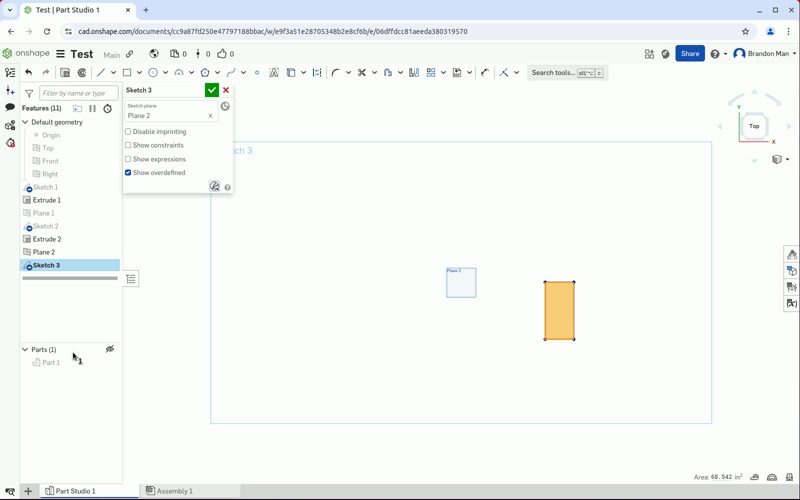
key(shift+y)
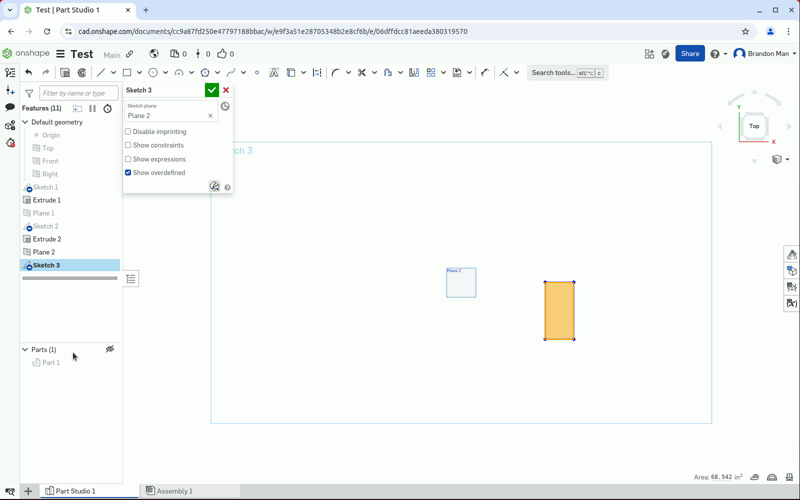
key(shift+e)
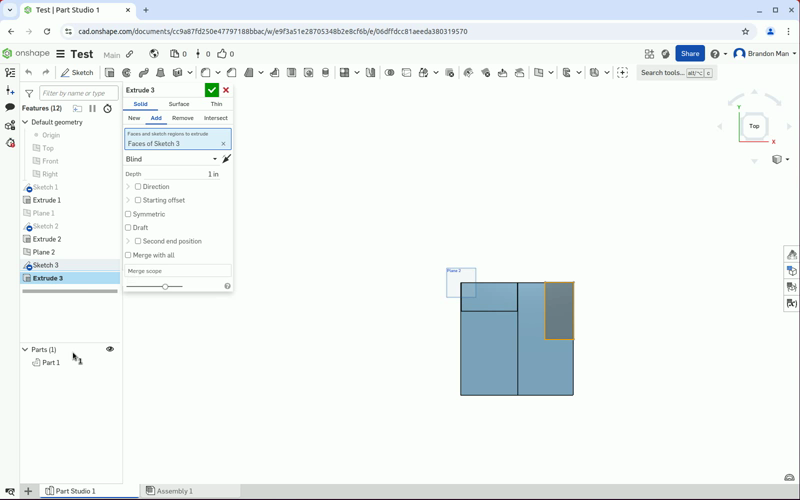
mouse_move(143, 106)
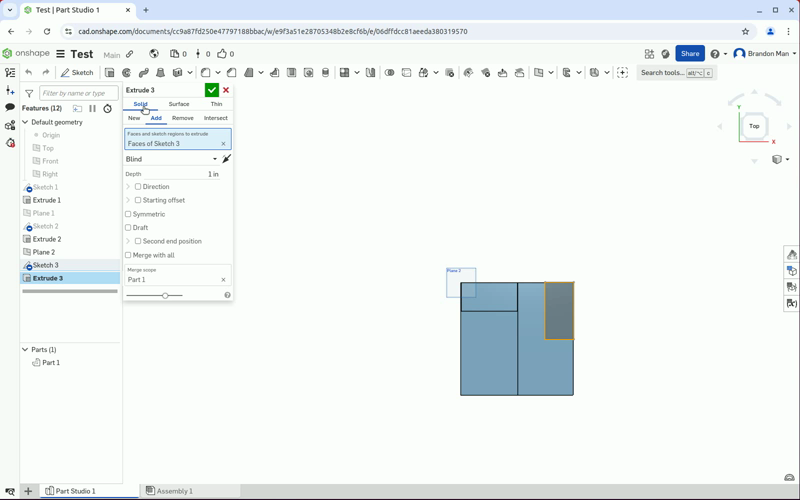
click(143, 106)
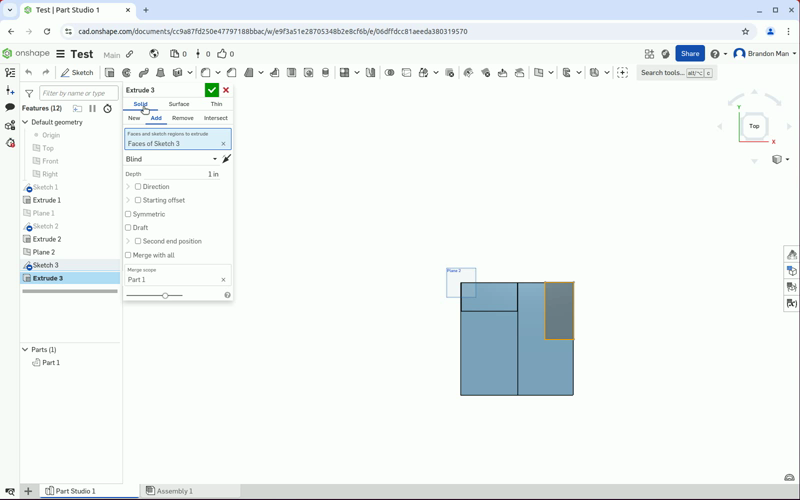
mouse_move(186, 120)
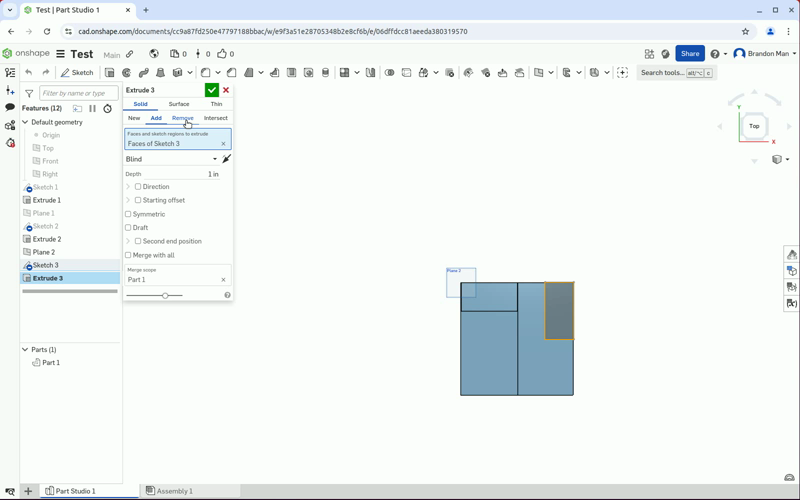
click(186, 120)
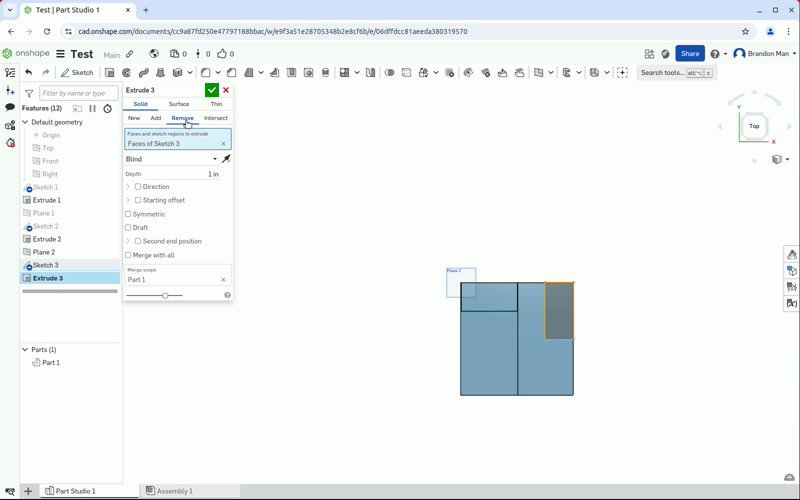
key(tab, 4)
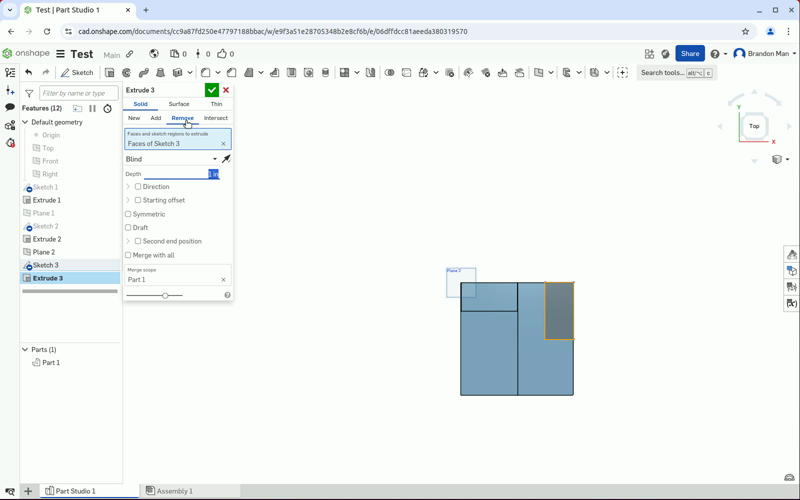
text(5.777)
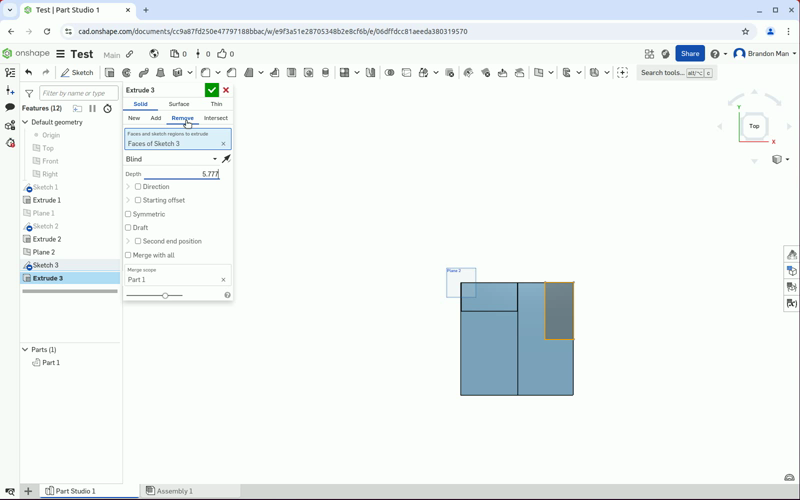
key(tab, 6)
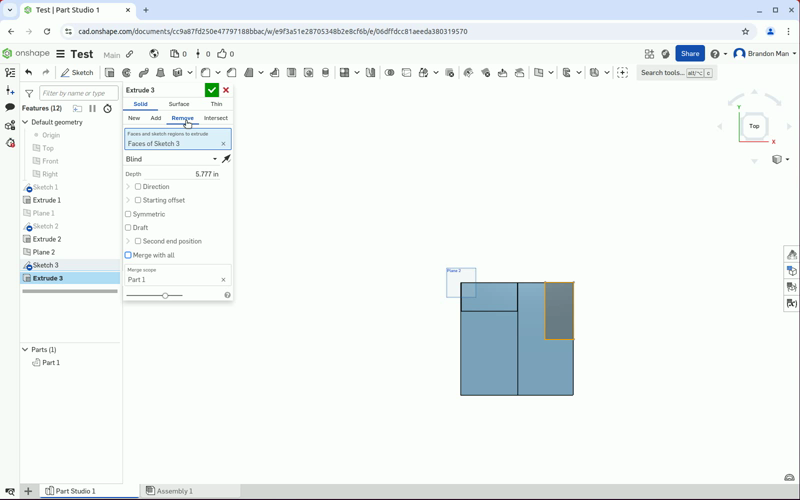
key(space)
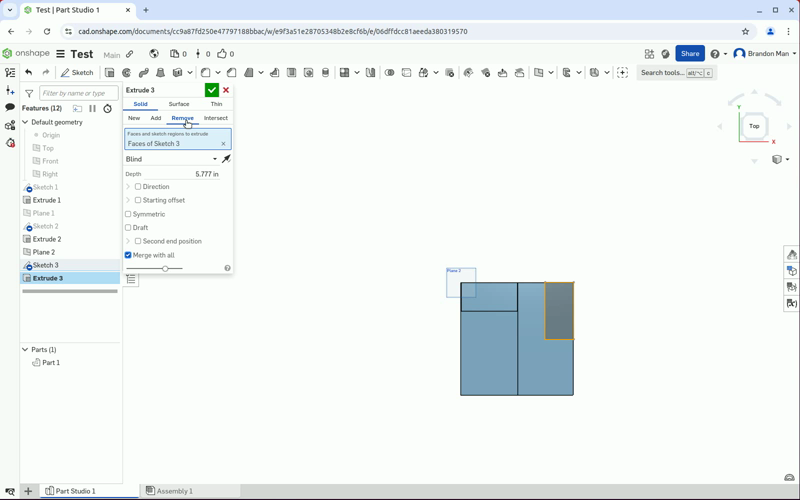
key(enter)
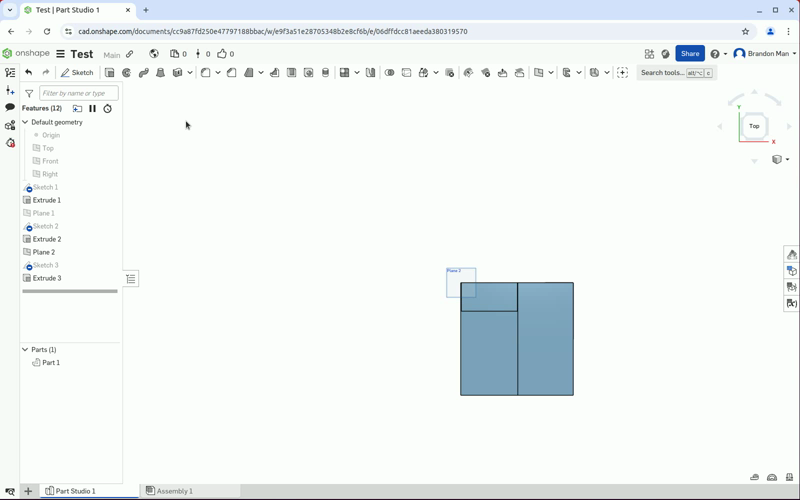
key(shift+h)
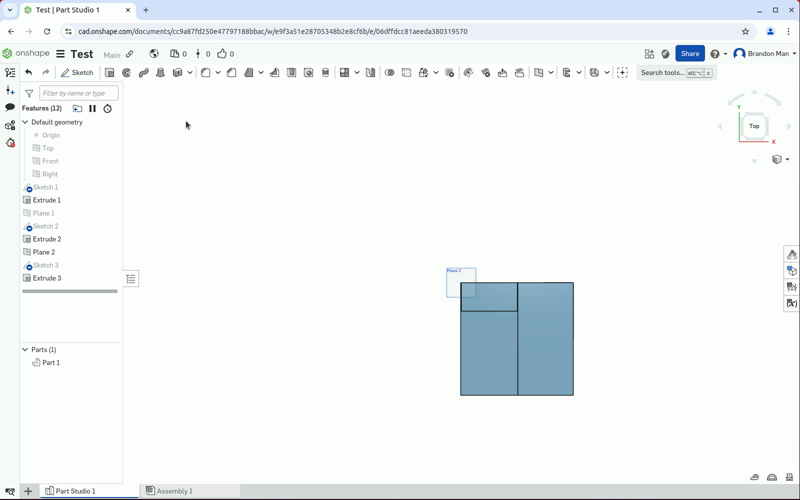
key(shift+h)
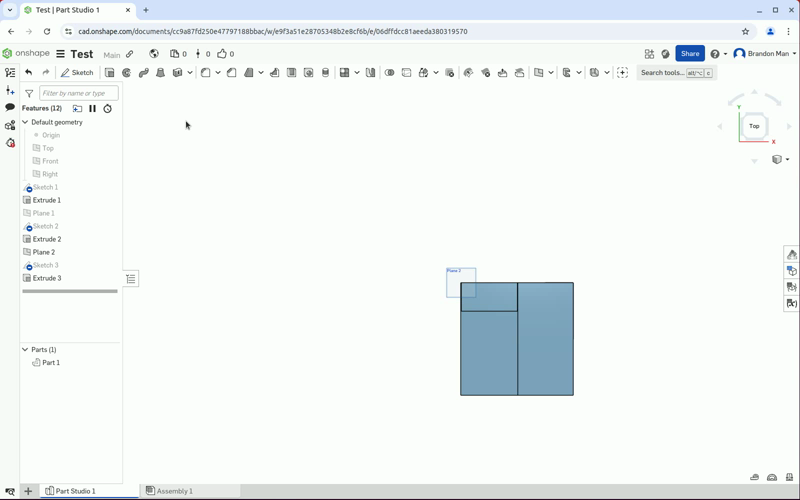
mouse_move(73, 189)
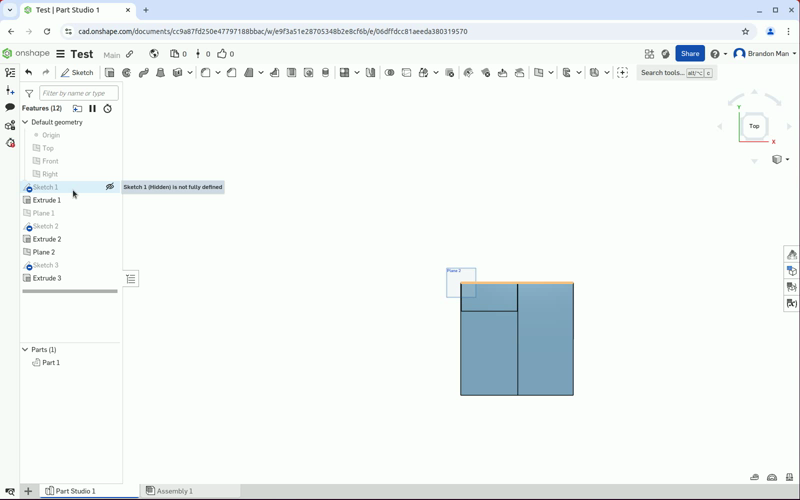
click(73, 189)
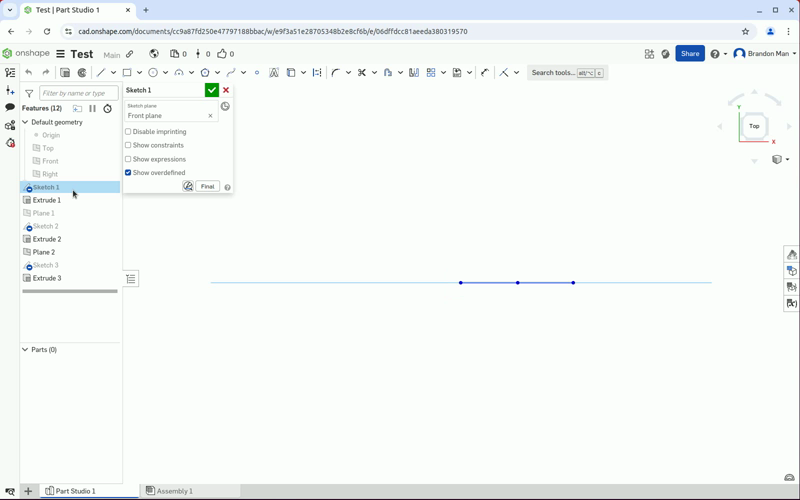
mouse_move(229, 92)
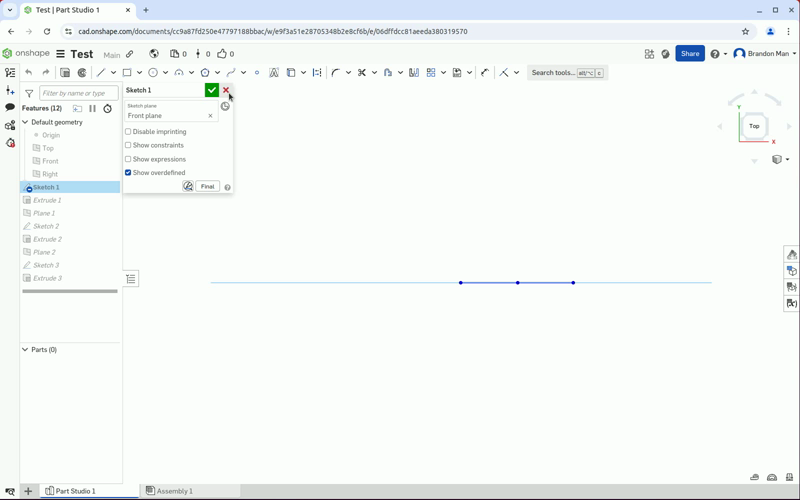
click(229, 92)
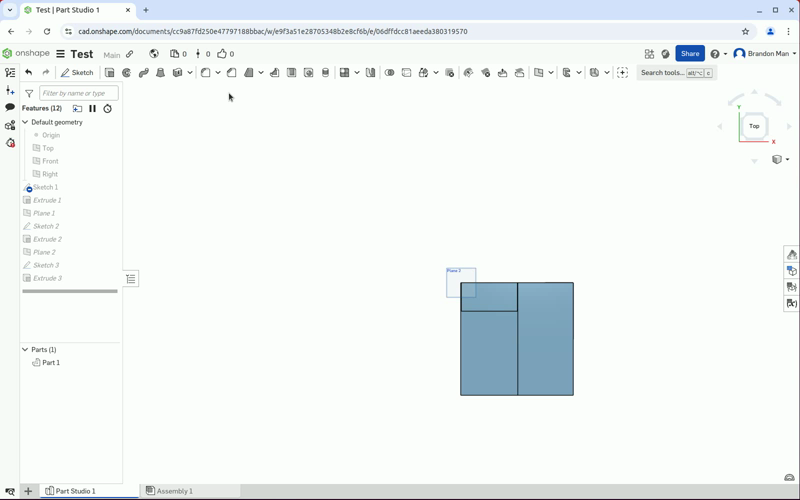
key(shift+s)
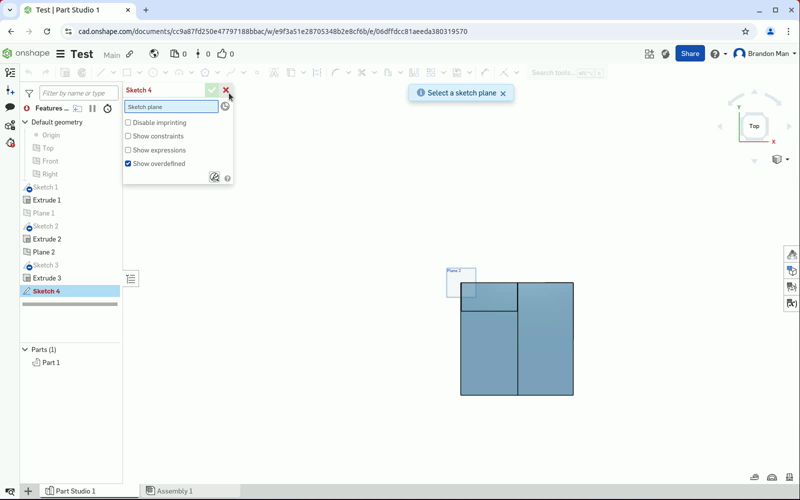
mouse_move(73, 254)
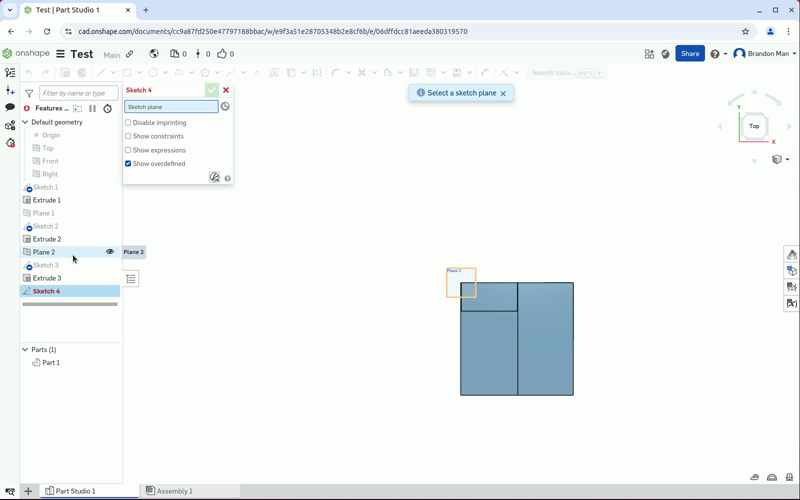
click(73, 254)
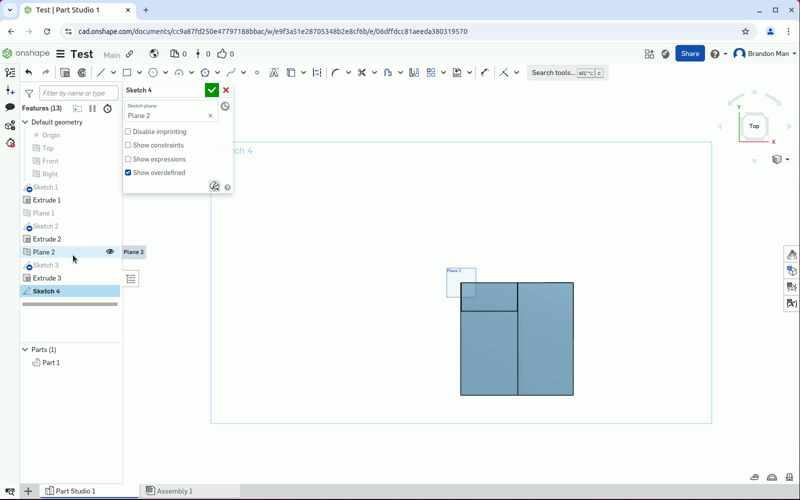
mouse_move(73, 352)
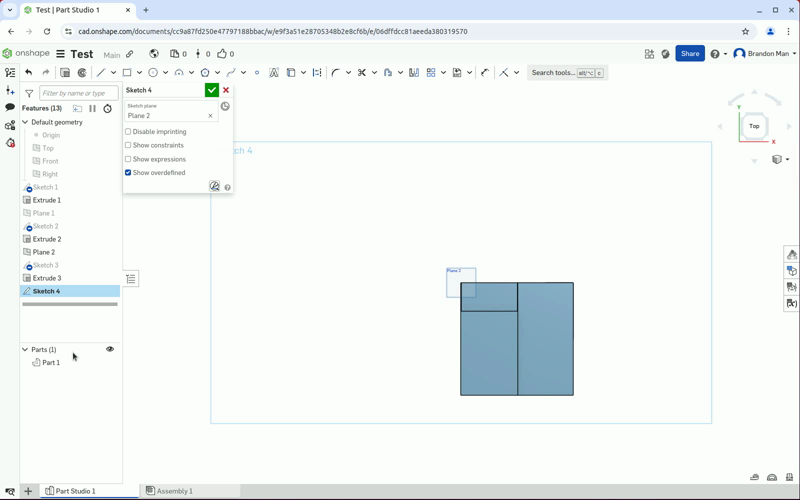
key(y)
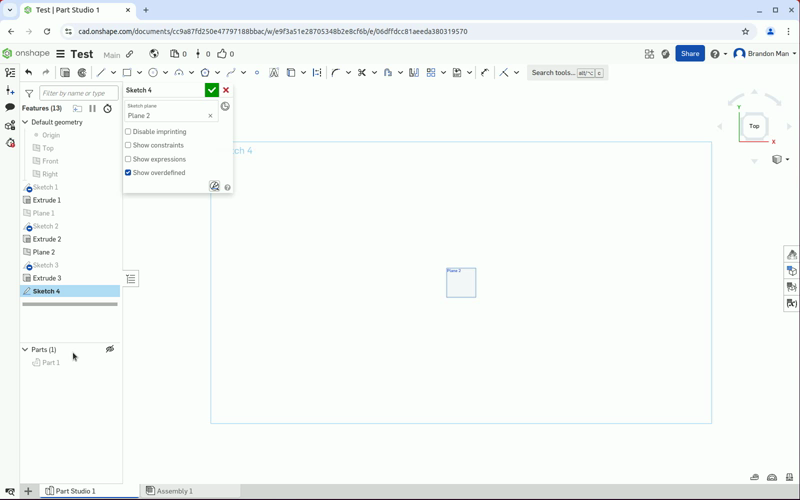
key(l)
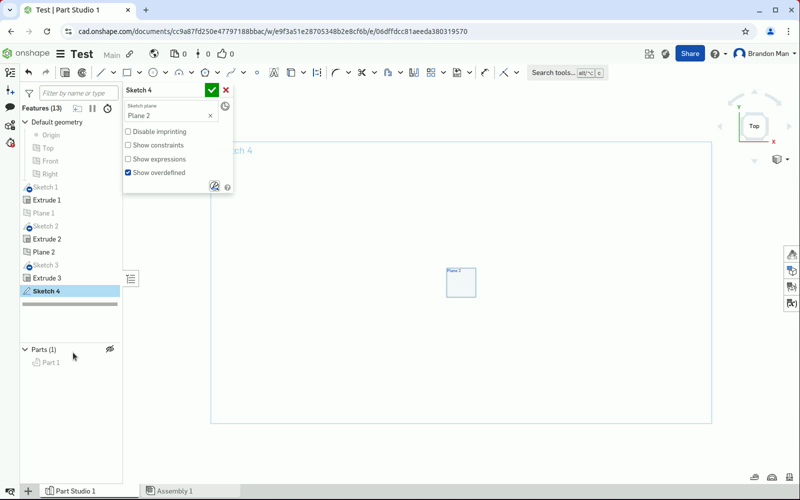
key_down(shift)
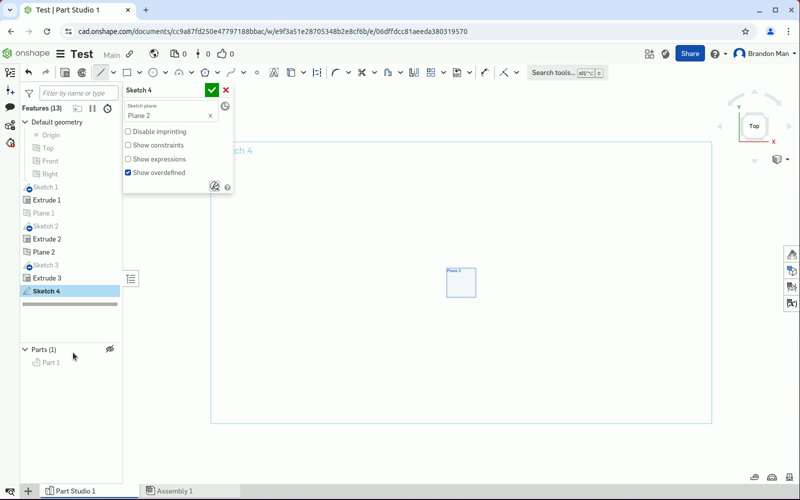
mouse_move(545, 395)
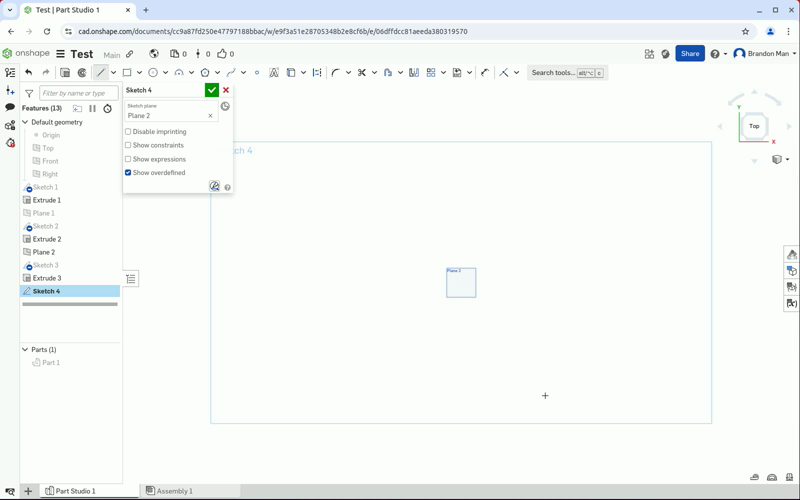
click(545, 395)
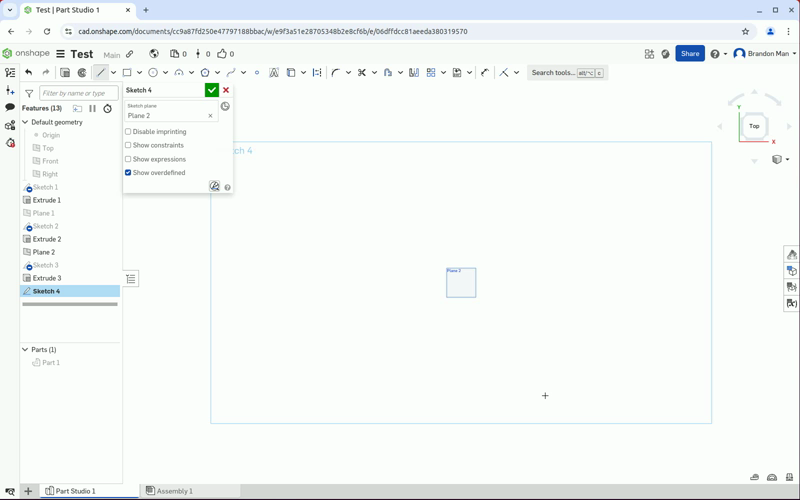
key_up(shift)
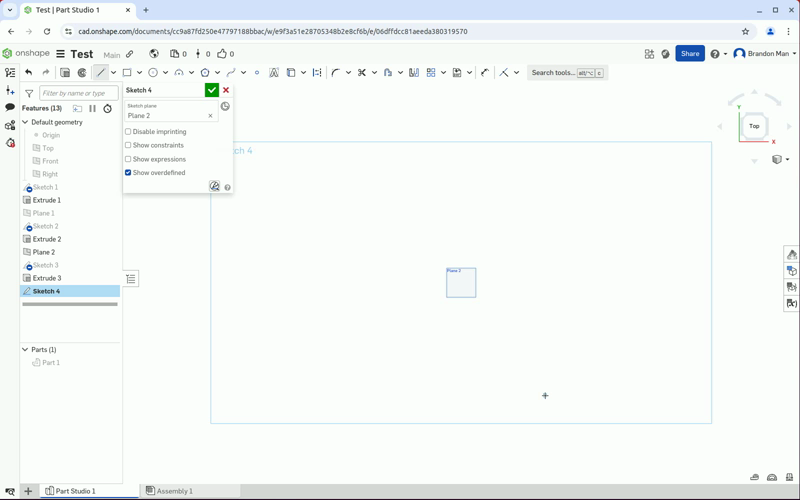
key_down(shift)
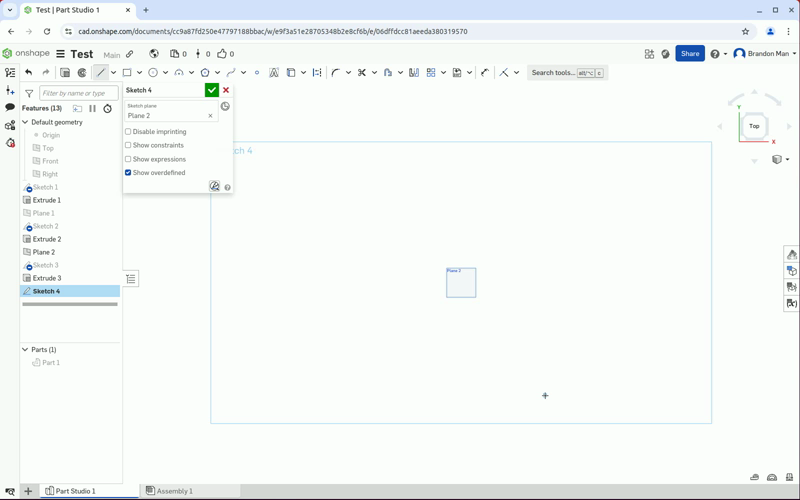
mouse_move(575, 395)
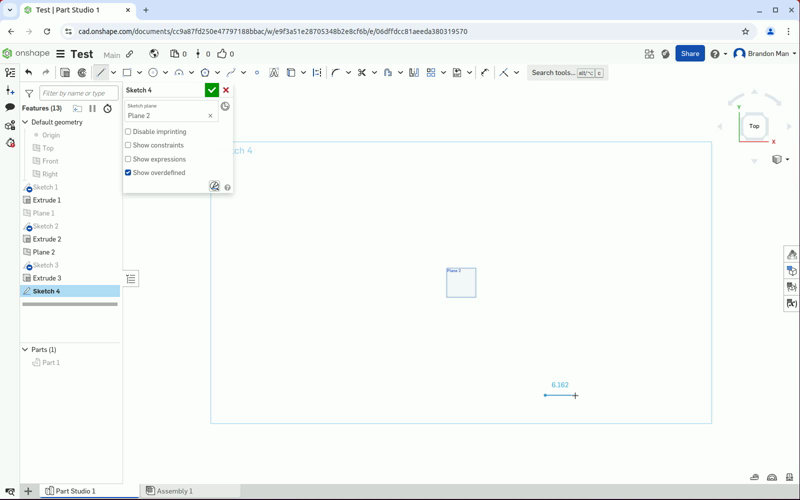
mouse_move(574, 395)
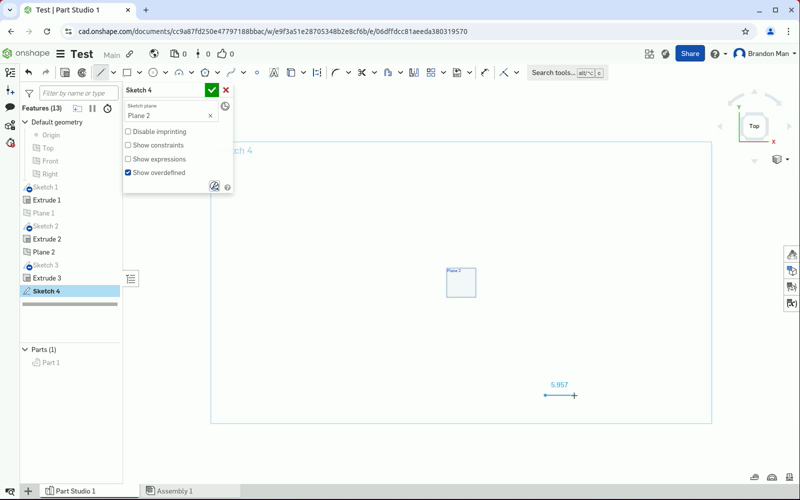
click(574, 395)
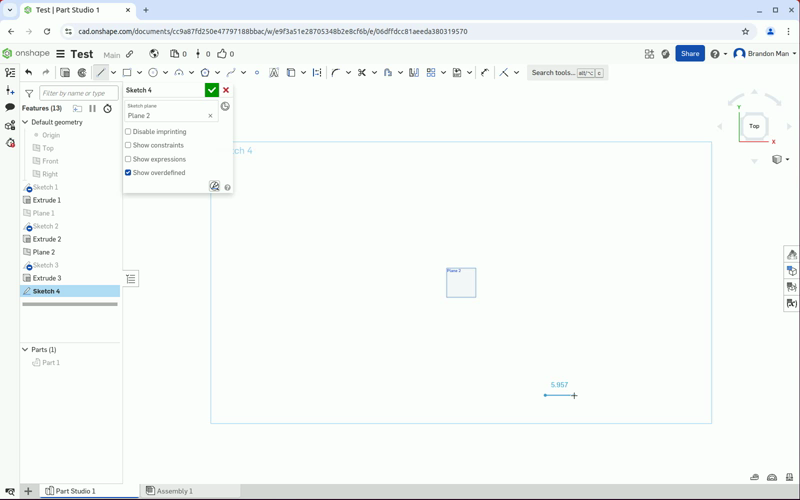
key_up(shift)
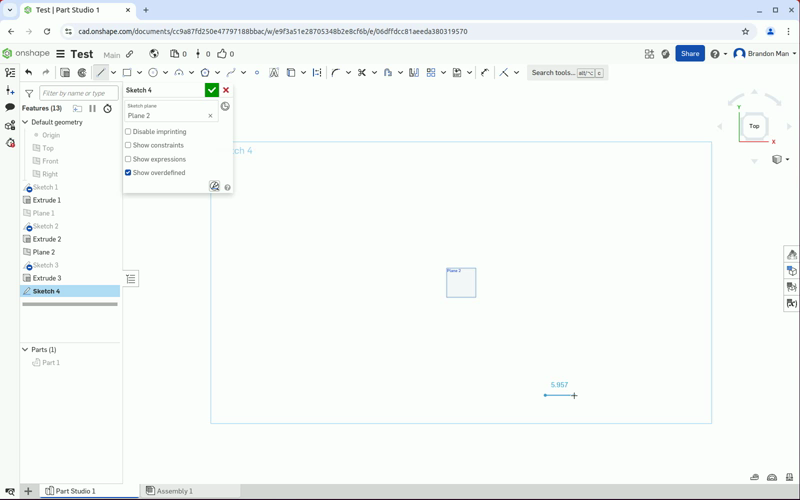
key_down(shift)
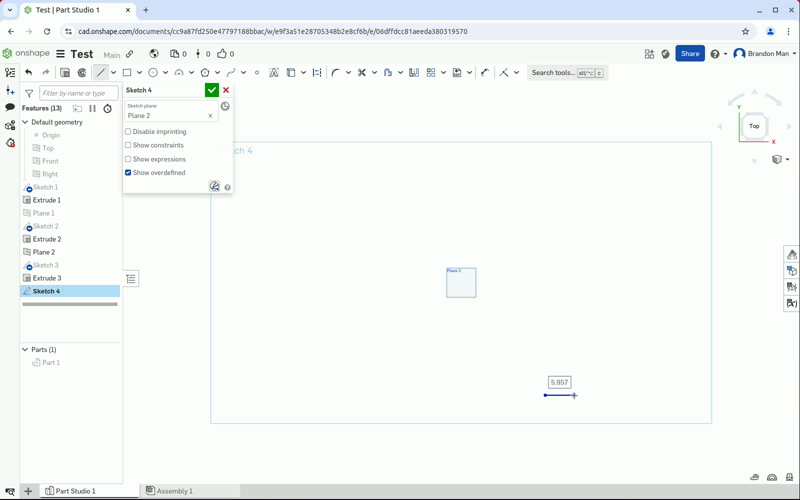
mouse_move(589, 395)
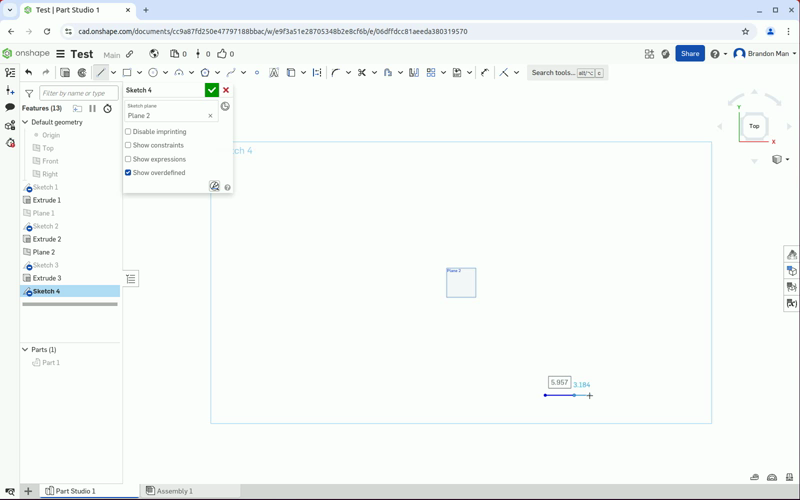
mouse_move(574, 366)
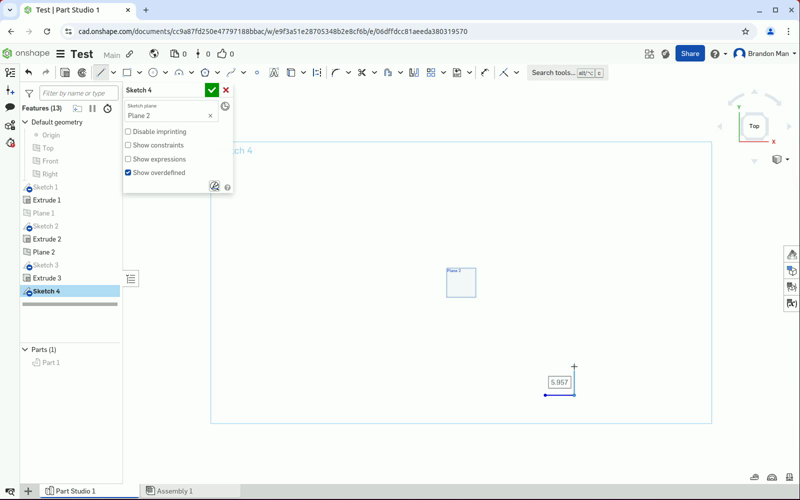
click(574, 366)
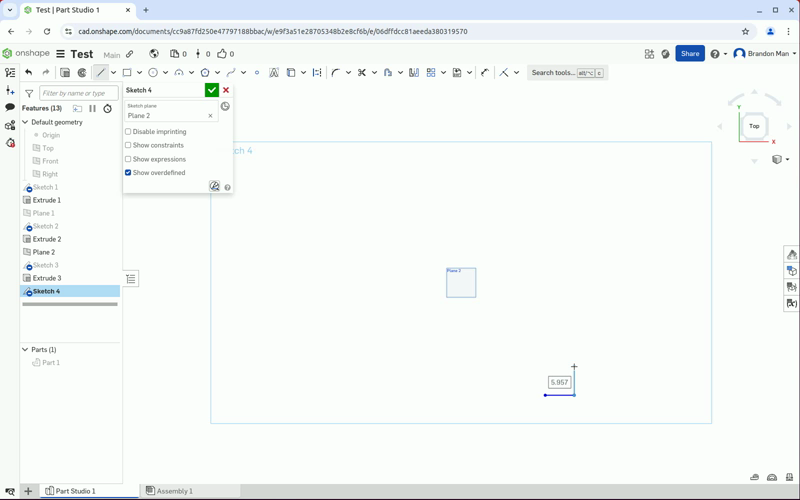
key_up(shift)
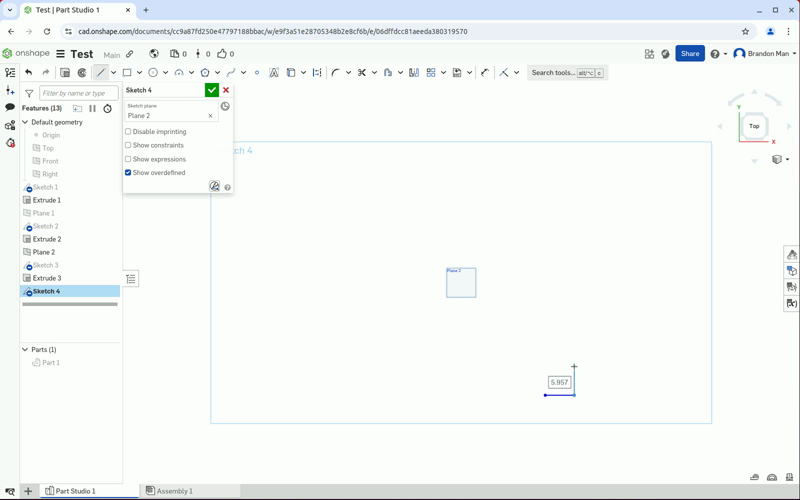
mouse_move(589, 366)
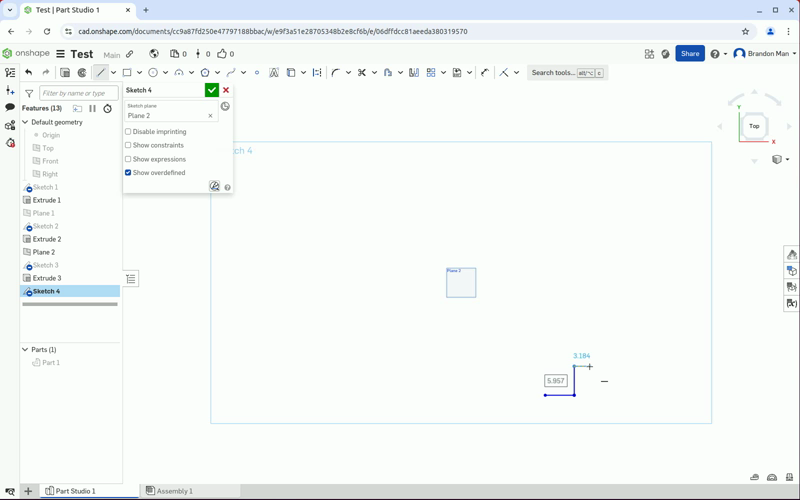
key_down(shift)
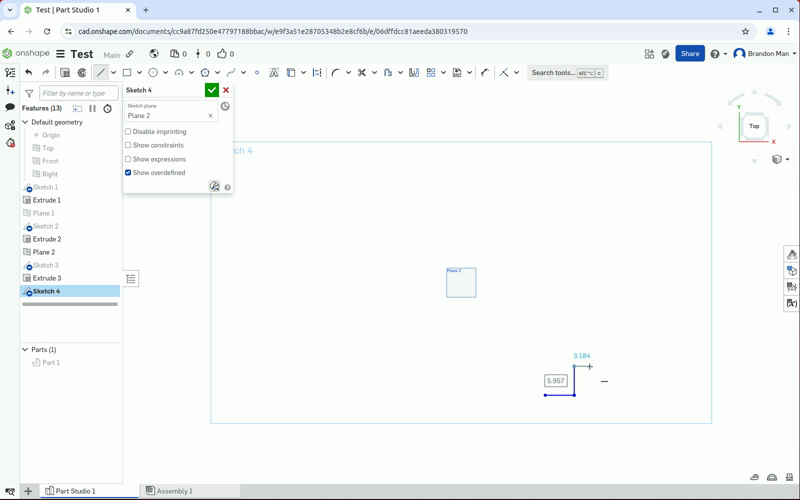
mouse_move(545, 395)
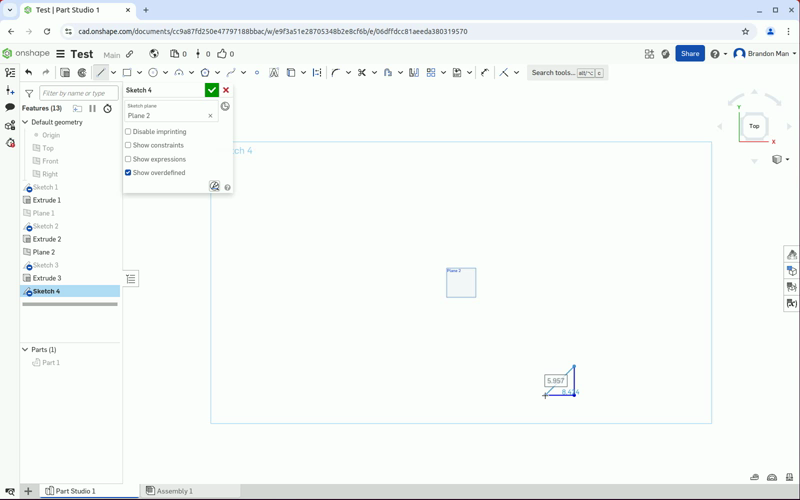
key_up(shift)
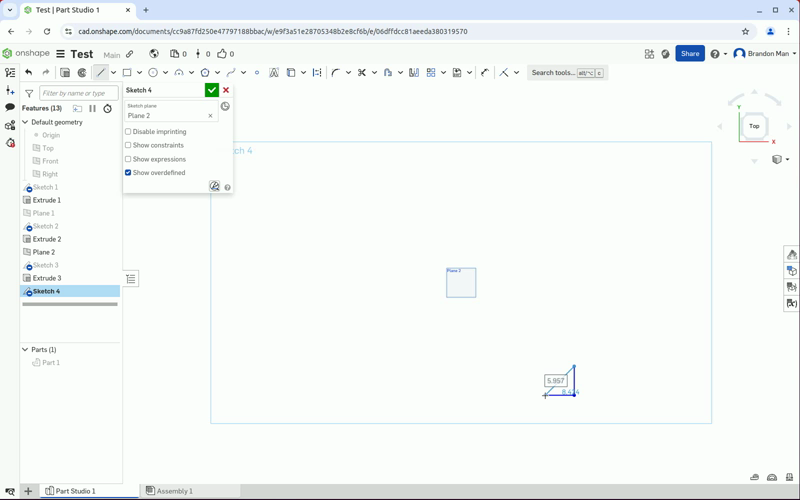
click(545, 395)
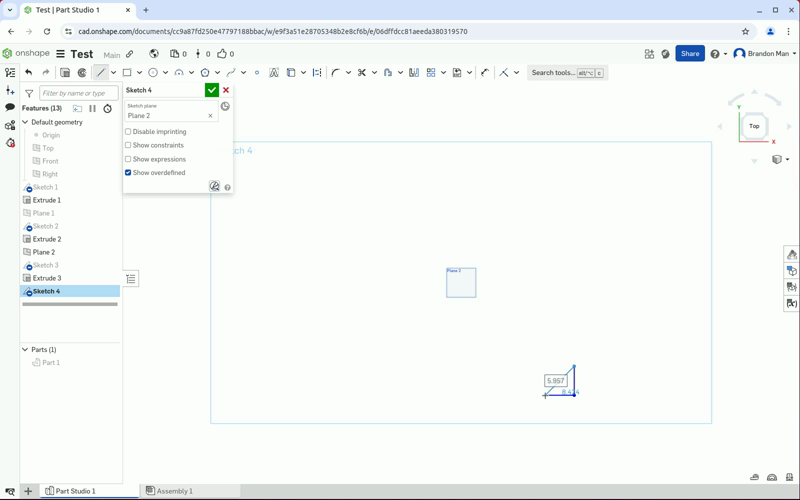
key(esc)
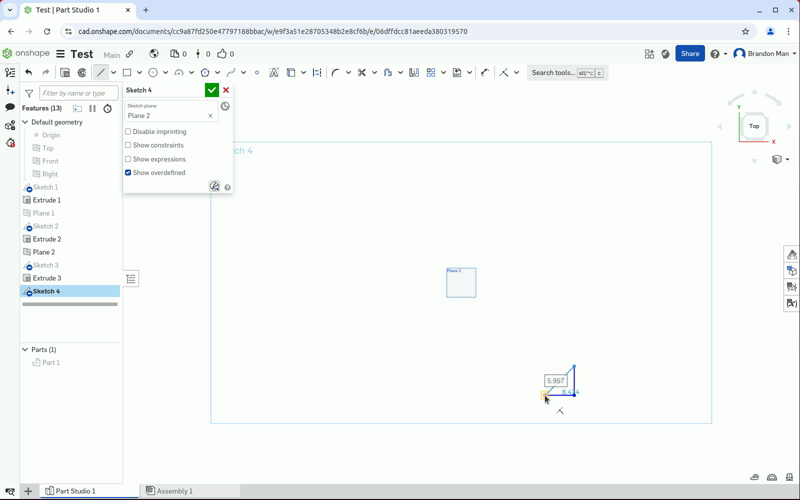
mouse_move(559, 387)
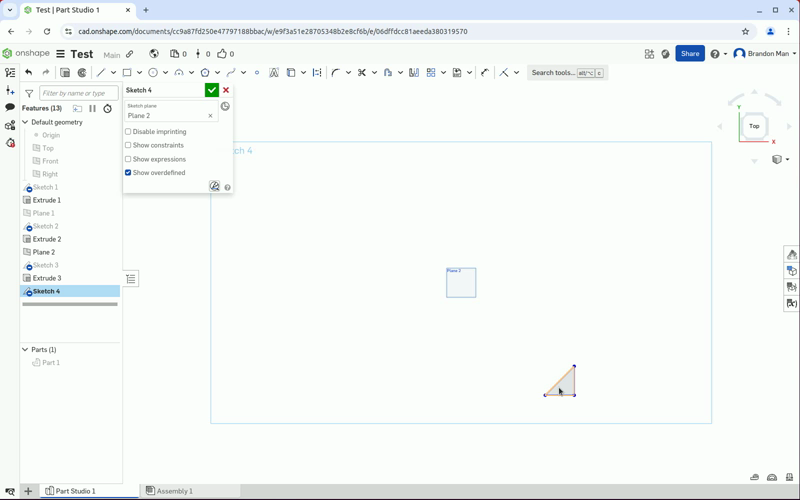
scroll(6)
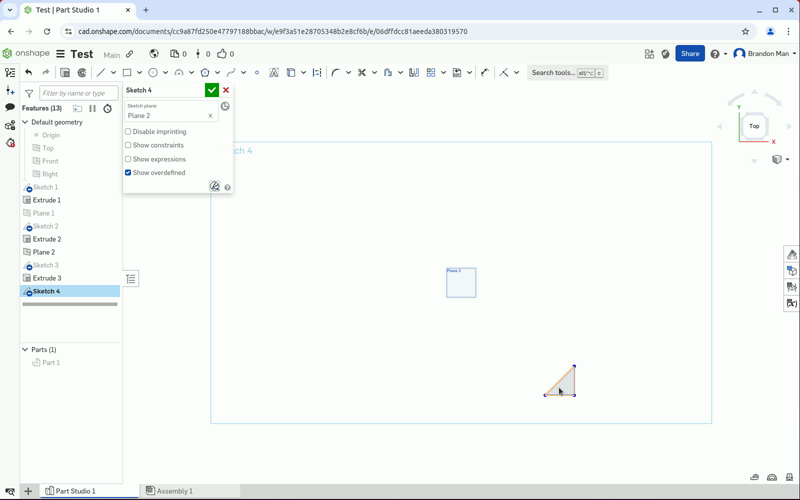
scroll(6)
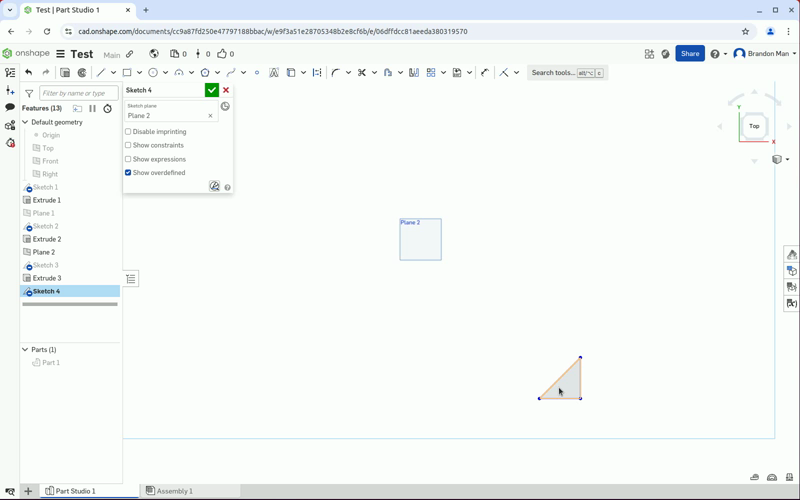
scroll(6)
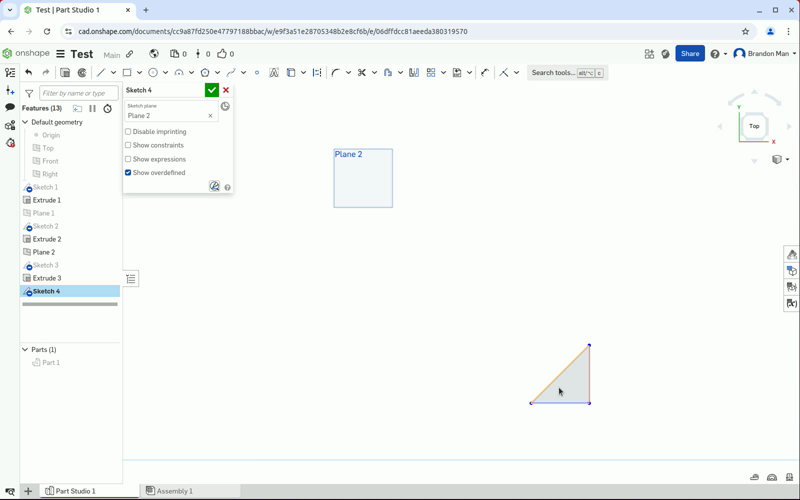
scroll(6)
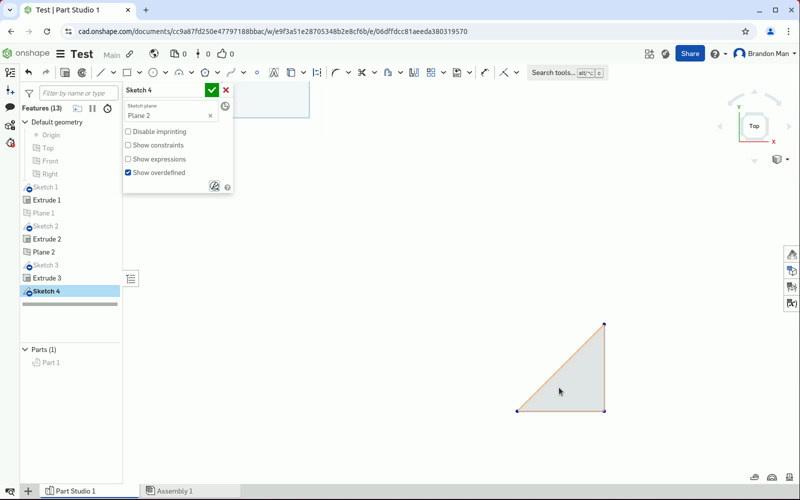
scroll(6)
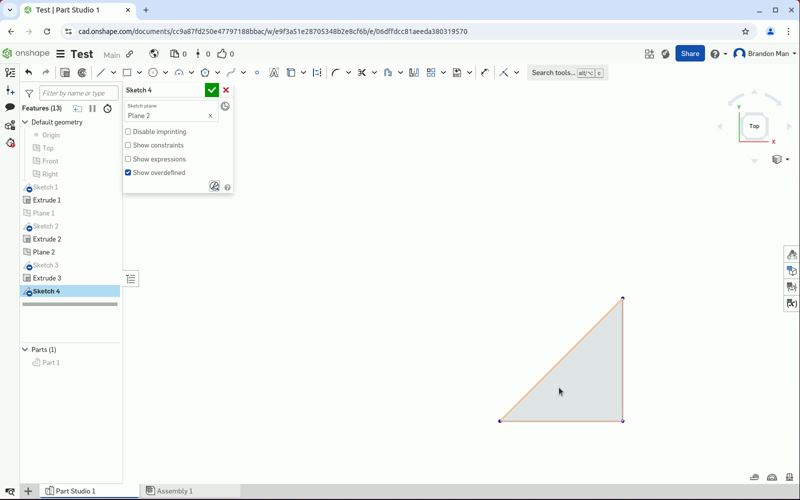
scroll(6)
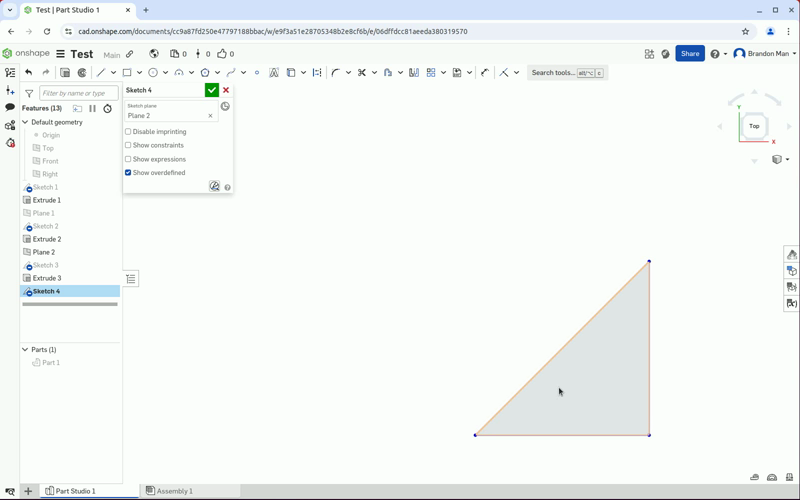
scroll(6)
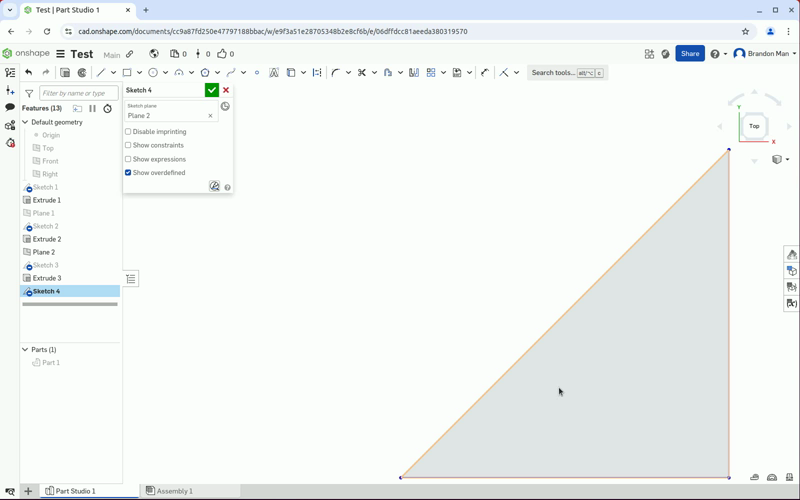
click(559, 387)
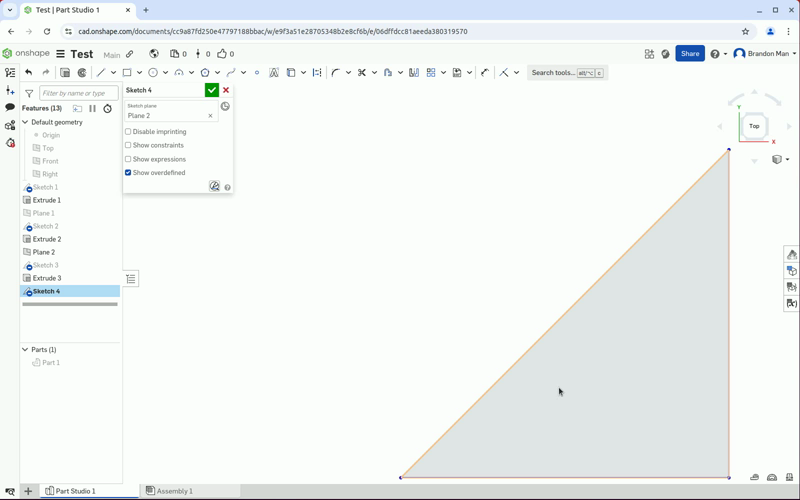
scroll(-6)
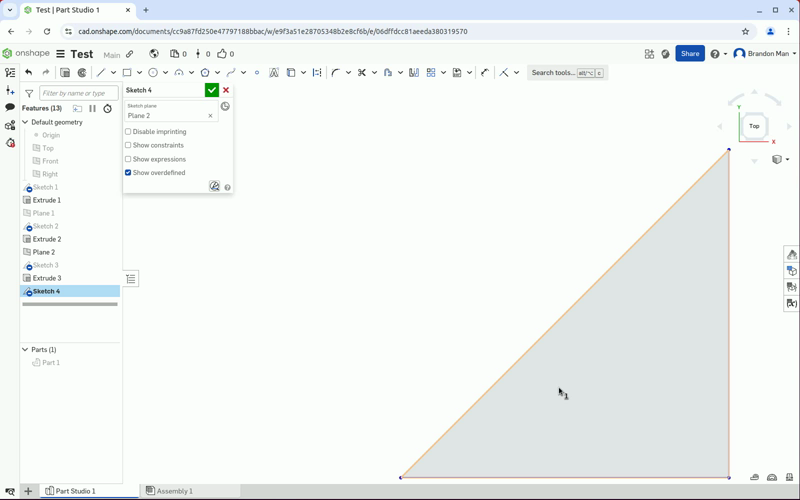
scroll(-6)
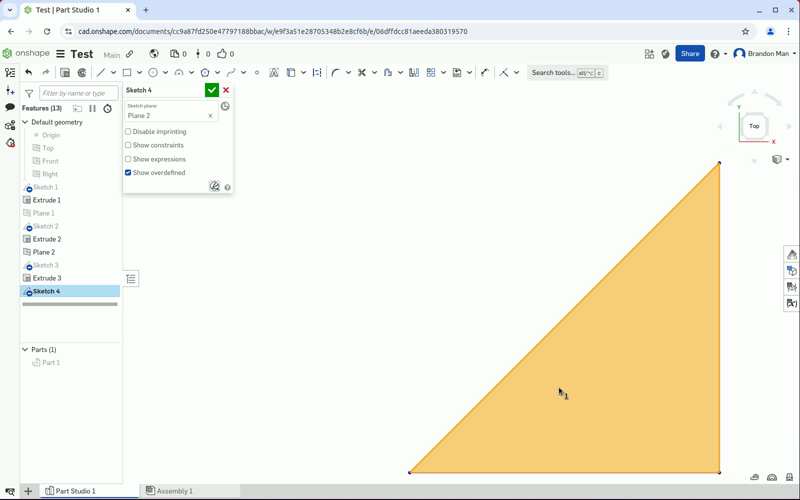
scroll(-6)
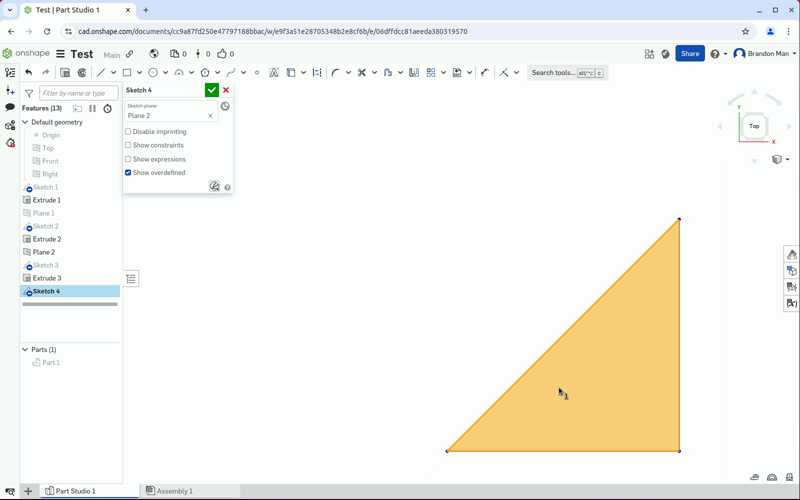
scroll(-6)
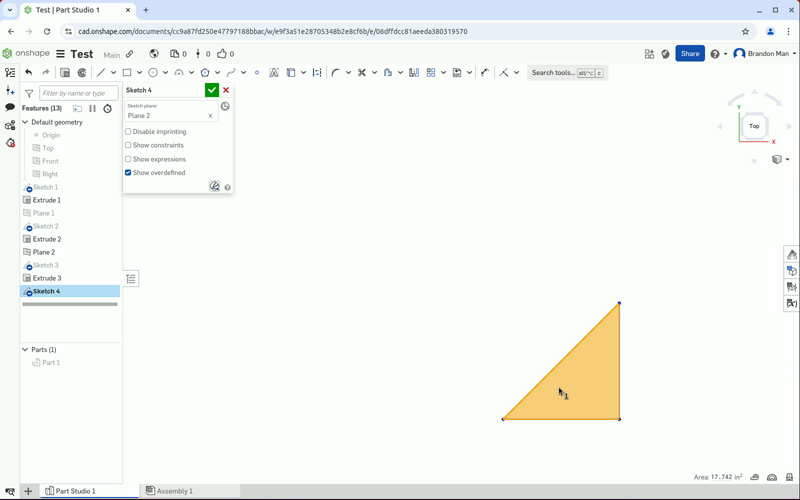
scroll(-6)
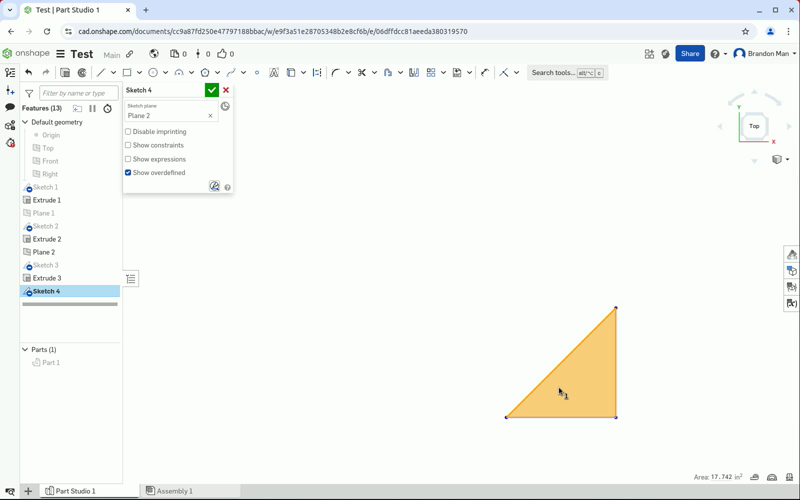
scroll(-6)
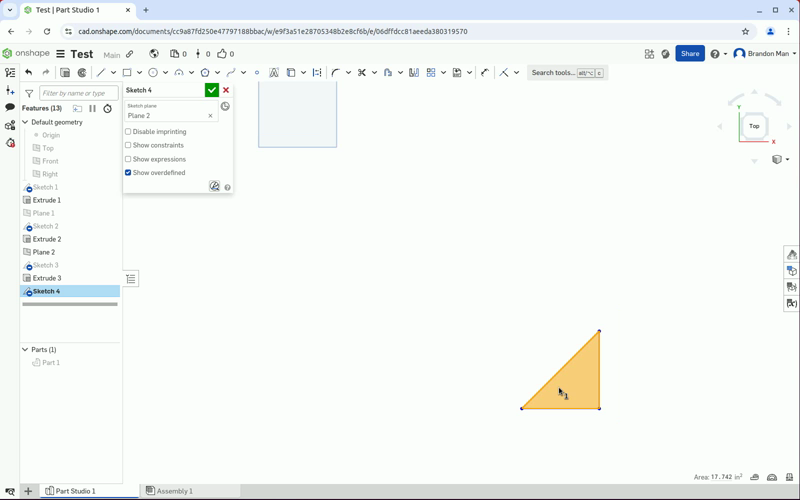
scroll(-6)
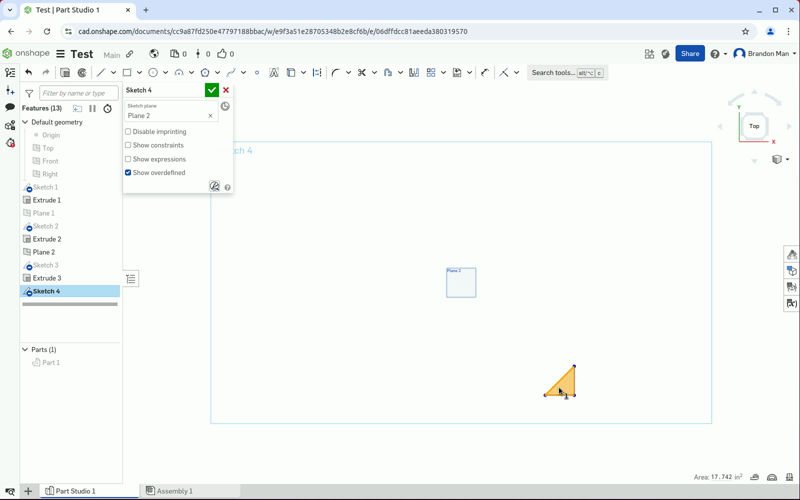
mouse_move(73, 352)
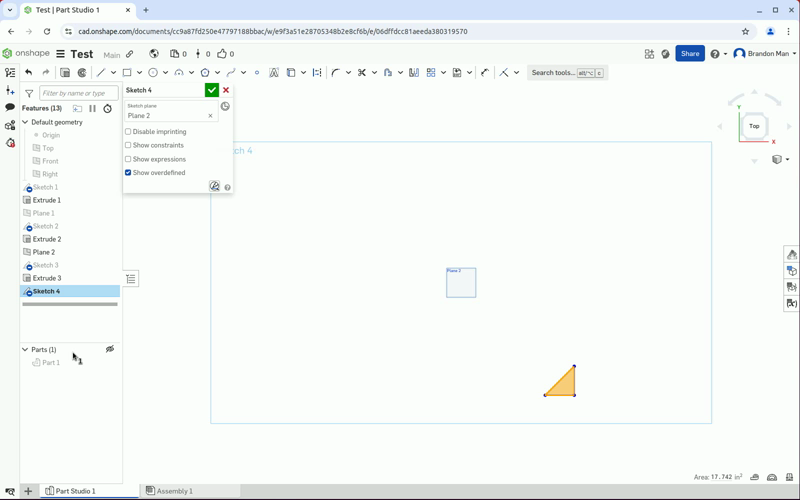
key(shift+y)
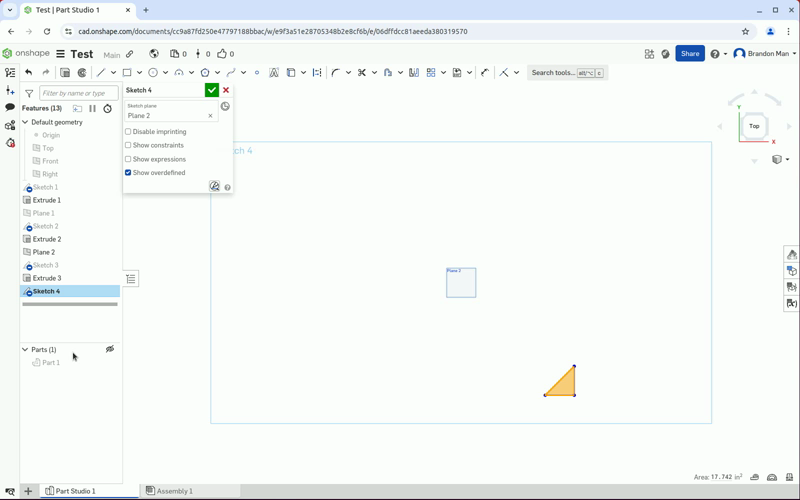
key(shift+e)
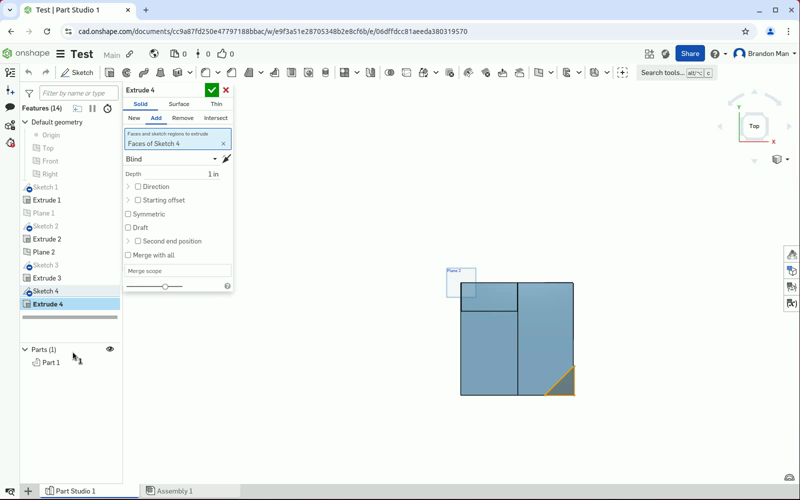
mouse_move(143, 106)
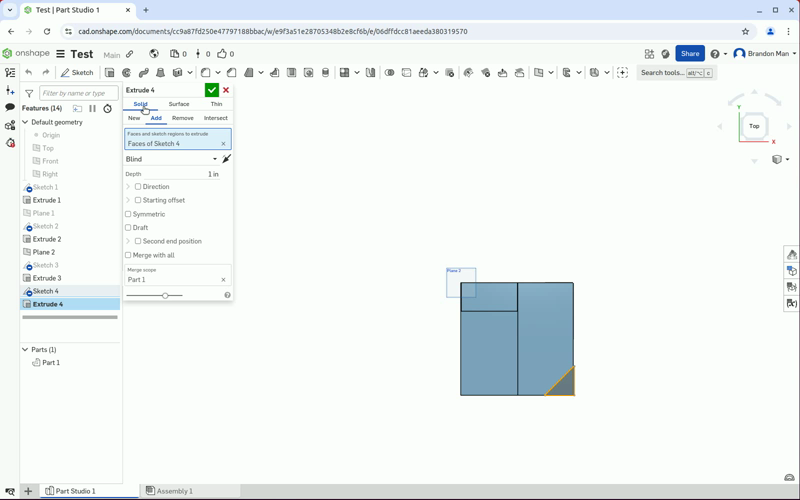
click(143, 106)
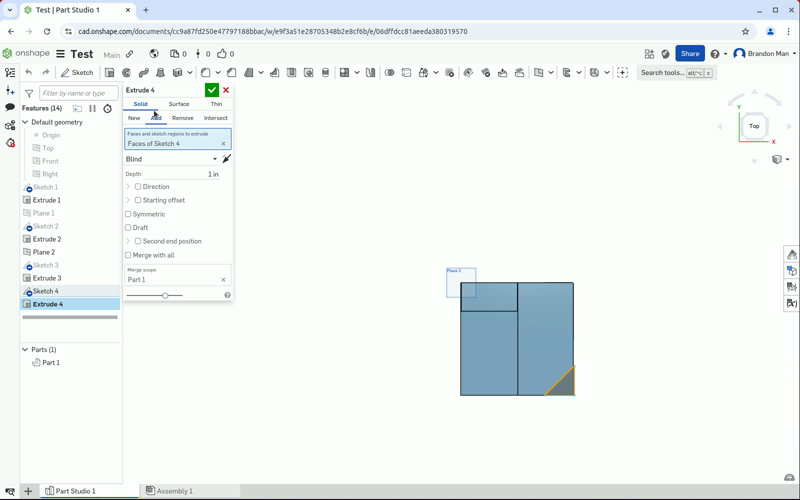
mouse_move(186, 120)
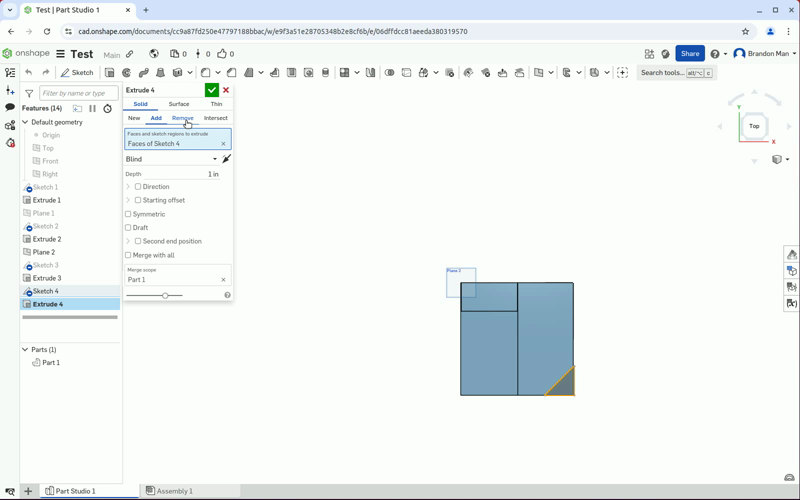
click(186, 120)
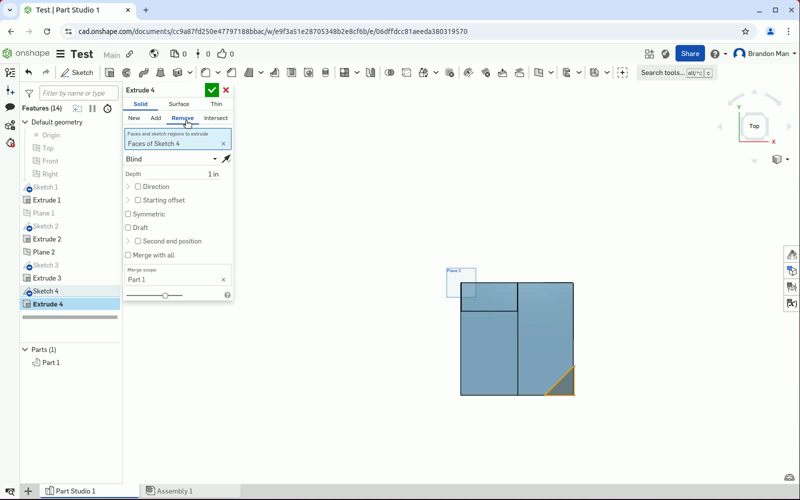
key(tab, 4)
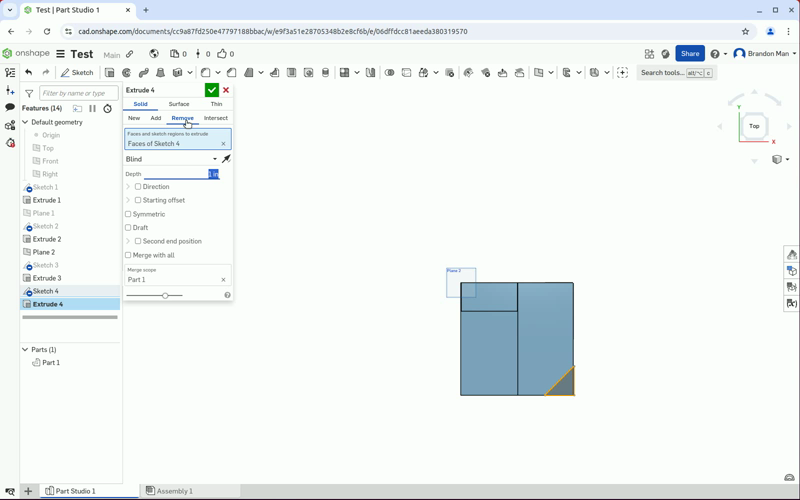
text(5.777)
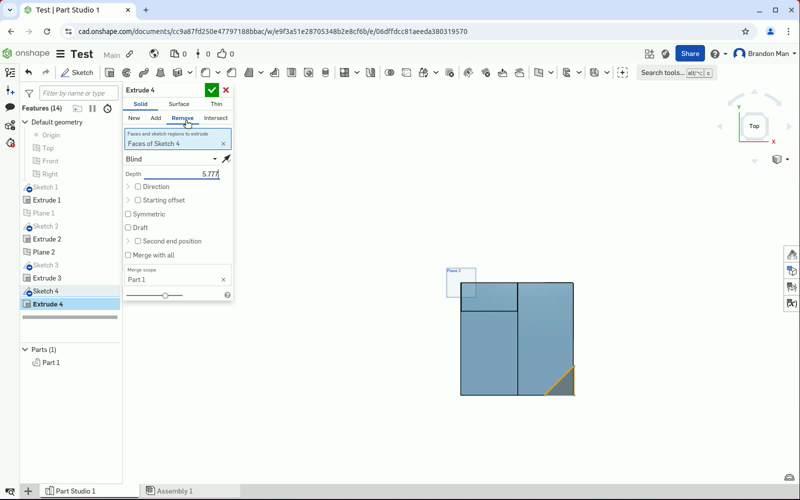
key(tab, 6)
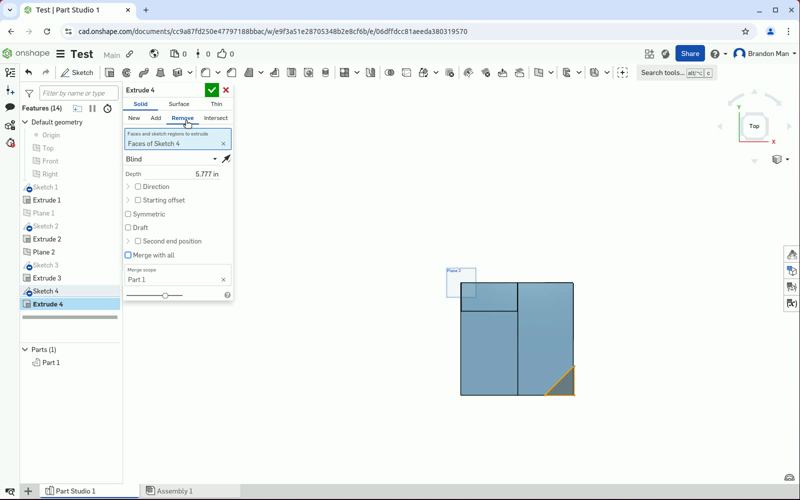
key(space)
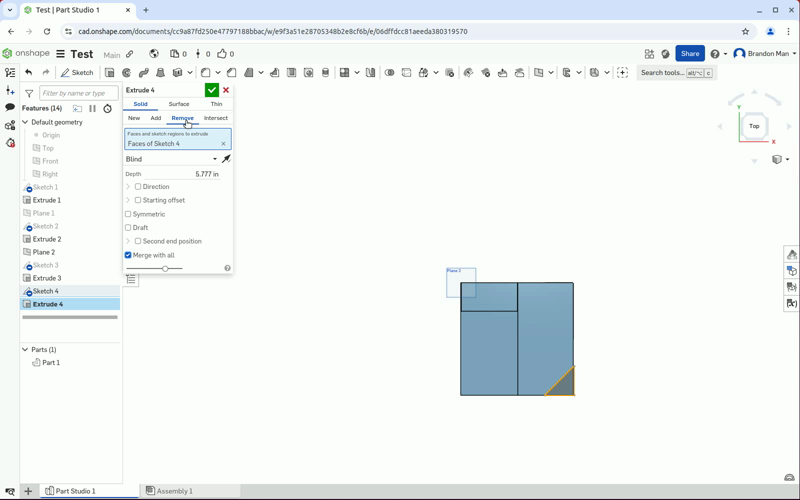
key(enter)
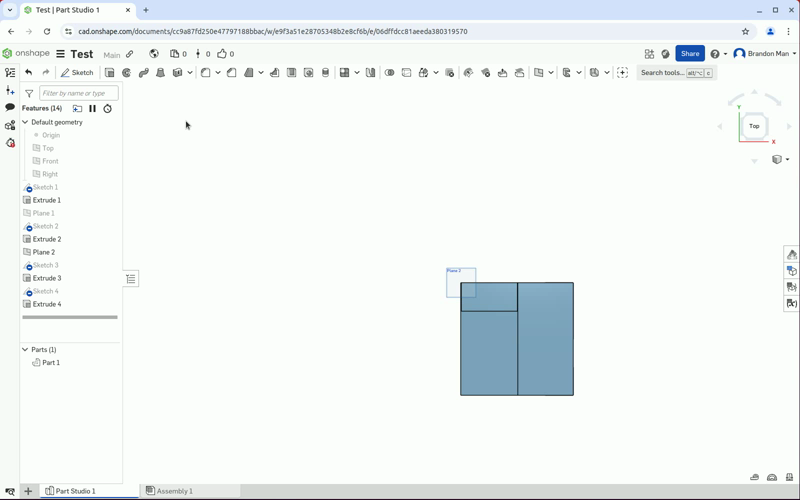
key(shift+h)
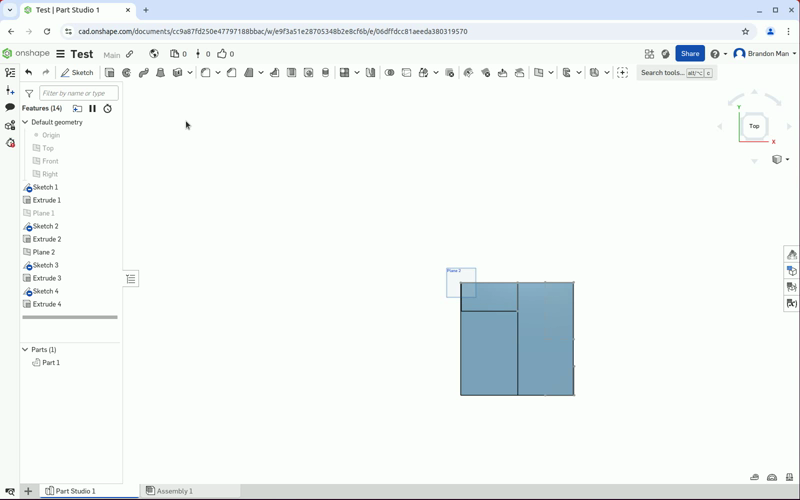
key(shift+h)
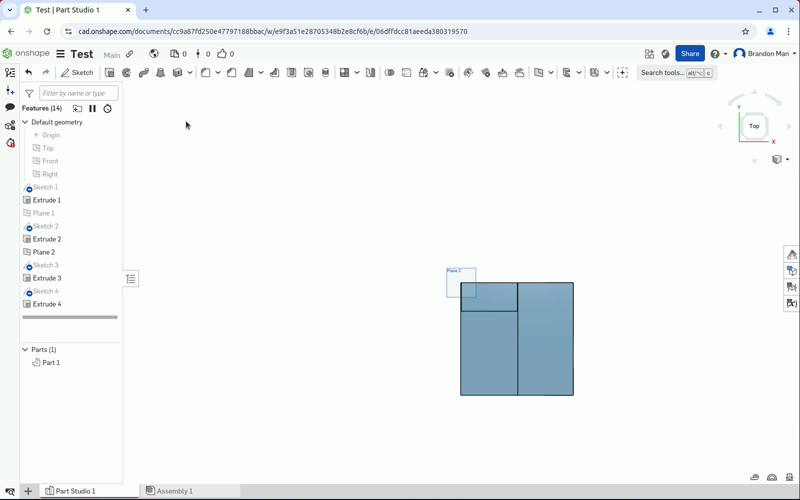
mouse_move(73, 189)
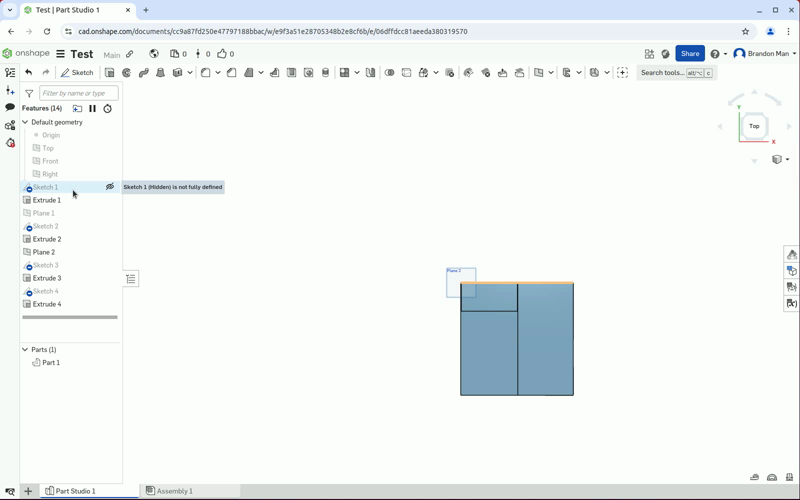
click(73, 189)
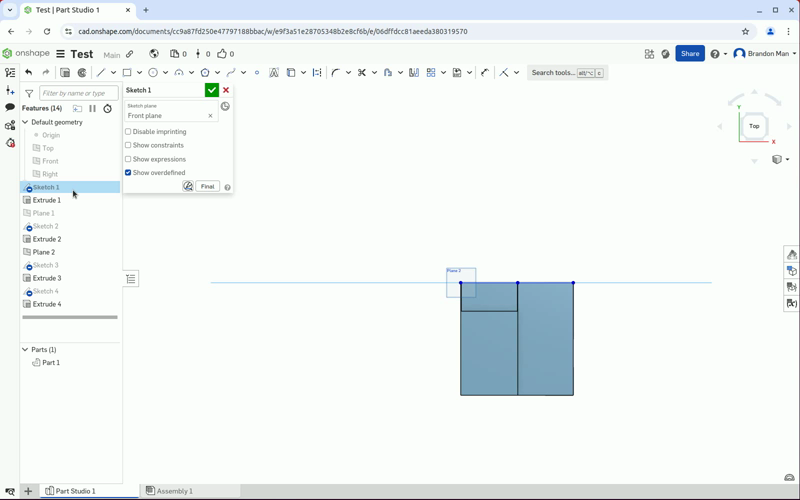
mouse_move(229, 92)
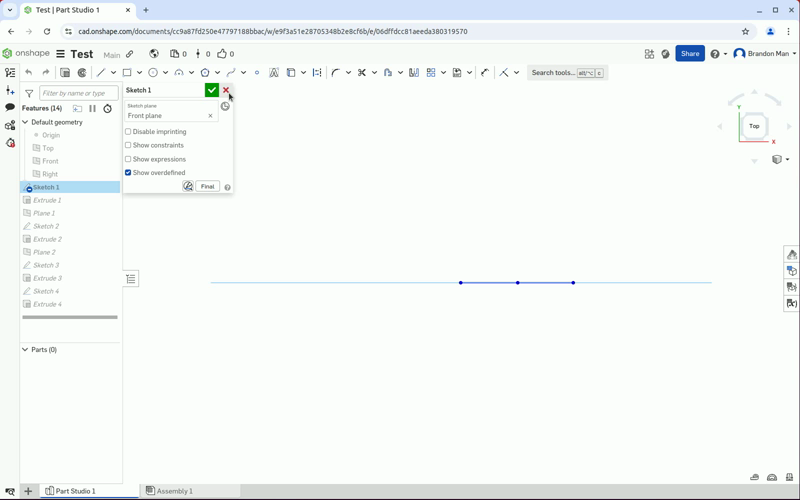
click(229, 92)
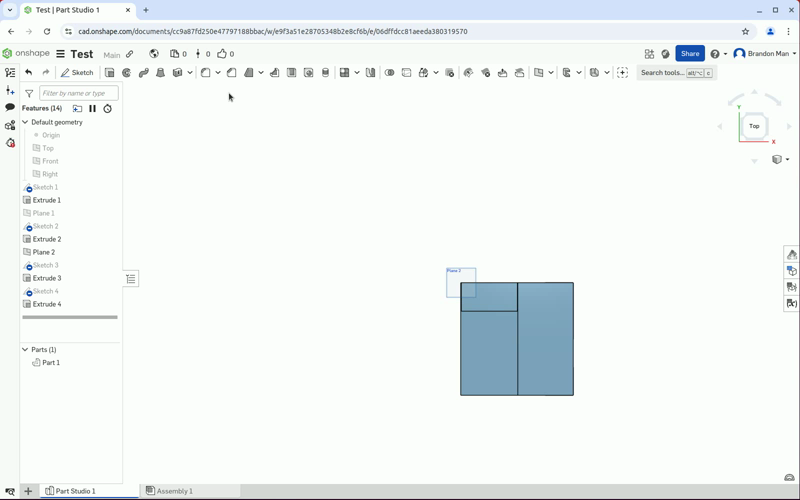
mouse_move(73, 352)
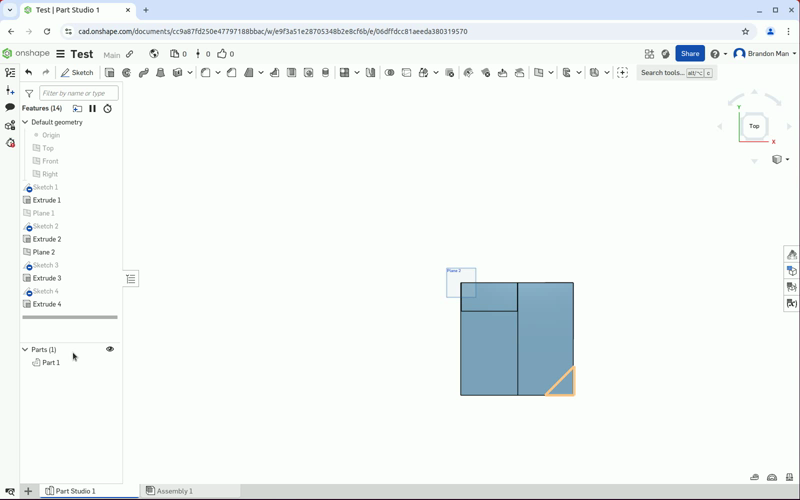
key(y)
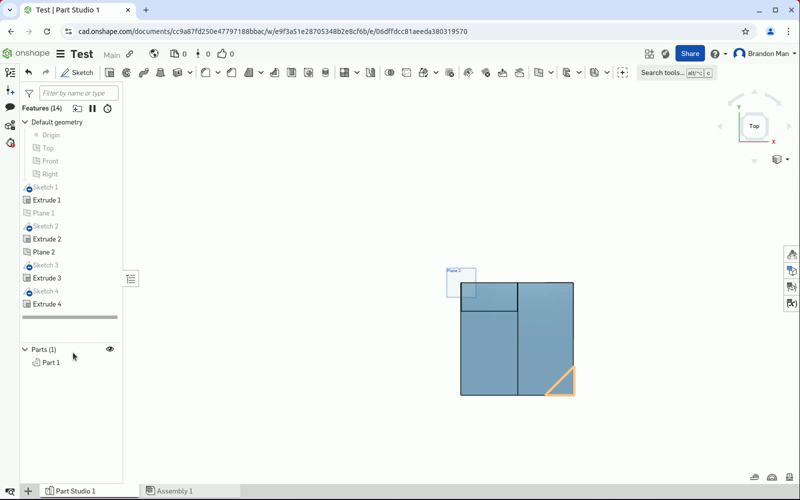
key(shift+p)
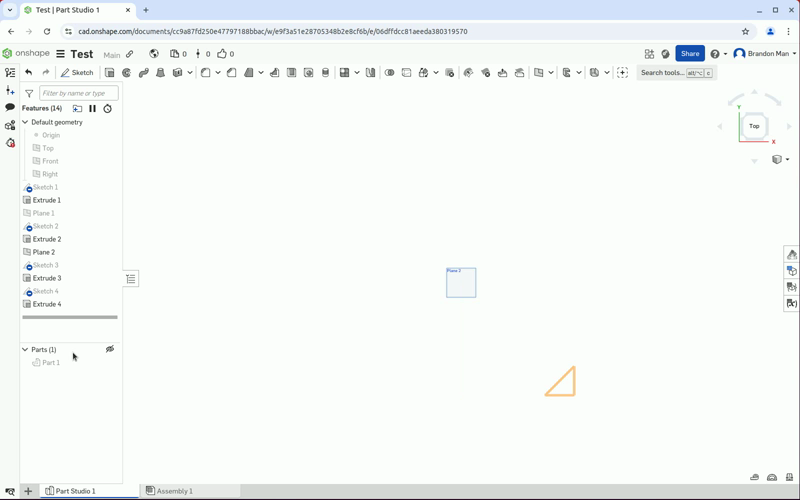
key(space)
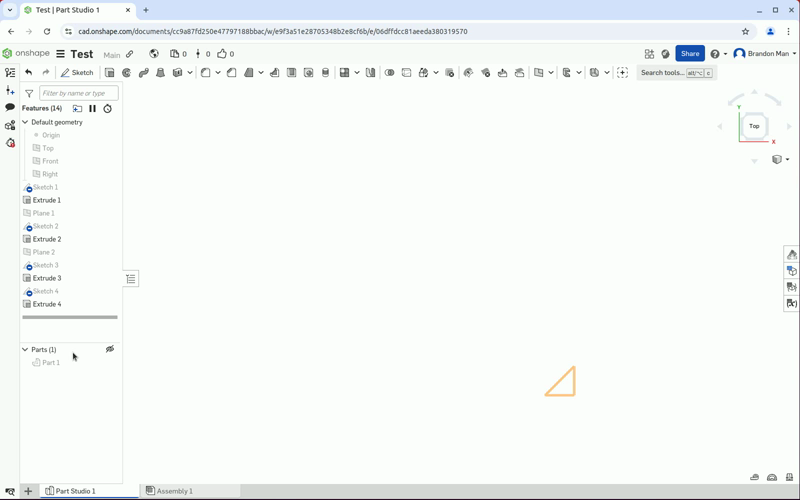
key_down(shift)
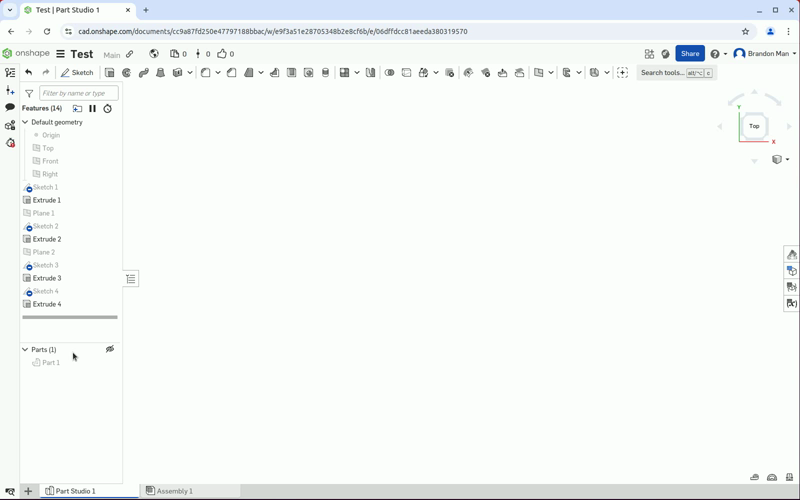
key(up)
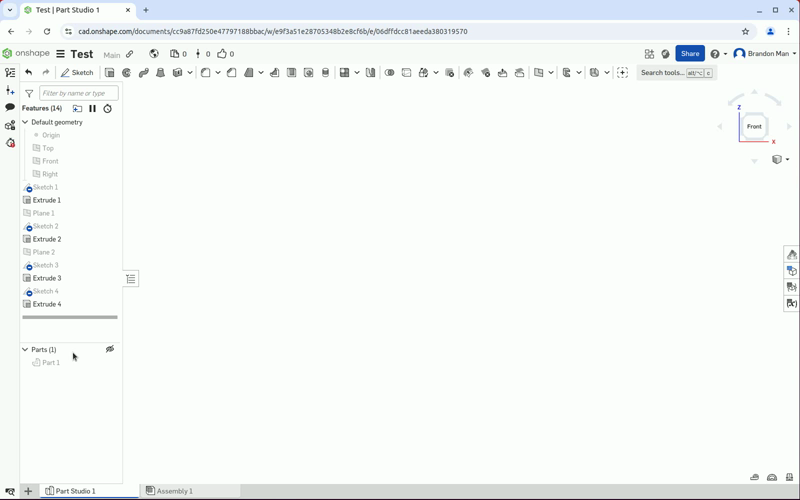
key_up(shift)
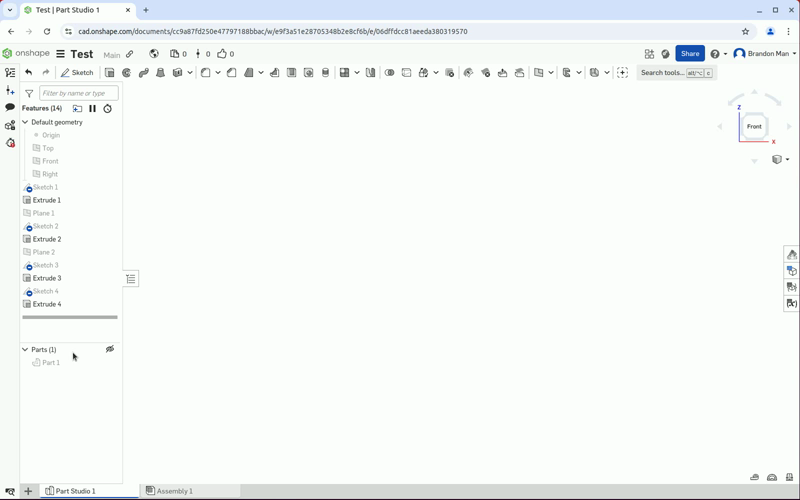
key(space)
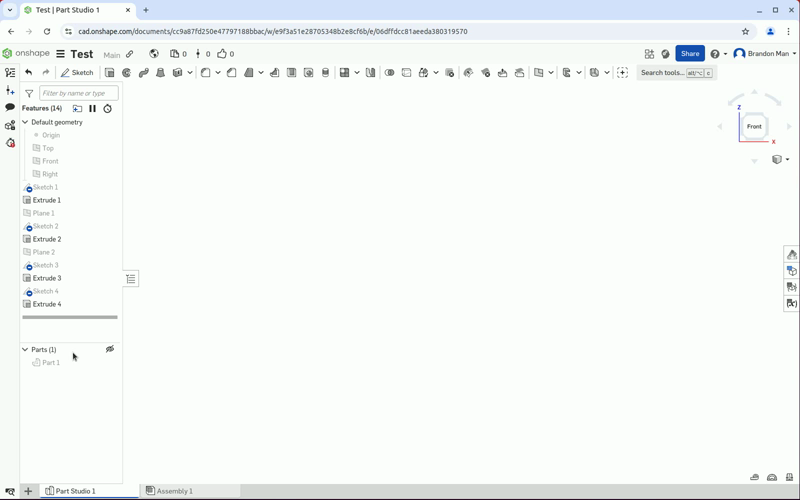
key_down(shift)
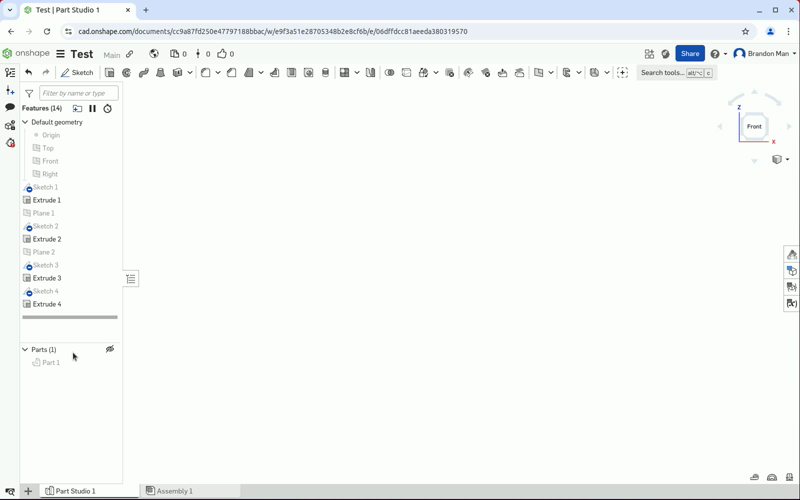
key(left)
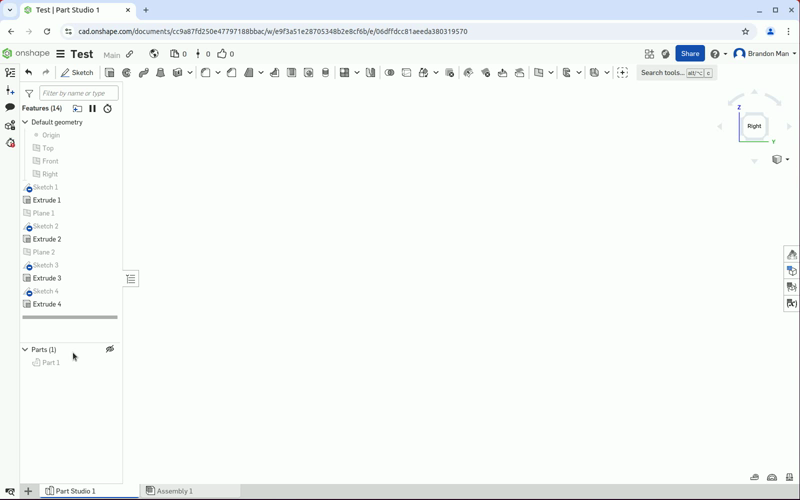
key_up(shift)
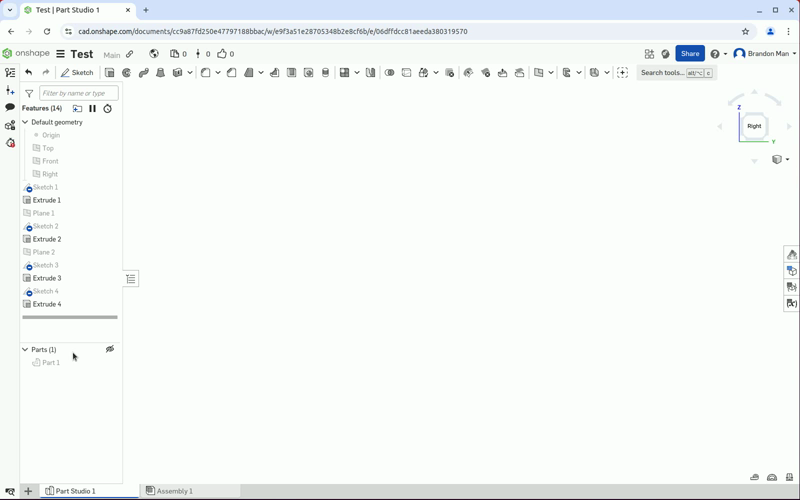
mouse_move(73, 352)
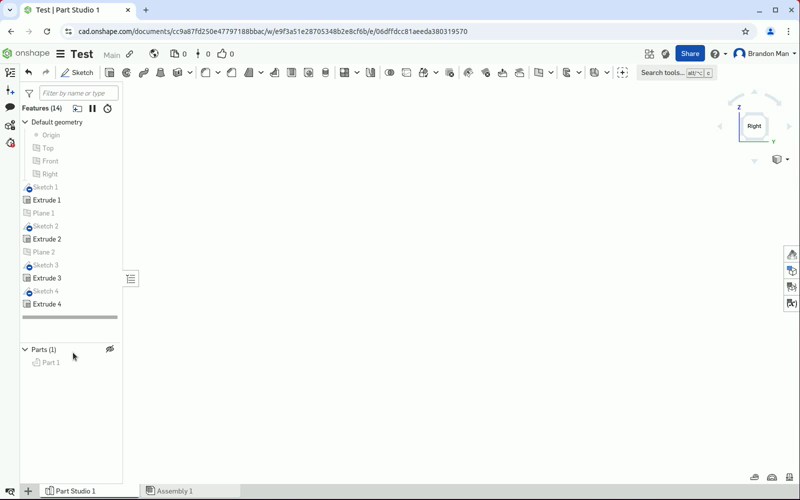
key(shift+y)
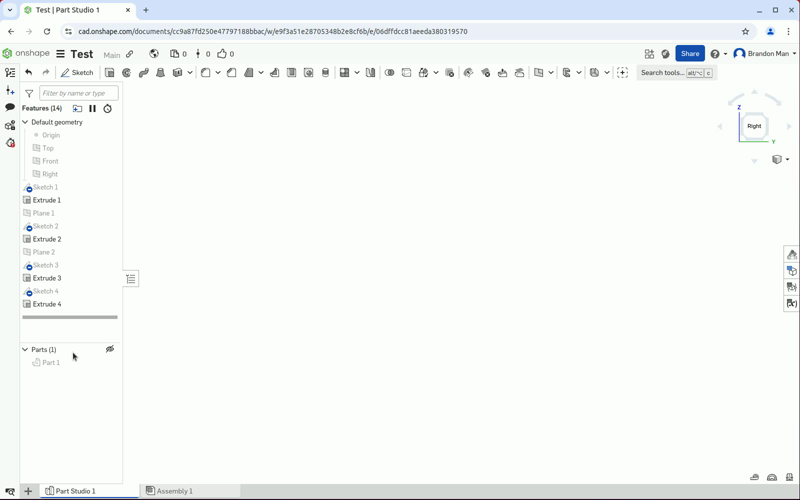
key(shift+s)
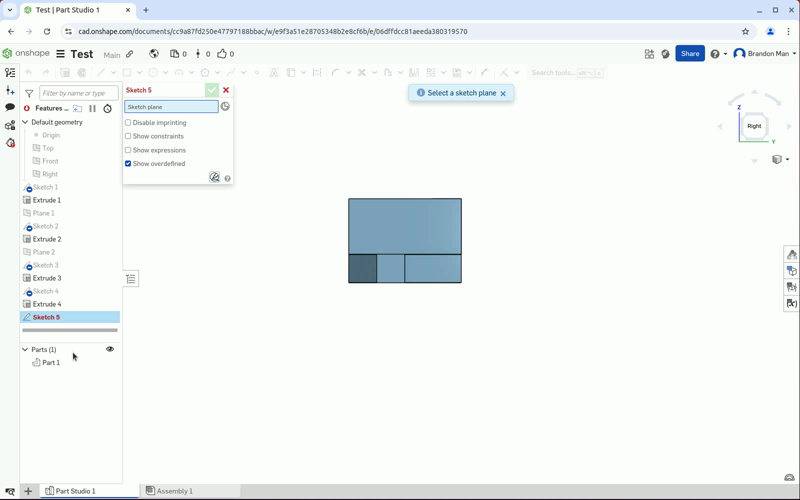
mouse_move(73, 215)
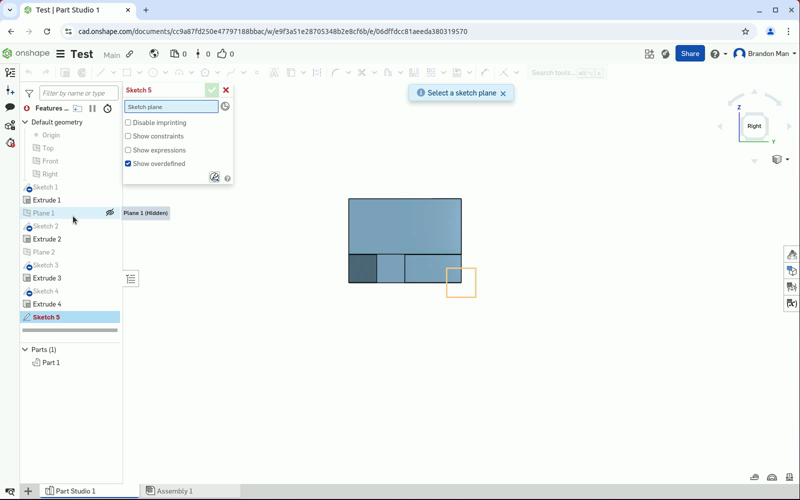
click(73, 215)
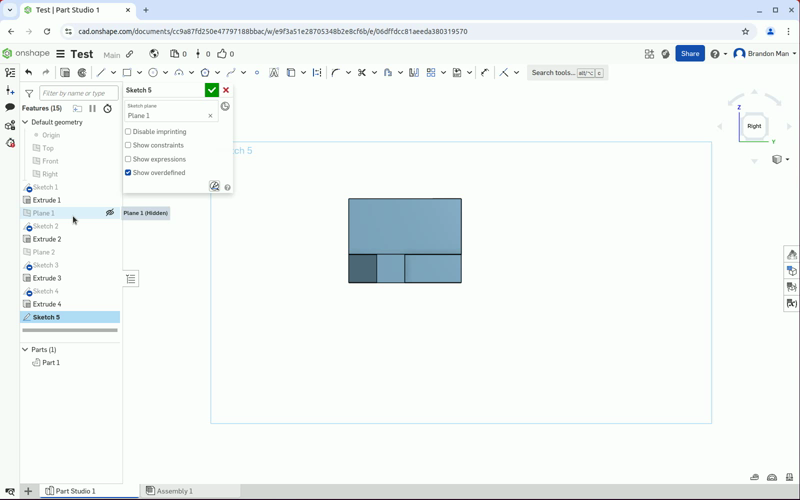
mouse_move(73, 352)
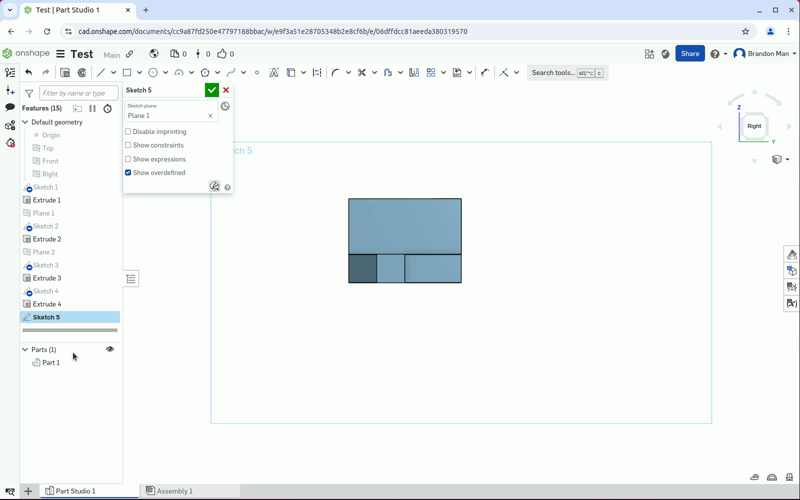
key(y)
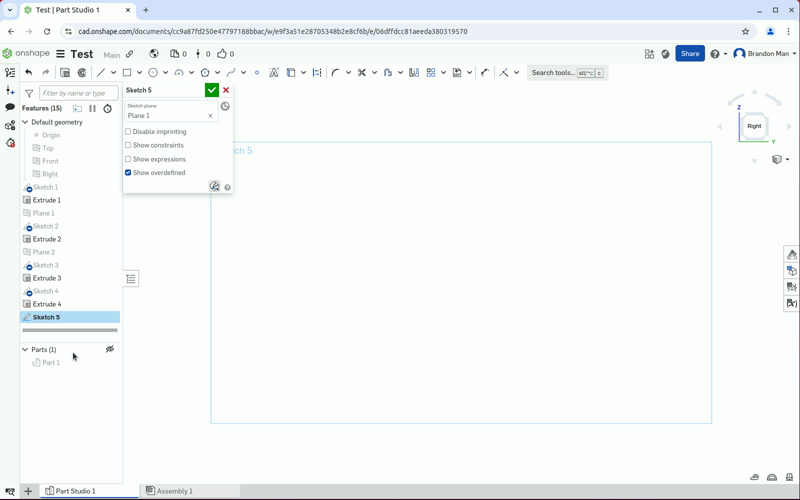
key(l)
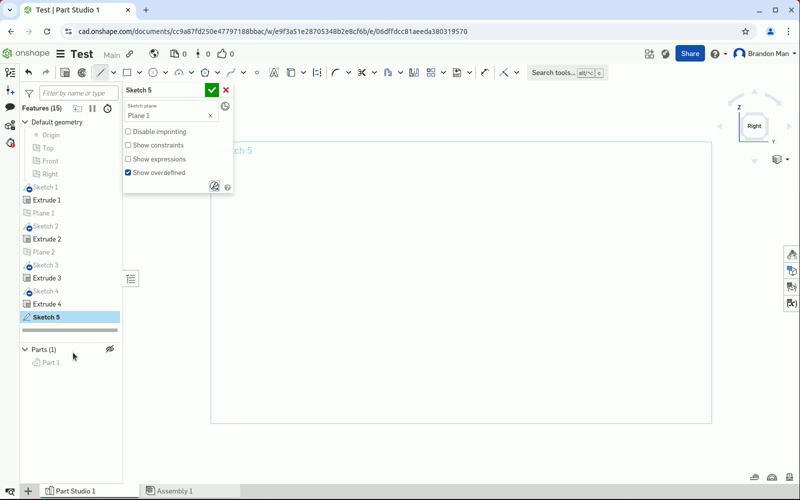
key_down(shift)
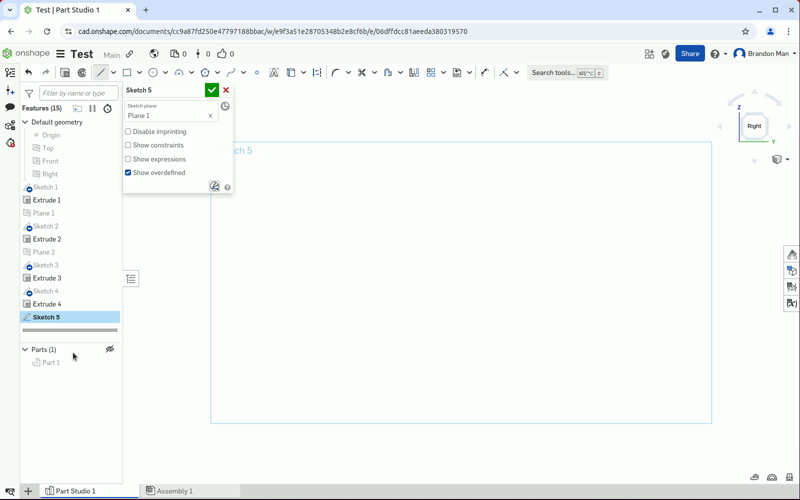
mouse_move(348, 226)
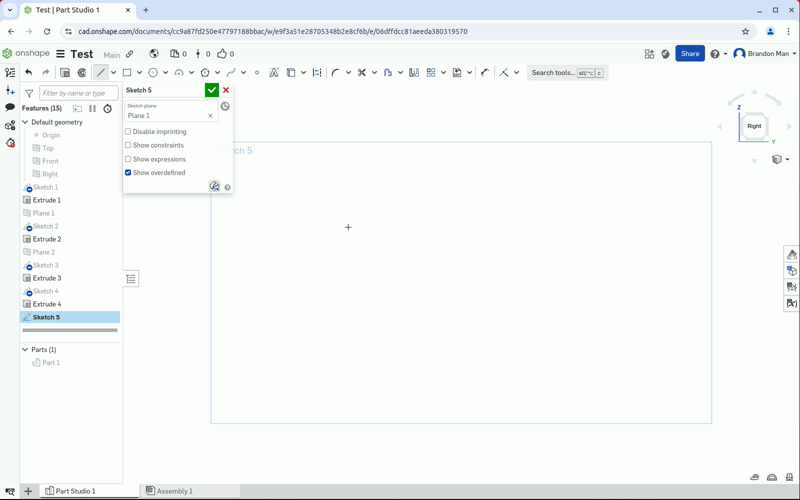
click(348, 226)
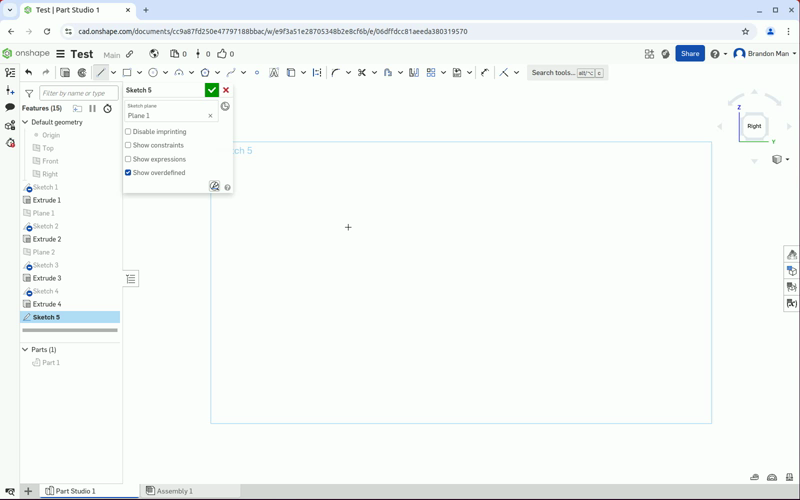
key_up(shift)
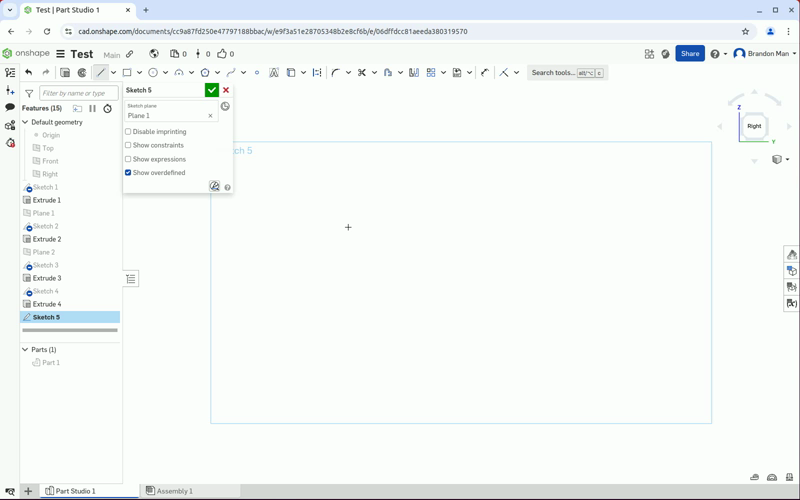
key_down(shift)
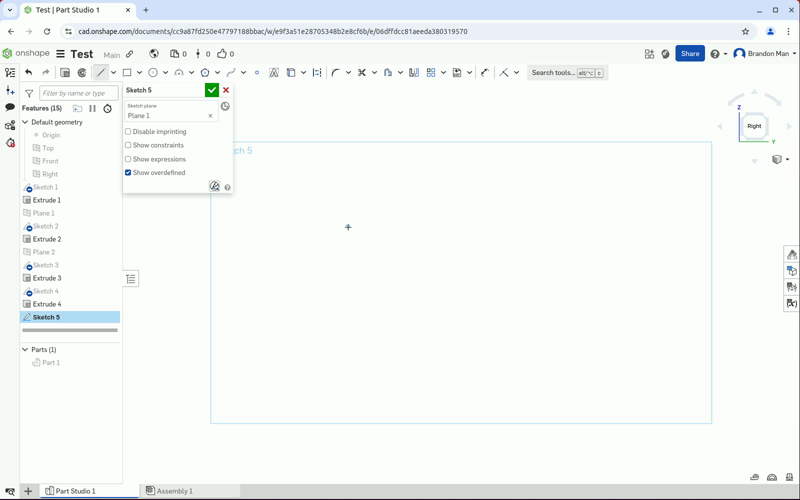
mouse_move(378, 226)
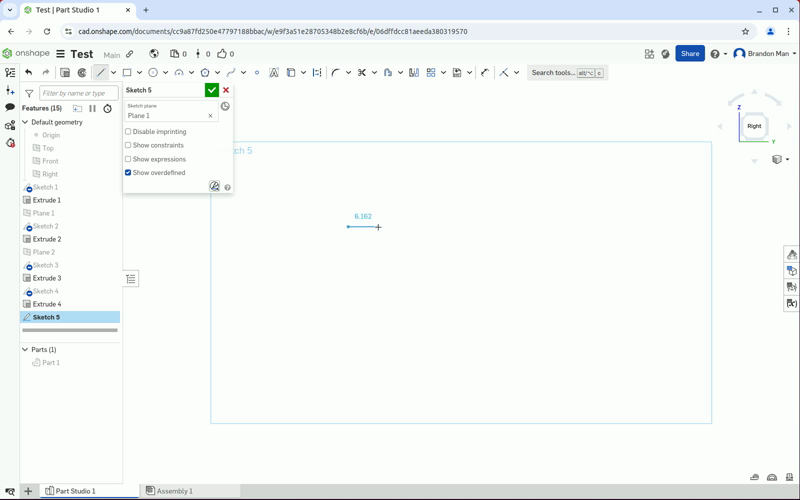
mouse_move(377, 197)
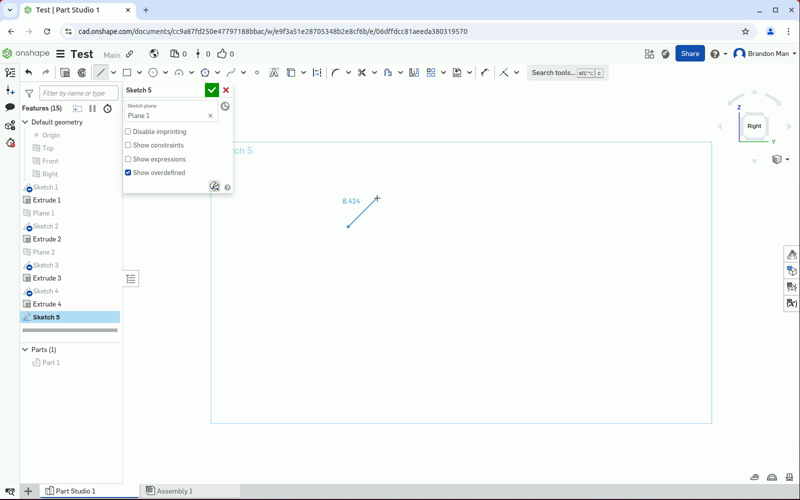
click(377, 197)
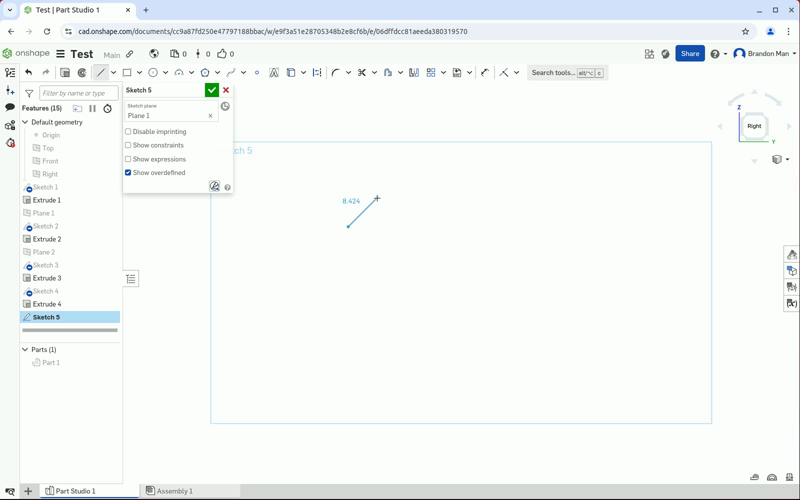
key_up(shift)
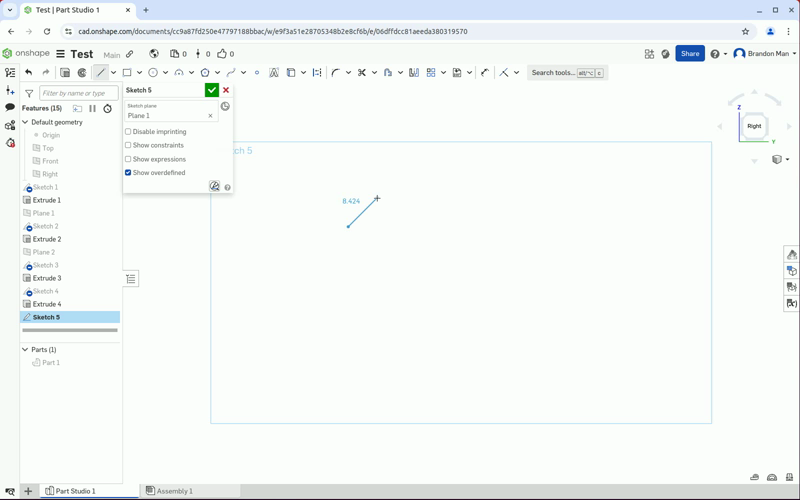
key_down(shift)
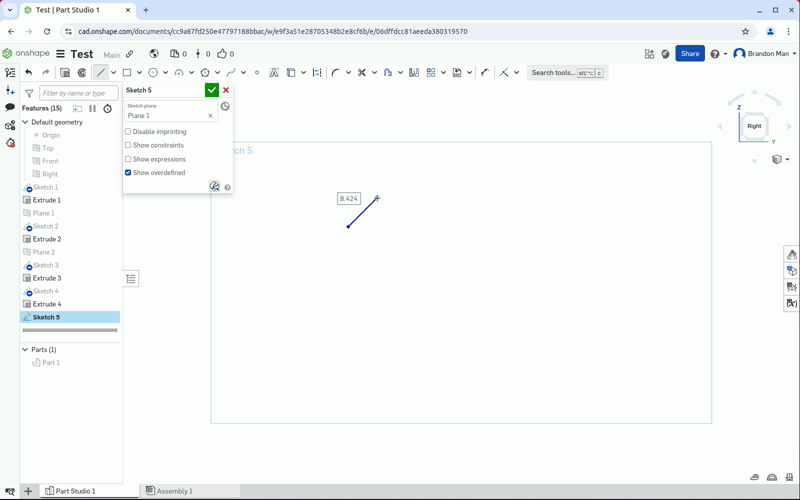
mouse_move(407, 197)
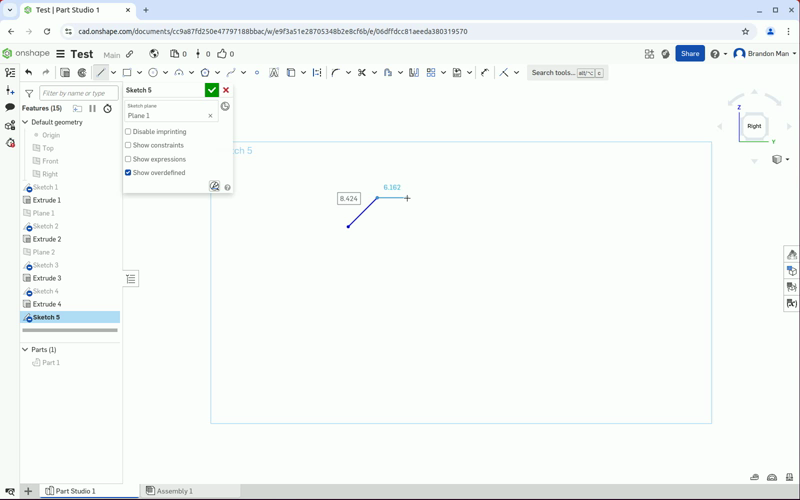
mouse_move(348, 197)
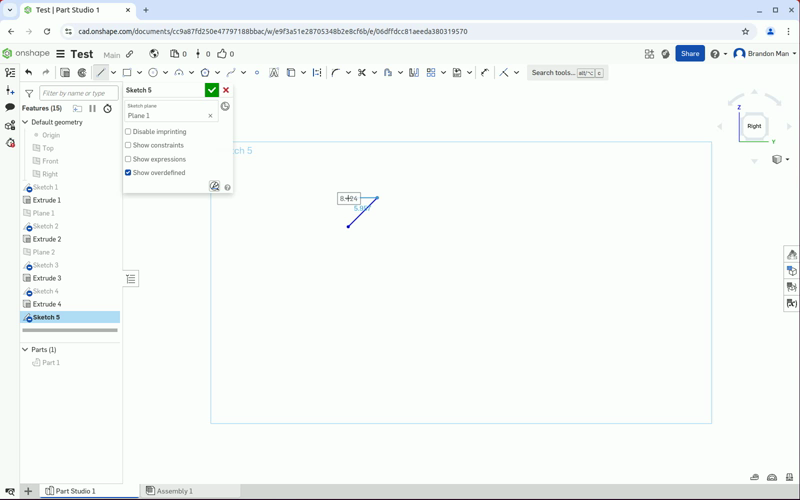
click(348, 197)
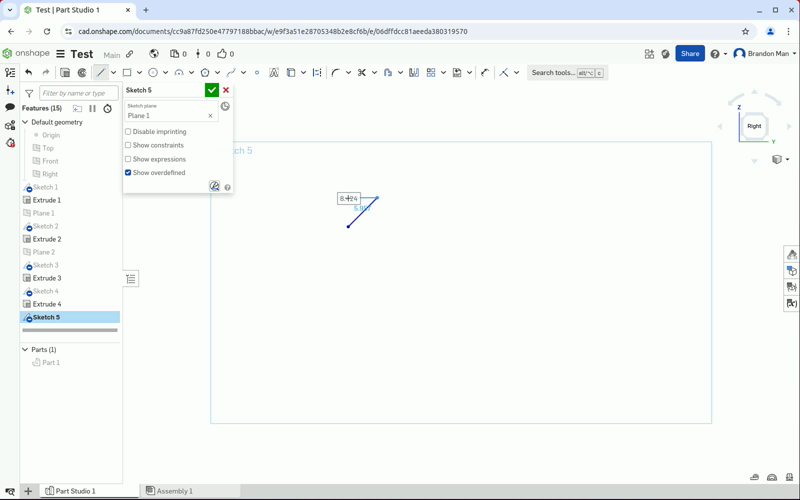
key_up(shift)
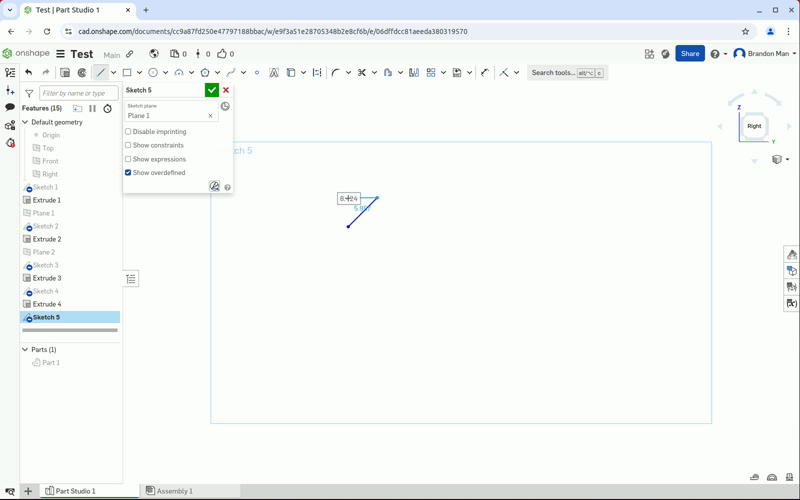
mouse_move(378, 197)
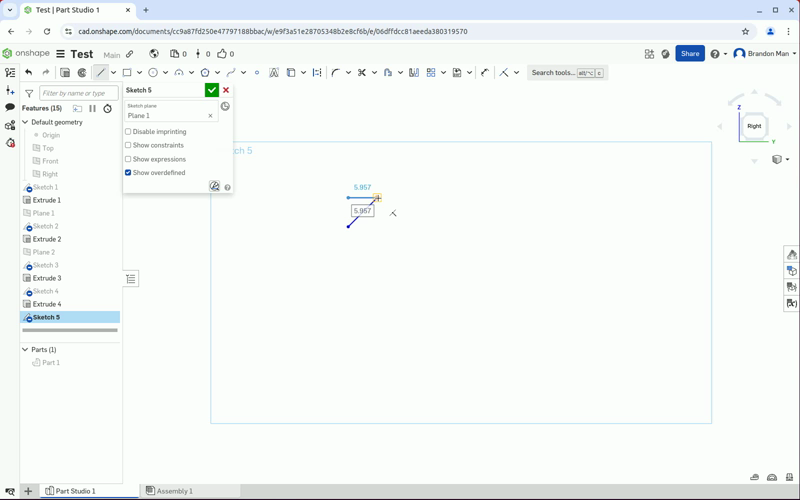
key_down(shift)
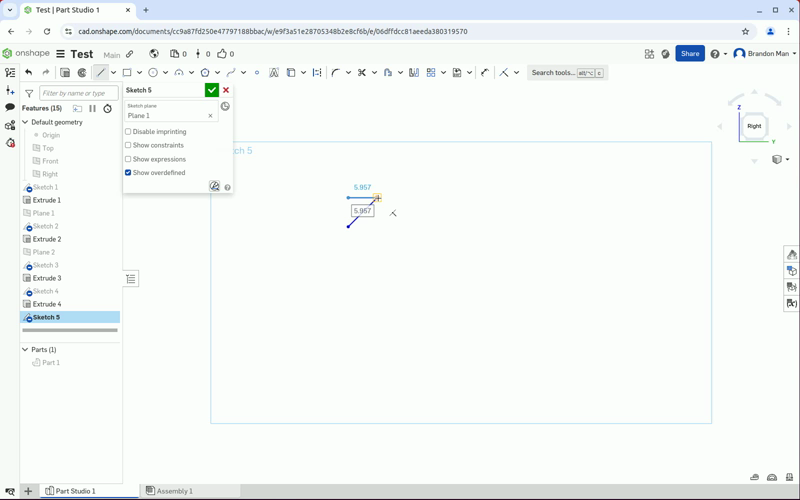
mouse_move(348, 226)
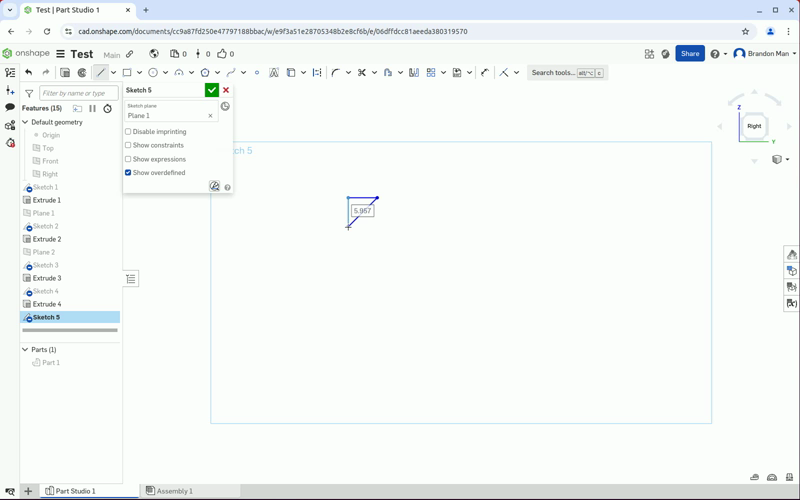
key_up(shift)
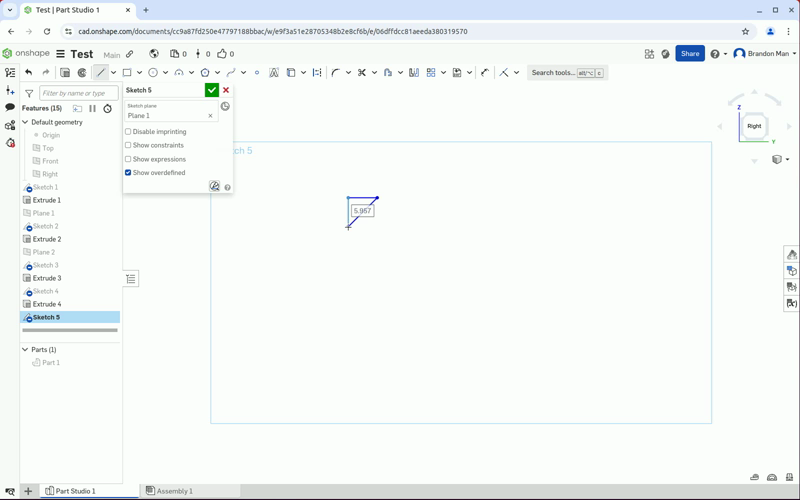
click(348, 226)
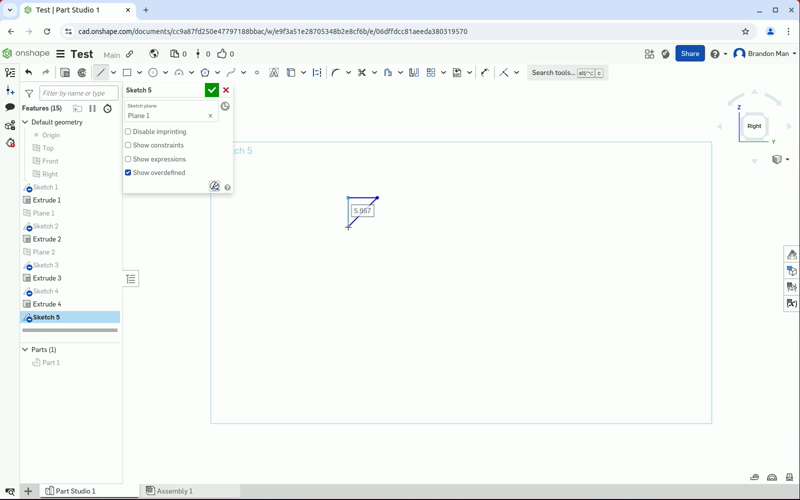
key(esc)
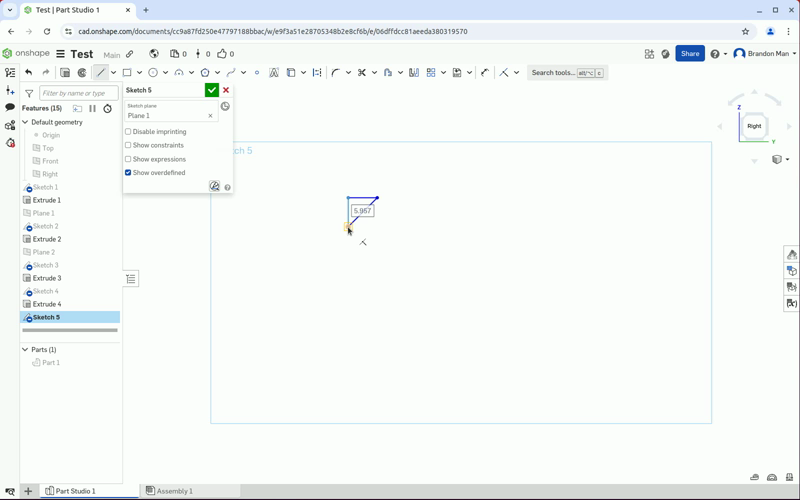
mouse_move(360, 202)
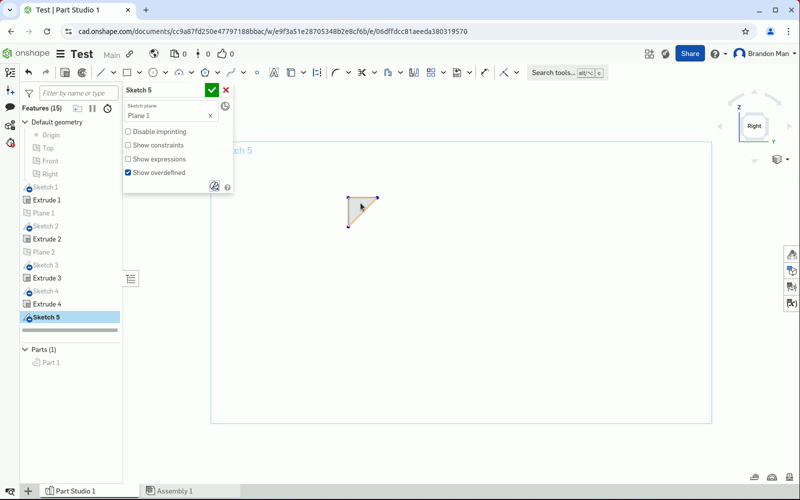
scroll(6)
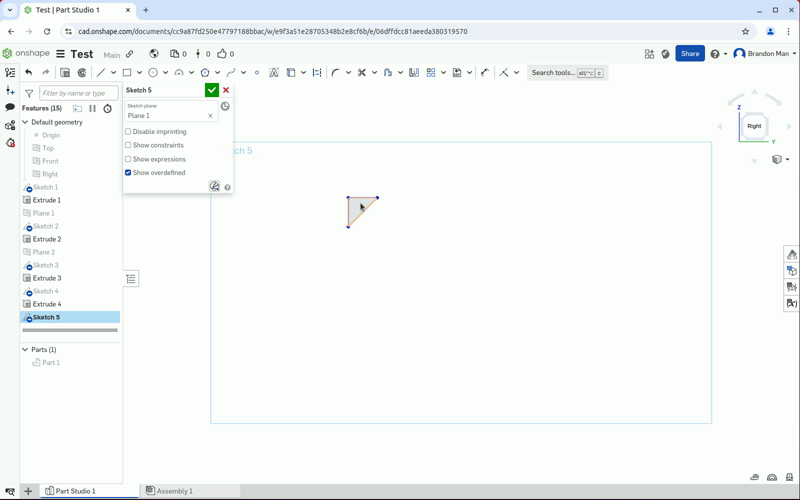
scroll(6)
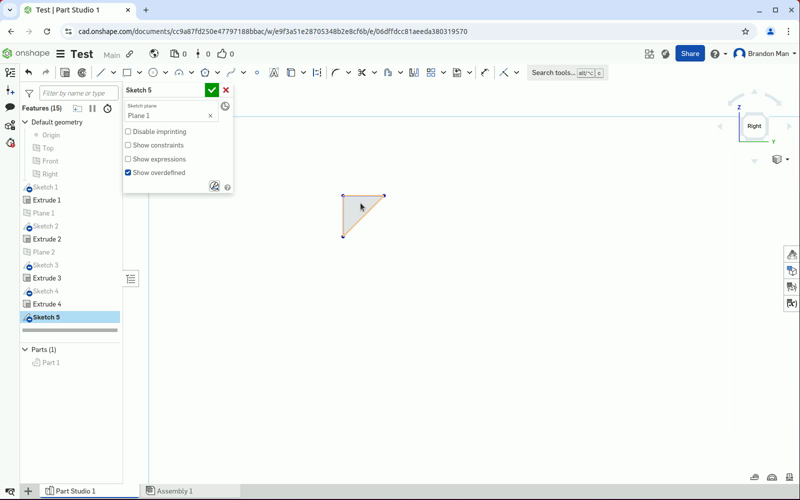
scroll(6)
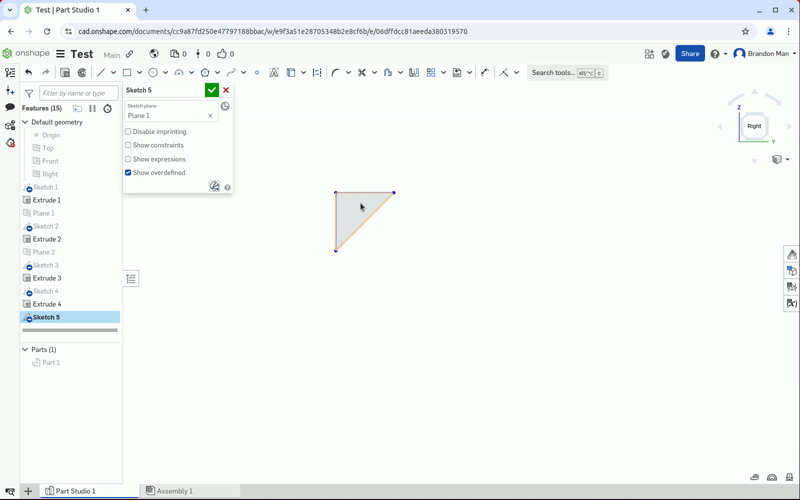
scroll(6)
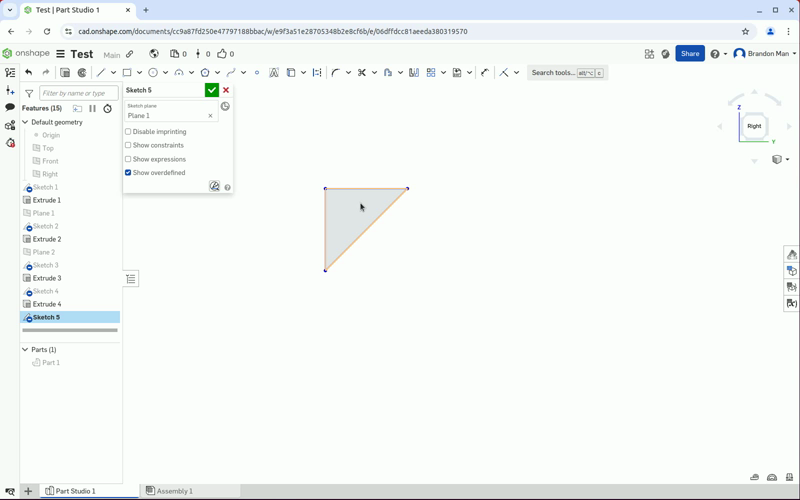
scroll(6)
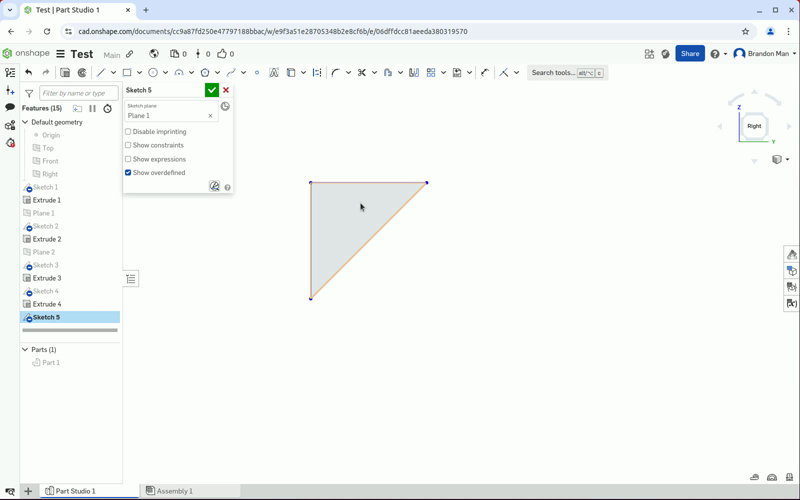
scroll(6)
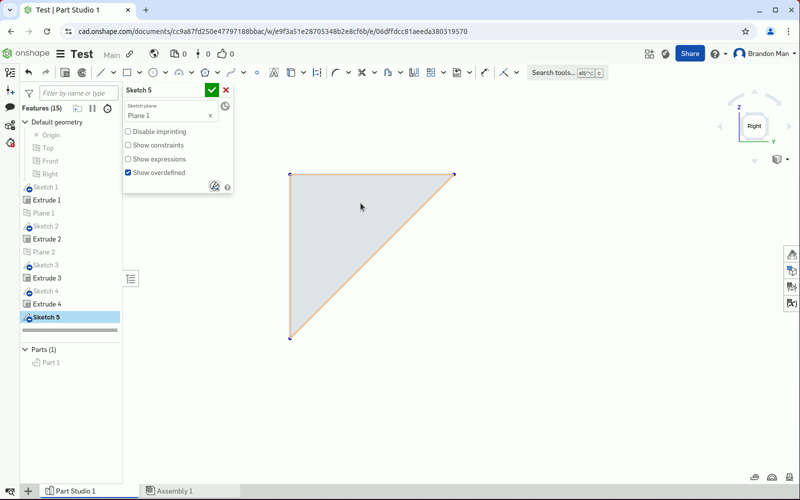
scroll(6)
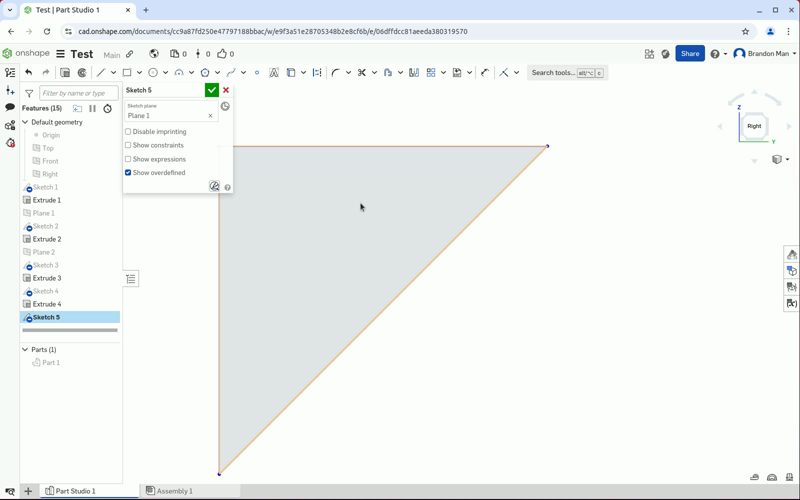
click(360, 202)
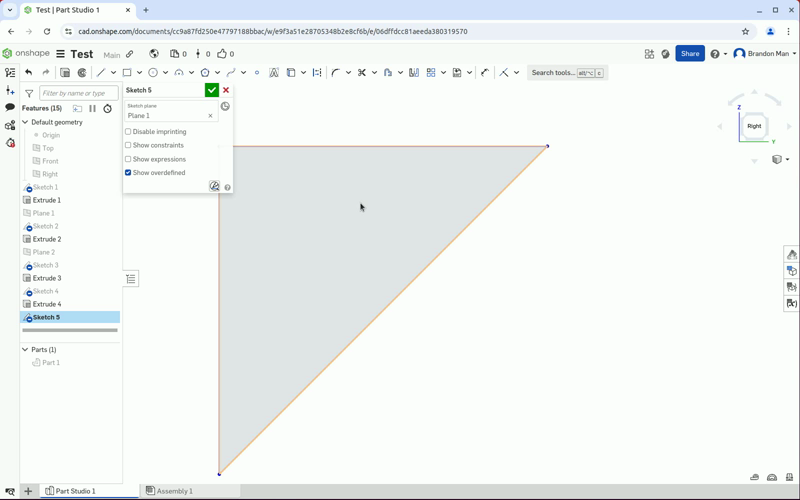
scroll(-6)
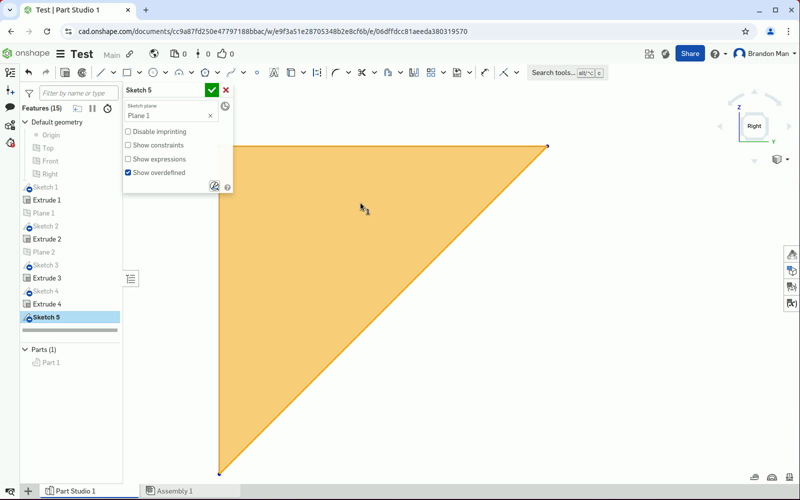
scroll(-6)
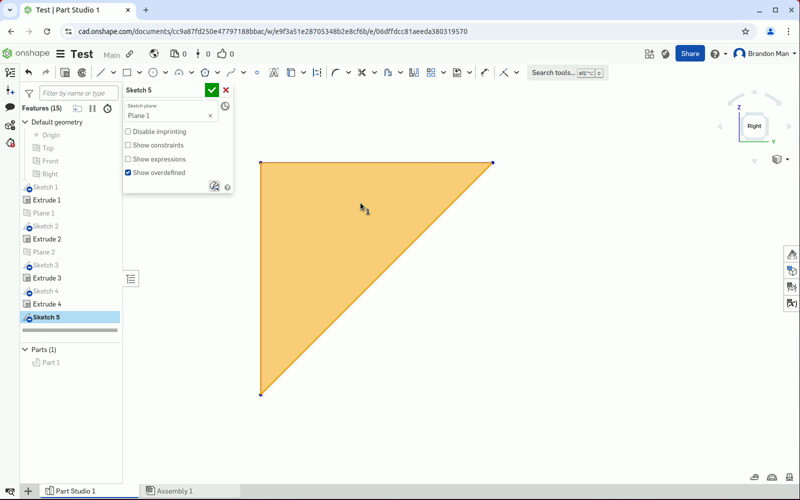
scroll(-6)
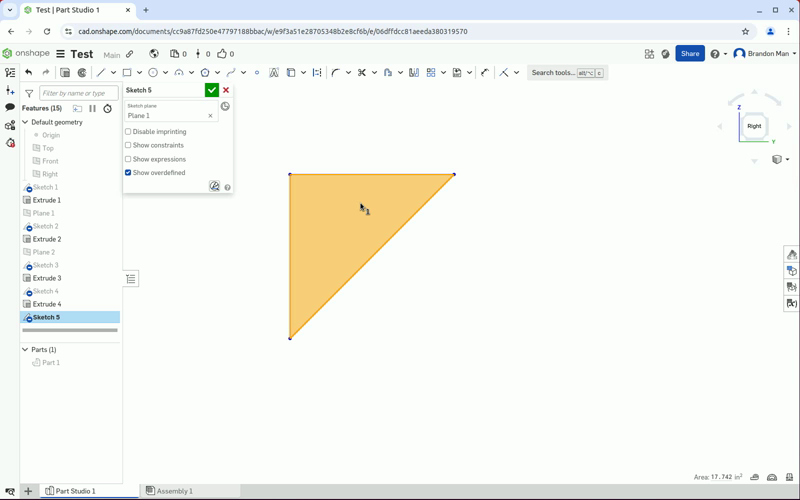
scroll(-6)
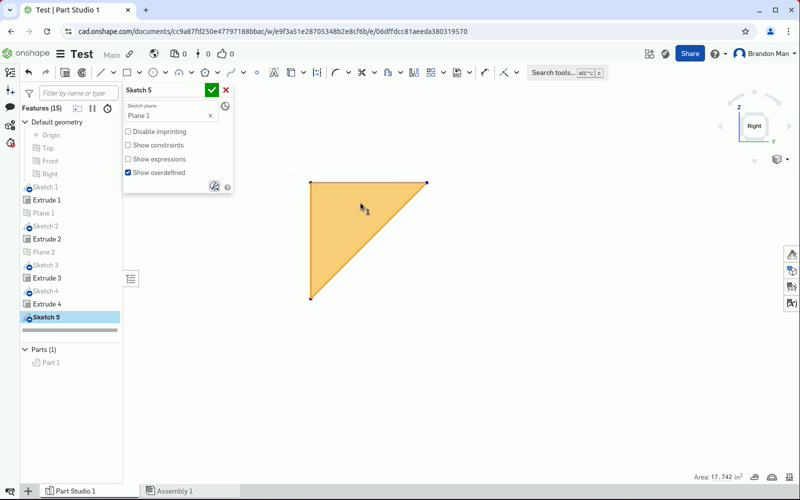
scroll(-6)
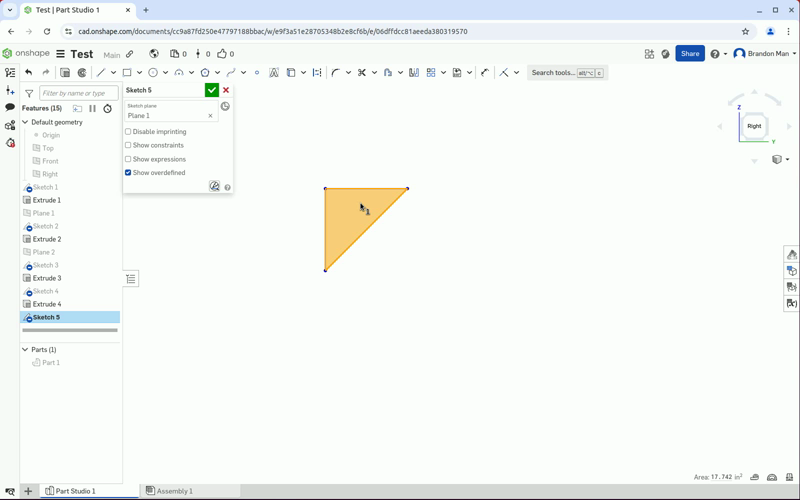
scroll(-6)
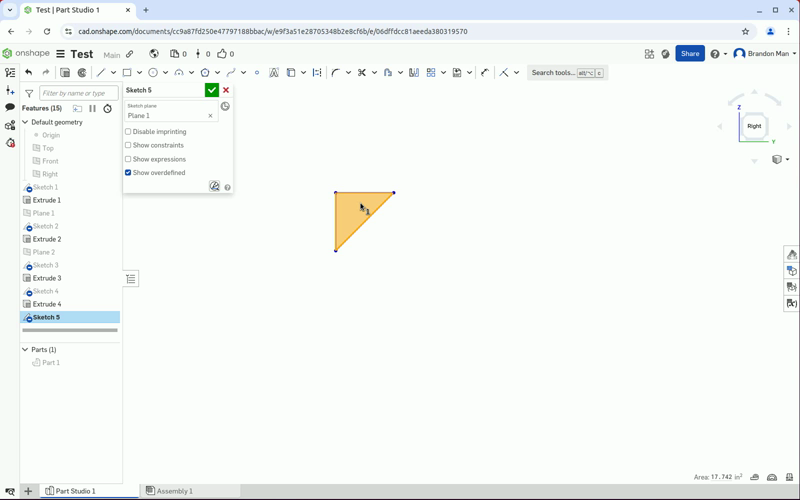
scroll(-6)
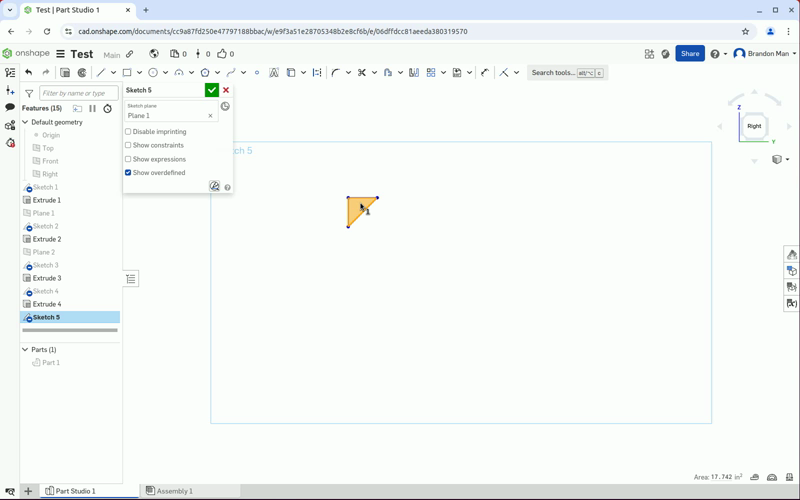
mouse_move(73, 352)
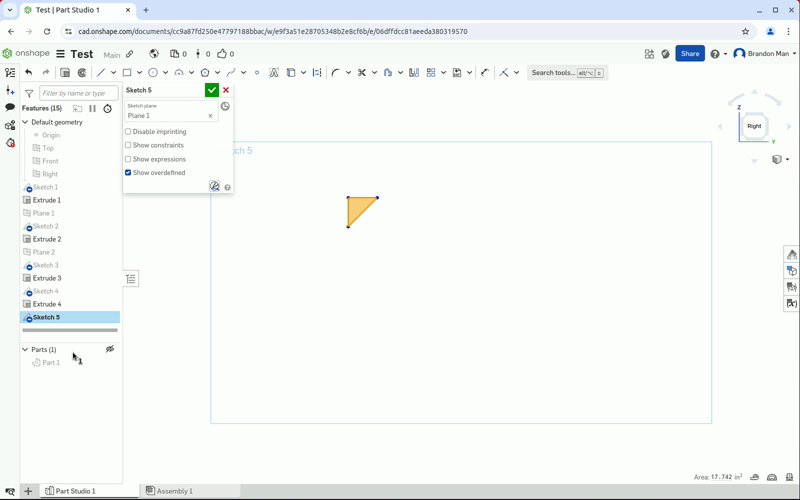
key(shift+y)
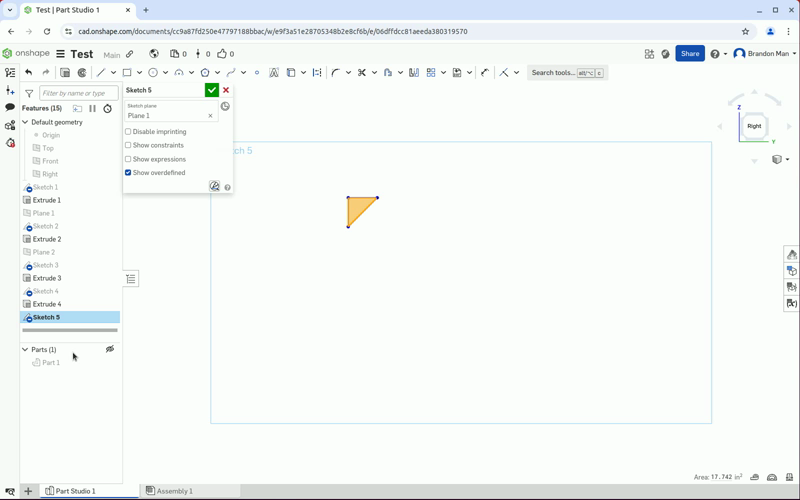
key(shift+e)
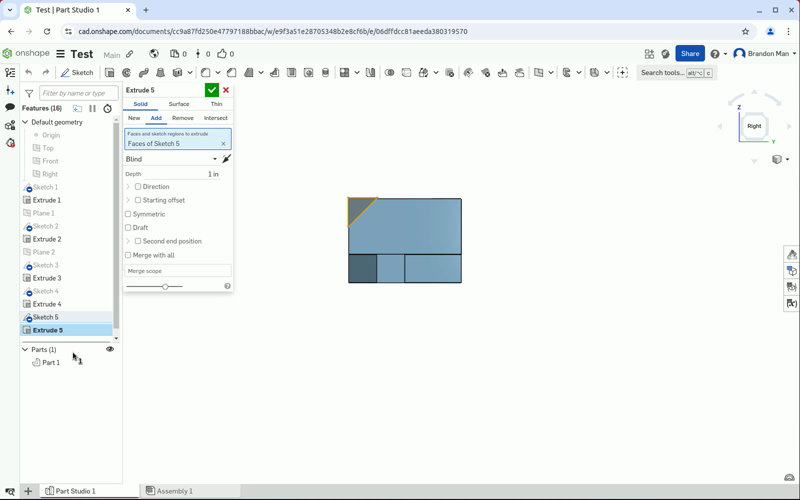
mouse_move(143, 106)
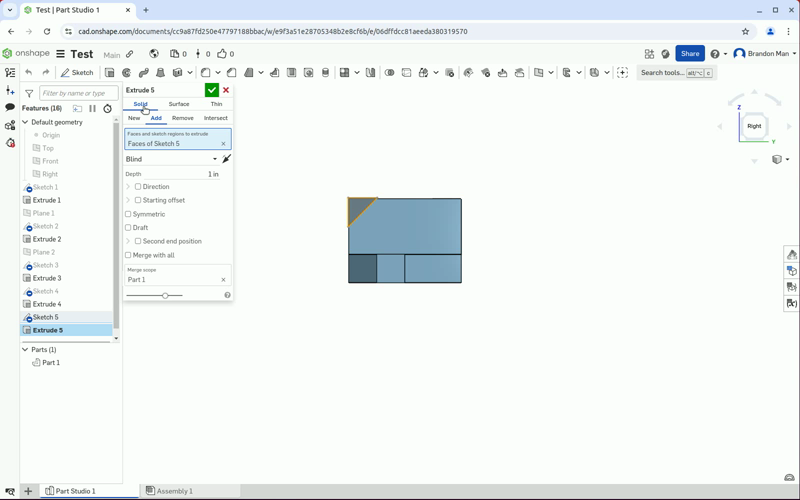
click(143, 106)
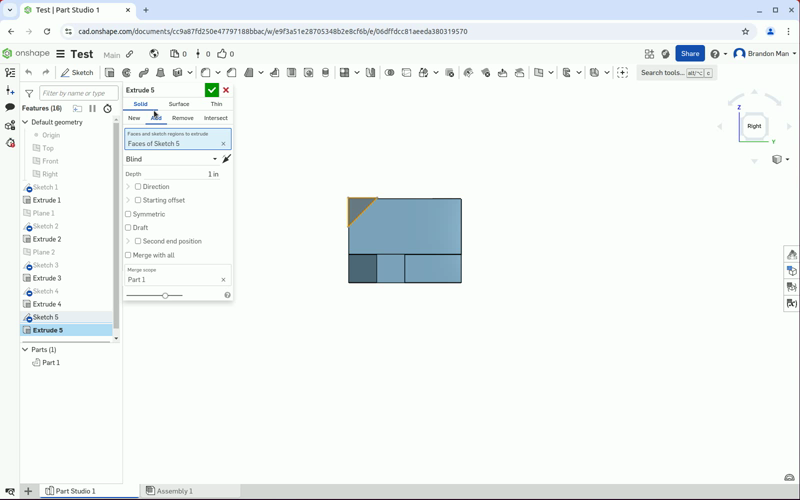
mouse_move(186, 120)
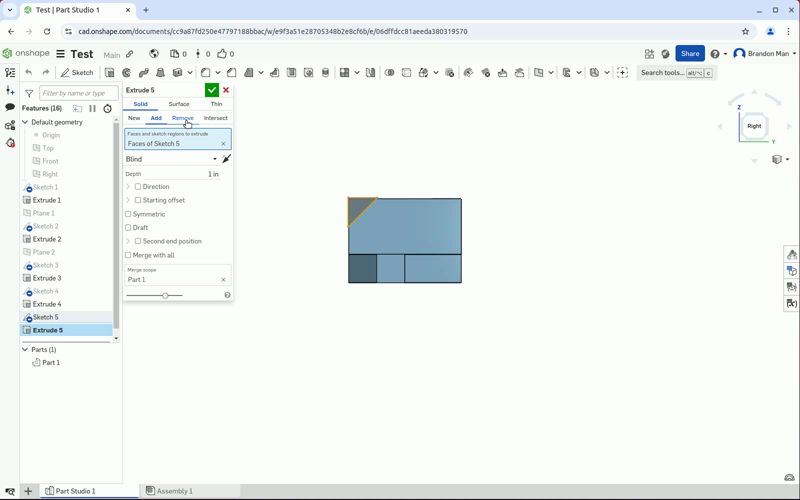
click(186, 120)
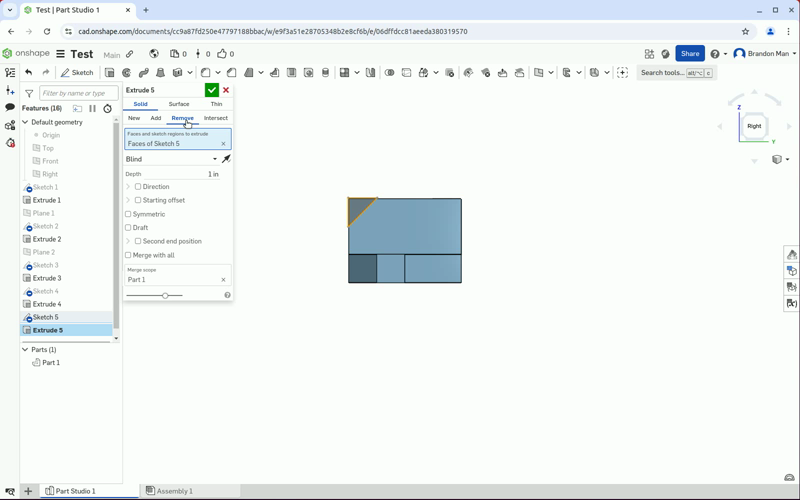
key(tab, 4)
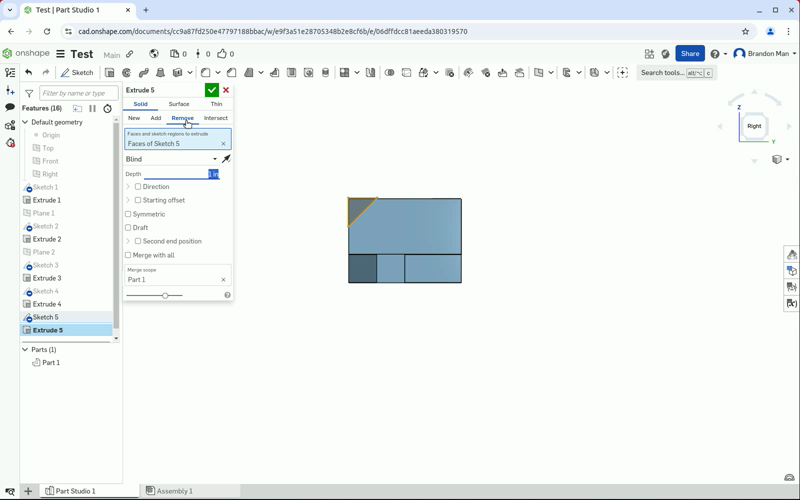
text(11.554)
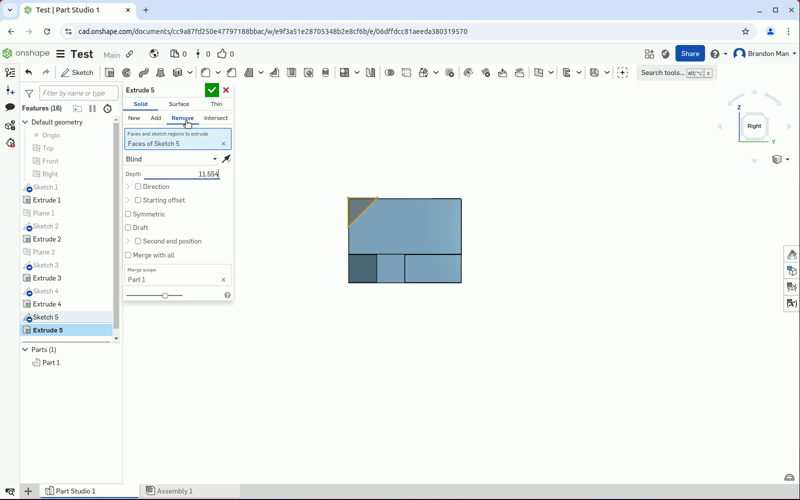
key(tab, 6)
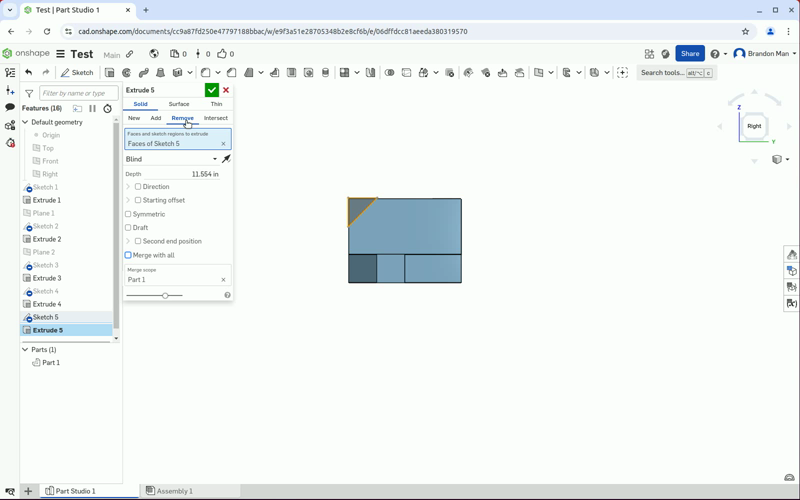
key(space)
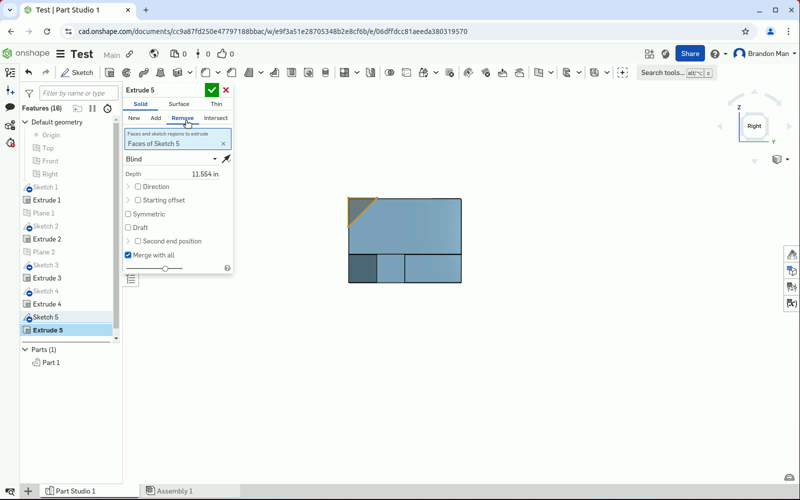
key(enter)
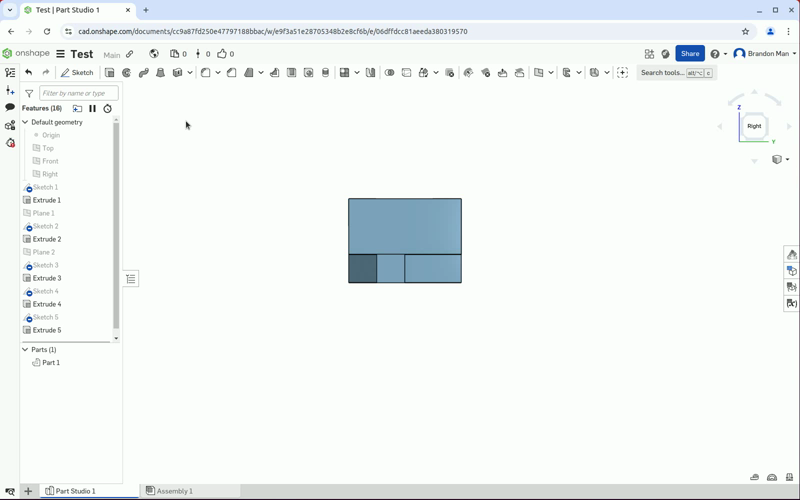
key(shift+h)
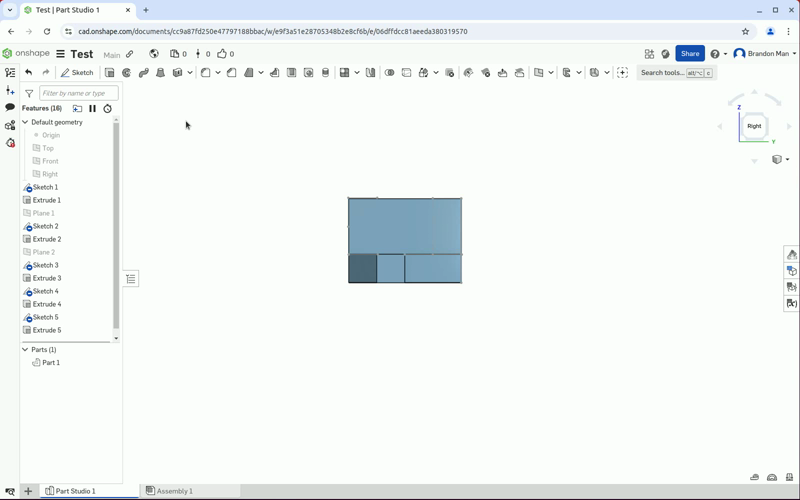
key(shift+h)
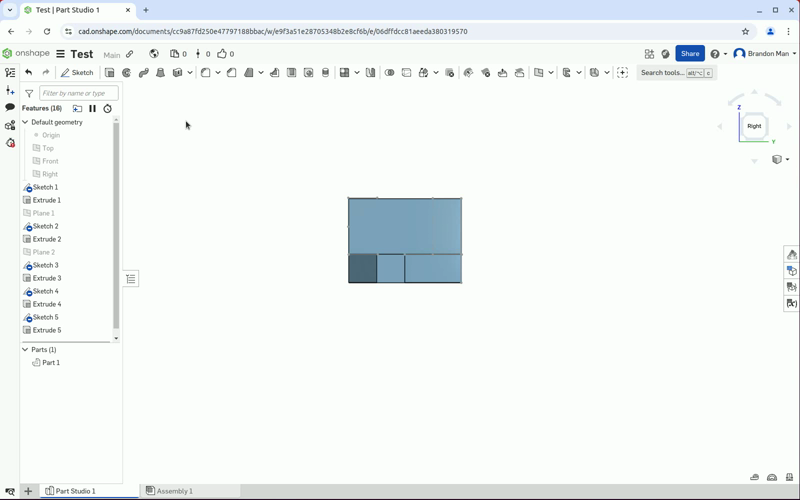
key(shift+7)
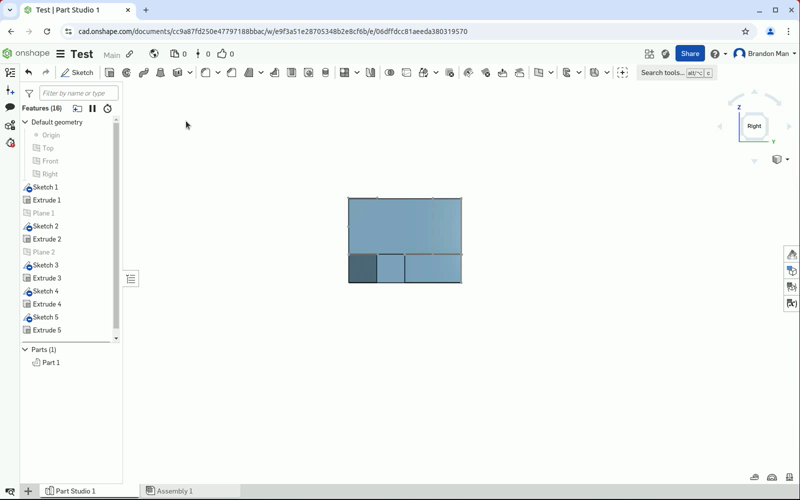
key(right, 2)
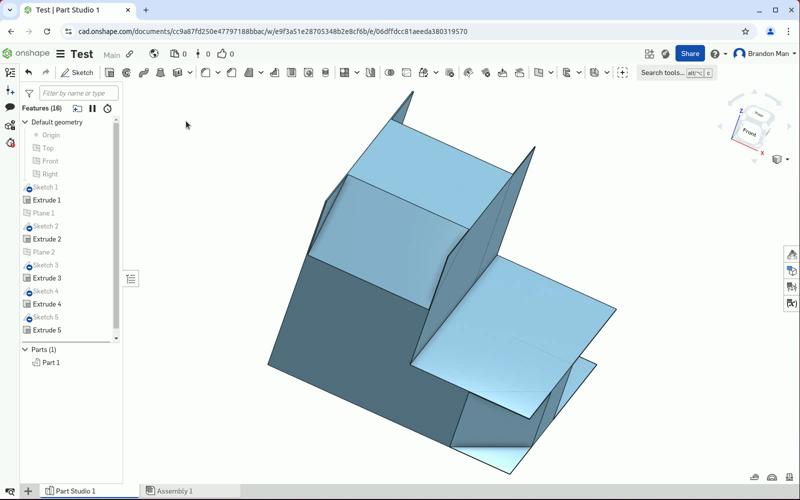
key(down, 2)
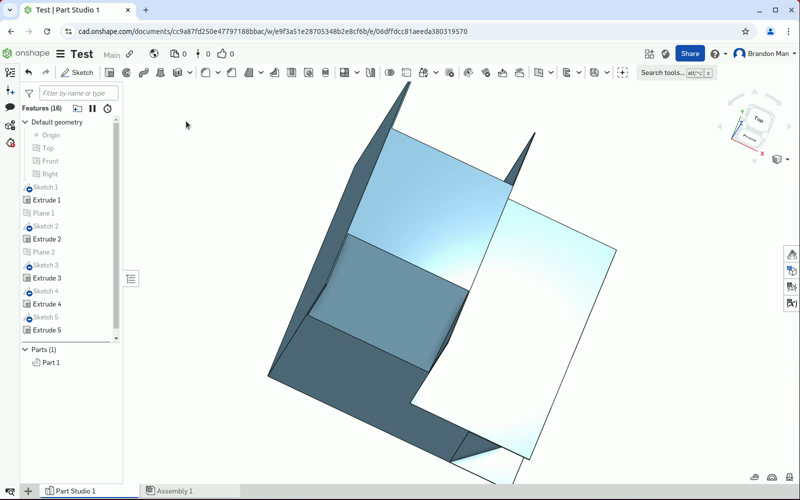
key(up, 2)
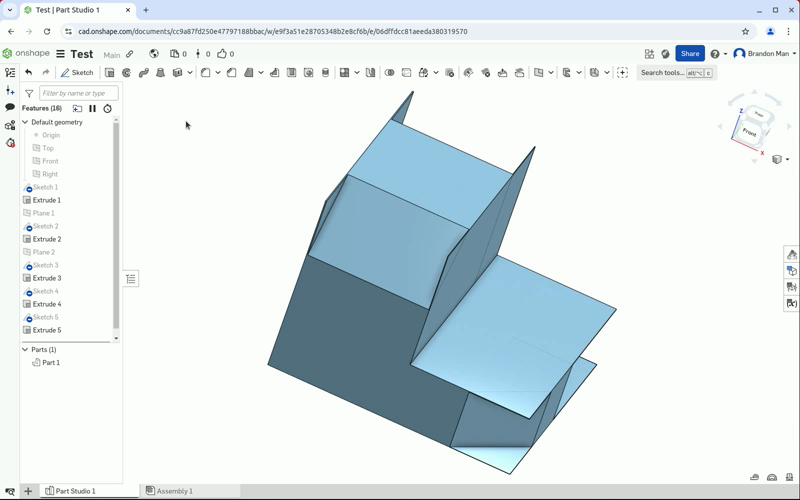
key(left, 2)
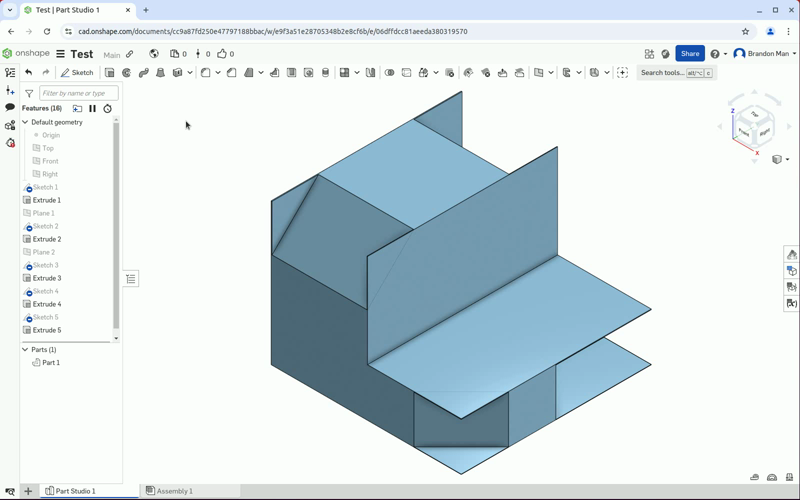
mouse_move(69, 189)
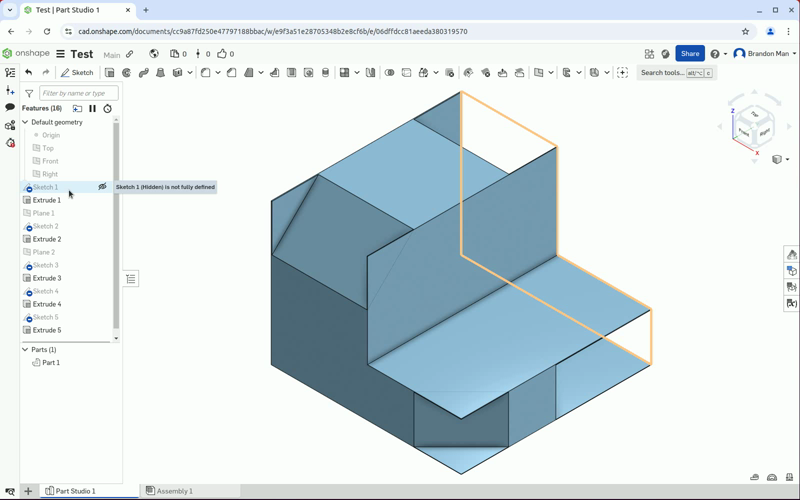
click(69, 189)